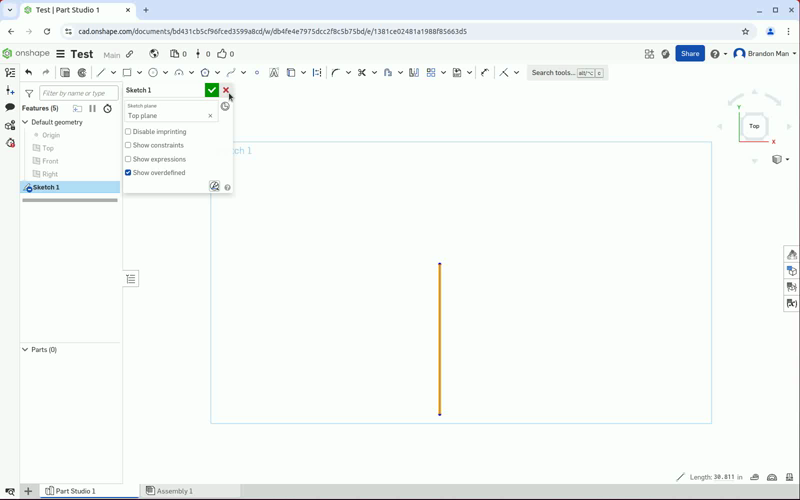
key(shift+h)
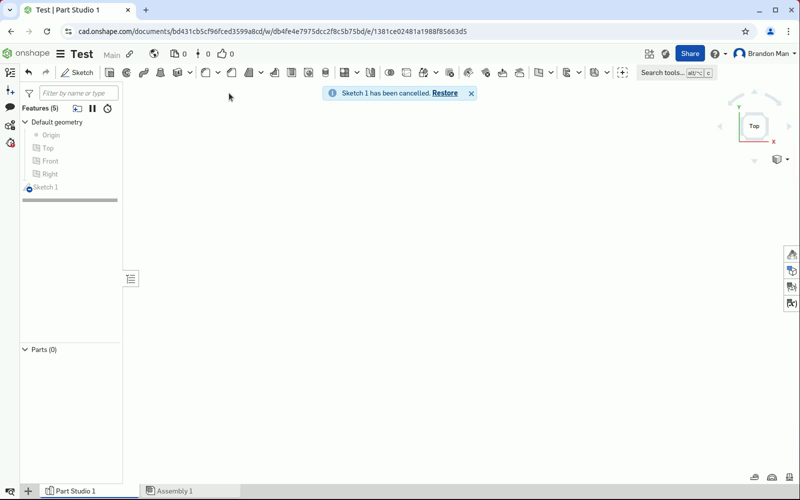
mouse_move(73, 352)
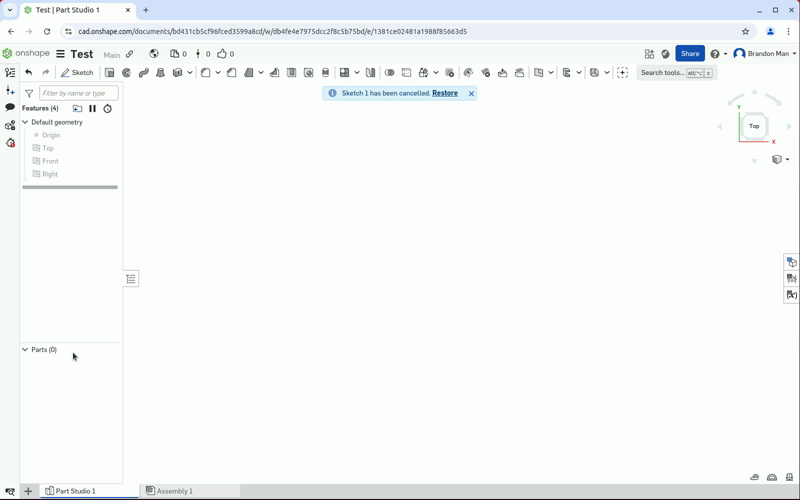
key(y)
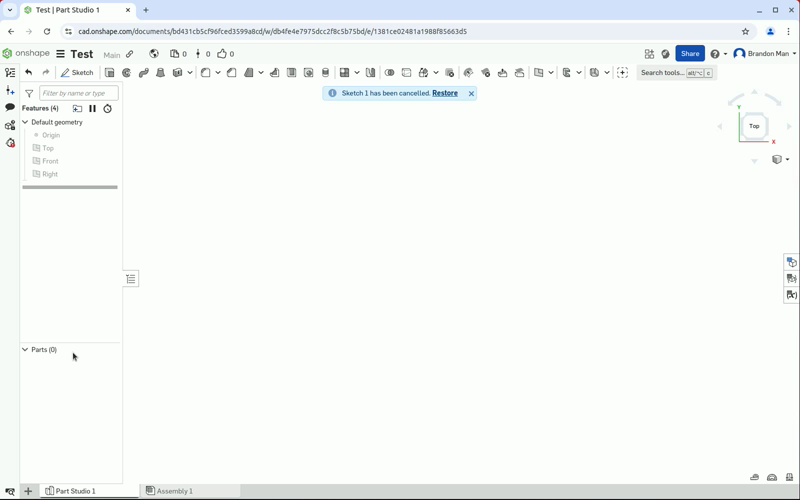
key(shift+p)
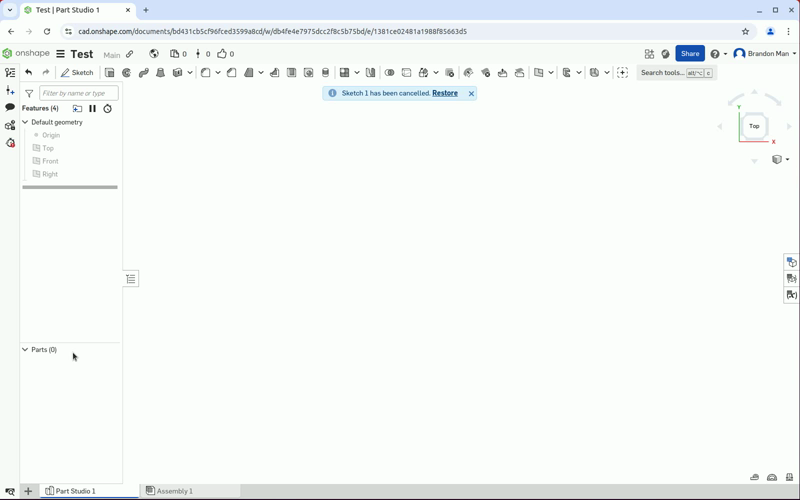
key(space)
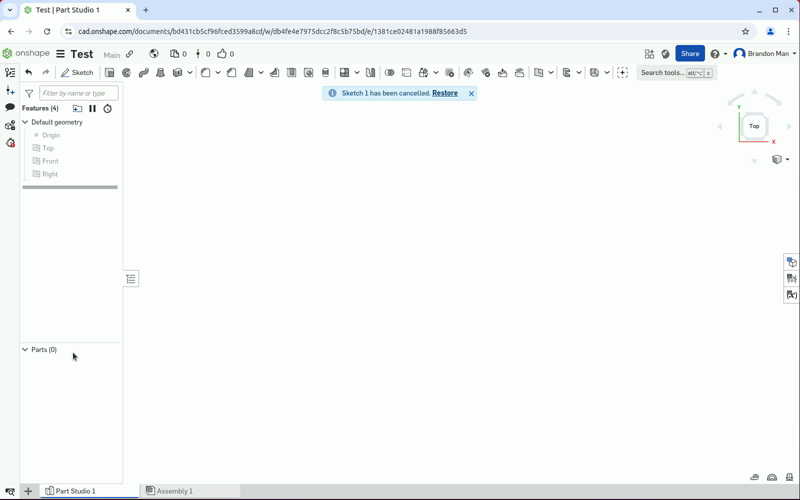
key_down(shift)
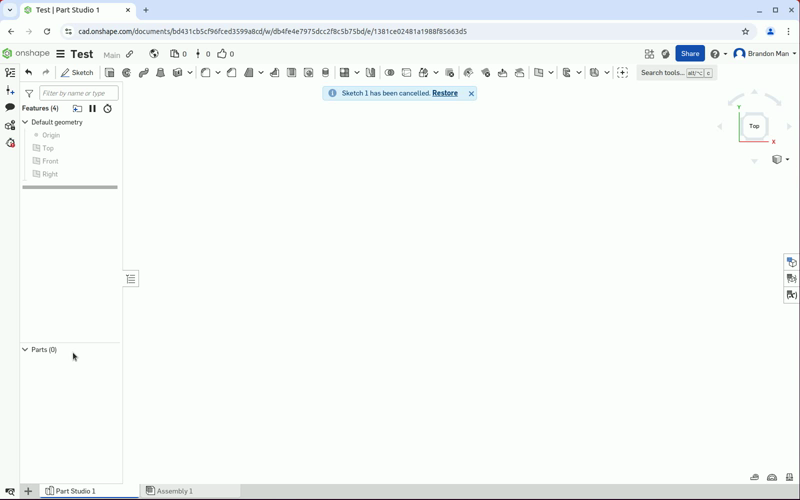
key(up)
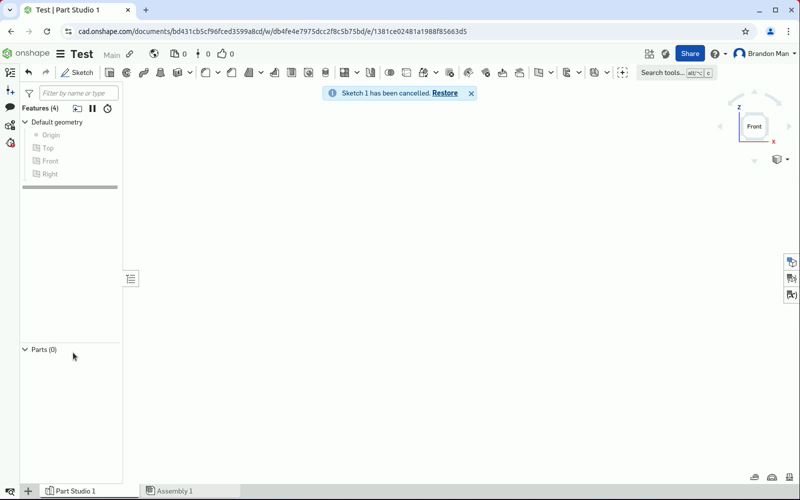
key_up(shift)
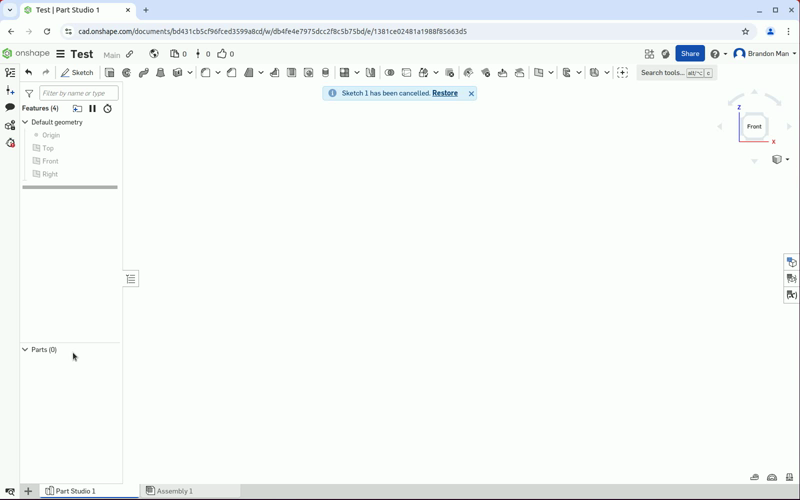
mouse_move(73, 352)
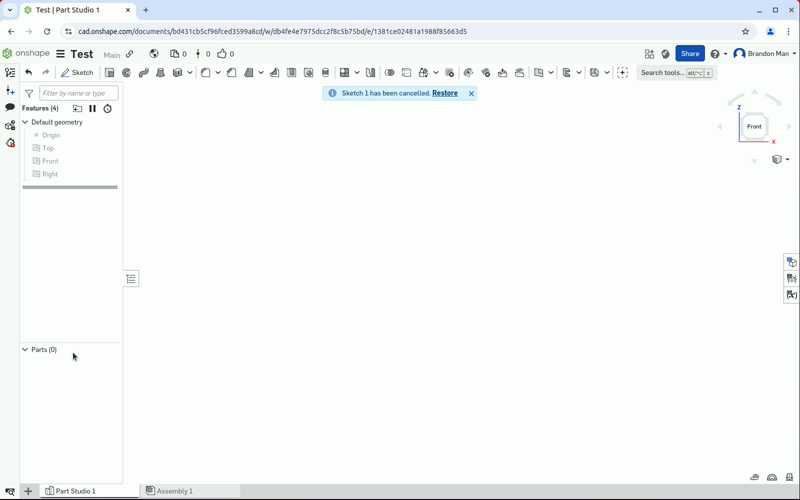
key(shift+y)
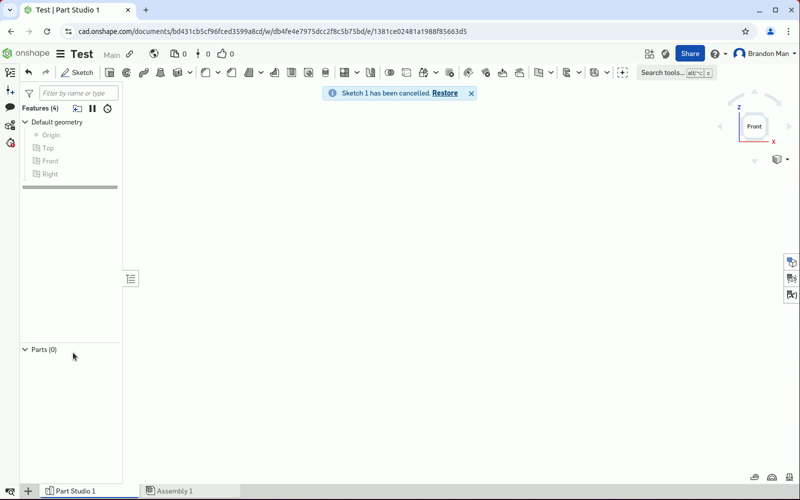
key(shift+s)
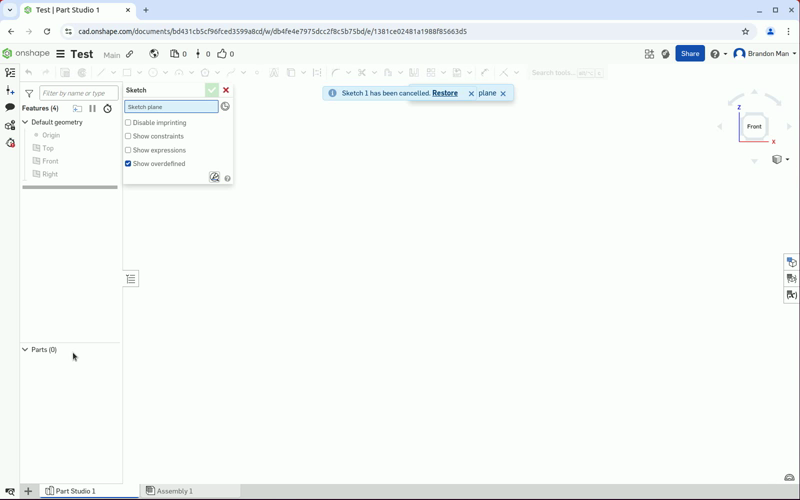
mouse_move(73, 163)
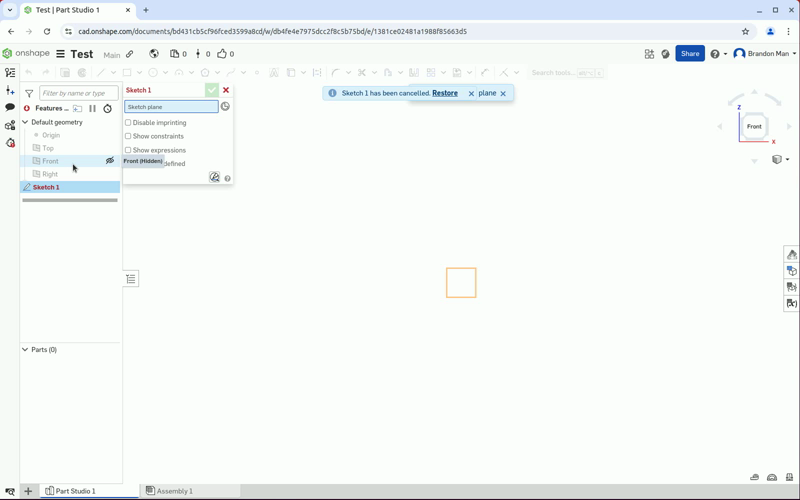
click(73, 163)
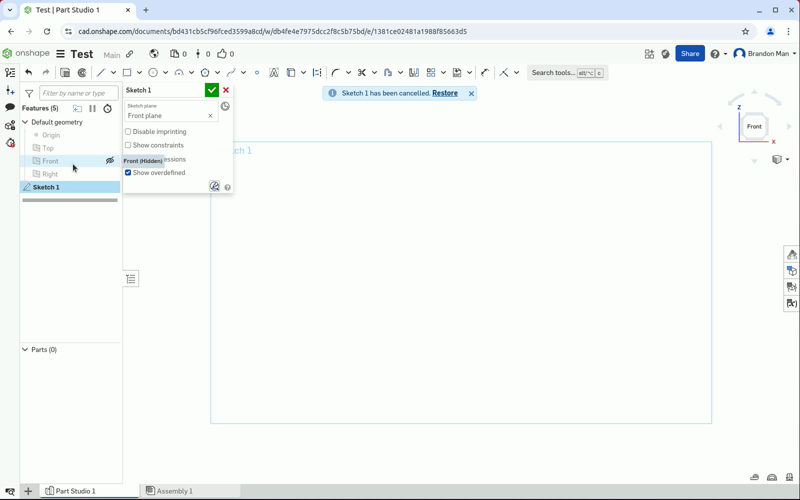
mouse_move(73, 352)
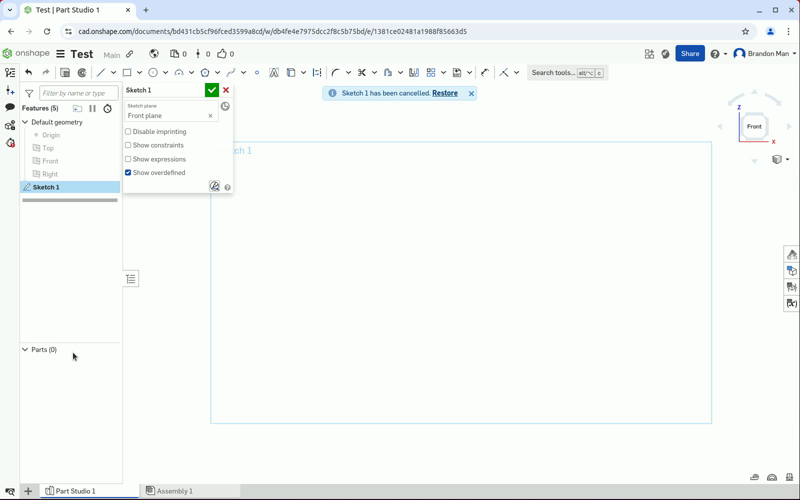
key(y)
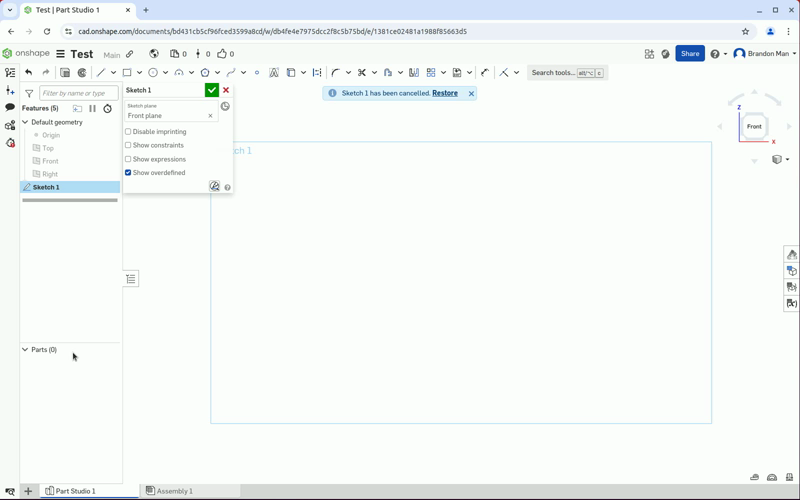
key(l)
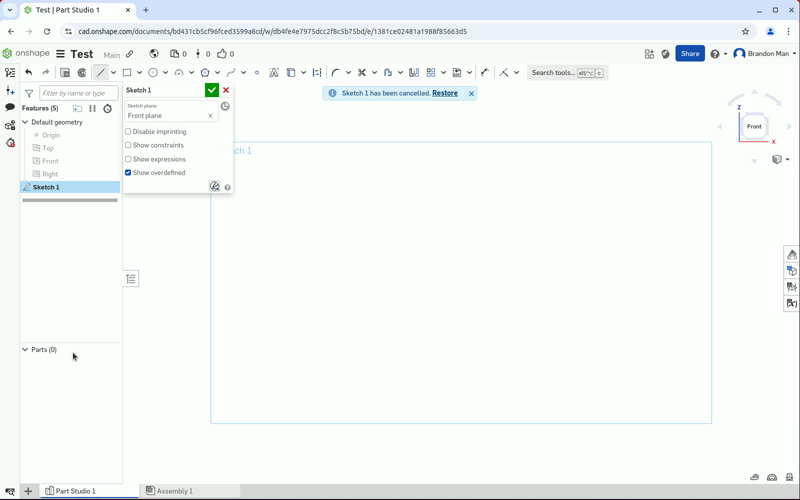
key_down(shift)
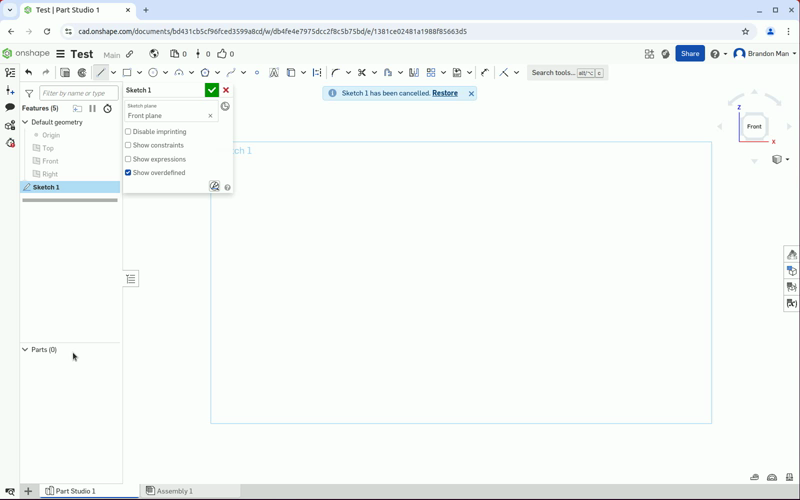
mouse_move(460, 244)
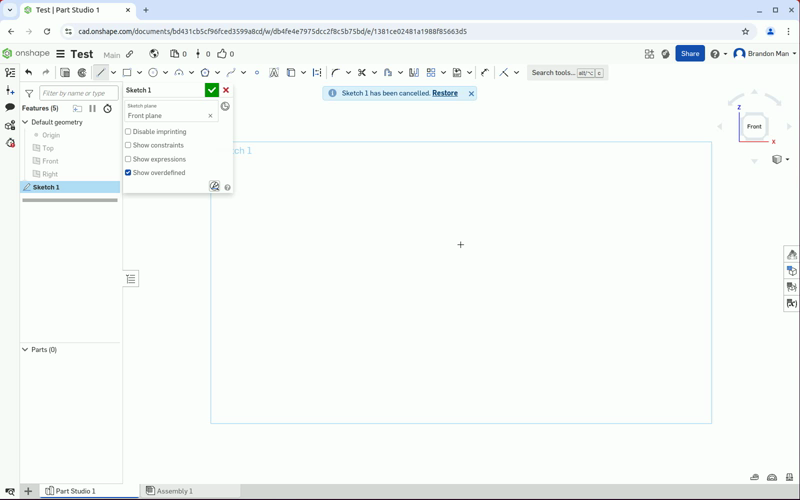
click(460, 244)
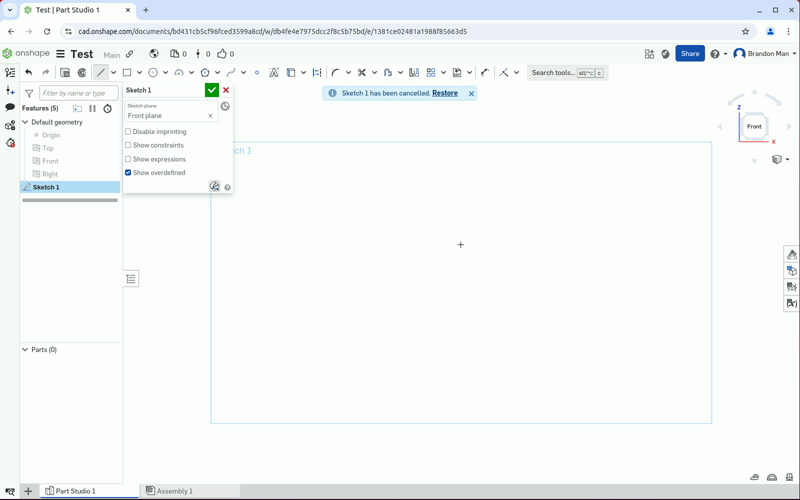
key_up(shift)
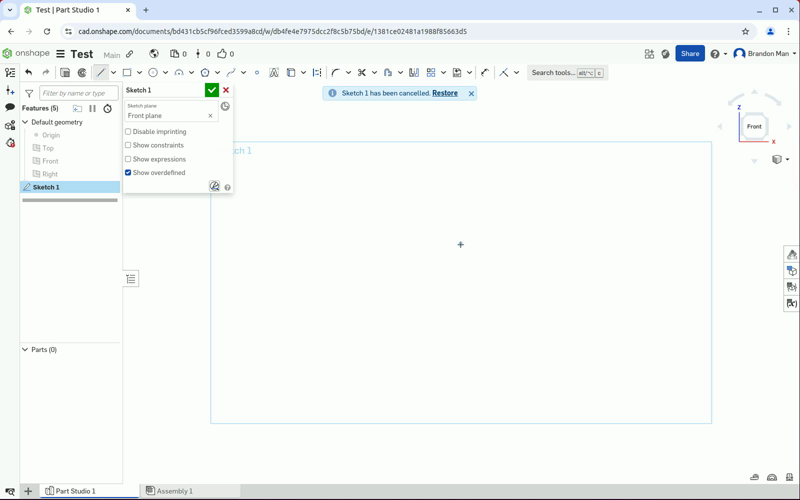
key_down(shift)
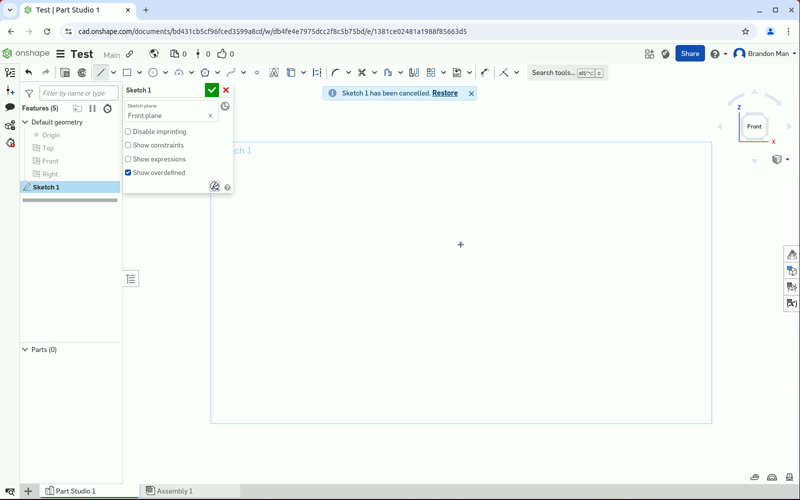
mouse_move(521, 244)
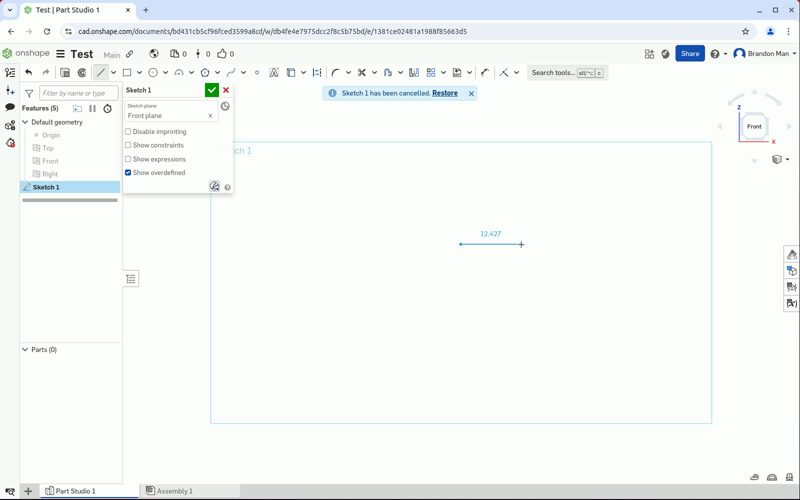
click(521, 244)
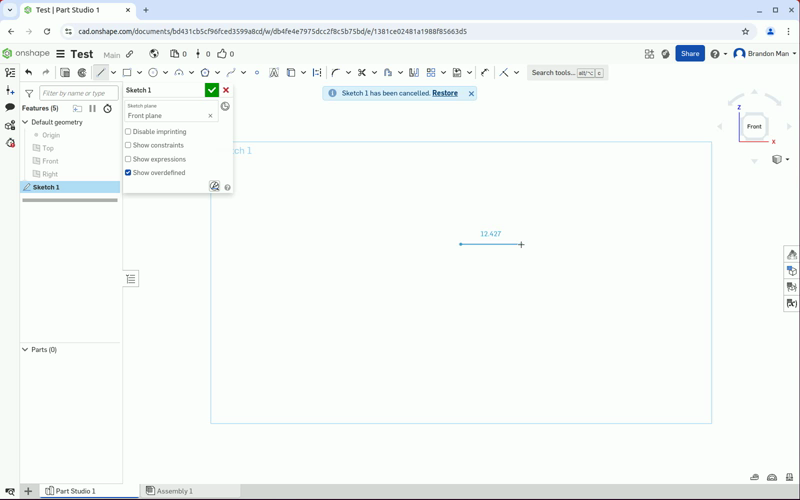
key_up(shift)
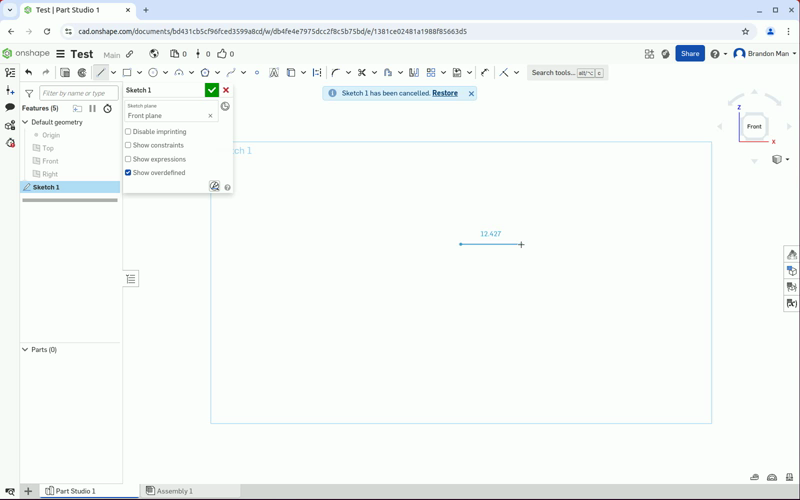
key_down(shift)
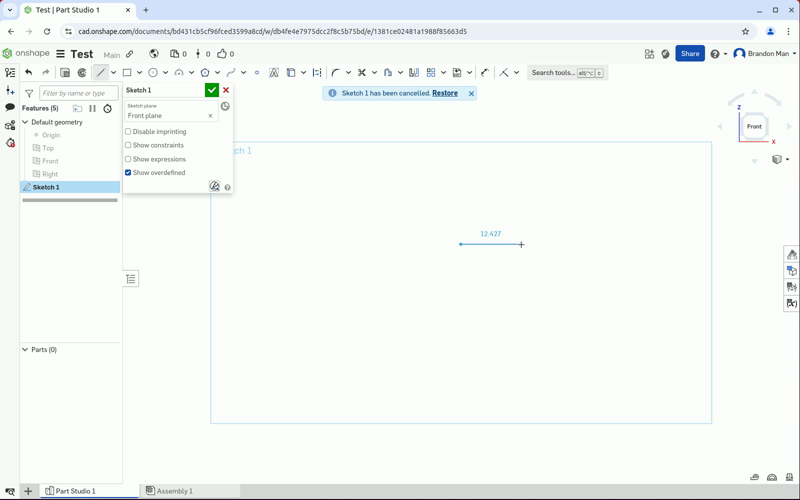
mouse_move(551, 244)
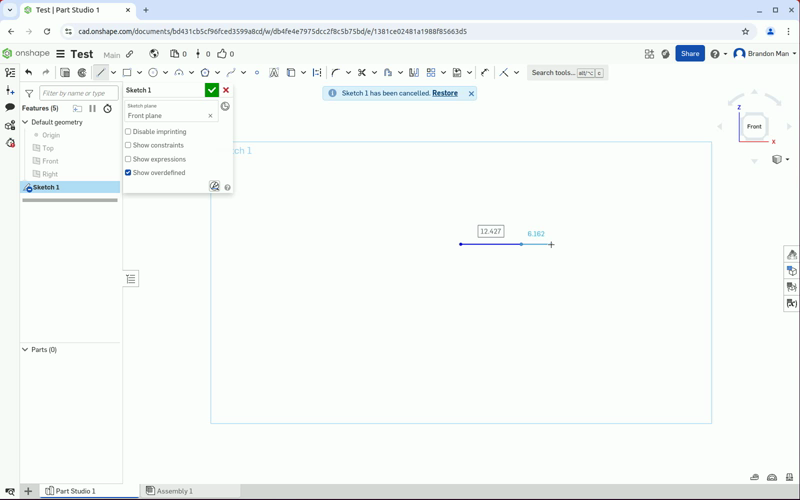
mouse_move(521, 207)
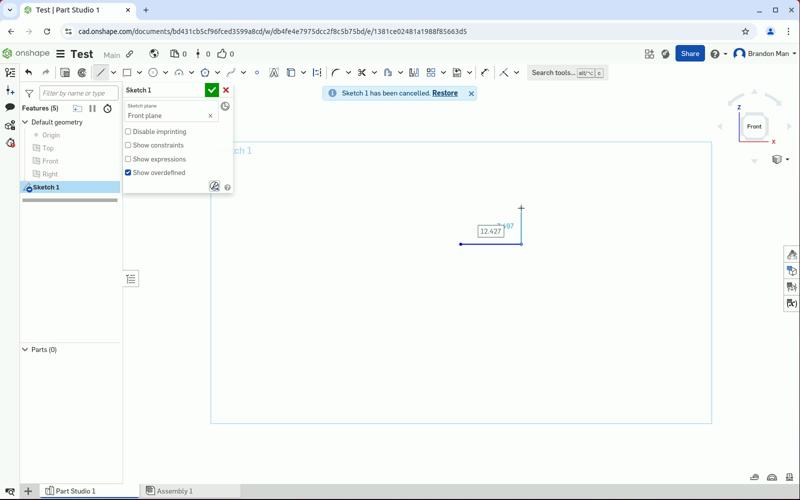
click(521, 207)
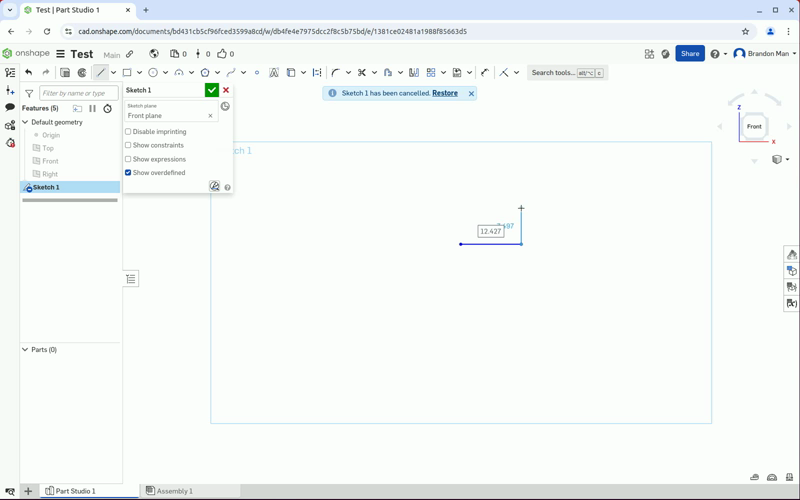
key_up(shift)
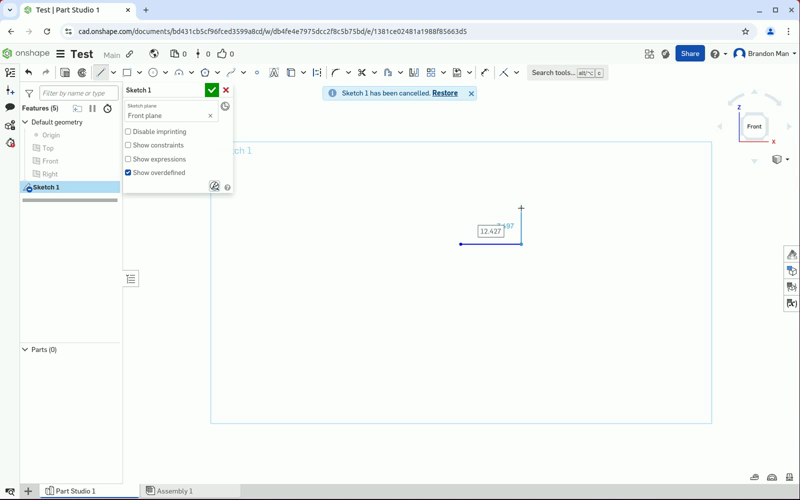
key_down(shift)
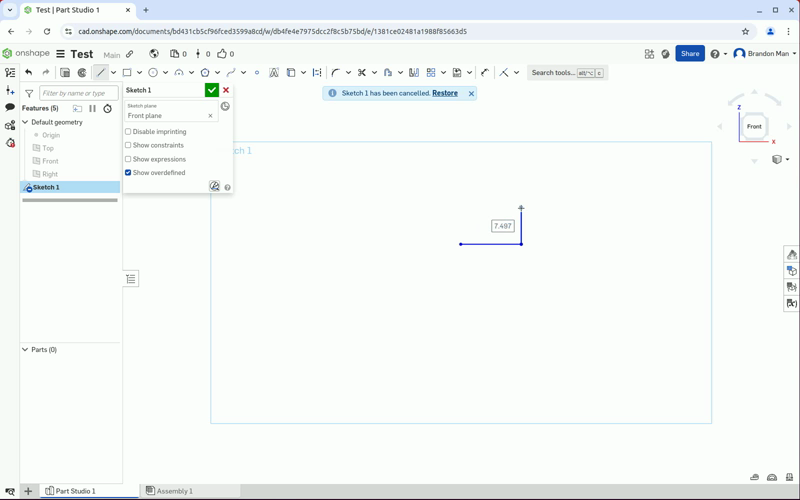
mouse_move(460, 207)
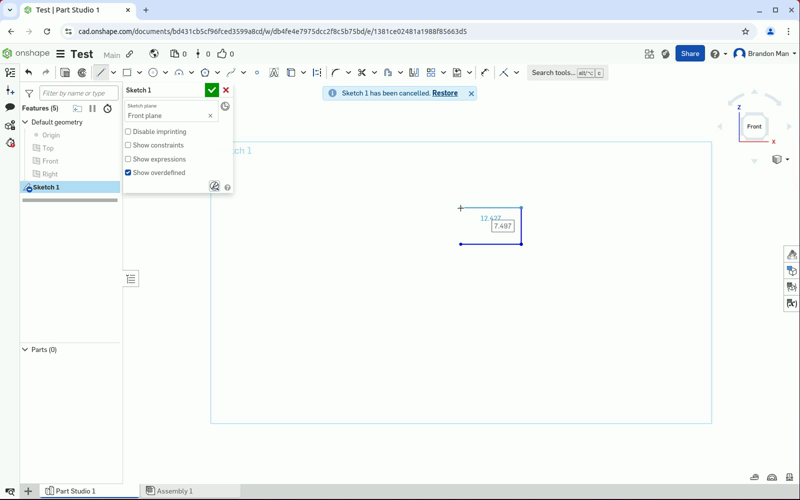
click(460, 207)
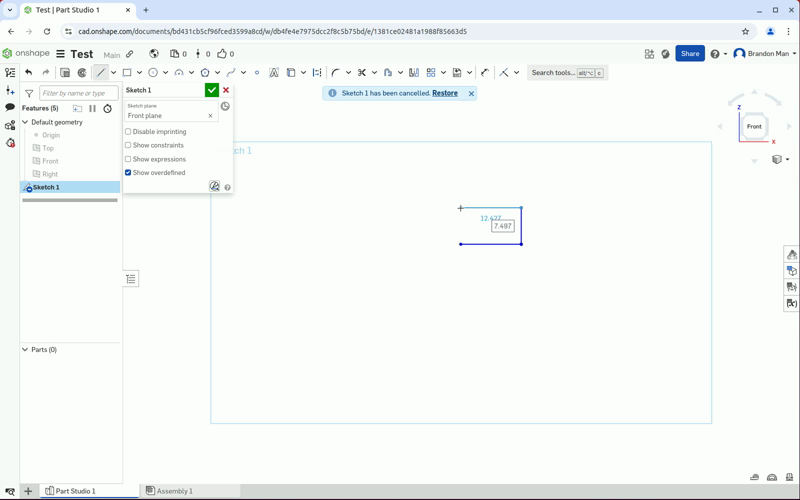
key_up(shift)
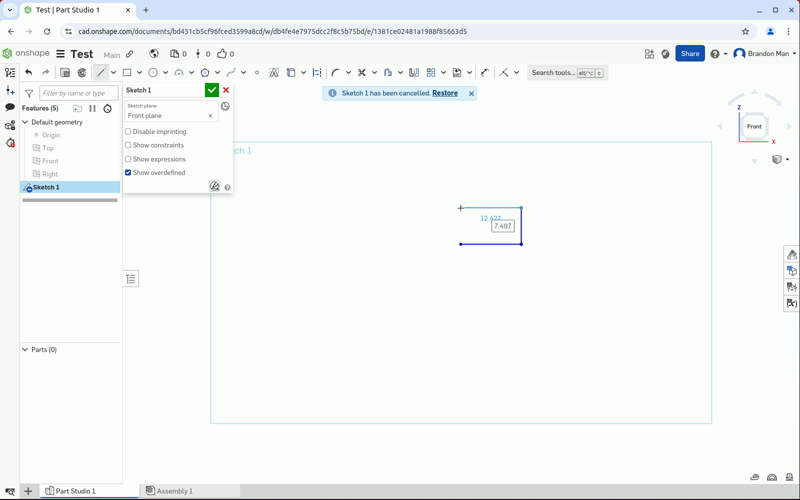
mouse_move(490, 207)
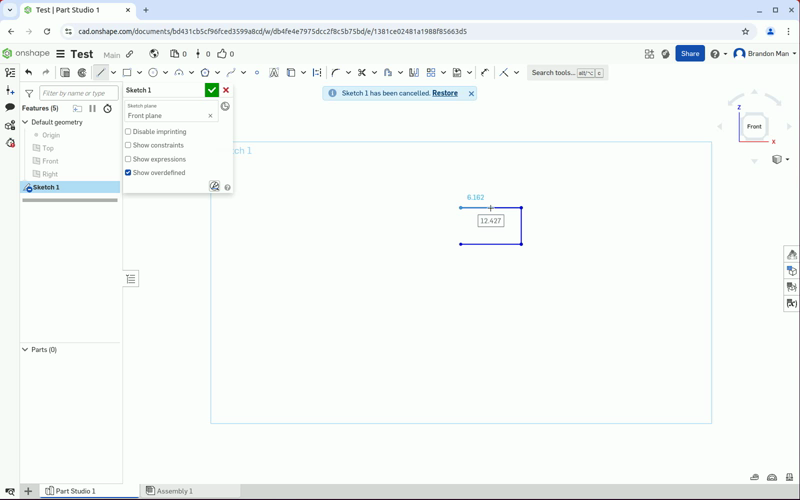
key_down(shift)
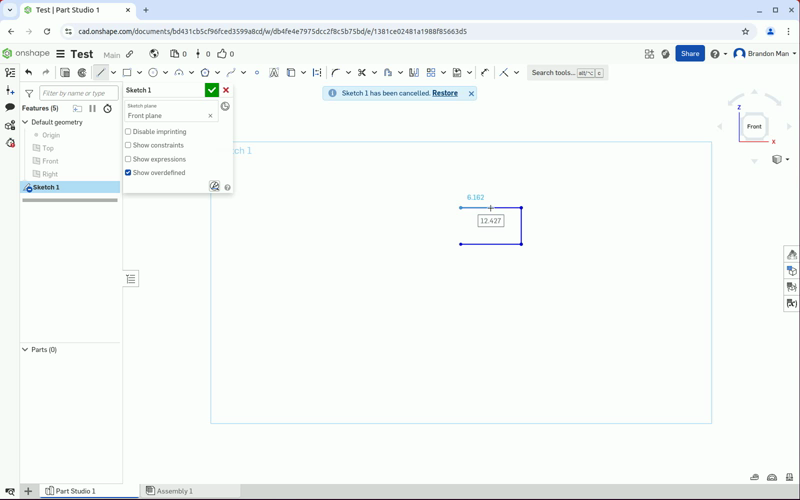
mouse_move(460, 244)
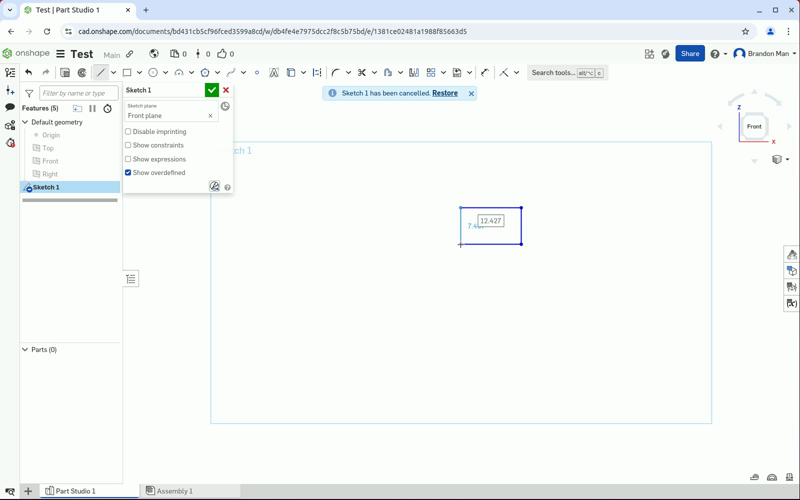
key_up(shift)
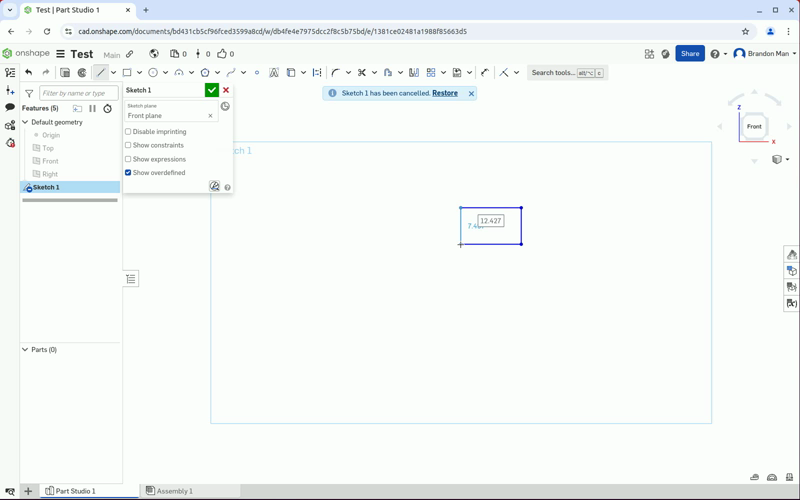
click(460, 244)
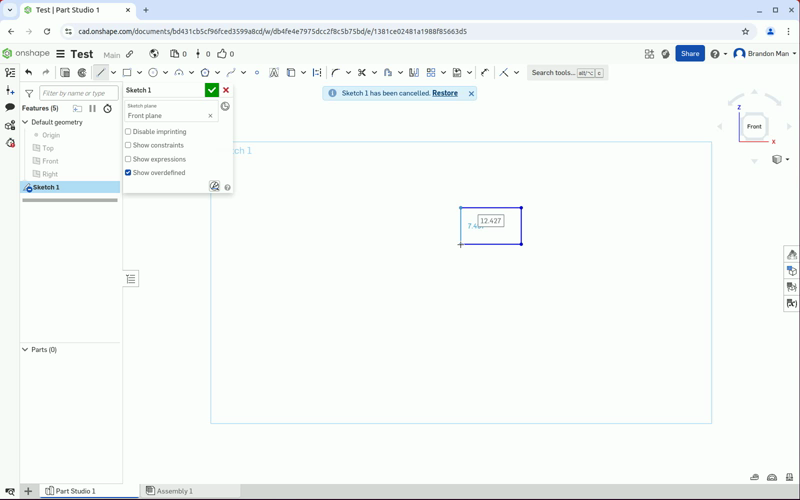
key(esc)
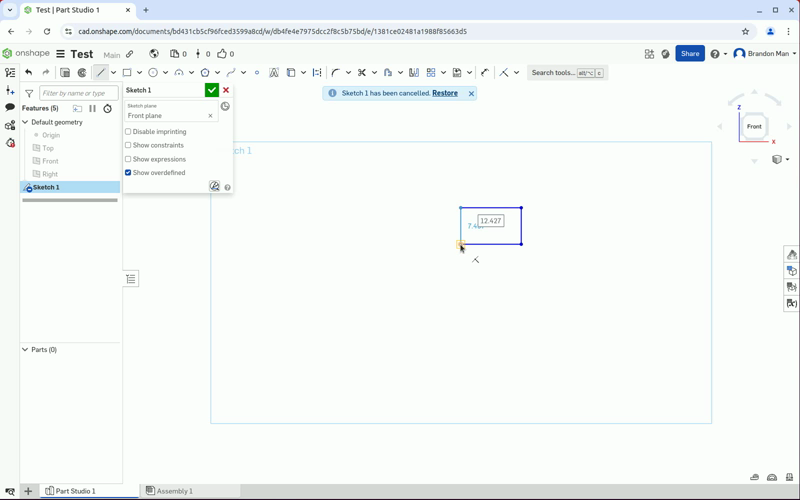
mouse_move(496, 214)
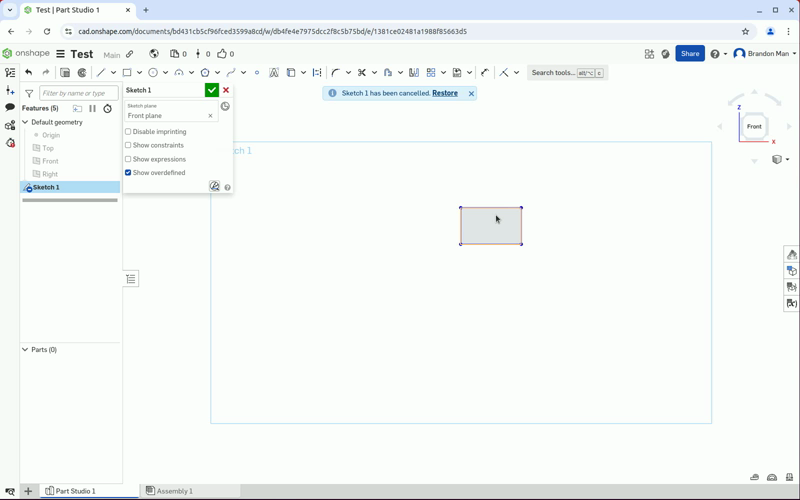
click(496, 214)
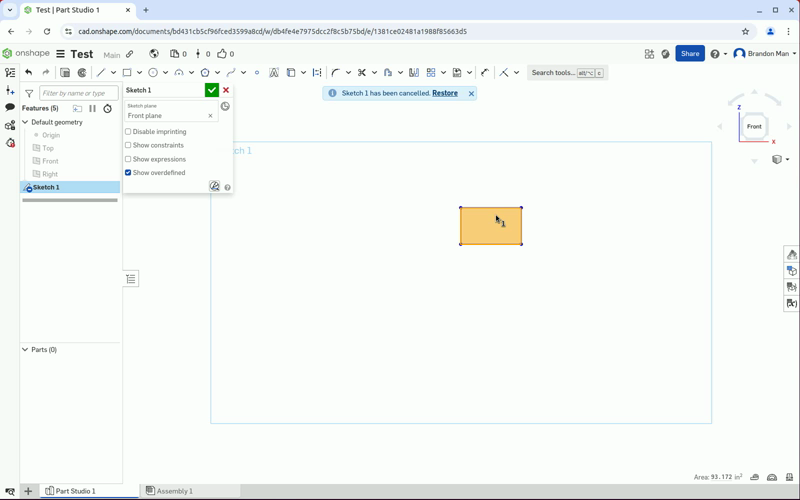
mouse_move(73, 352)
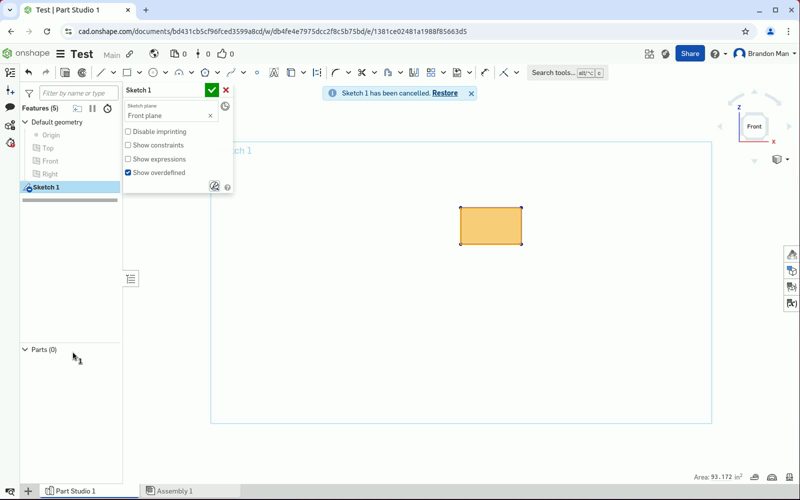
key(shift+y)
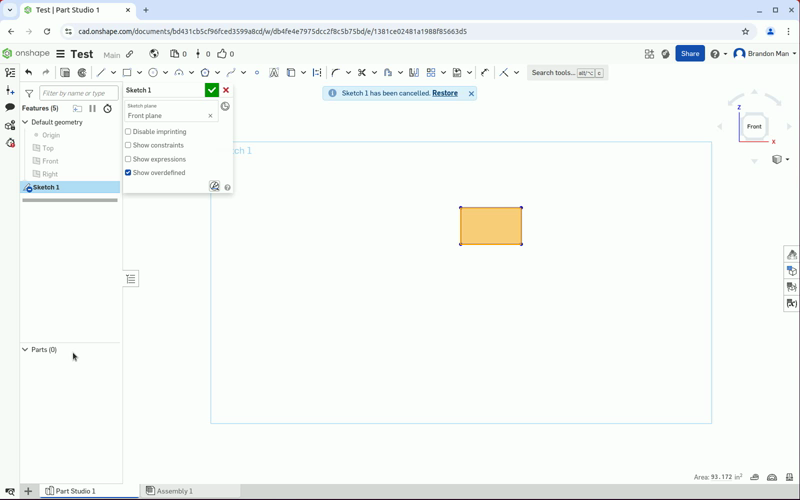
key(shift+e)
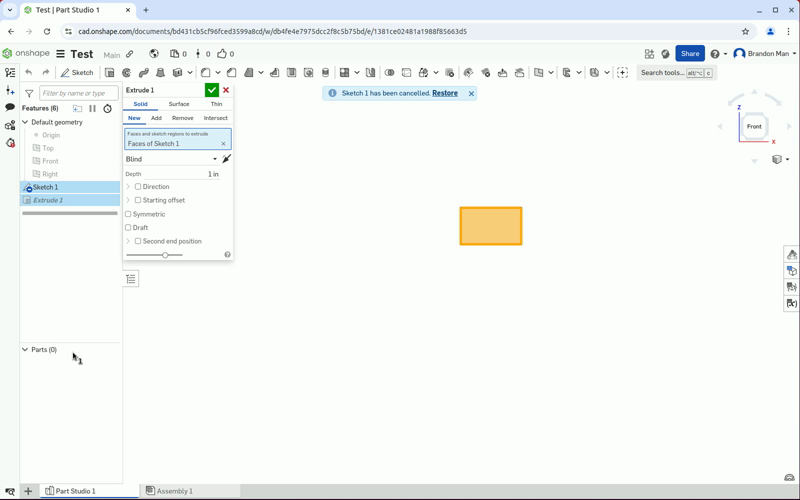
mouse_move(143, 106)
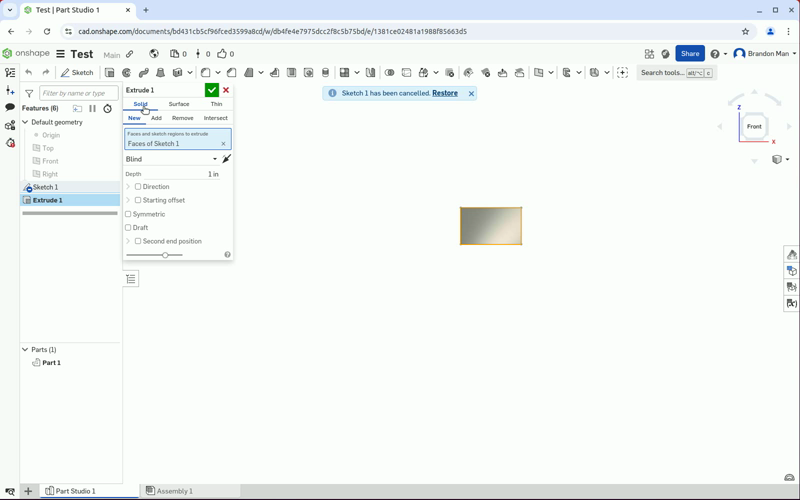
click(143, 106)
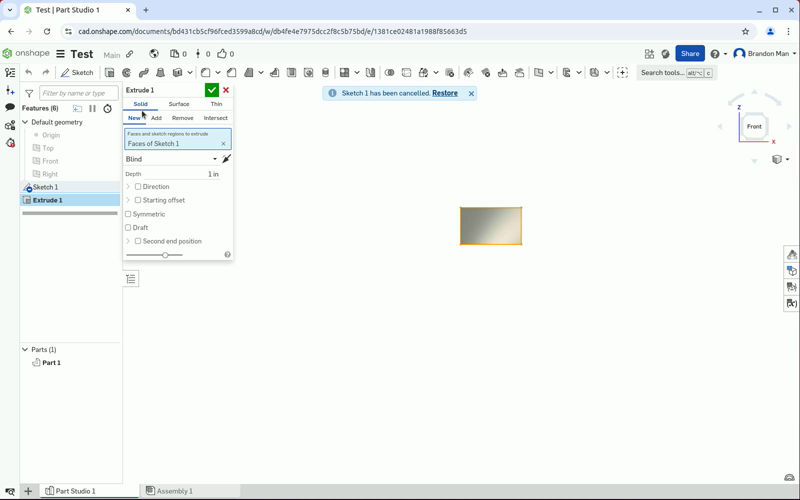
mouse_move(137, 120)
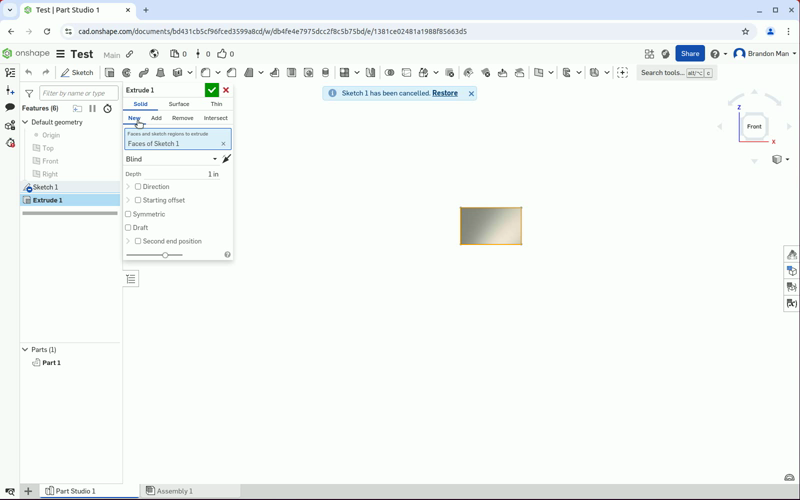
click(137, 120)
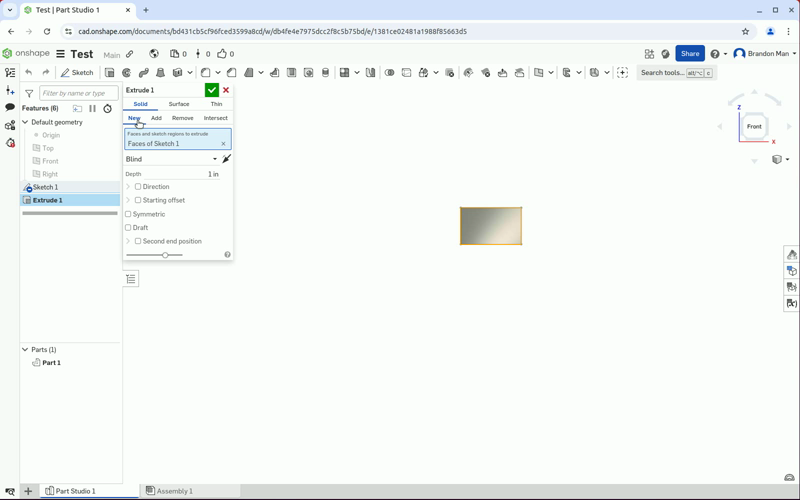
key(tab, 4)
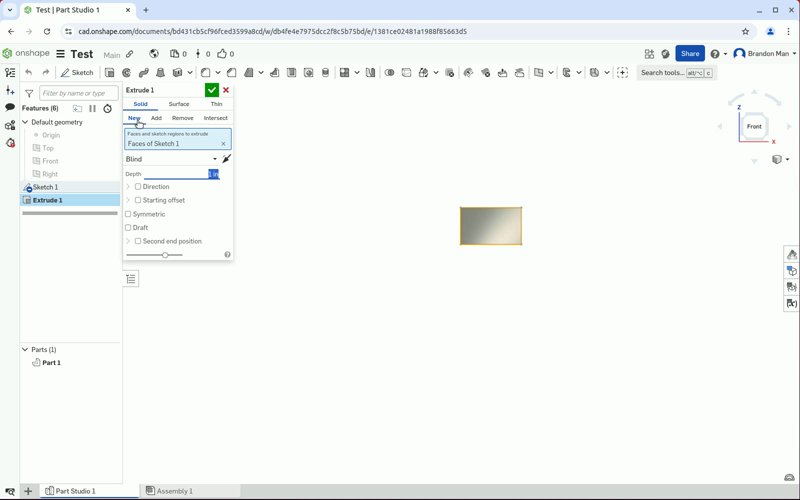
text(6.74)
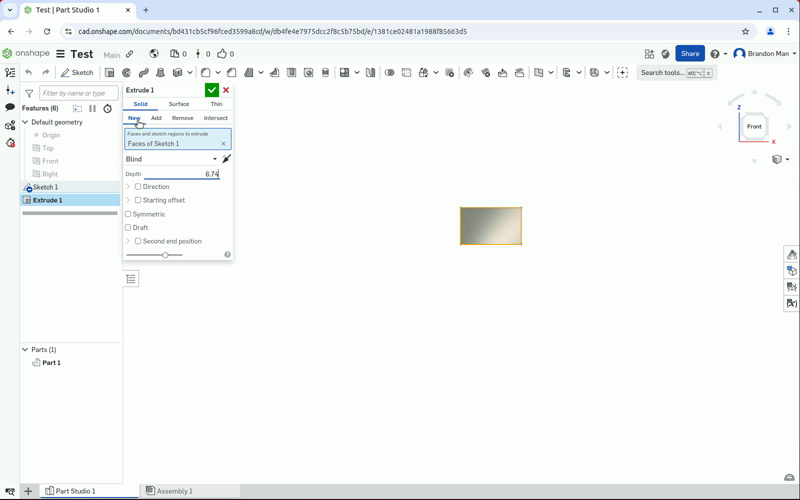
key(enter)
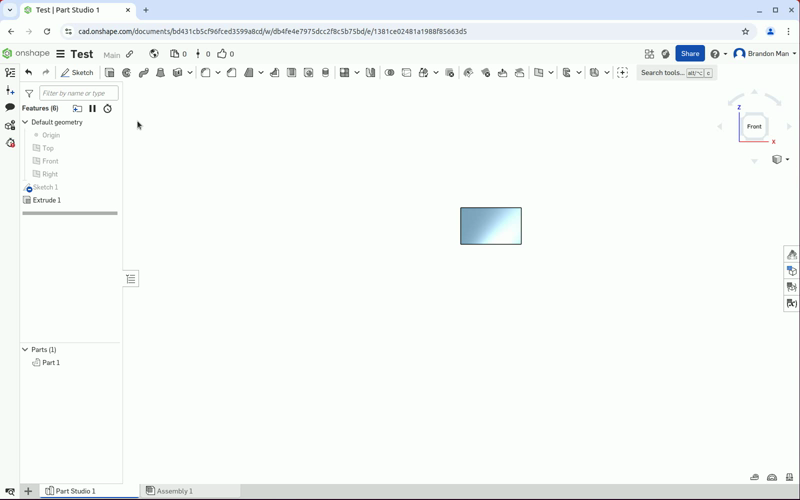
key(shift+h)
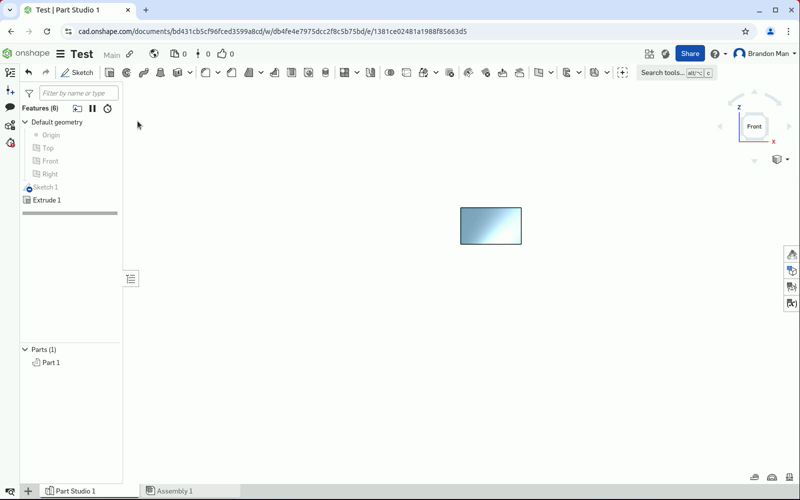
key(shift+h)
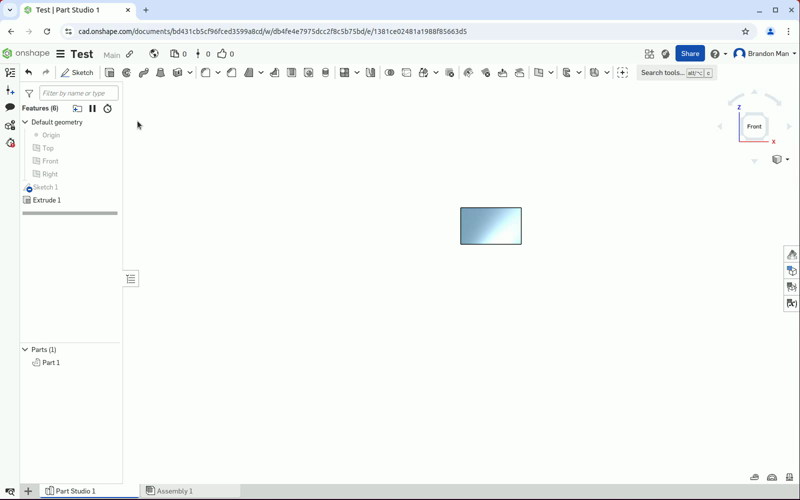
mouse_move(73, 189)
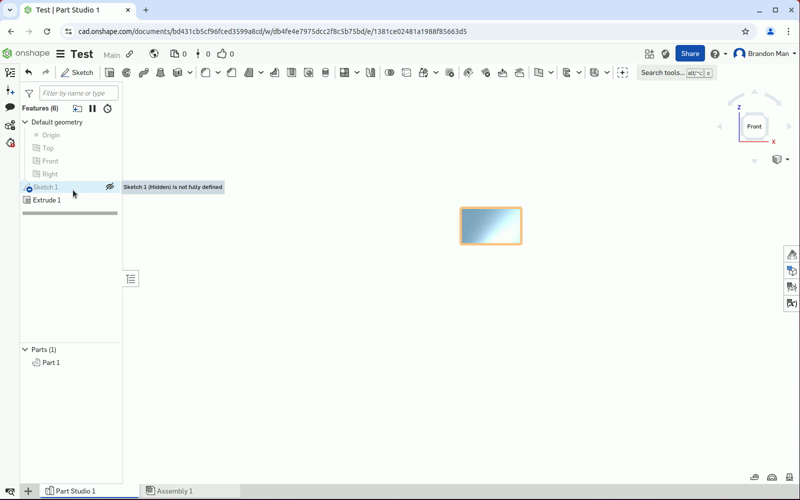
click(73, 189)
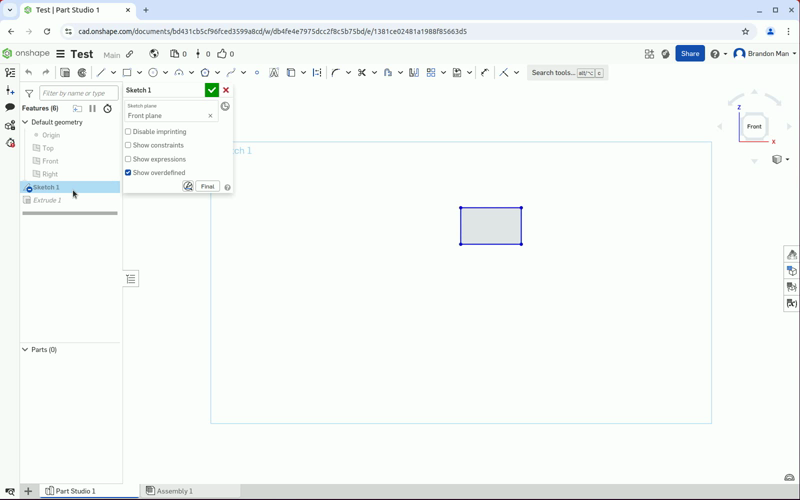
mouse_move(229, 92)
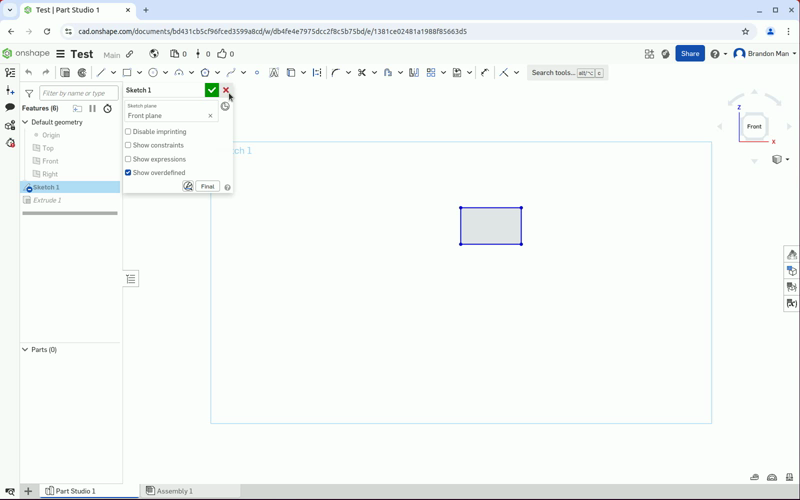
click(229, 92)
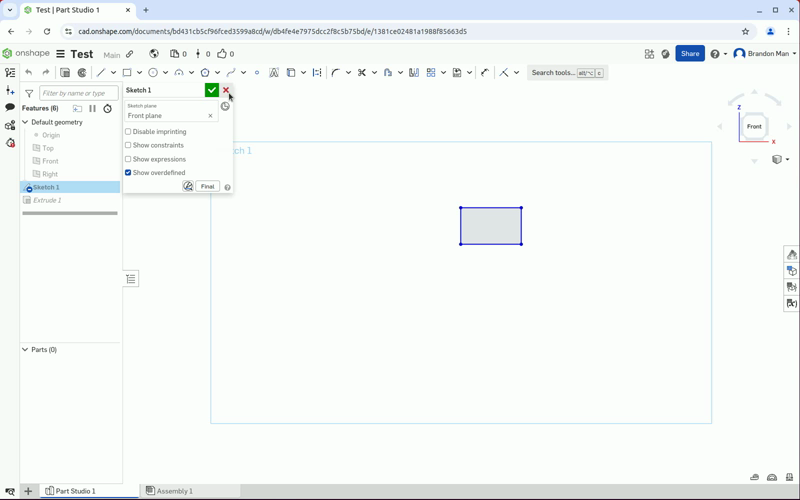
key(shift+s)
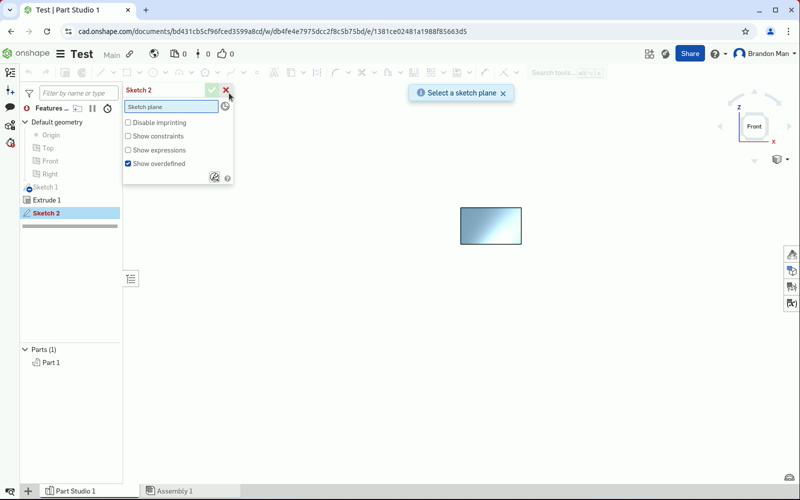
mouse_move(73, 163)
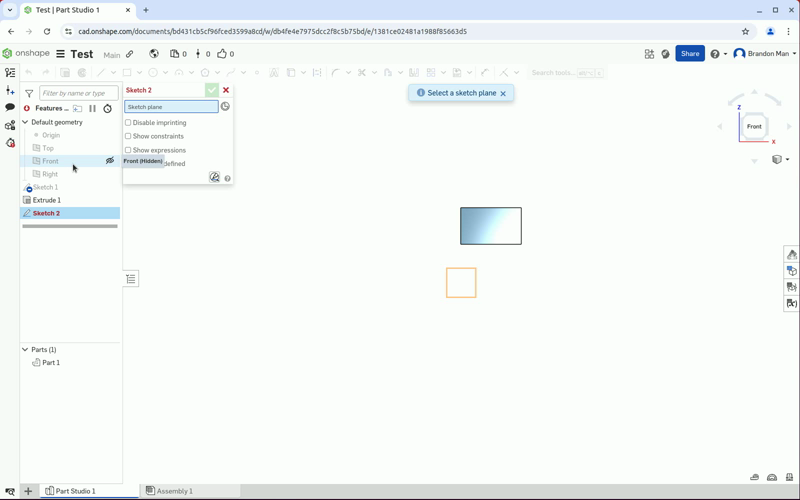
click(73, 163)
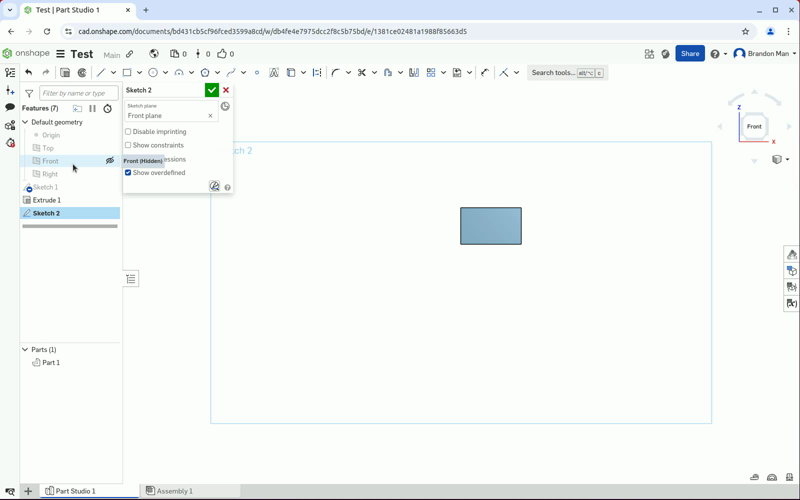
mouse_move(73, 352)
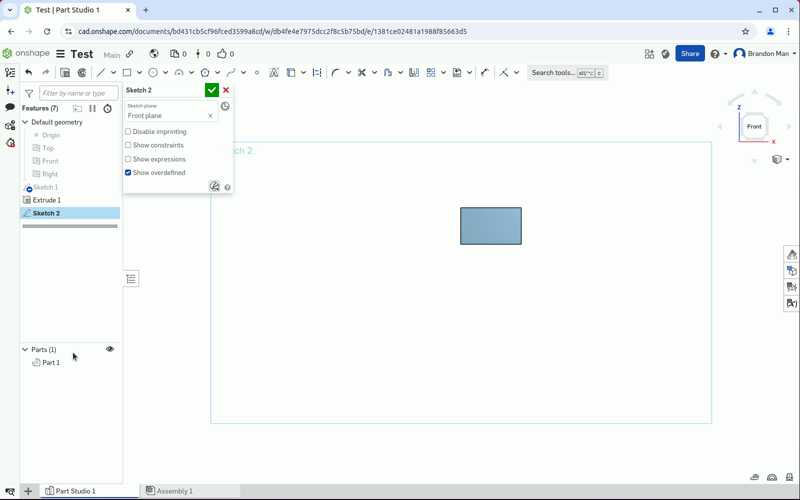
key(y)
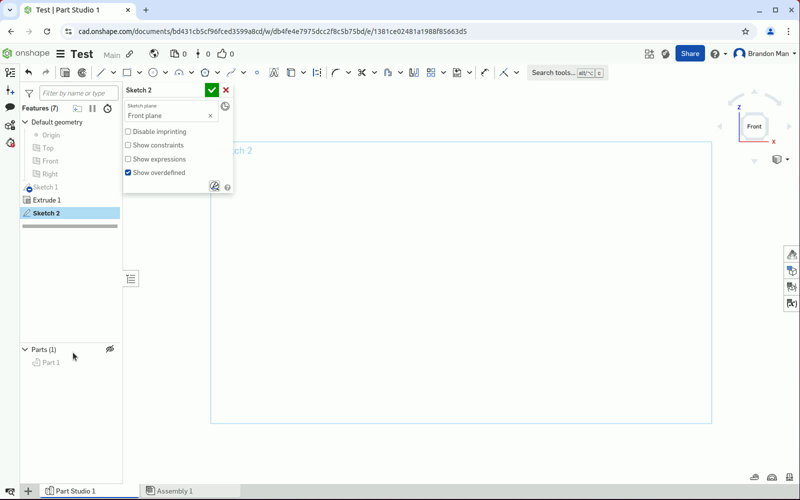
key(l)
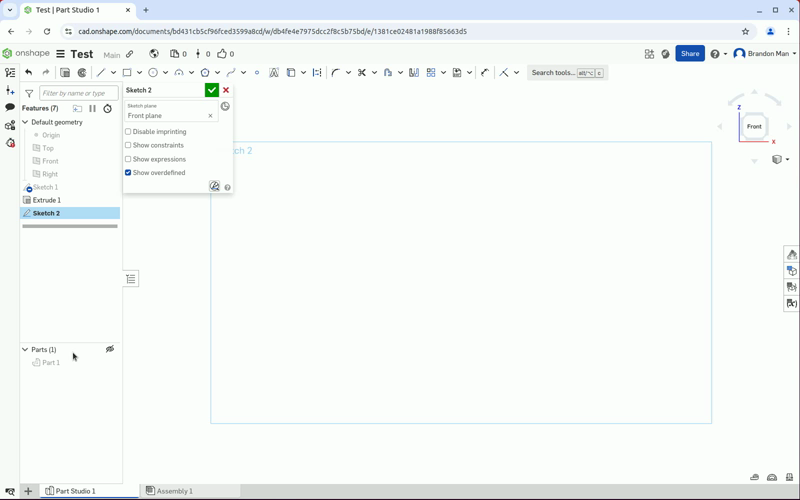
key_down(shift)
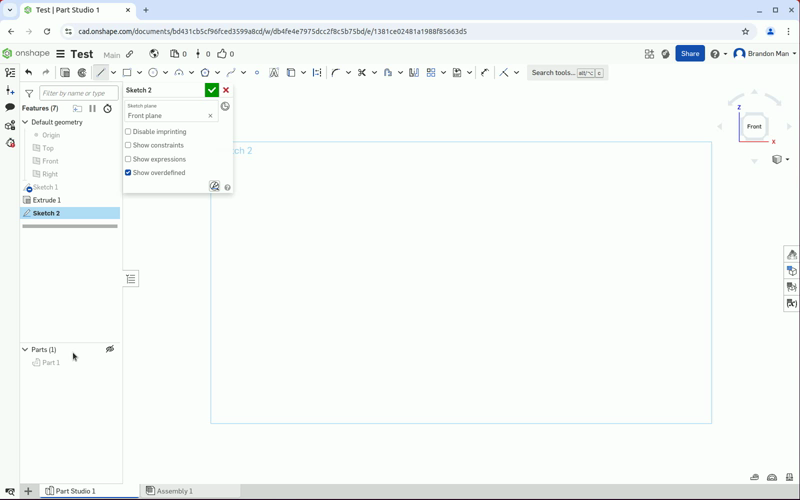
mouse_move(460, 209)
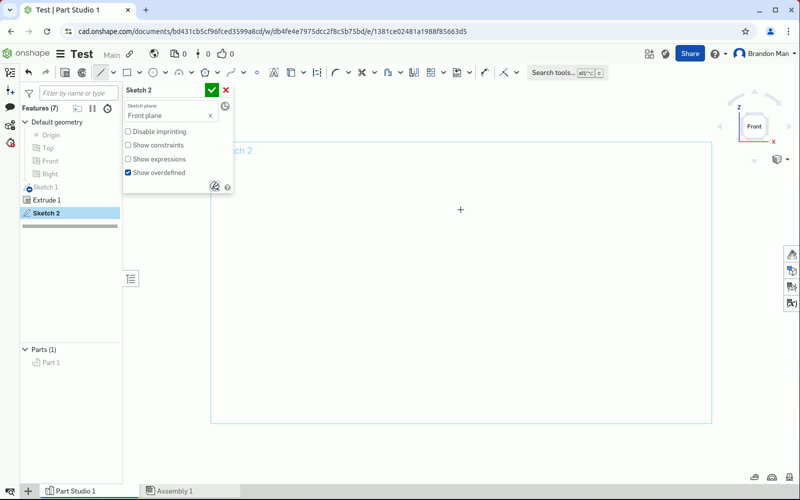
click(460, 209)
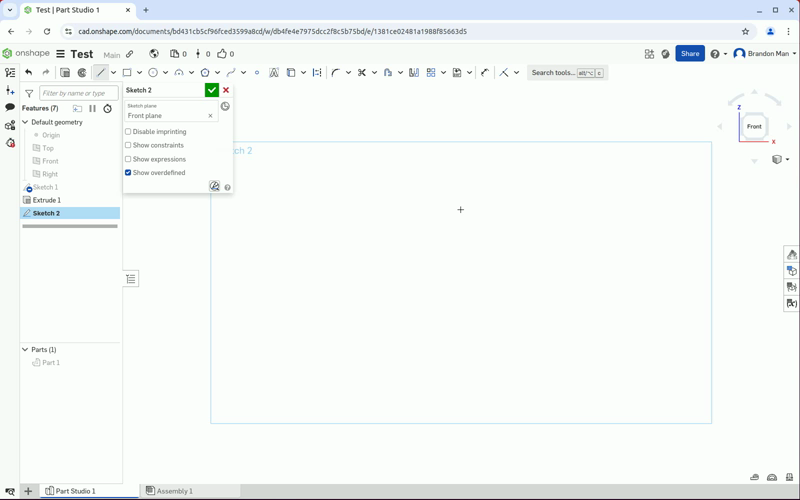
key_up(shift)
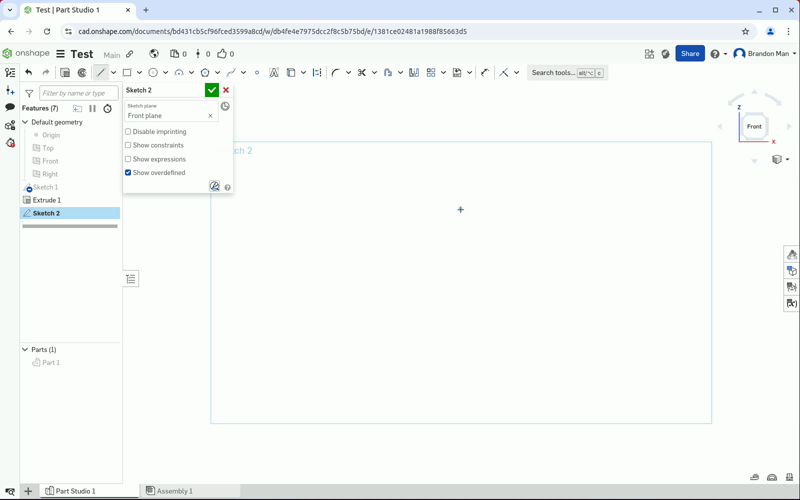
key_down(shift)
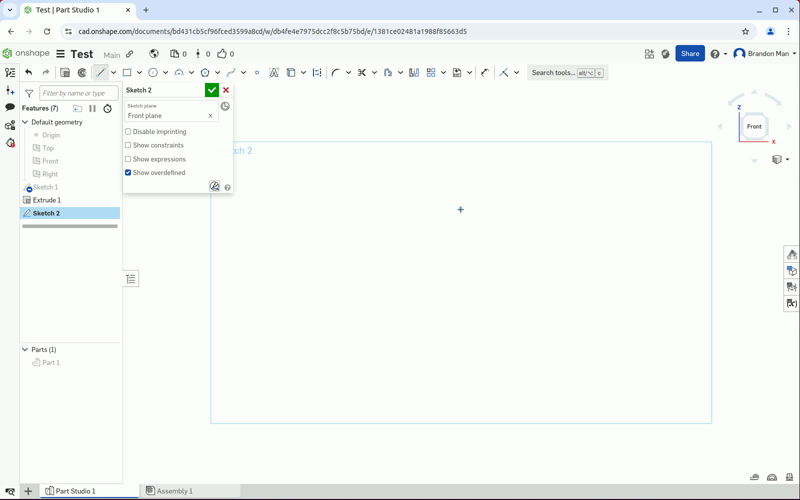
mouse_move(521, 209)
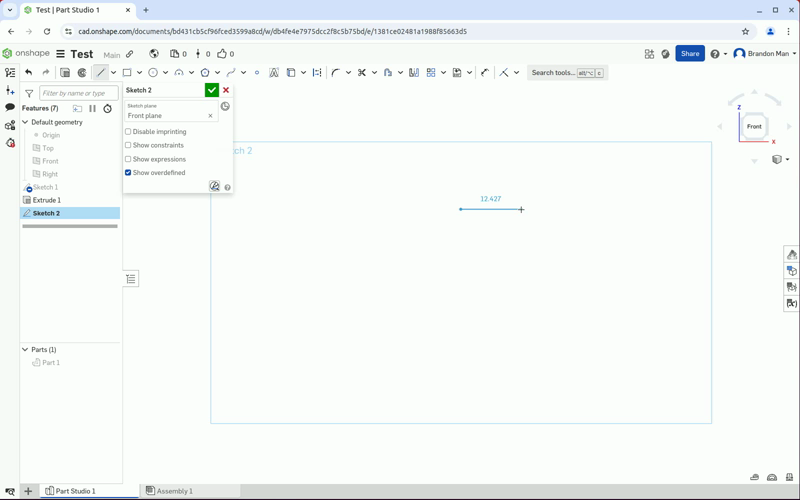
click(521, 209)
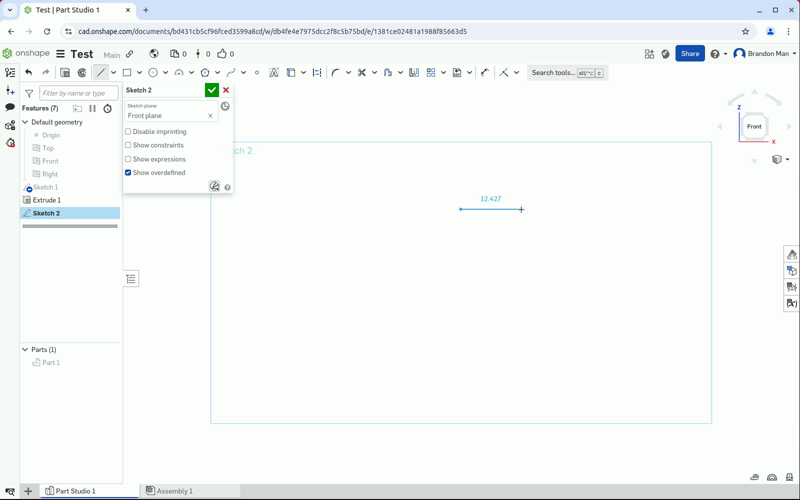
key_up(shift)
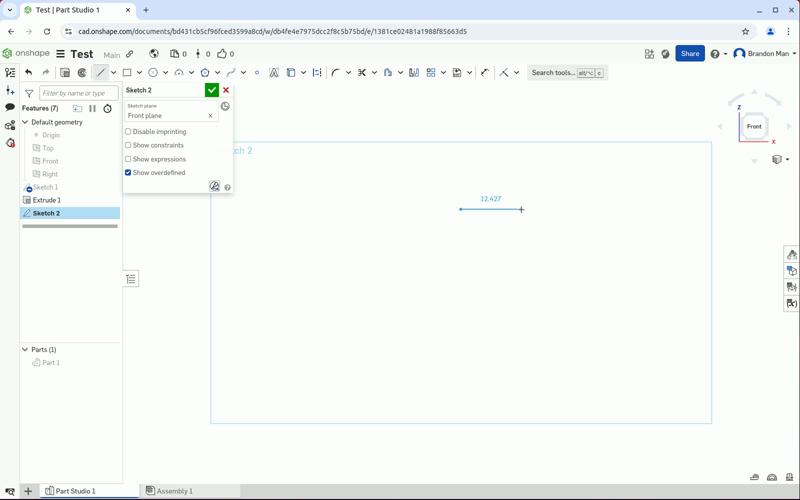
key_down(shift)
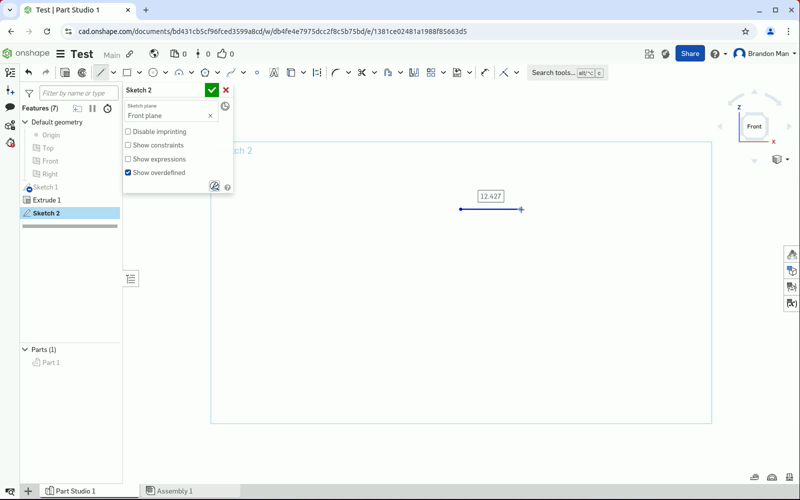
mouse_move(551, 209)
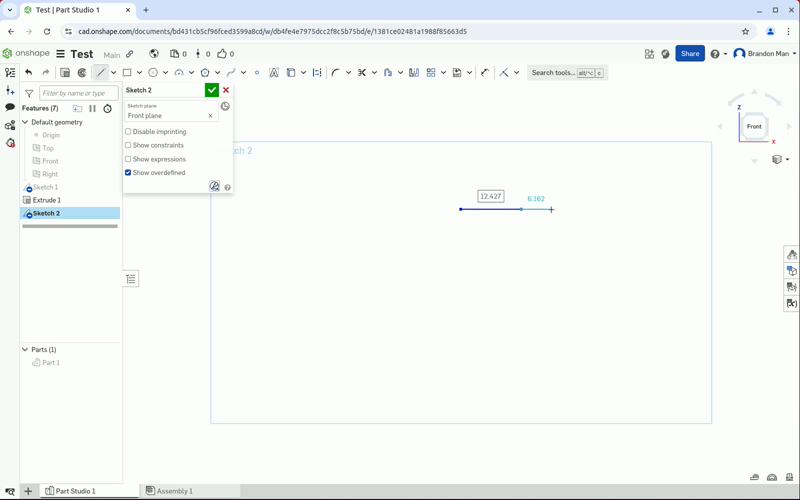
mouse_move(521, 176)
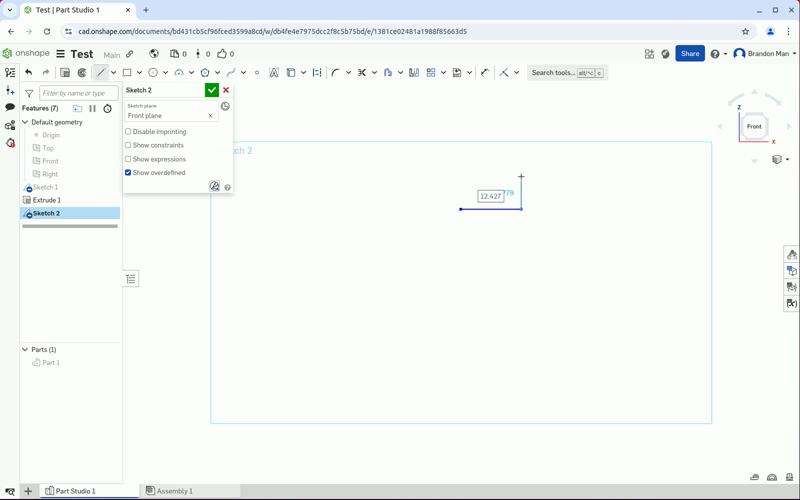
click(521, 176)
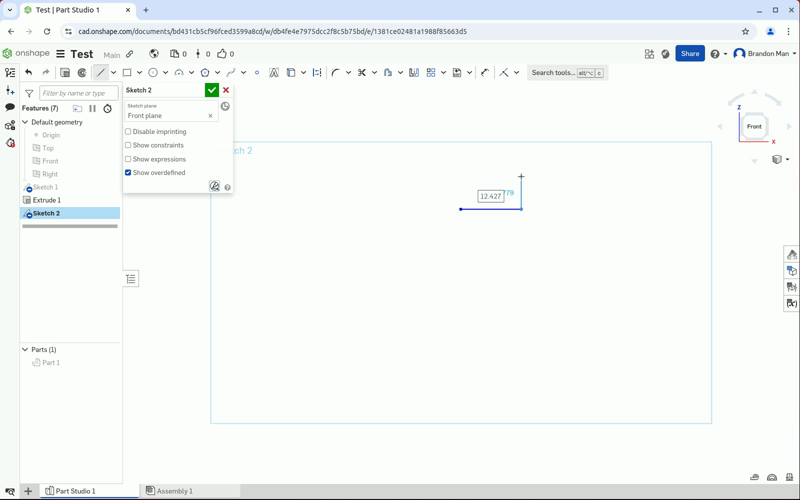
key_up(shift)
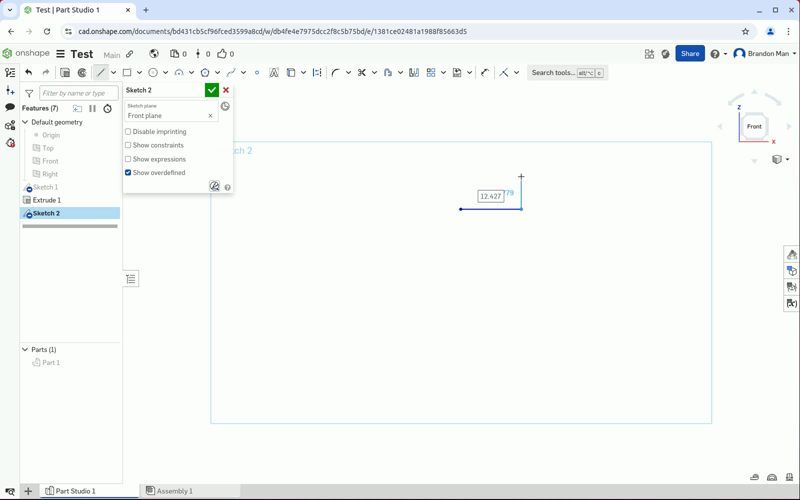
key(esc)
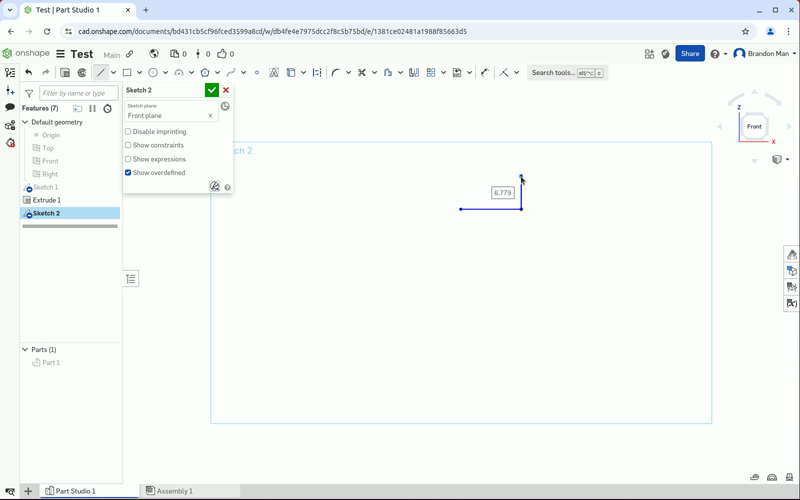
key(a)
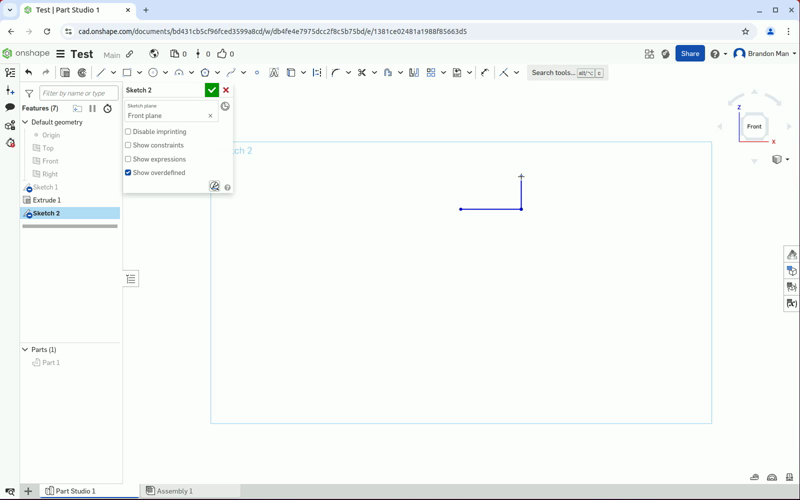
mouse_move(521, 176)
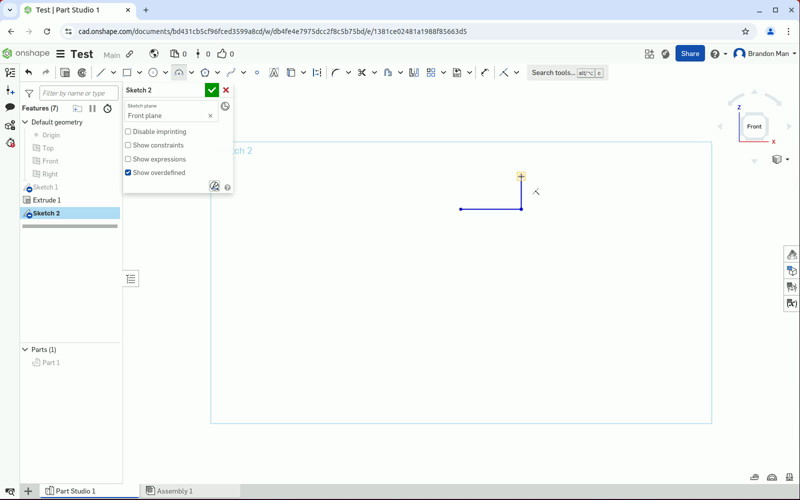
click(521, 176)
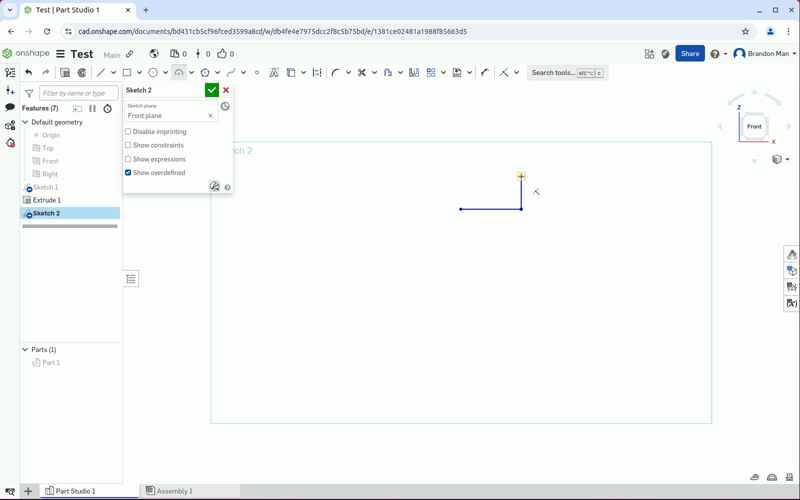
key_down(shift)
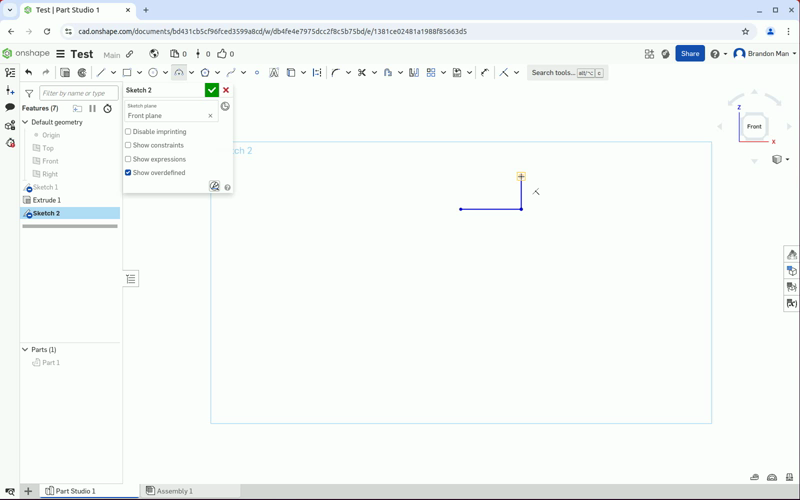
mouse_move(515, 169)
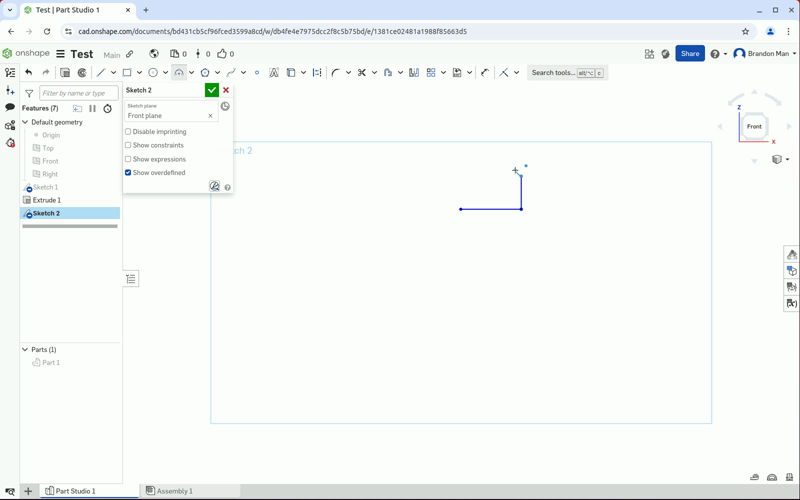
click(515, 169)
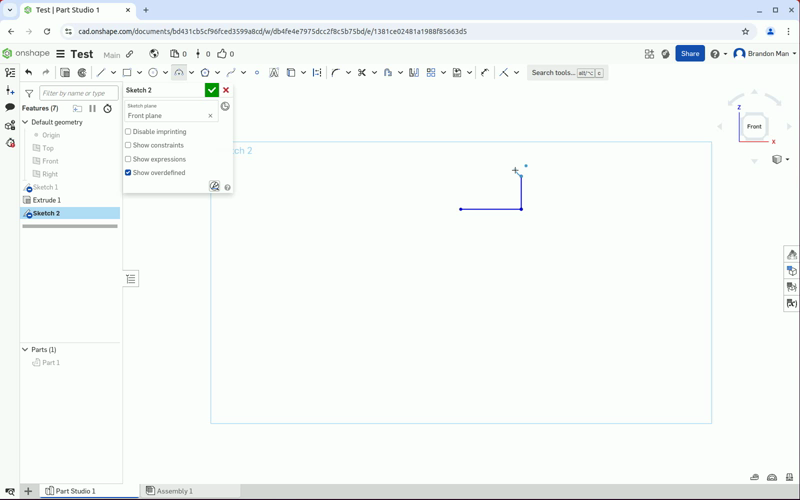
mouse_move(519, 171)
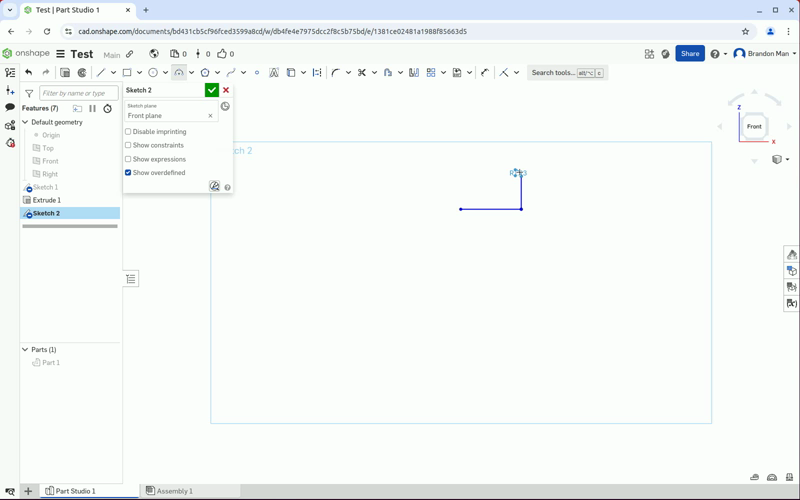
click(519, 171)
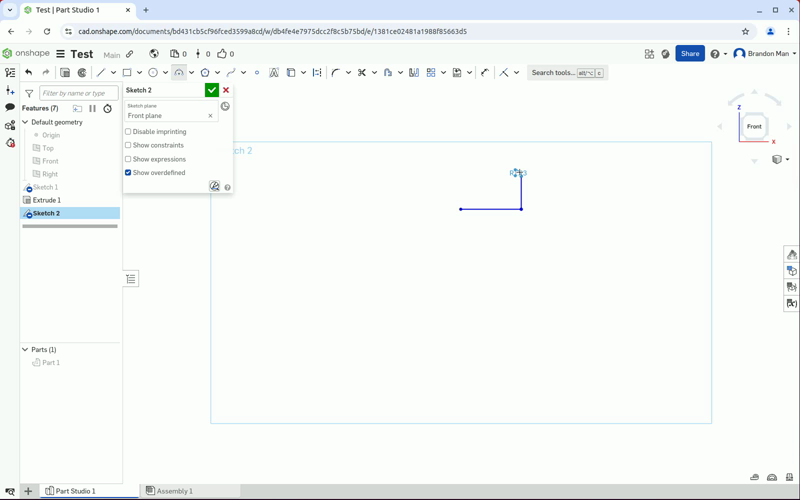
key_up(shift)
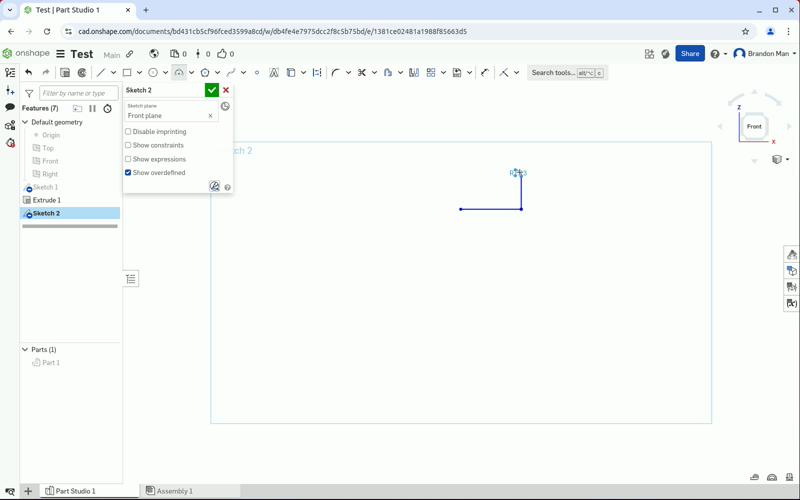
key(esc)
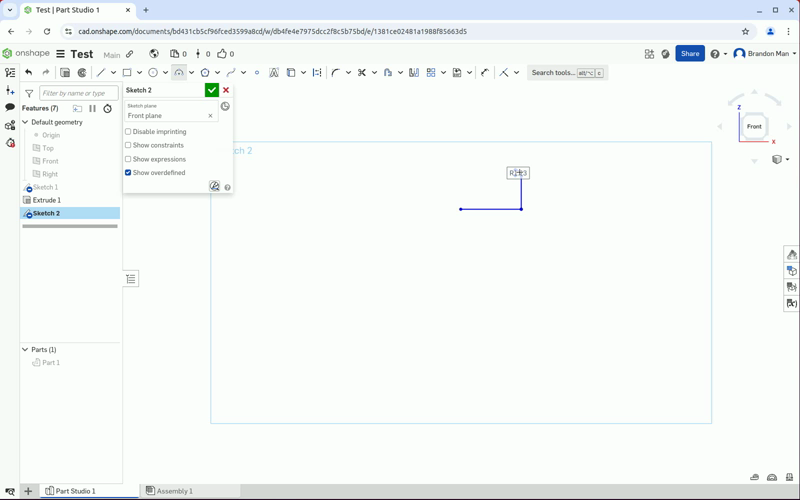
key(l)
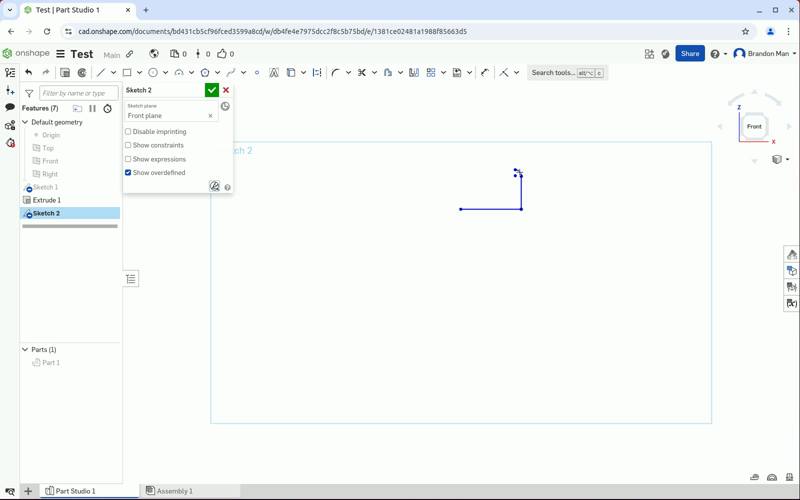
mouse_move(515, 169)
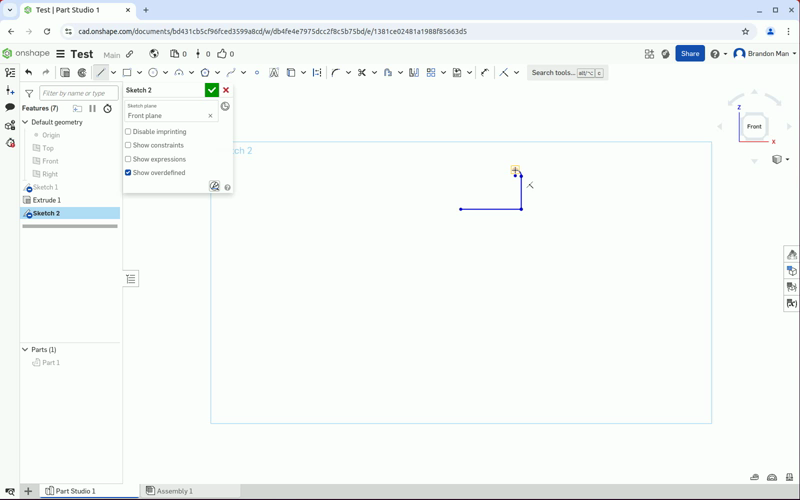
click(515, 169)
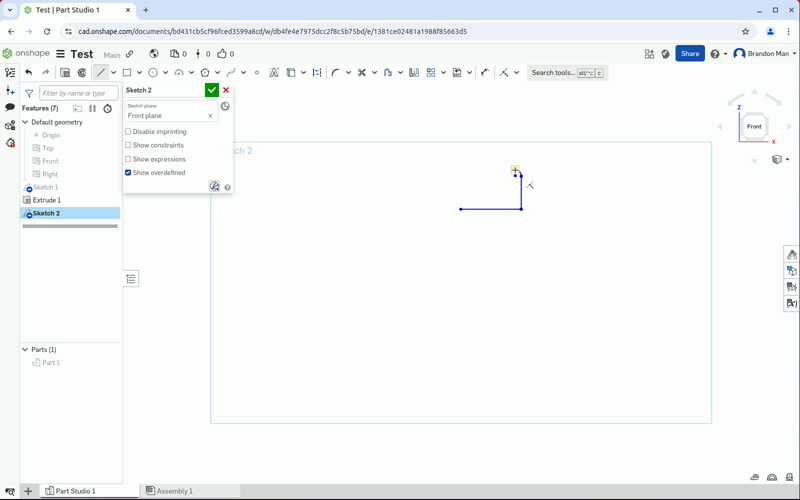
key_down(shift)
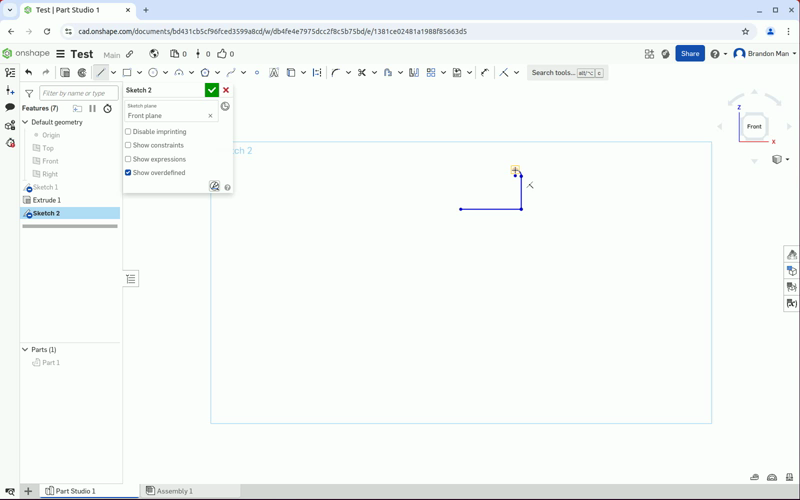
mouse_move(545, 169)
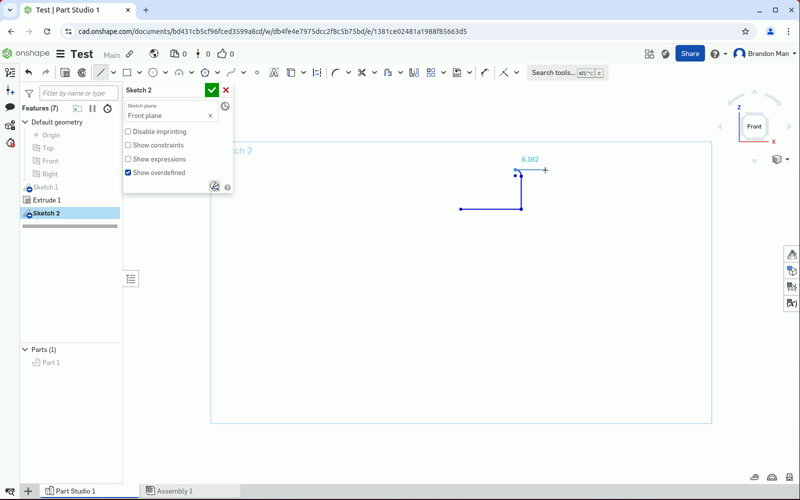
mouse_move(505, 169)
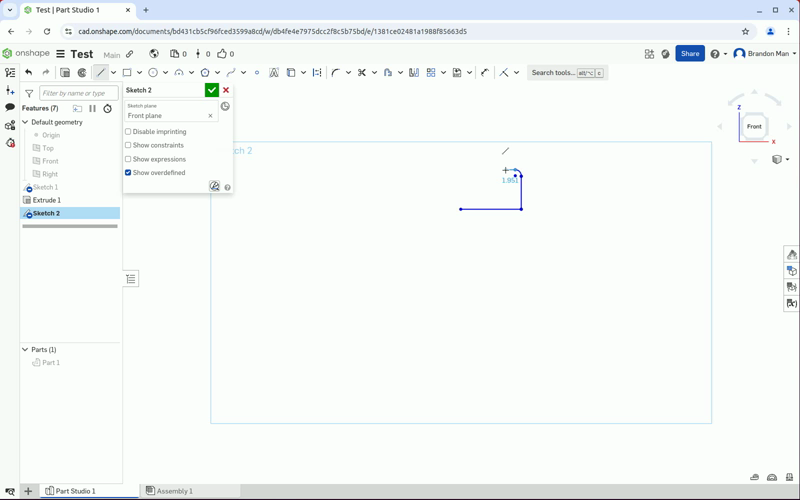
click(505, 169)
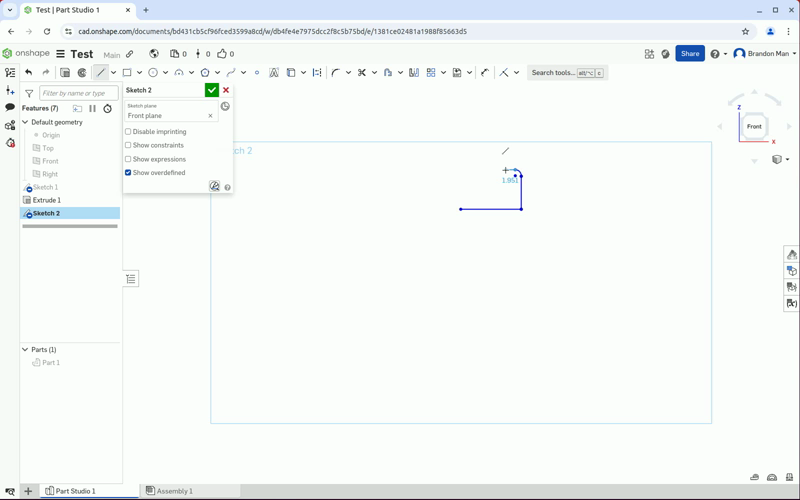
key_up(shift)
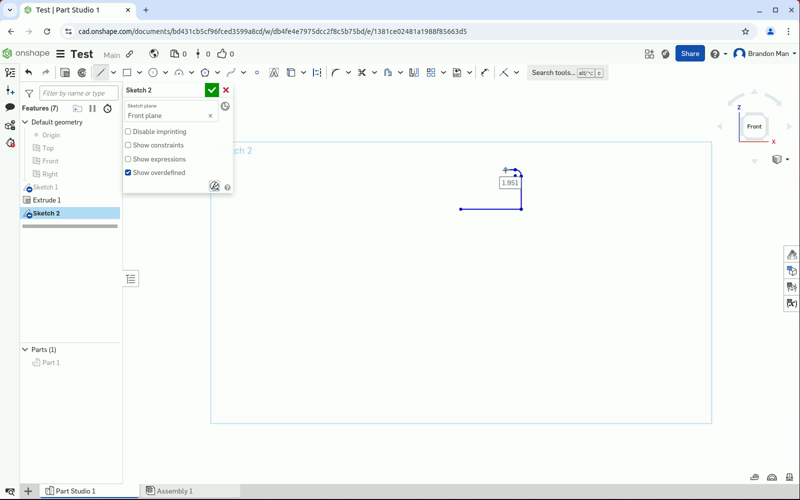
key(esc)
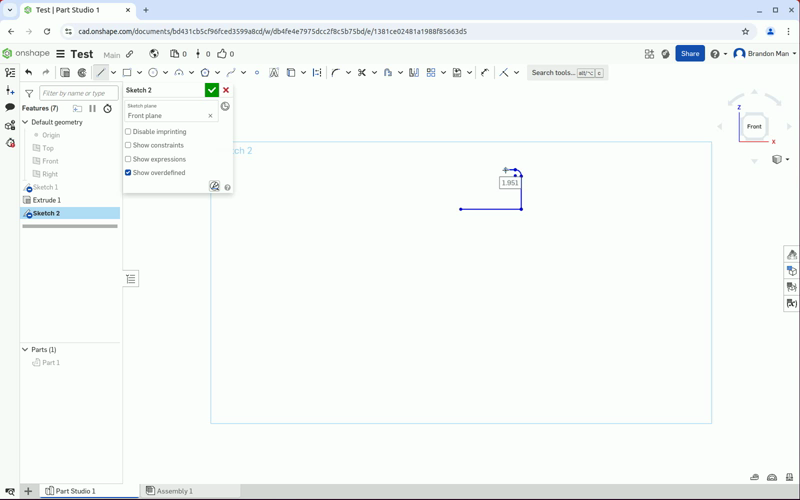
key(a)
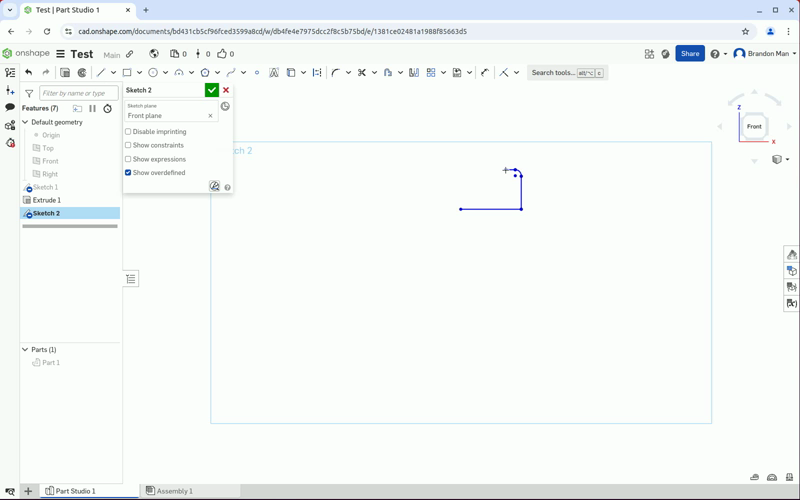
mouse_move(505, 169)
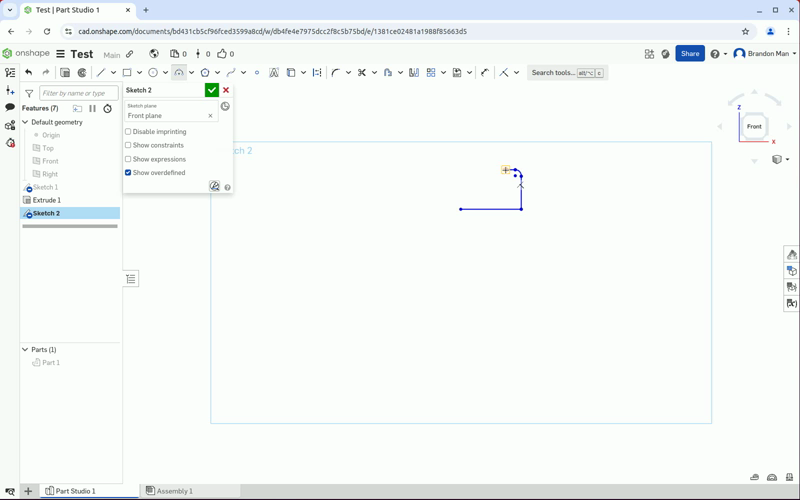
click(505, 169)
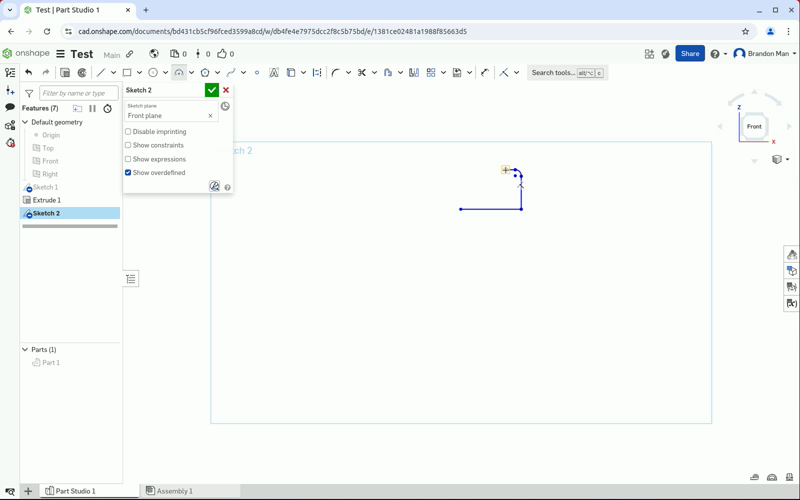
key_down(shift)
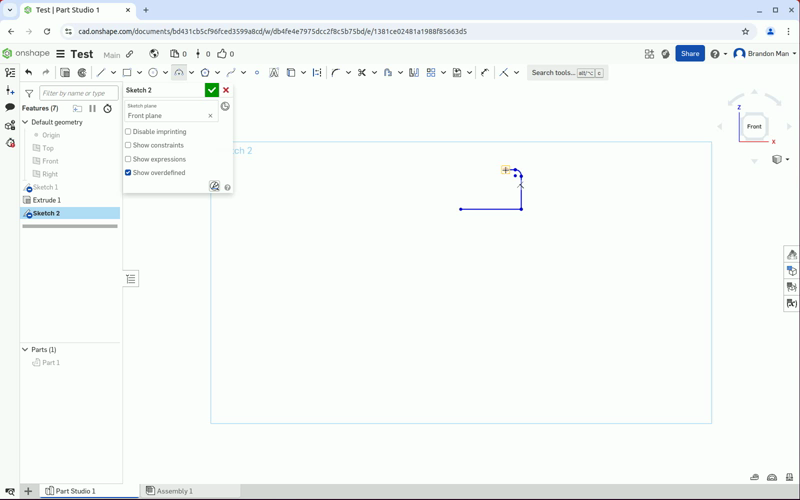
mouse_move(500, 176)
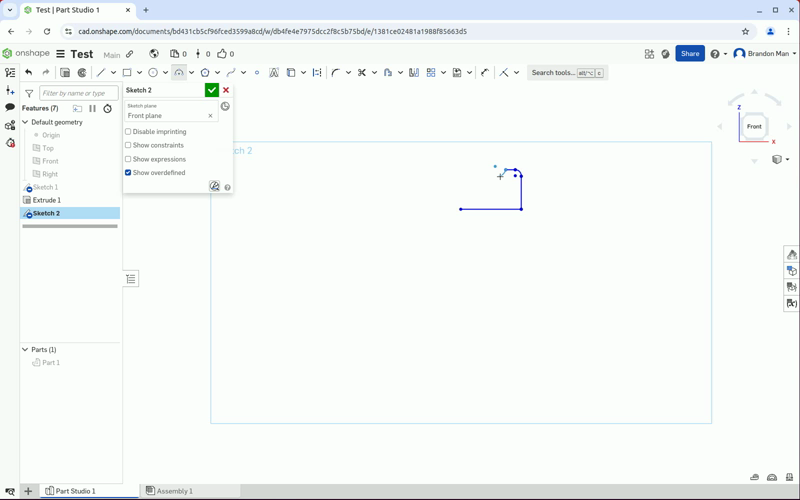
click(500, 176)
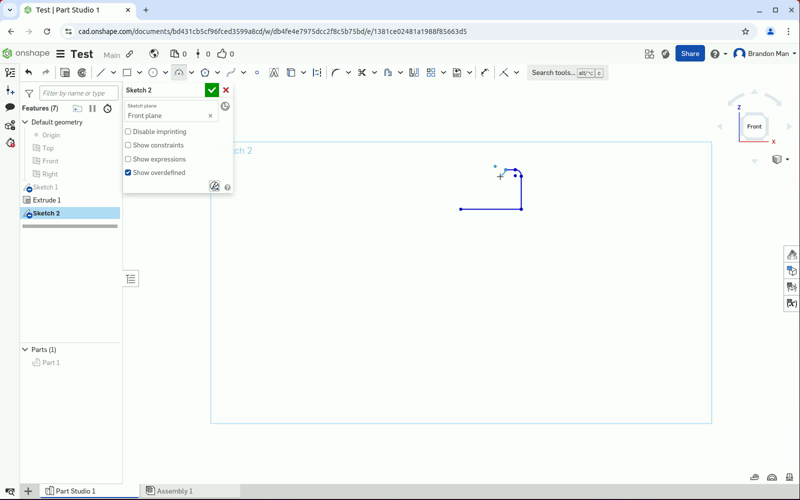
mouse_move(501, 171)
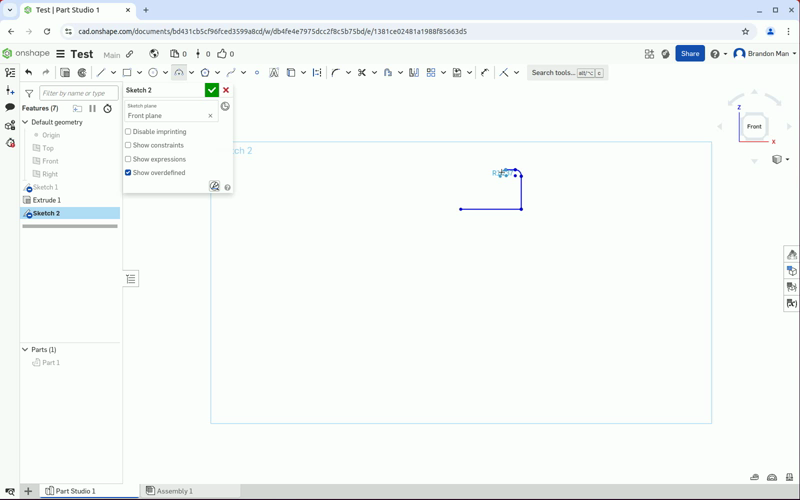
click(501, 171)
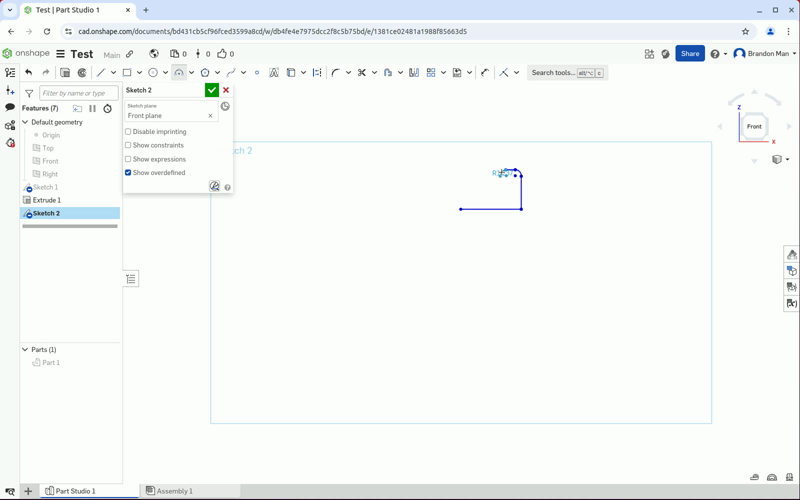
key_up(shift)
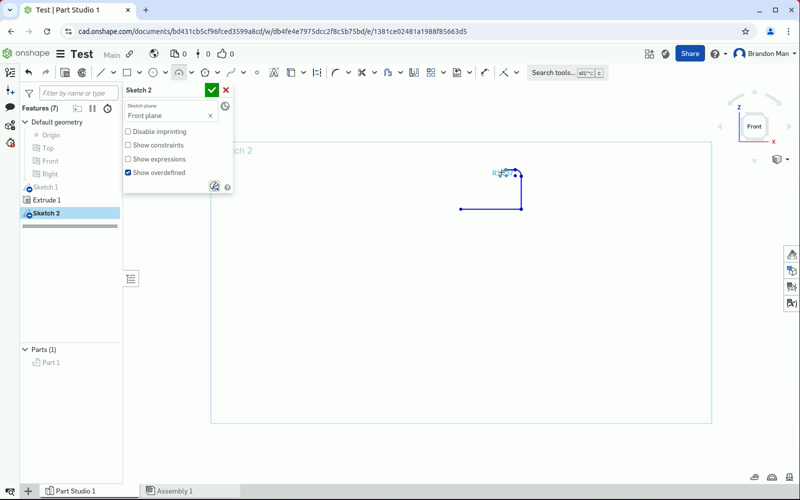
key(esc)
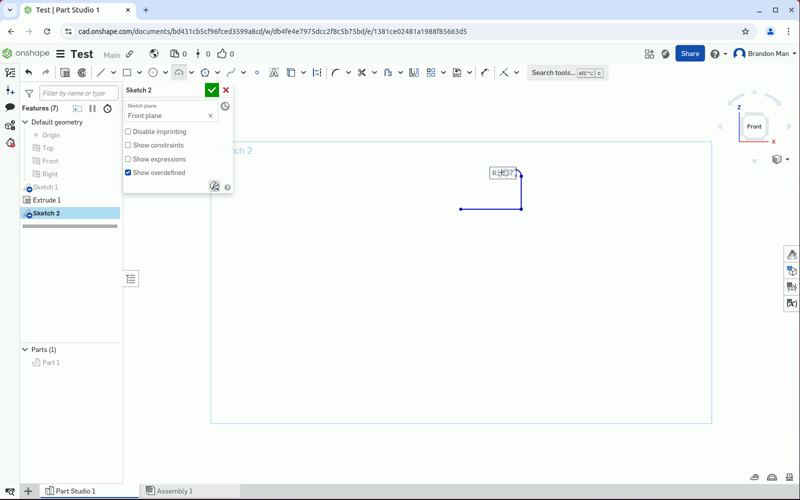
key(l)
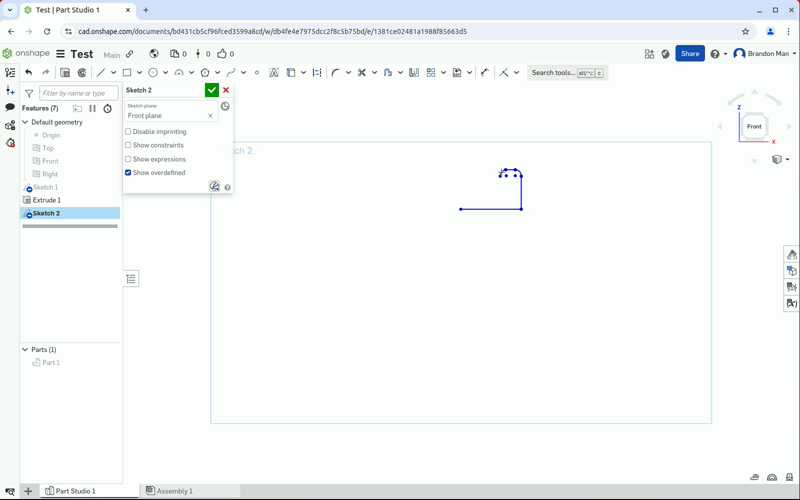
mouse_move(500, 176)
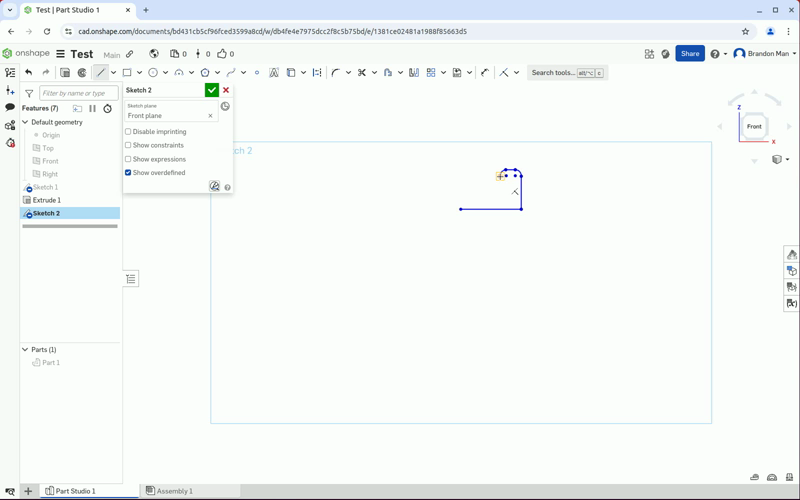
click(500, 176)
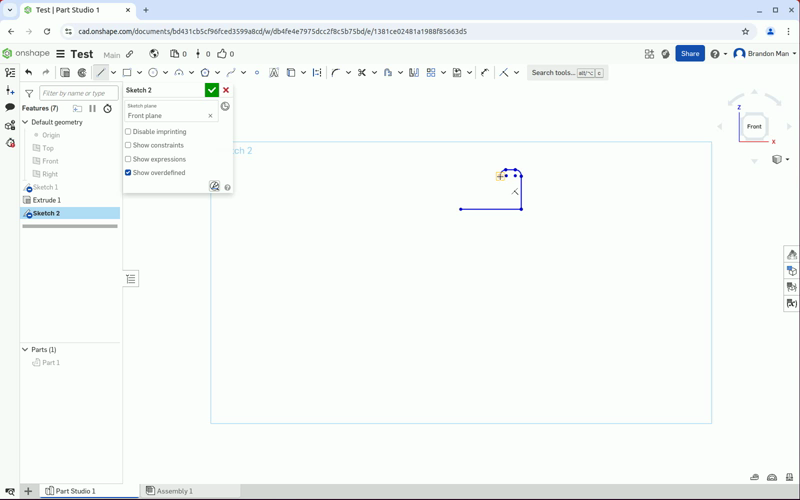
key_down(shift)
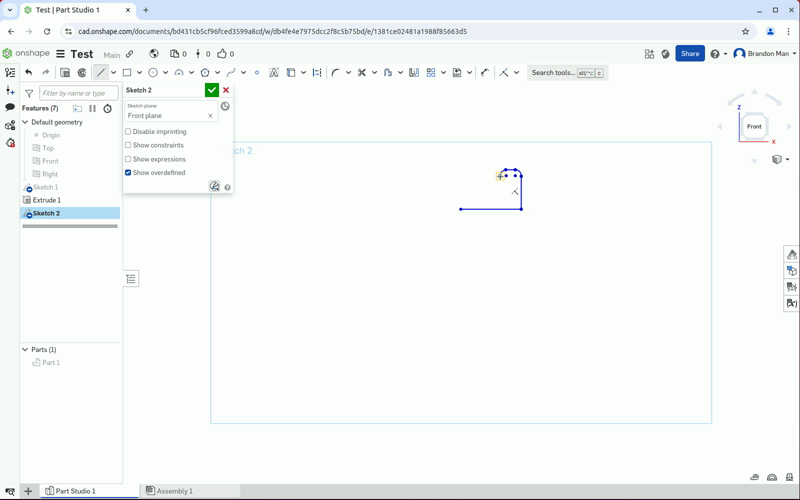
mouse_move(530, 176)
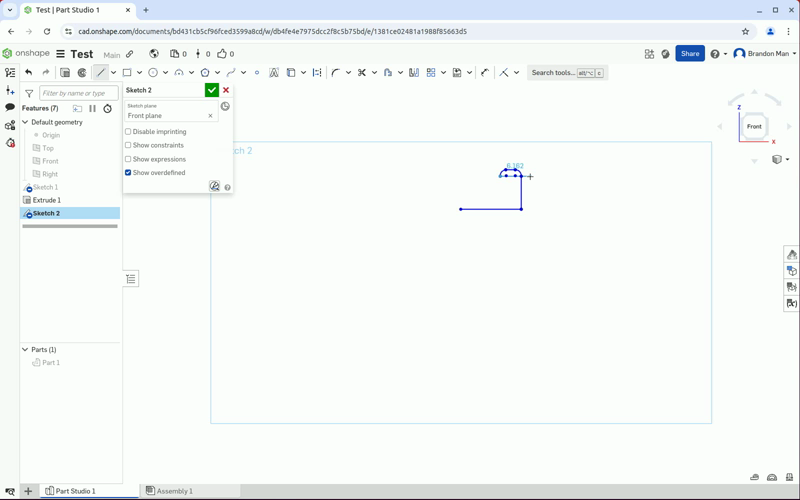
mouse_move(500, 191)
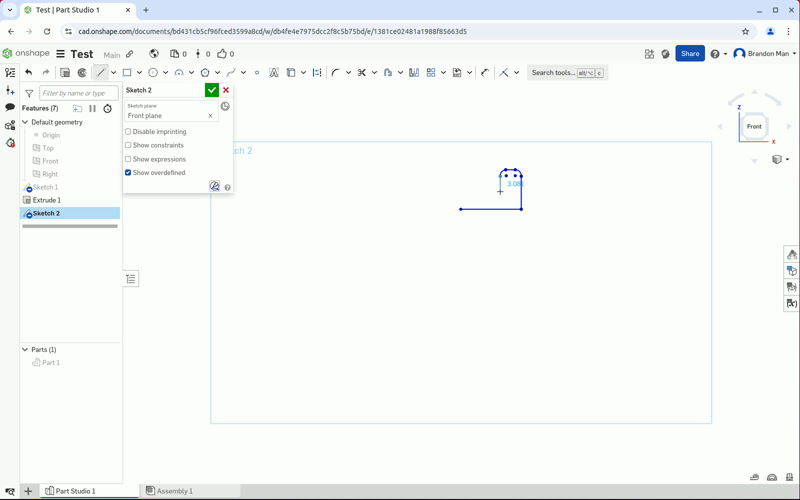
click(500, 191)
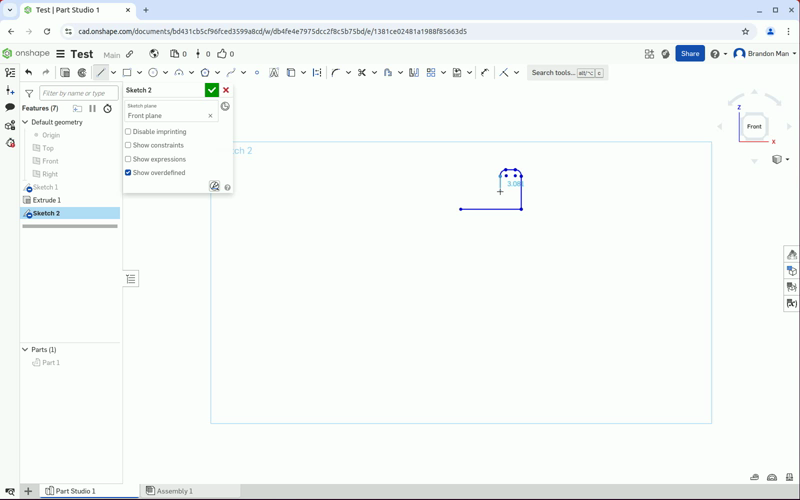
key_up(shift)
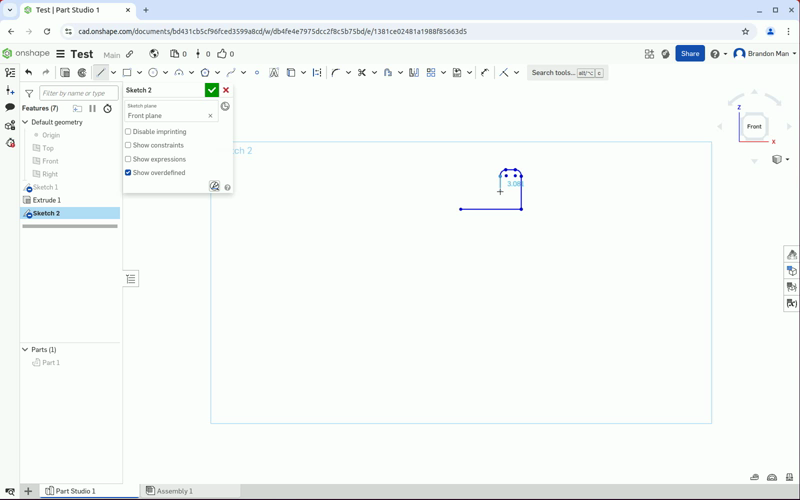
key(esc)
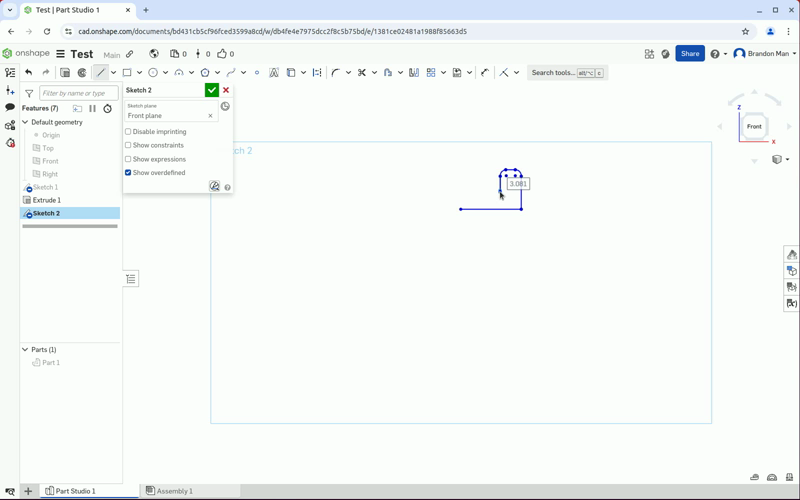
key(a)
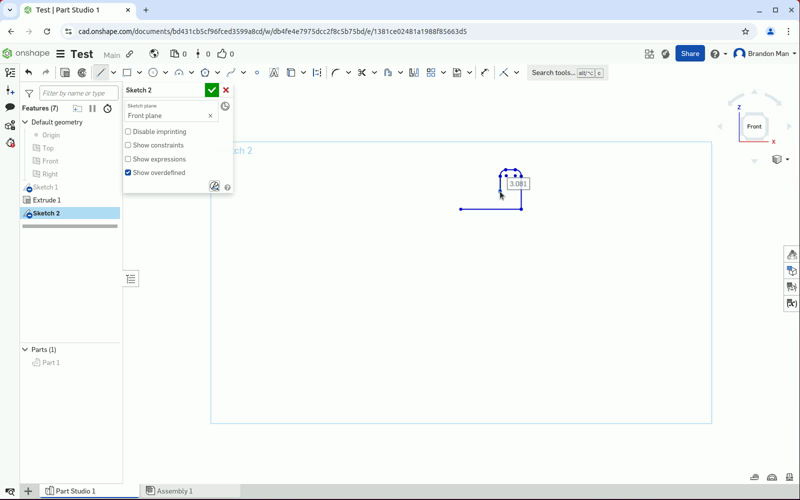
mouse_move(500, 191)
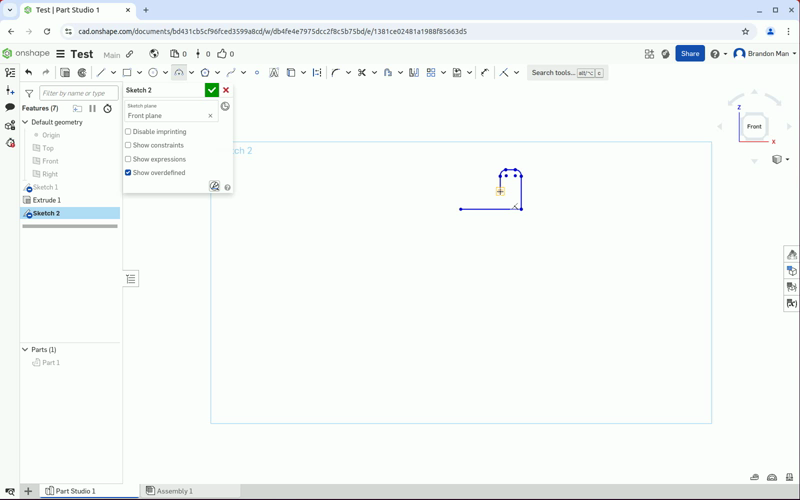
click(500, 191)
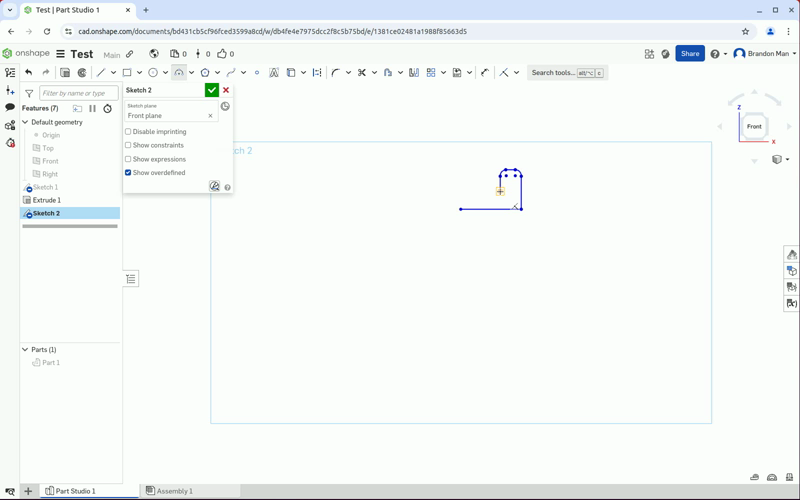
key_down(shift)
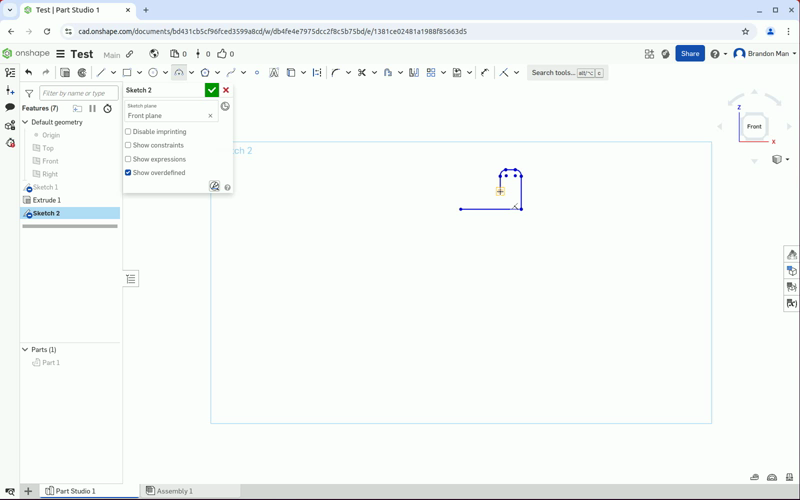
mouse_move(481, 191)
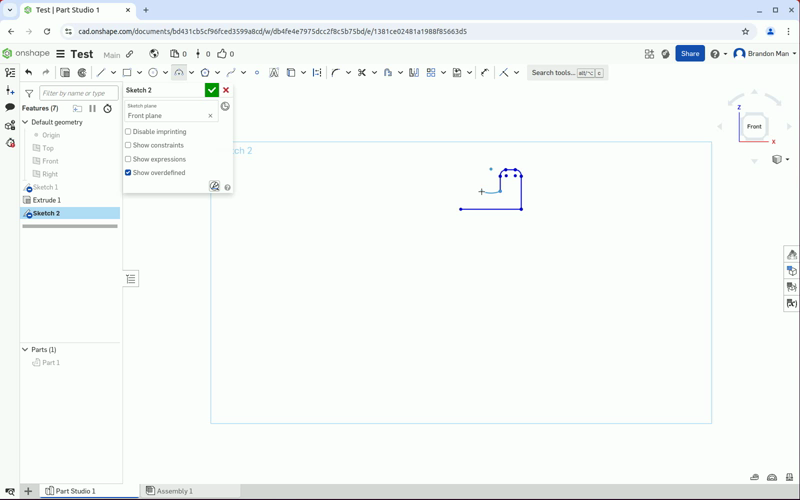
click(481, 191)
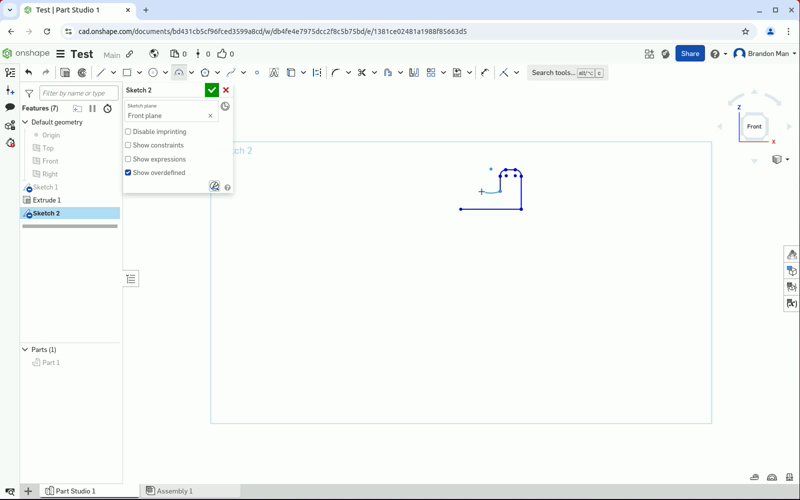
mouse_move(491, 200)
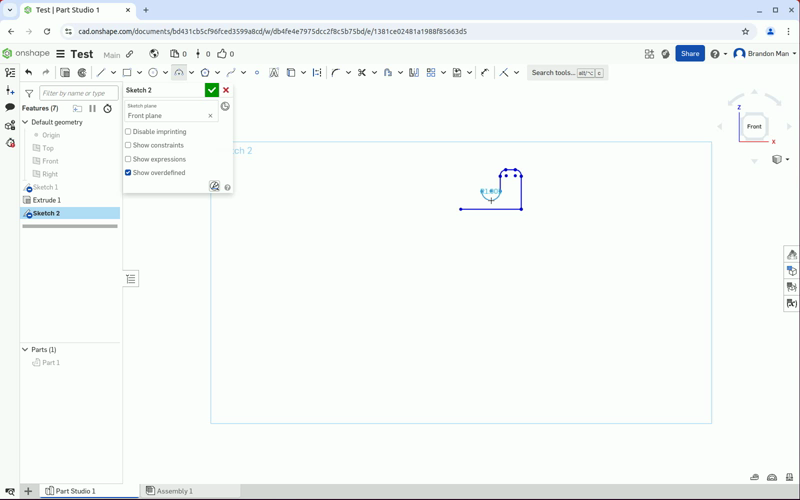
click(491, 200)
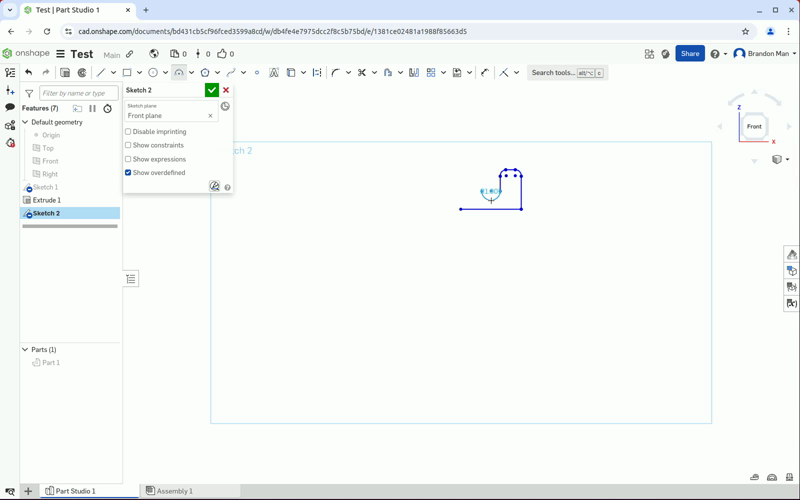
key_up(shift)
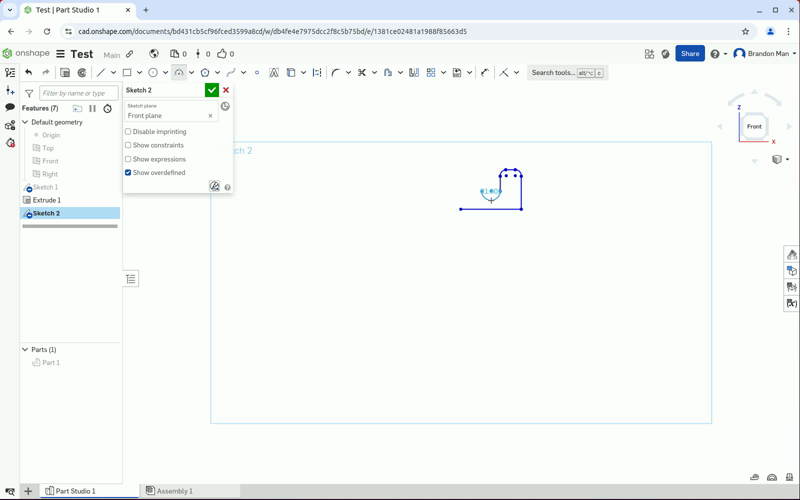
key(esc)
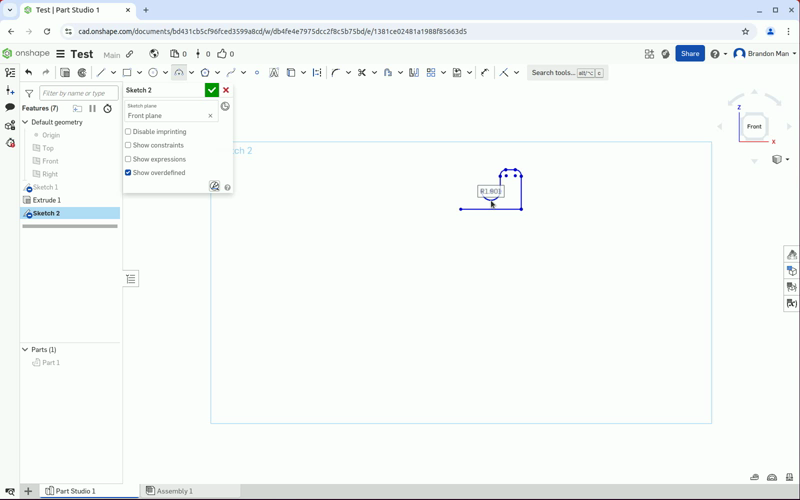
key(l)
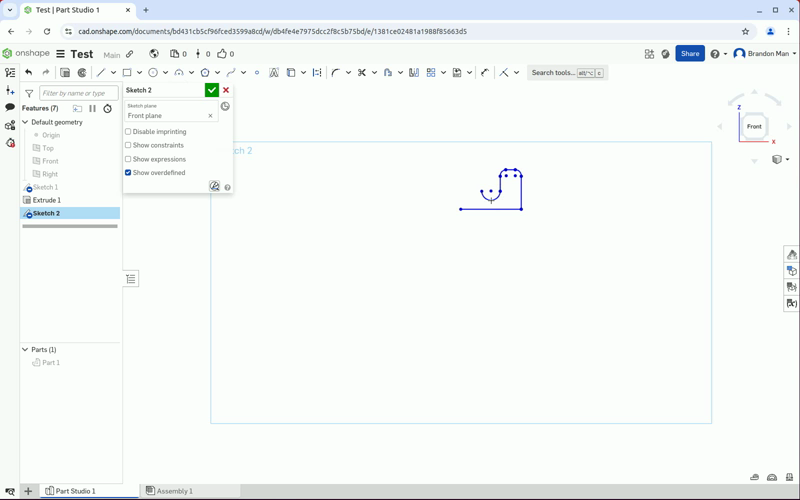
mouse_move(481, 191)
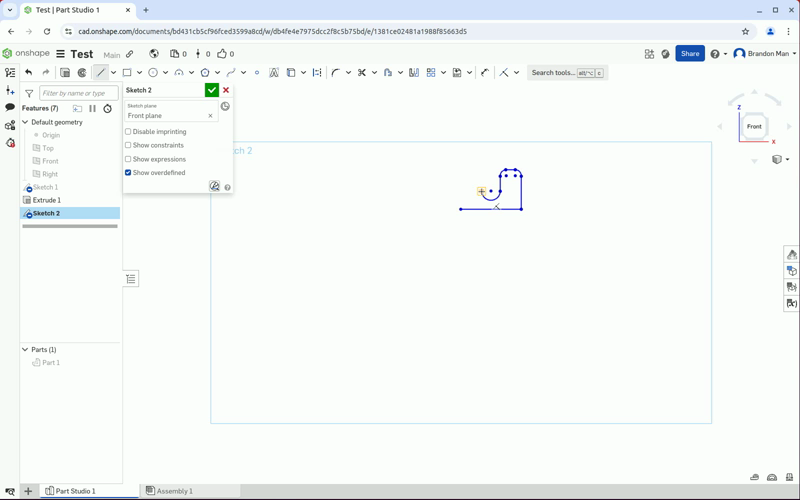
click(481, 191)
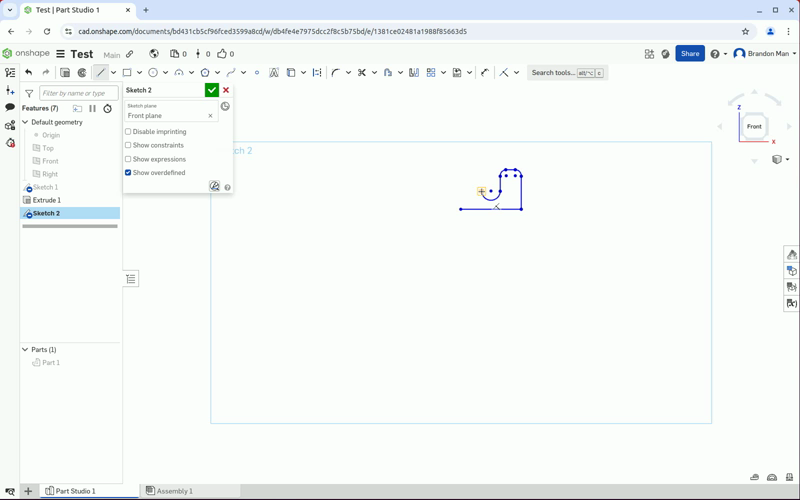
key_down(shift)
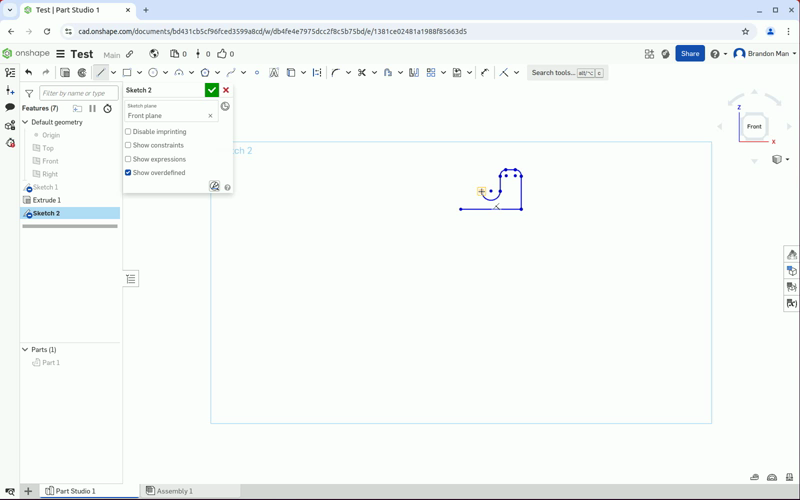
mouse_move(511, 191)
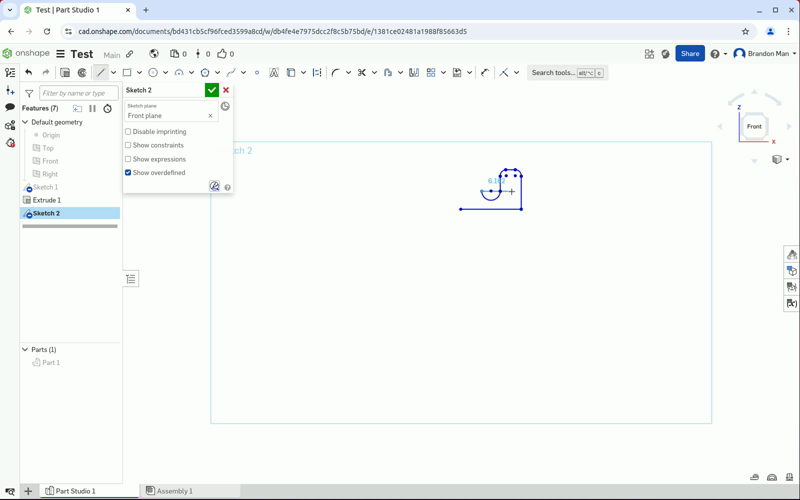
mouse_move(481, 176)
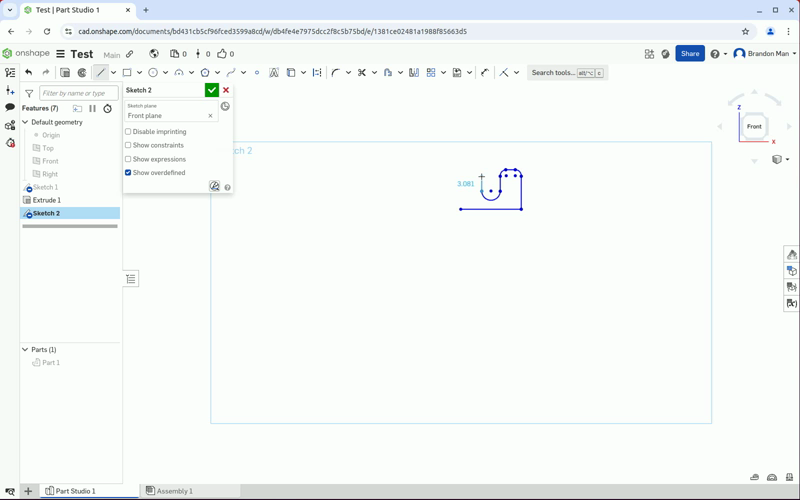
click(481, 176)
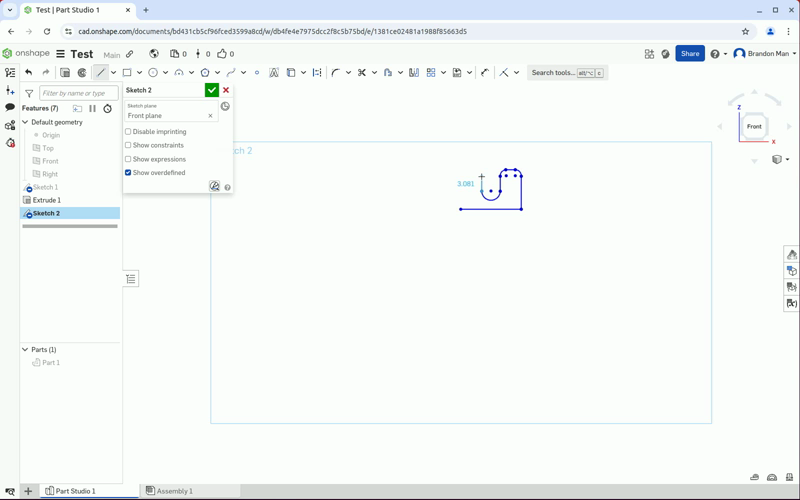
key_up(shift)
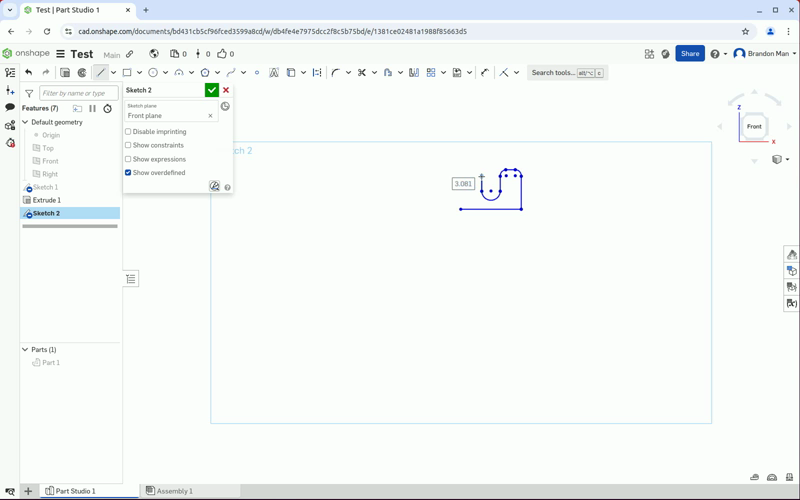
key(esc)
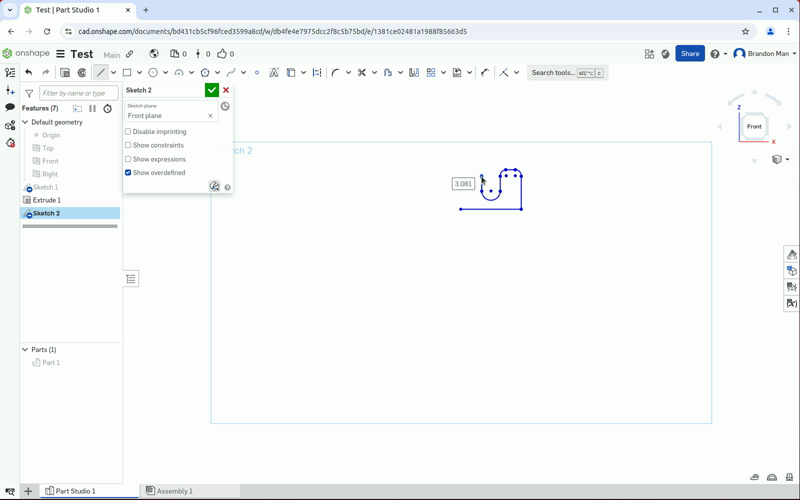
key(a)
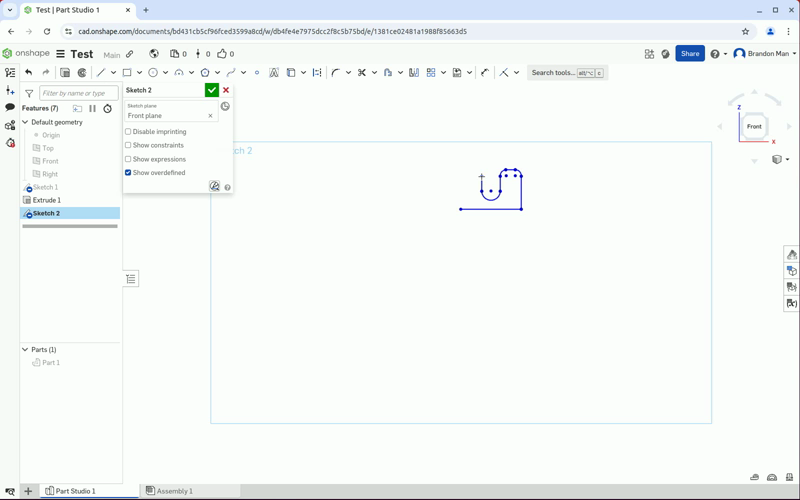
mouse_move(481, 176)
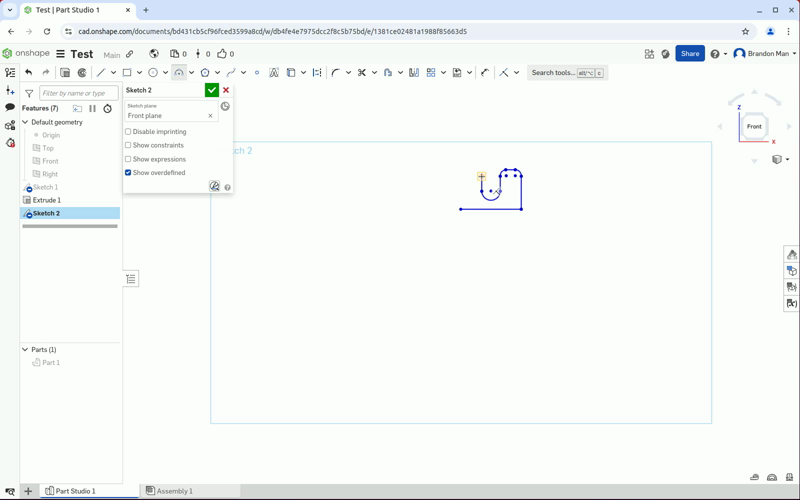
click(481, 176)
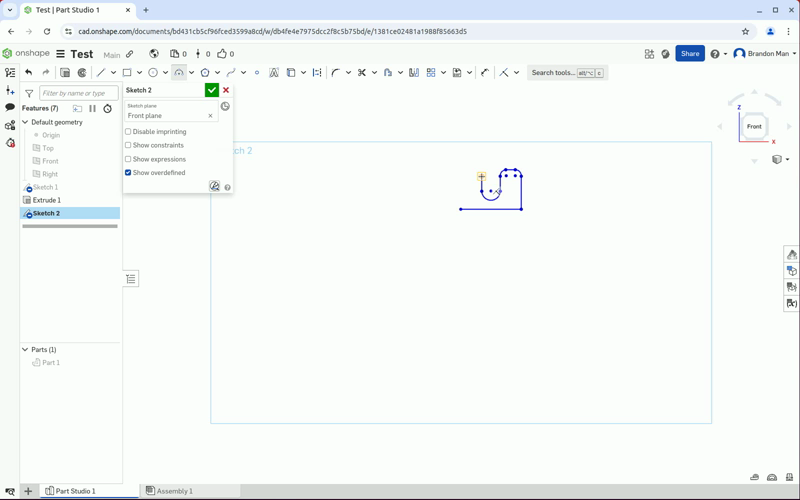
key_down(shift)
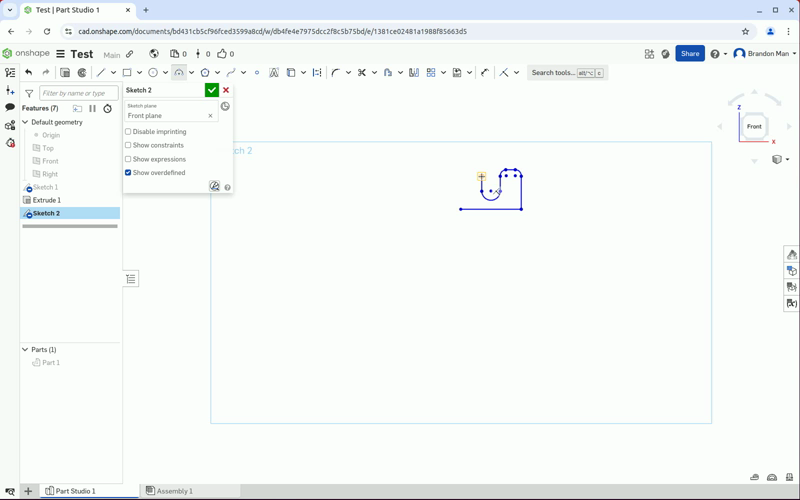
mouse_move(476, 169)
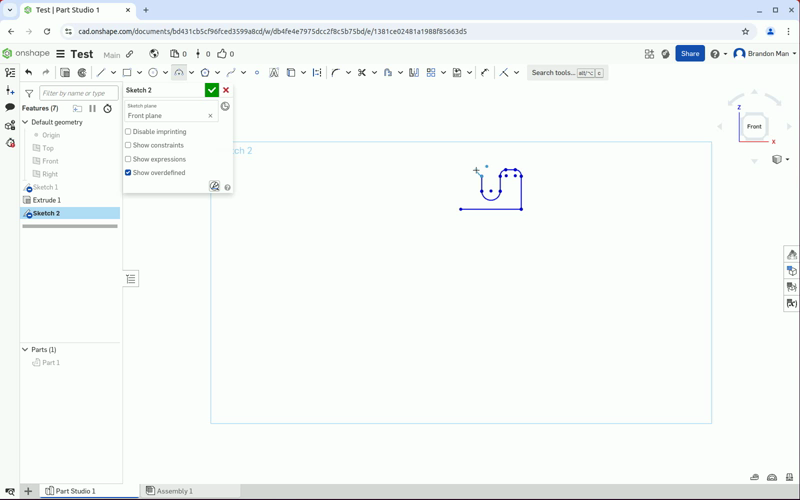
click(476, 169)
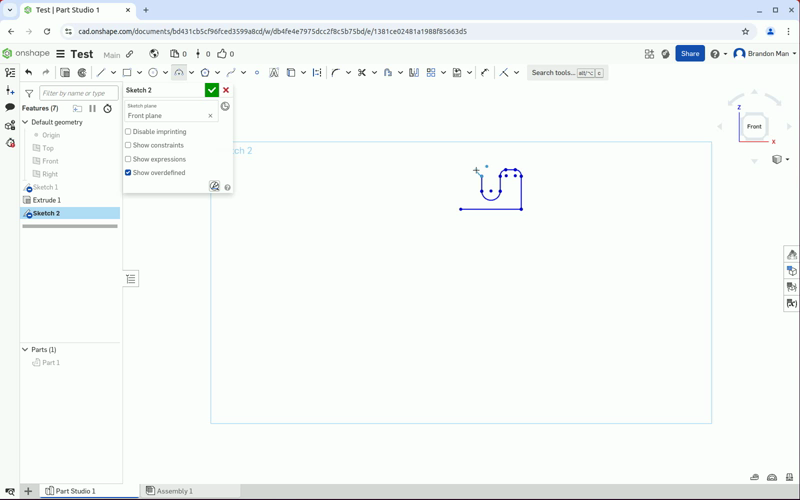
mouse_move(480, 171)
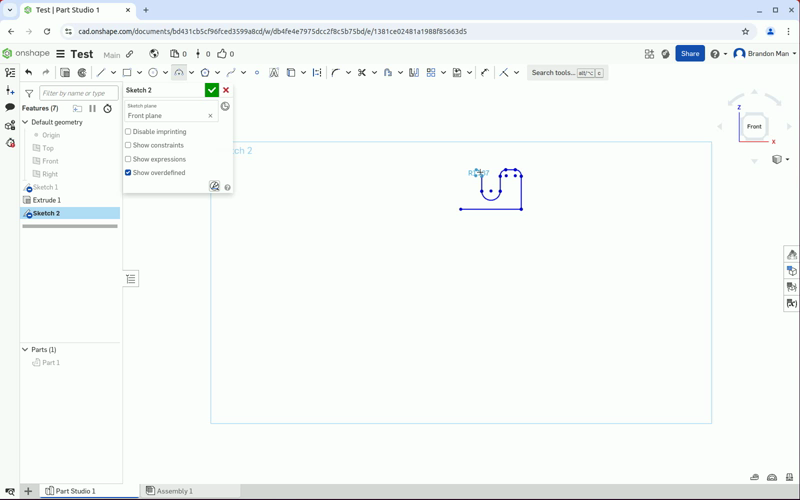
click(480, 171)
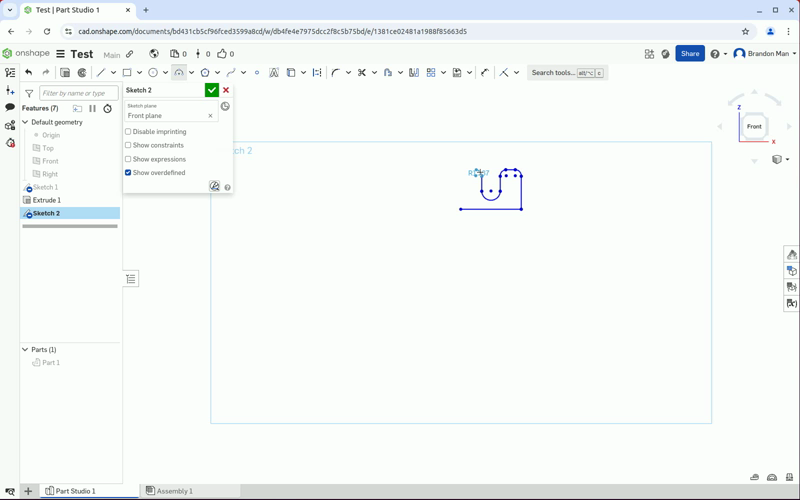
key_up(shift)
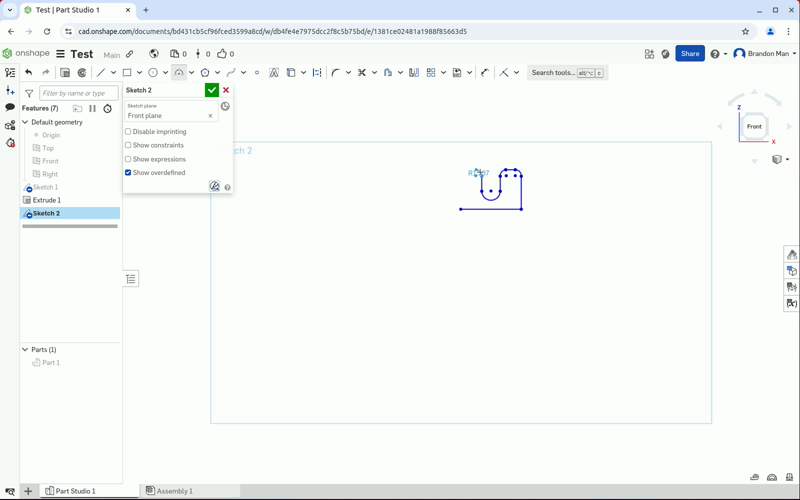
key(esc)
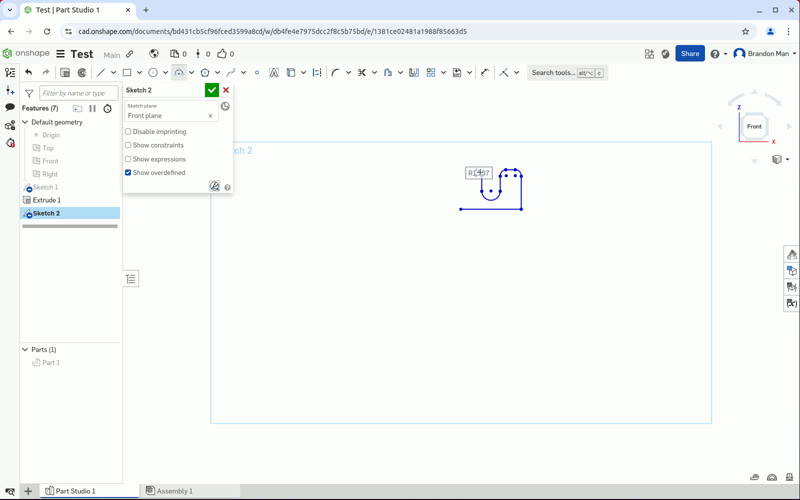
key(l)
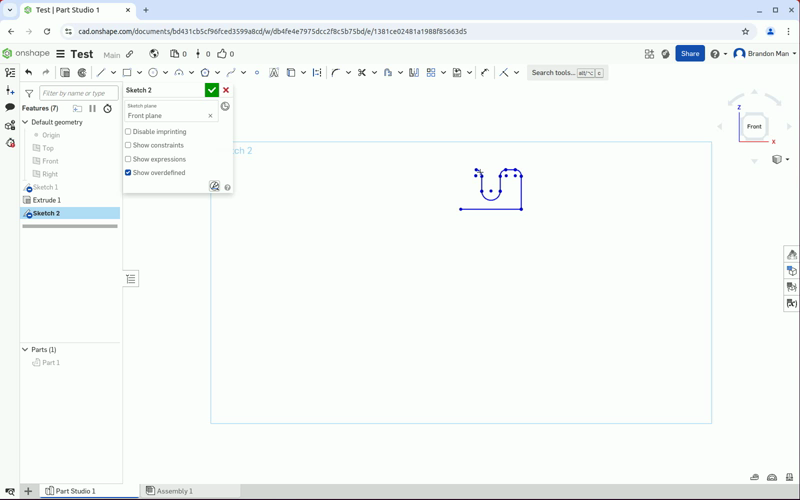
mouse_move(476, 169)
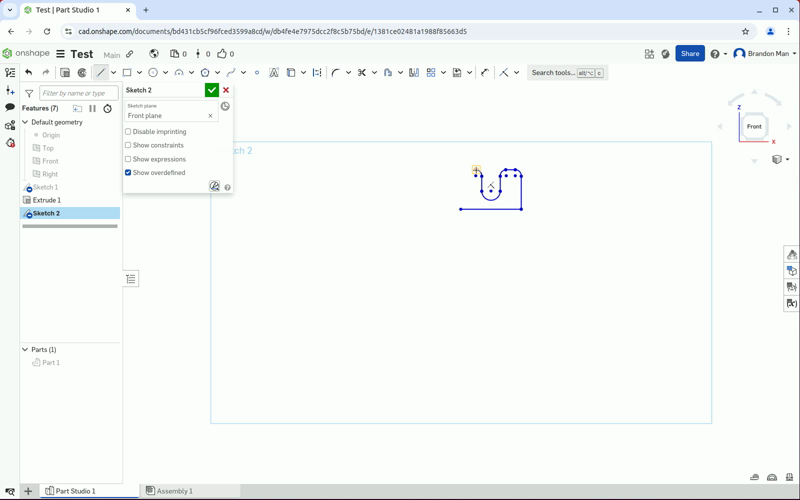
click(476, 169)
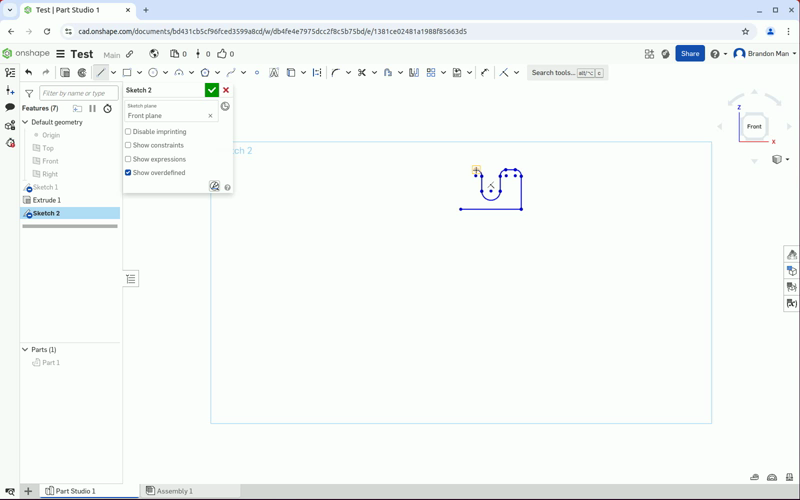
key_down(shift)
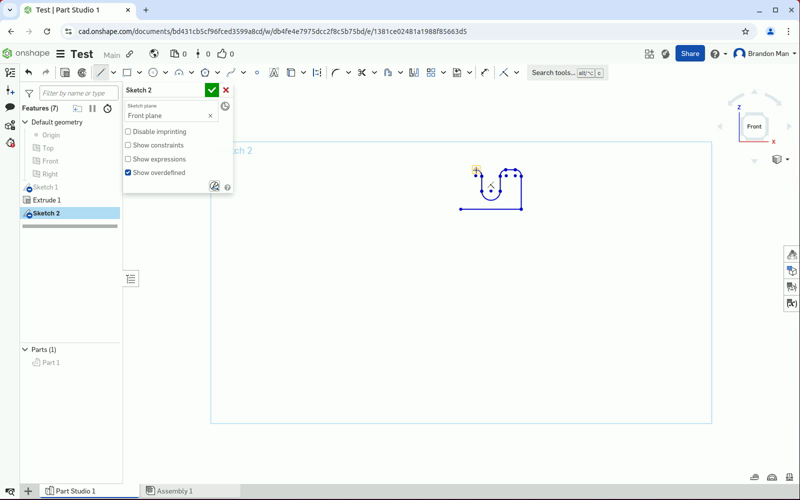
mouse_move(506, 169)
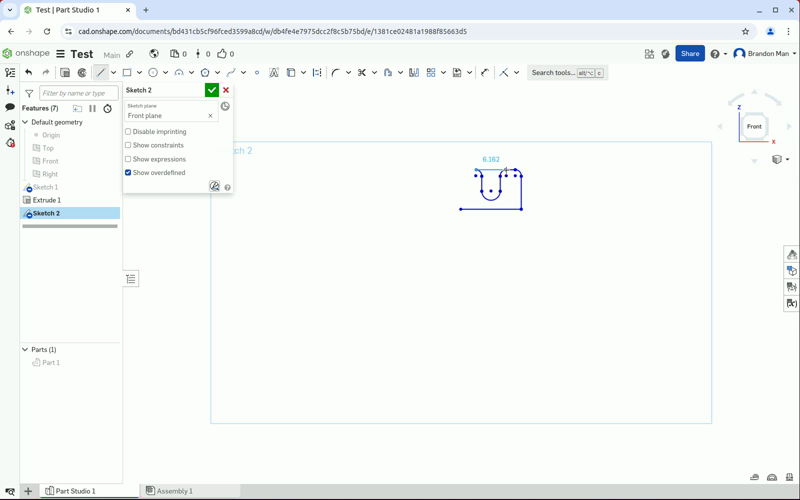
mouse_move(467, 169)
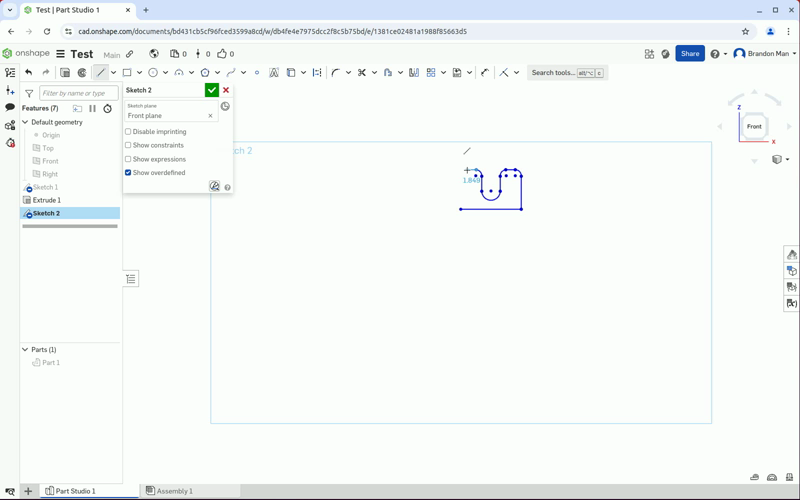
click(467, 169)
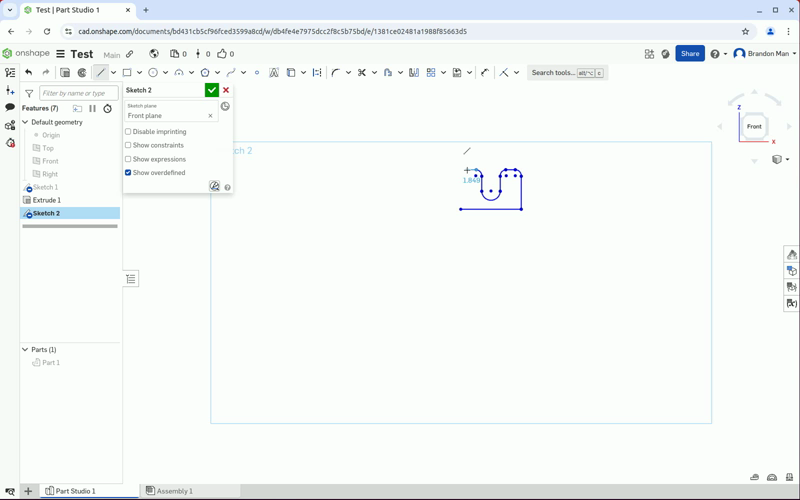
key_up(shift)
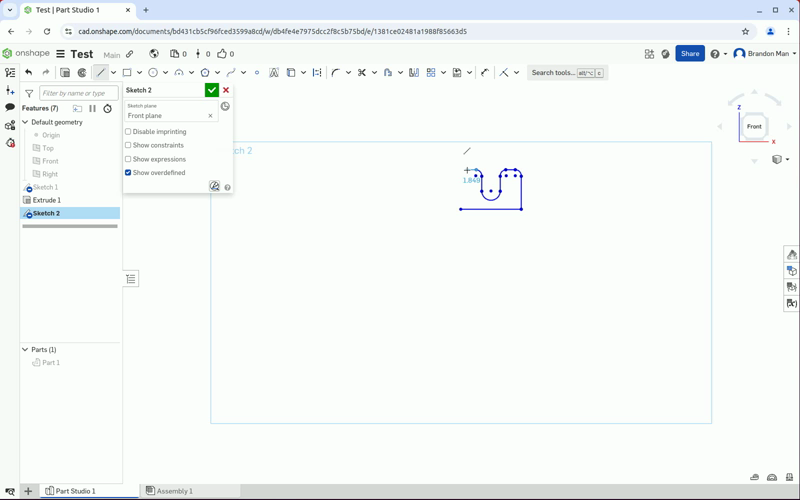
key(esc)
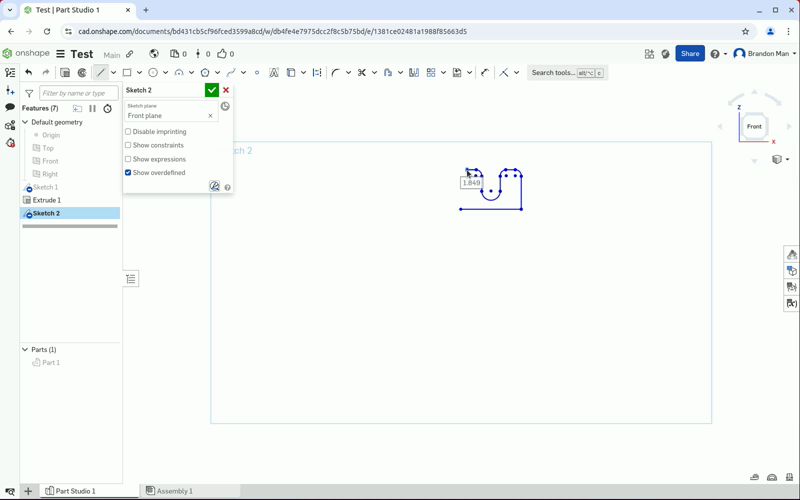
key(a)
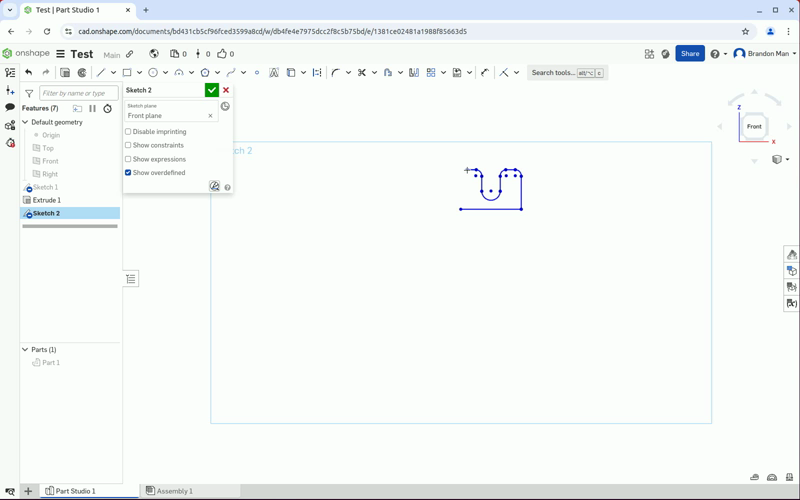
mouse_move(467, 169)
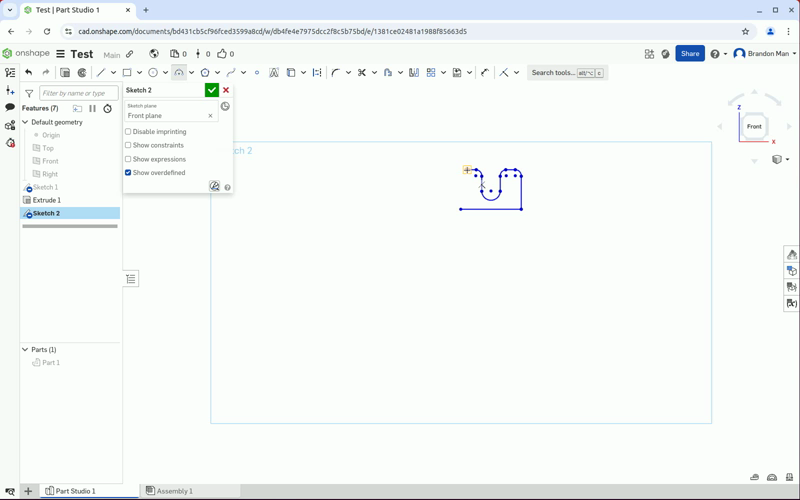
click(467, 169)
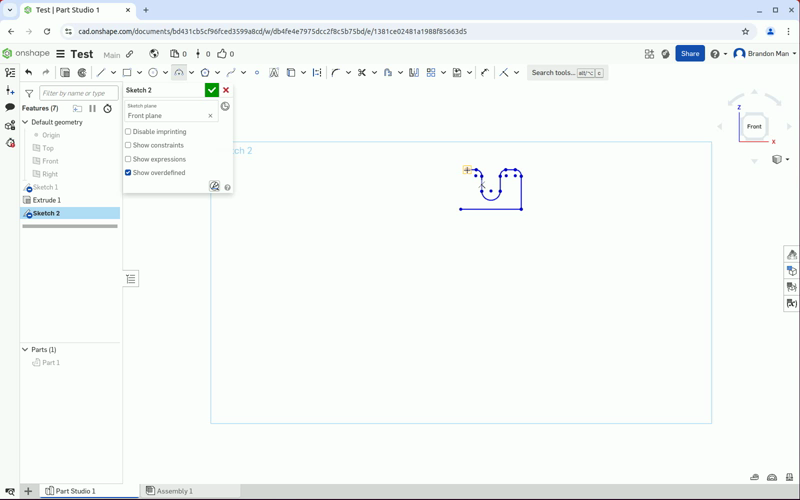
key_down(shift)
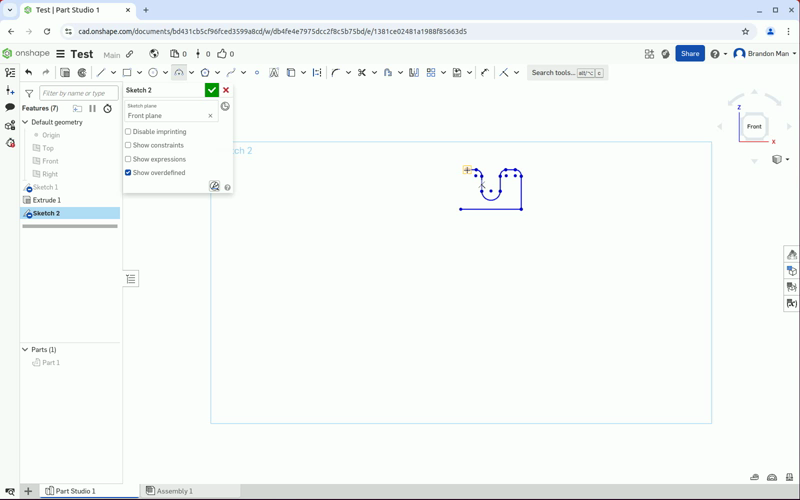
mouse_move(460, 176)
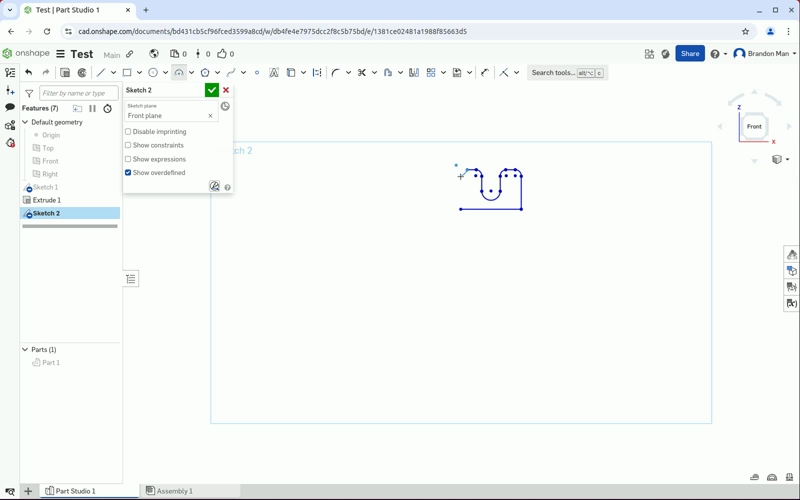
click(460, 176)
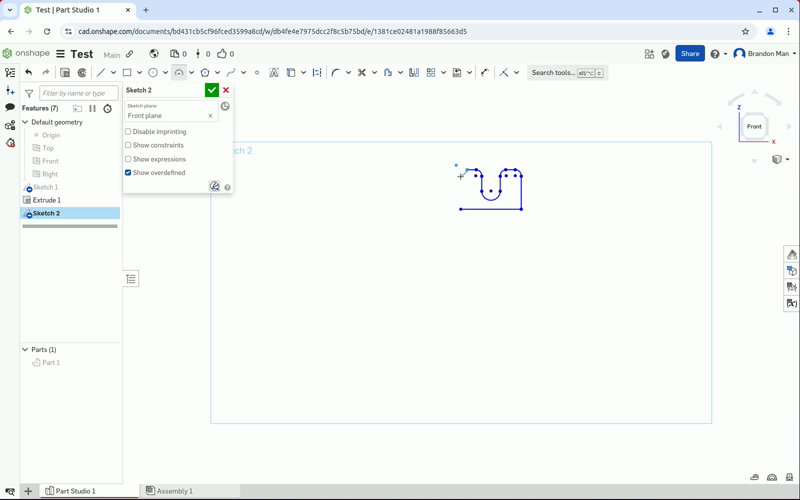
mouse_move(462, 171)
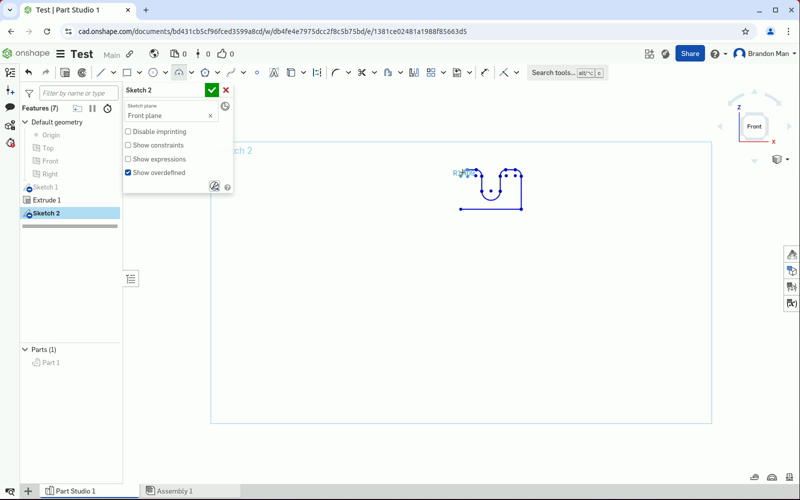
click(462, 171)
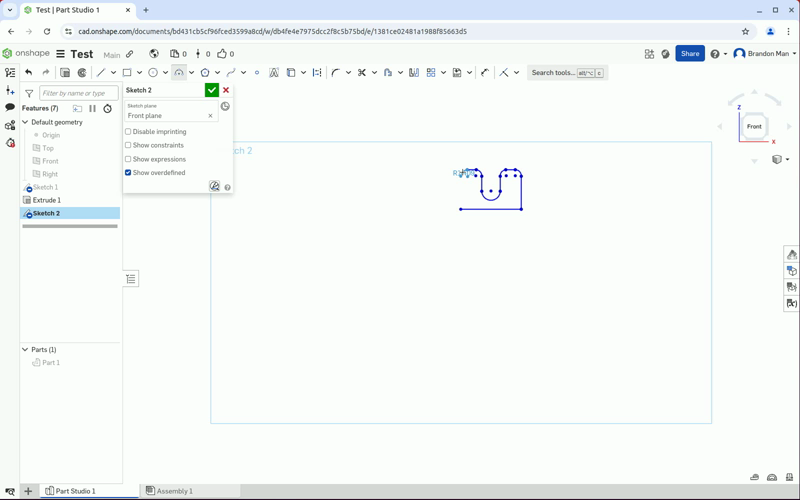
key_up(shift)
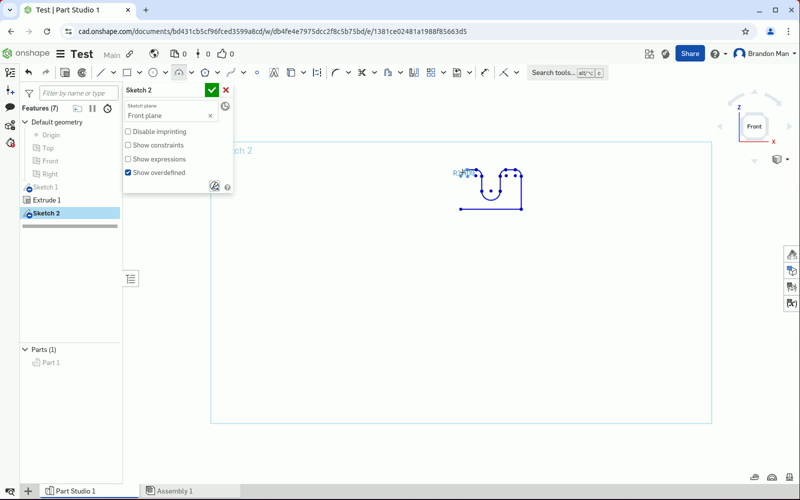
key(esc)
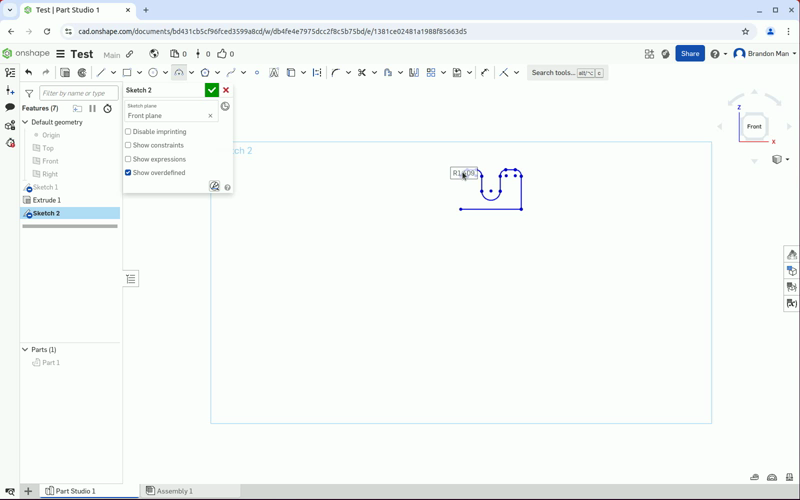
key(l)
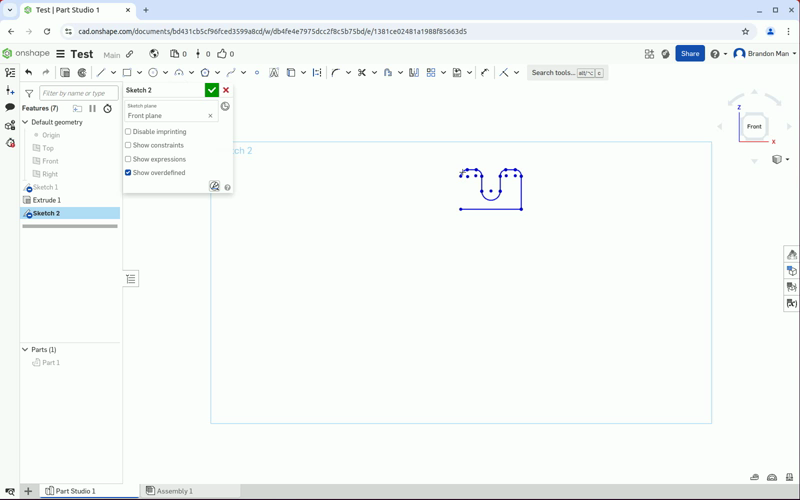
mouse_move(460, 176)
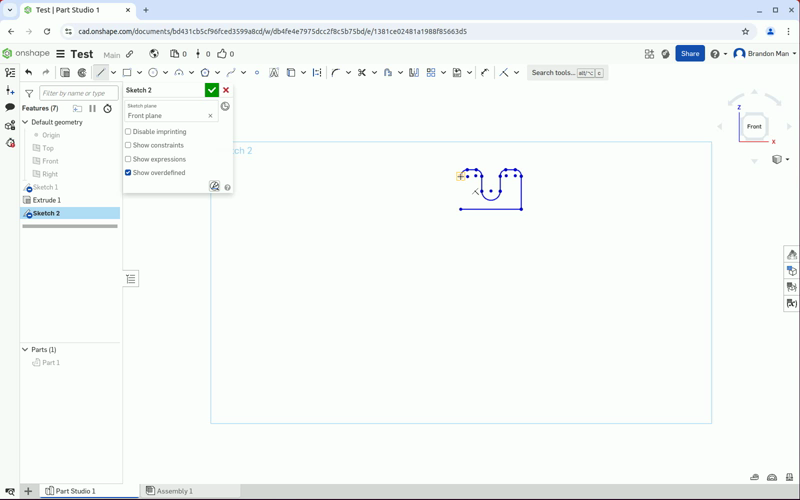
click(460, 176)
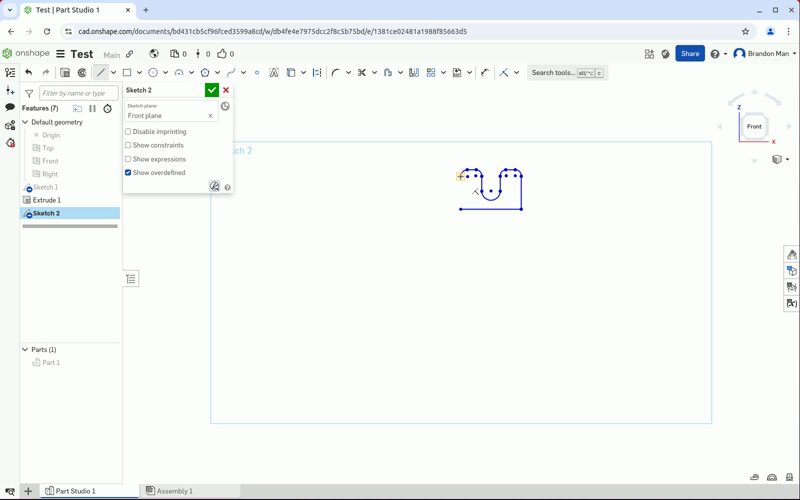
mouse_move(490, 176)
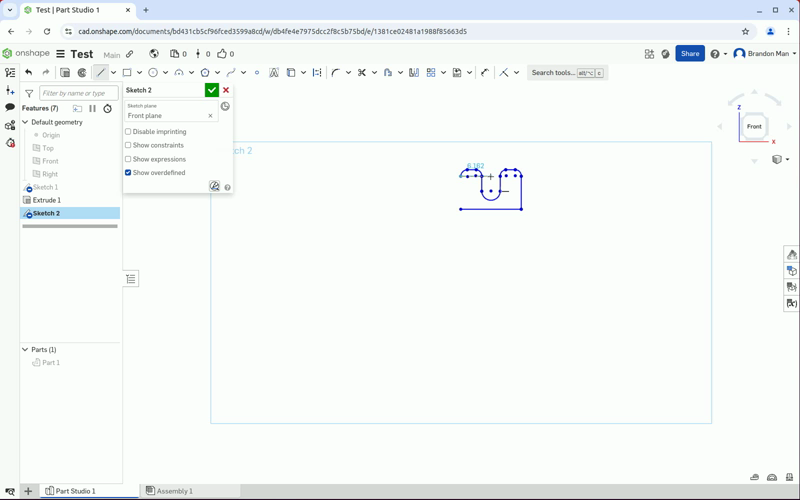
key_down(shift)
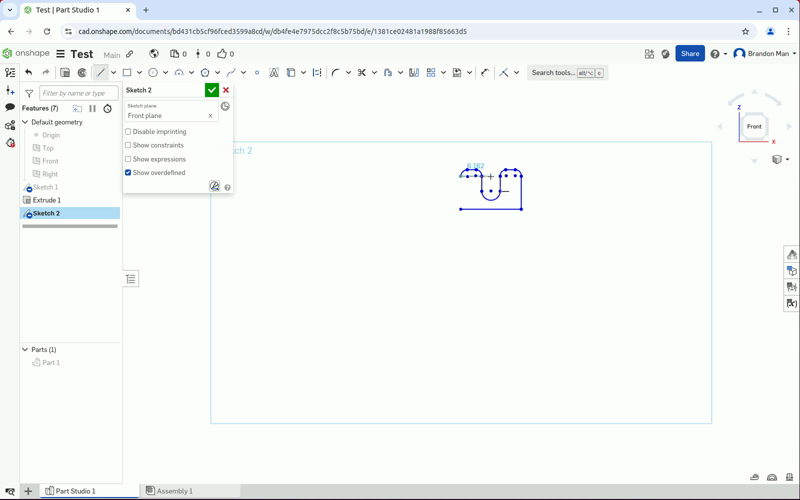
mouse_move(460, 209)
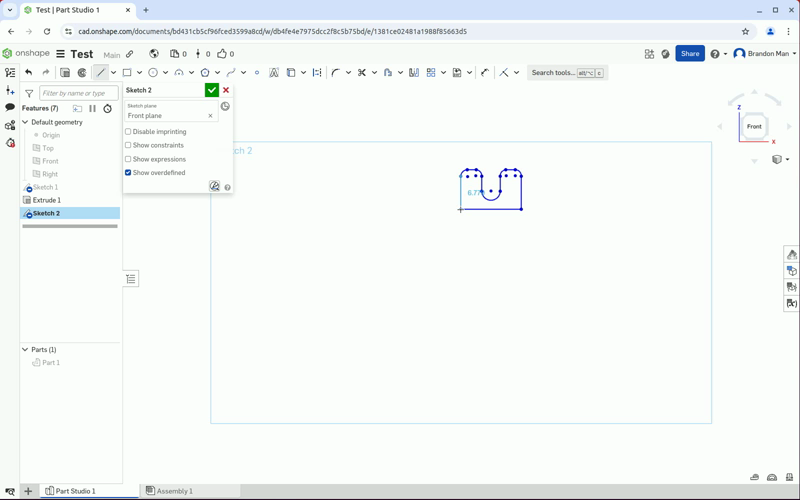
key_up(shift)
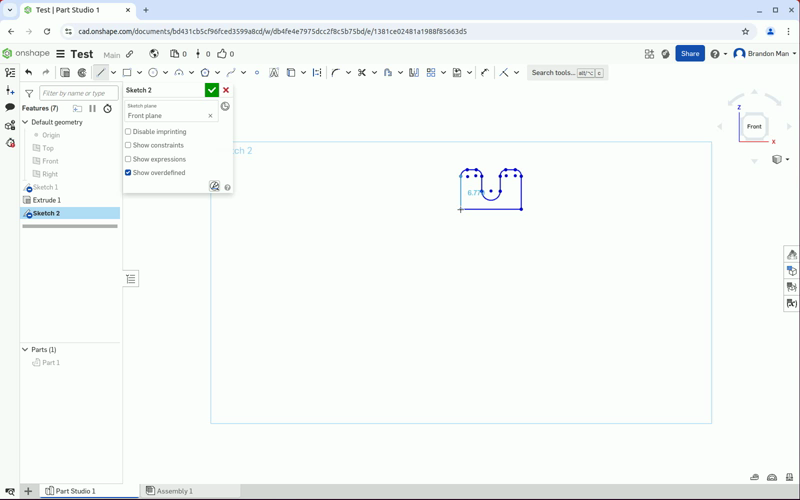
click(460, 209)
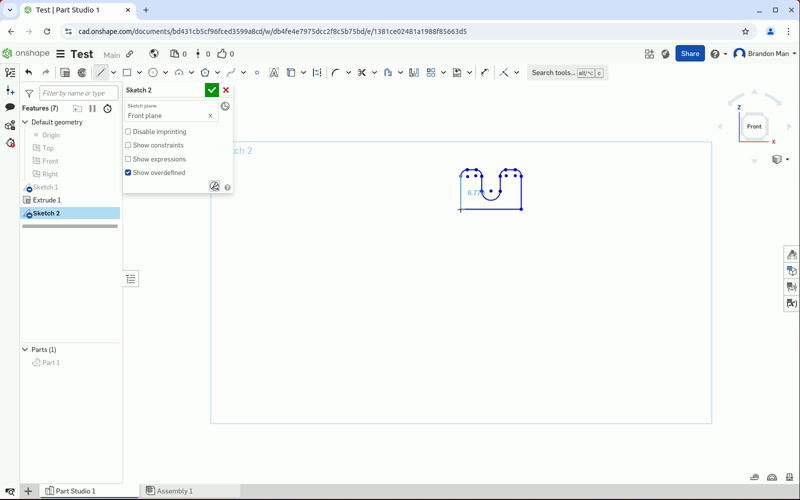
key(esc)
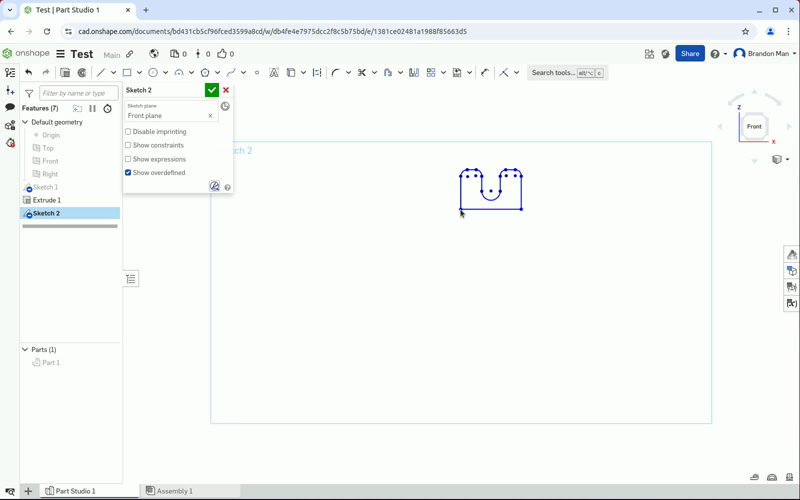
mouse_move(473, 201)
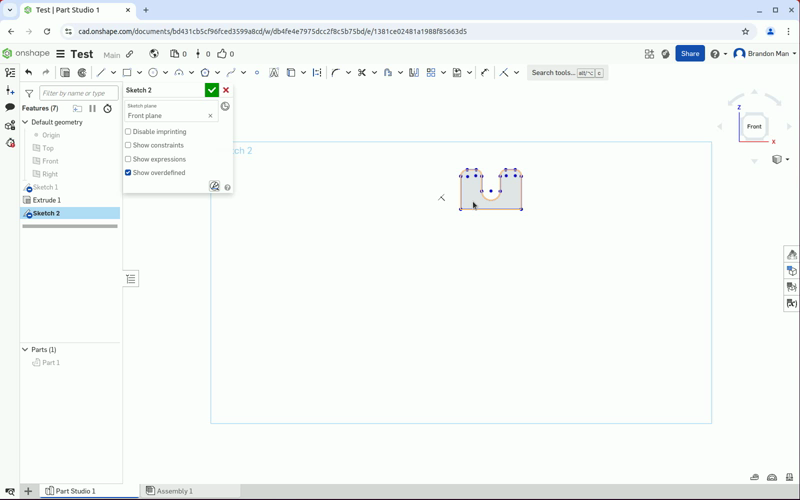
scroll(6)
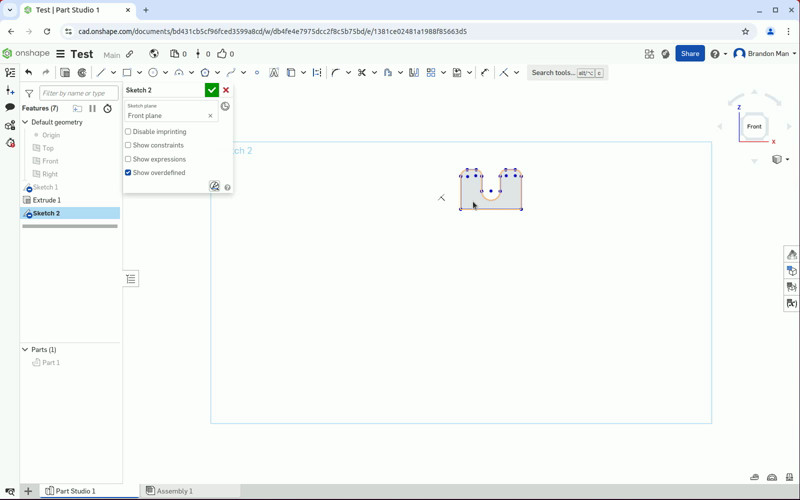
scroll(6)
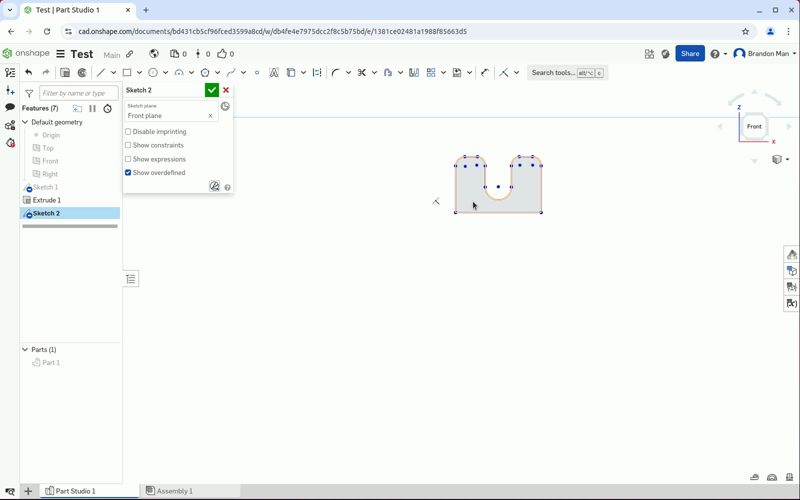
scroll(6)
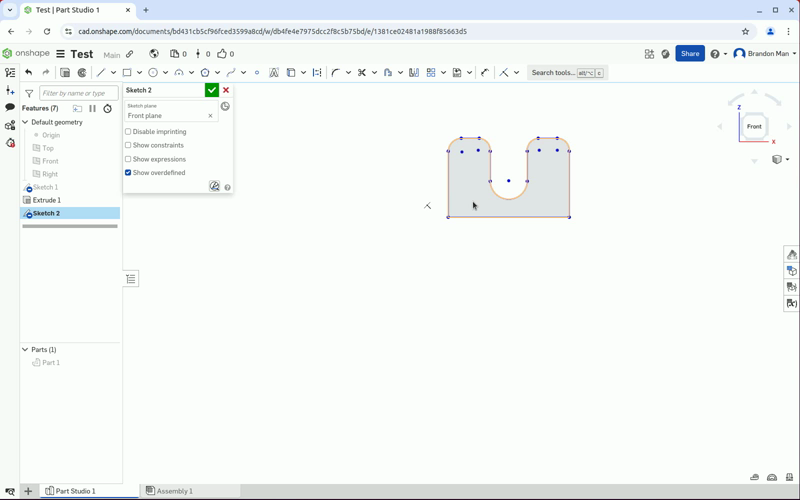
scroll(6)
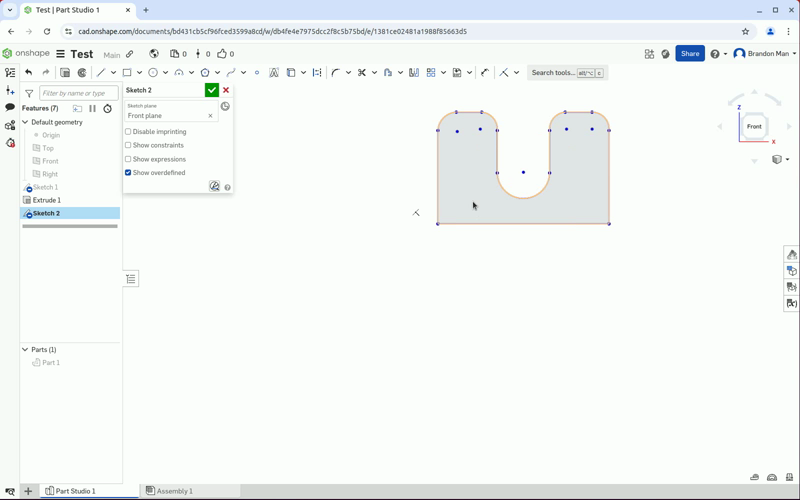
scroll(6)
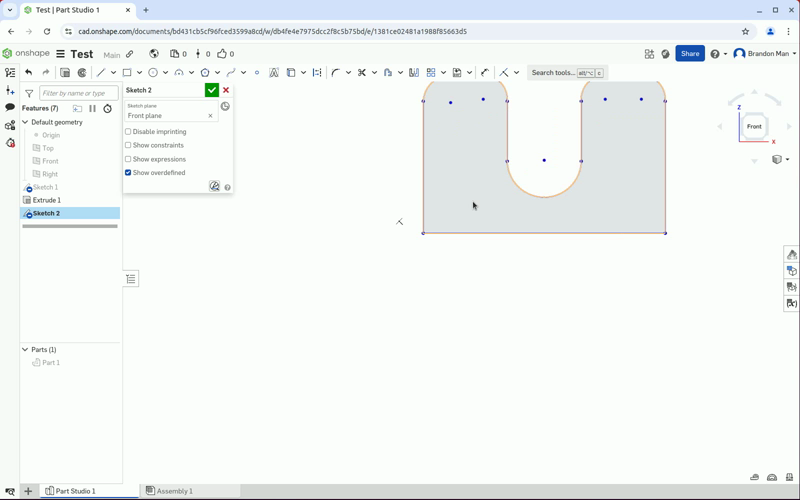
scroll(6)
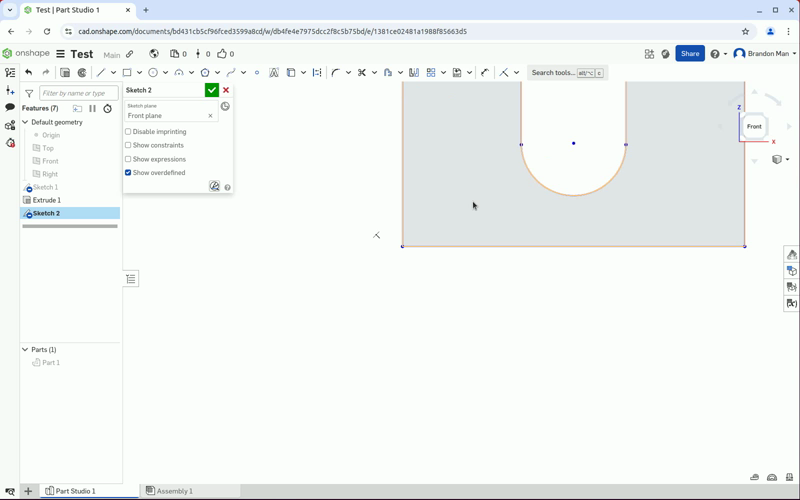
scroll(6)
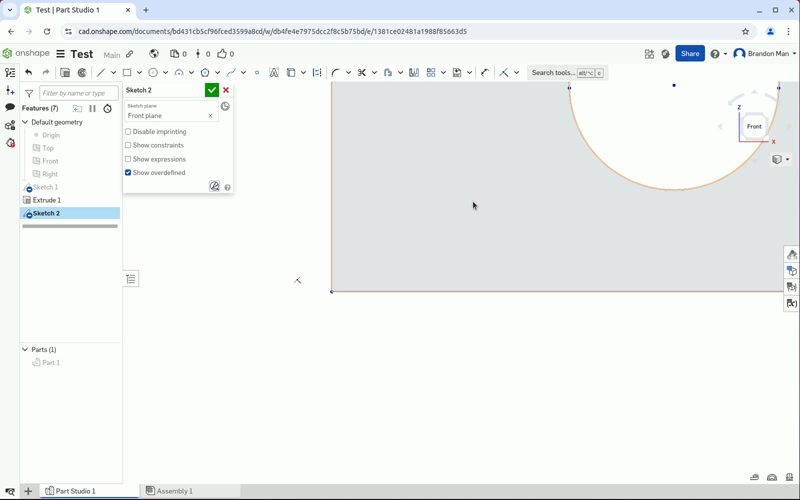
click(473, 201)
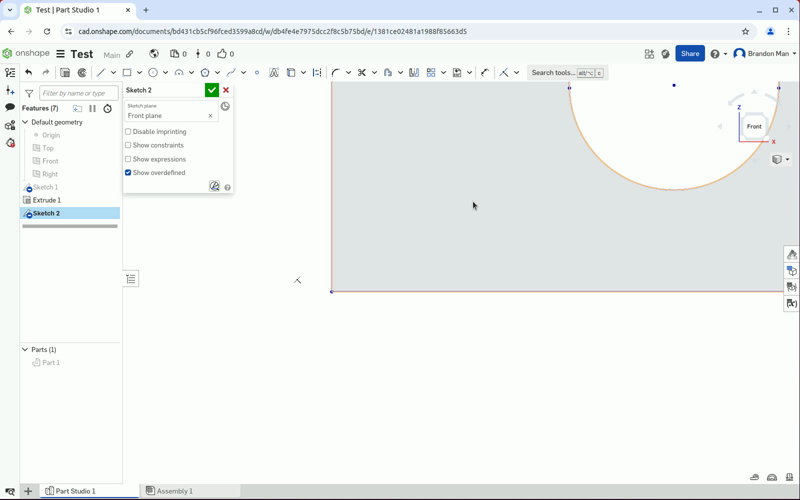
scroll(-6)
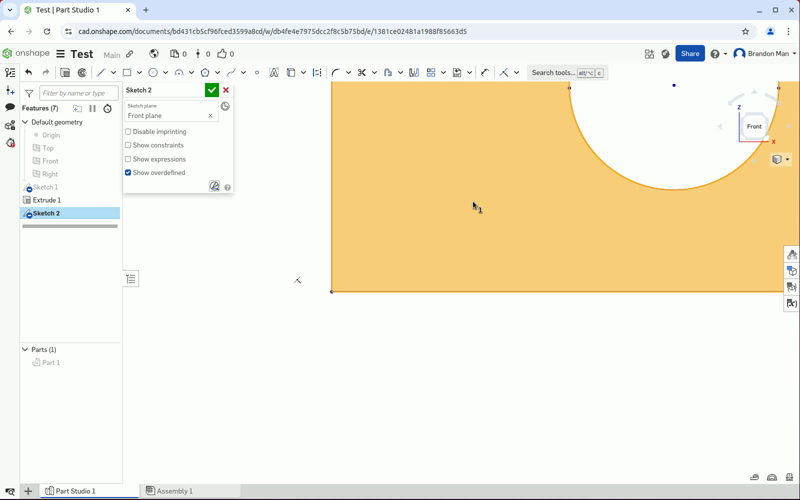
scroll(-6)
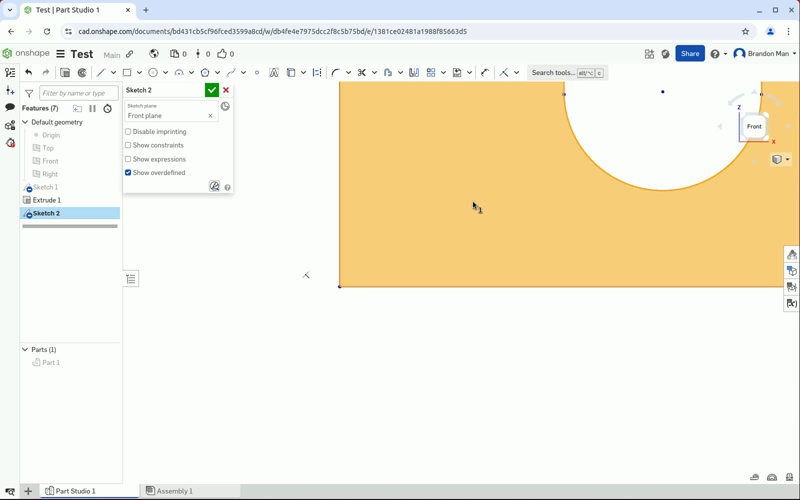
scroll(-6)
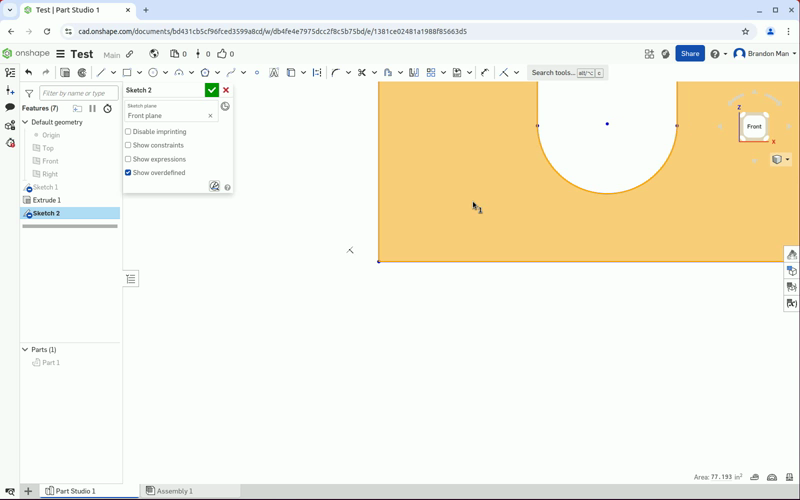
scroll(-6)
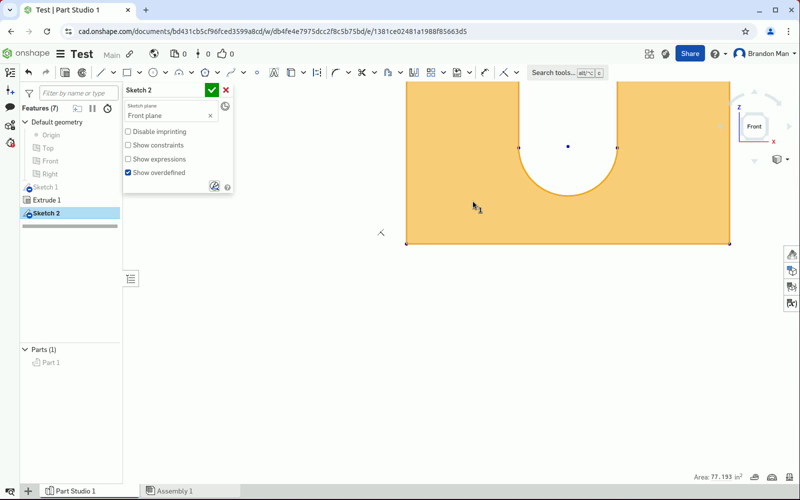
scroll(-6)
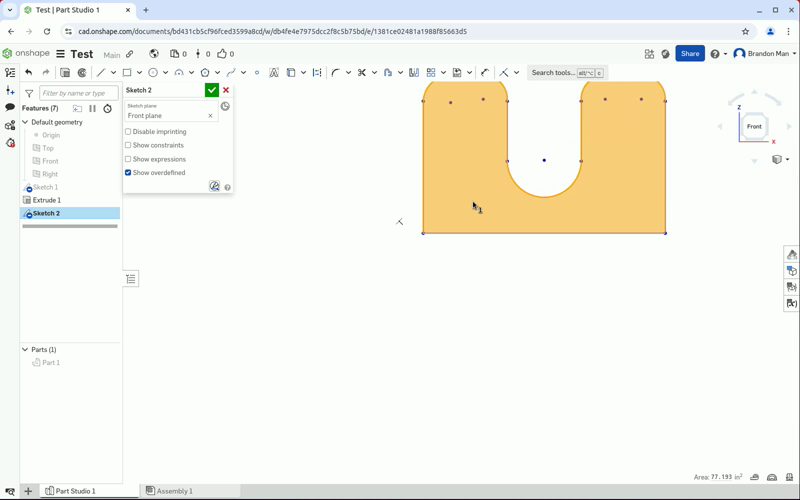
scroll(-6)
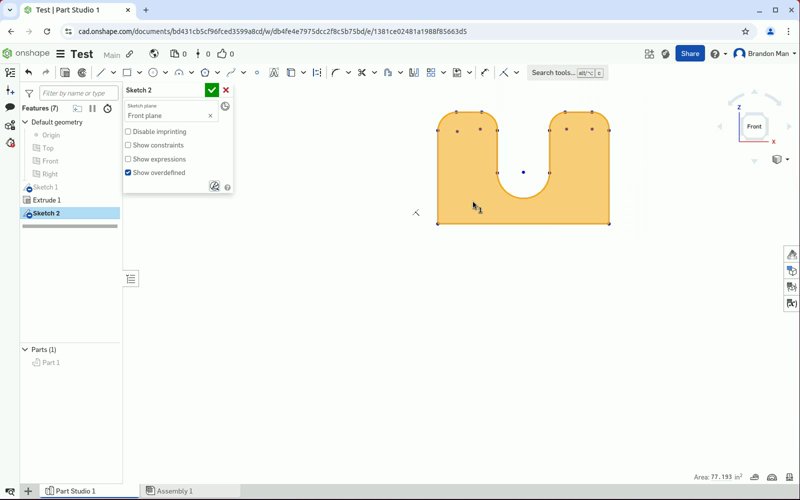
scroll(-6)
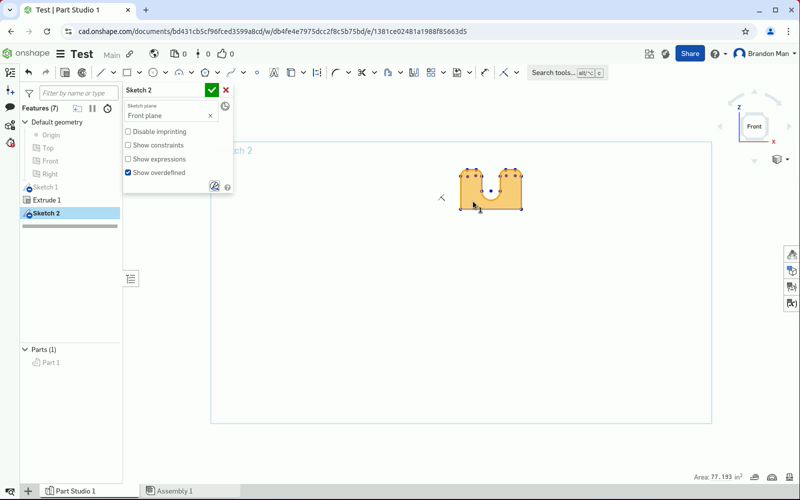
mouse_move(73, 352)
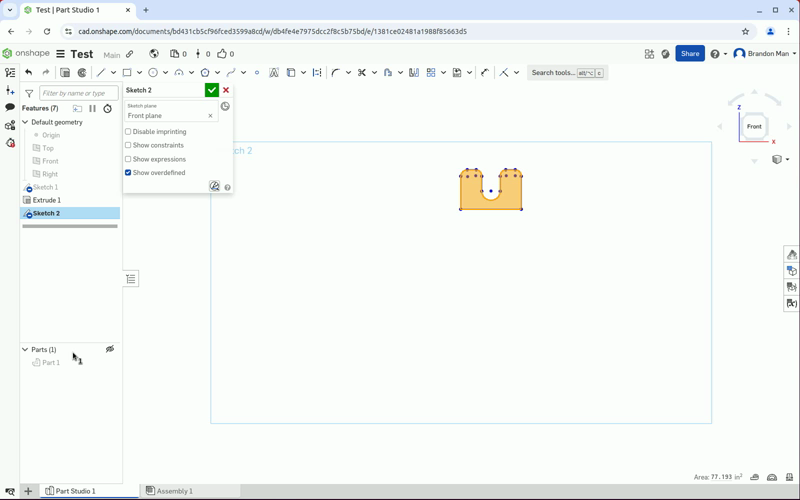
key(shift+y)
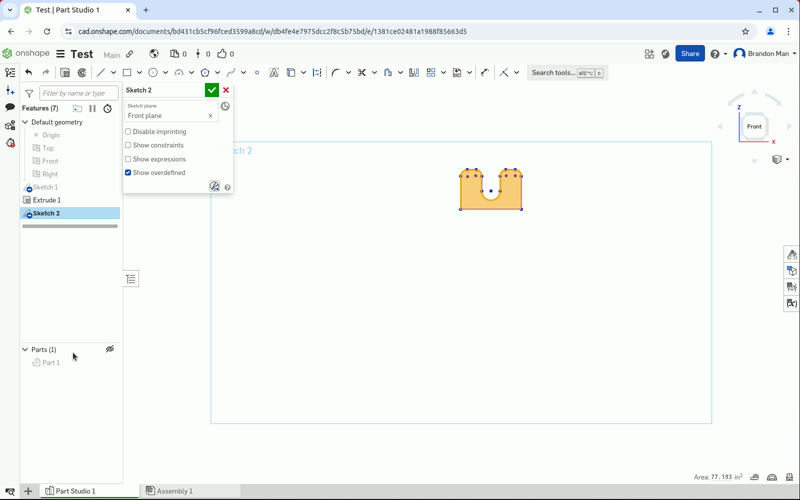
key(shift+e)
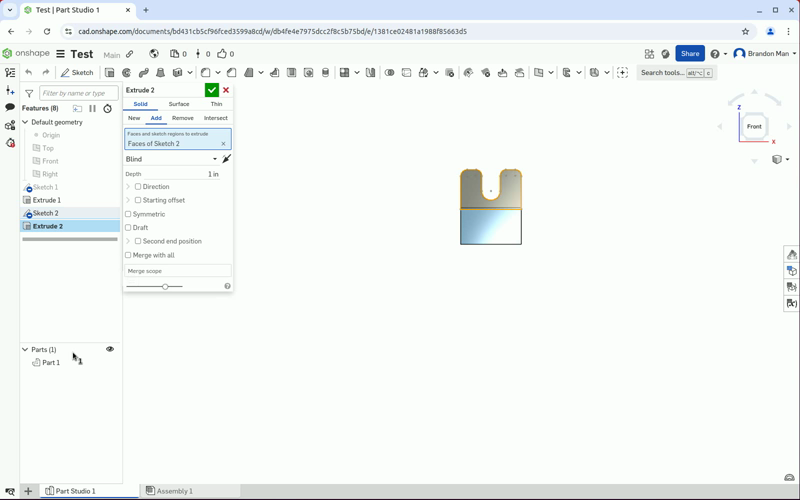
mouse_move(143, 106)
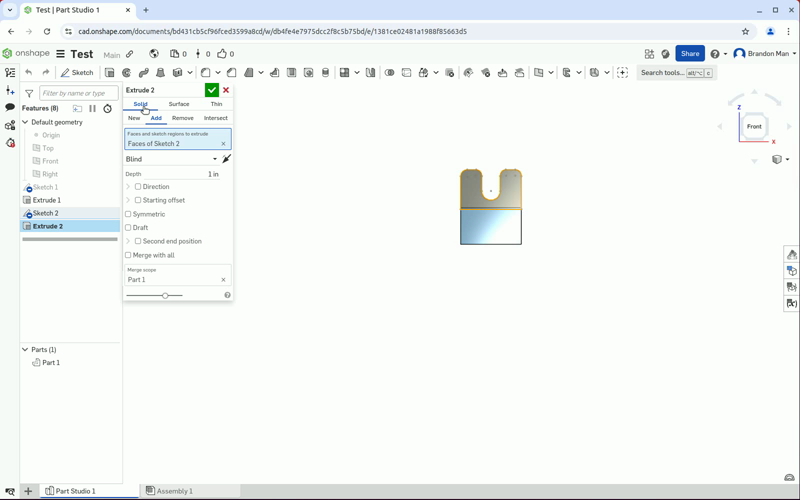
click(143, 106)
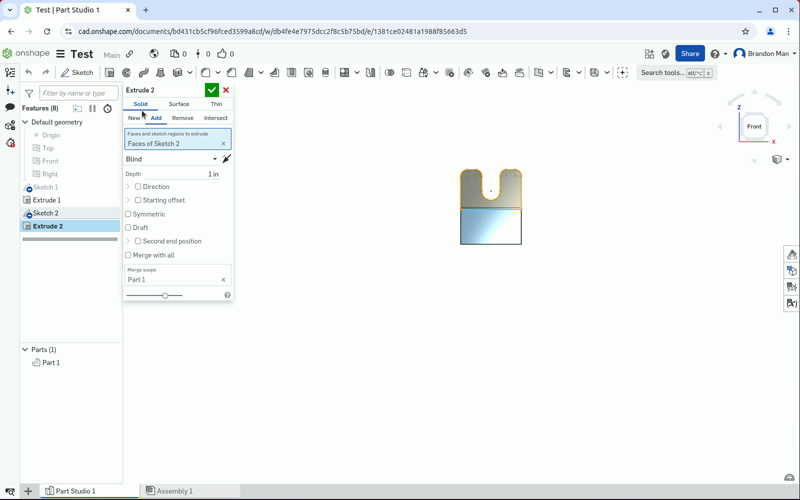
mouse_move(137, 120)
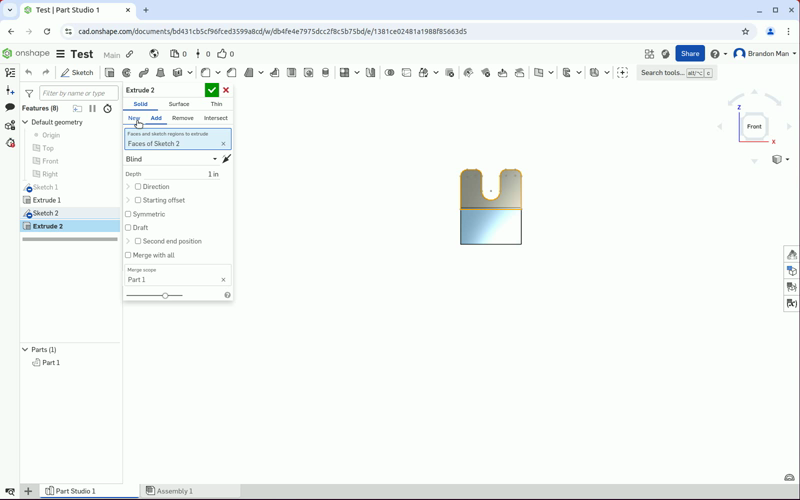
click(137, 120)
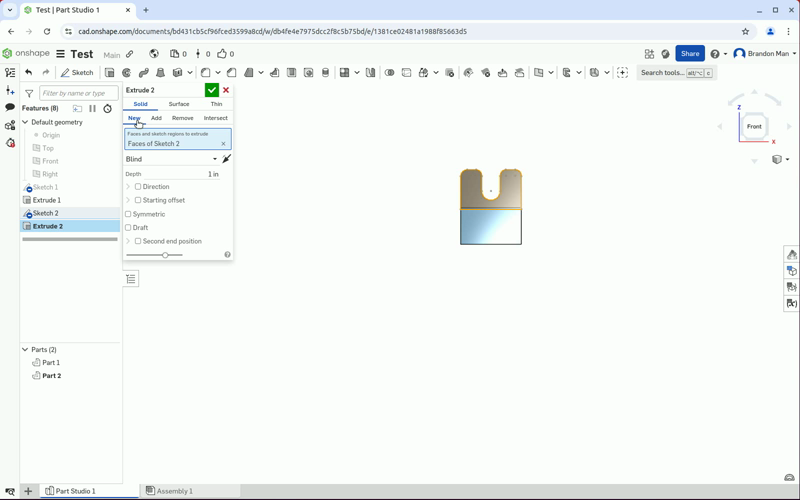
key(tab, 4)
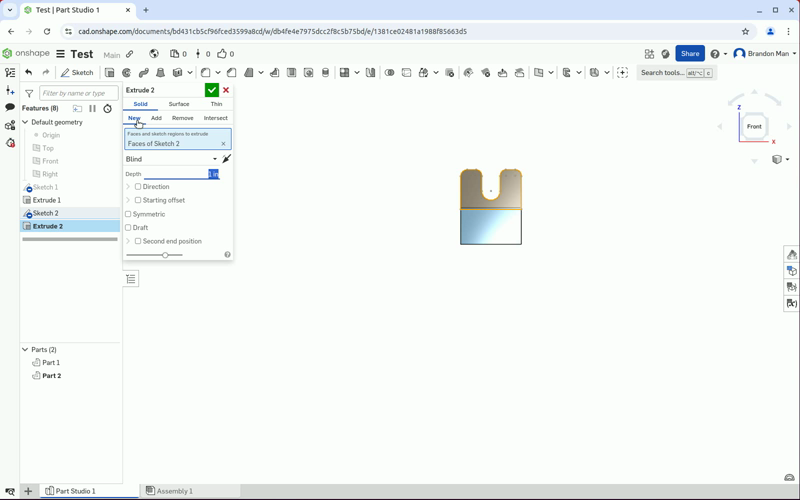
text(3.611)
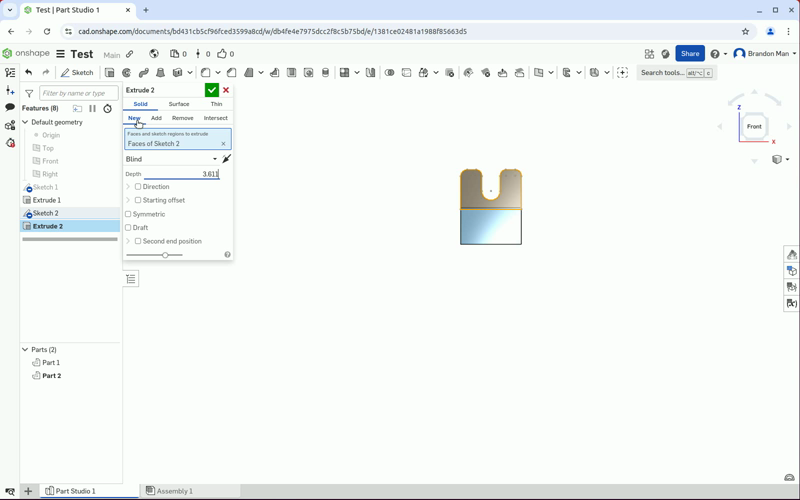
key(enter)
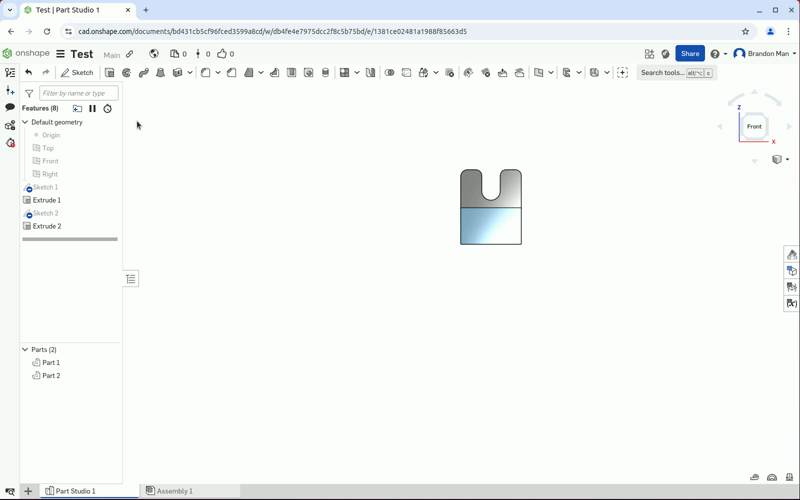
key(shift+h)
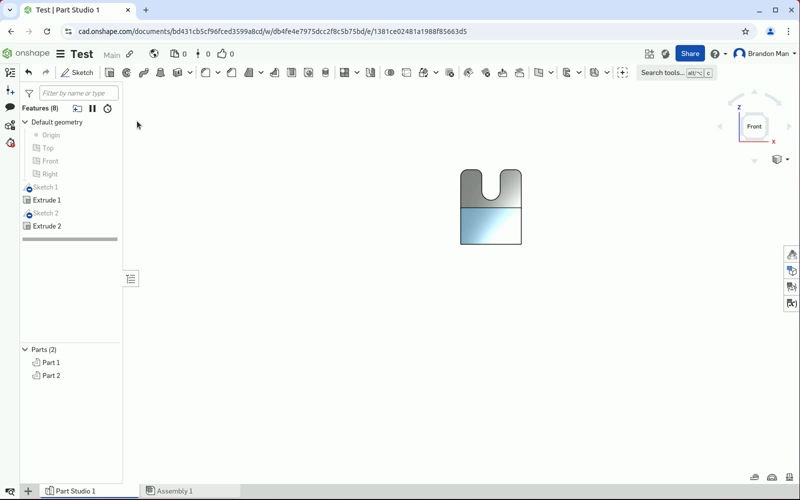
key(shift+h)
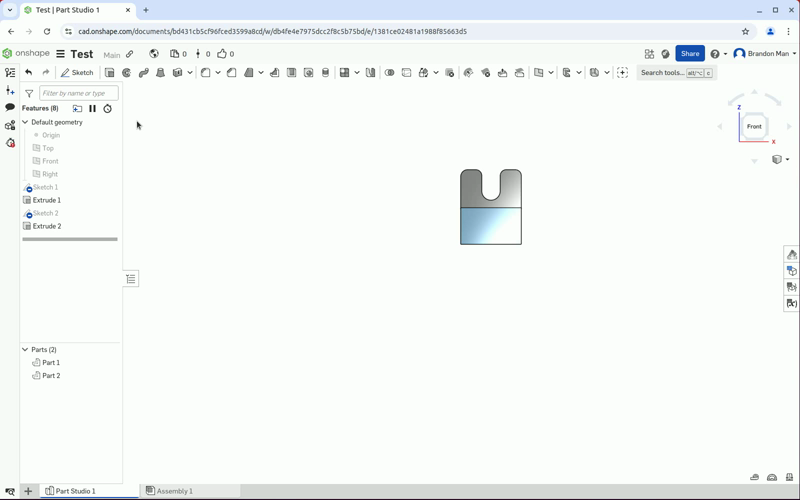
mouse_move(73, 189)
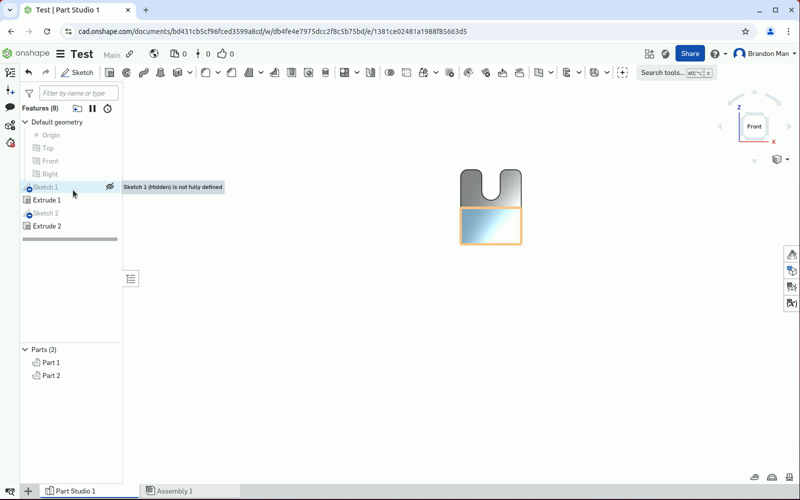
click(73, 189)
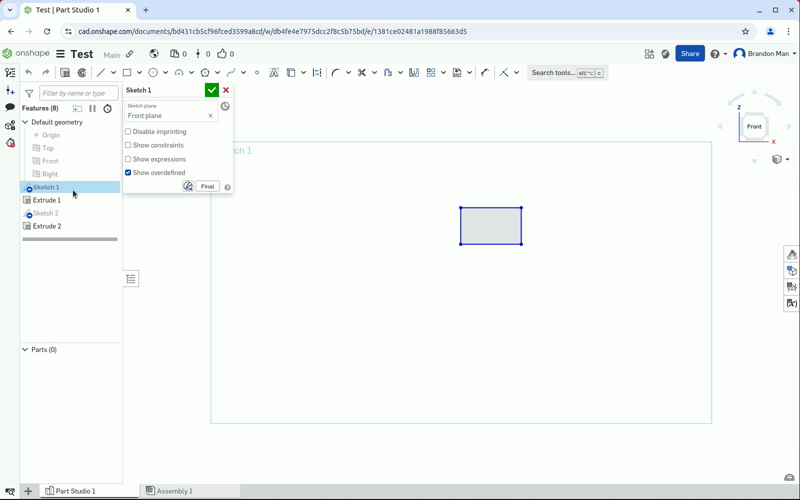
mouse_move(229, 92)
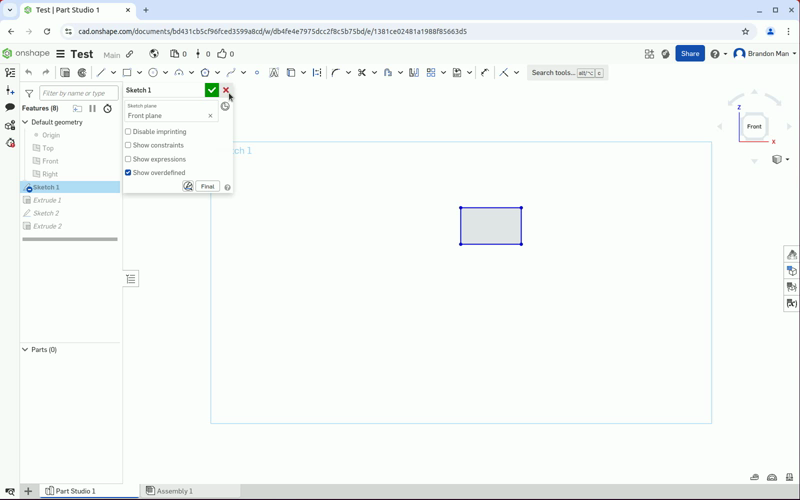
click(229, 92)
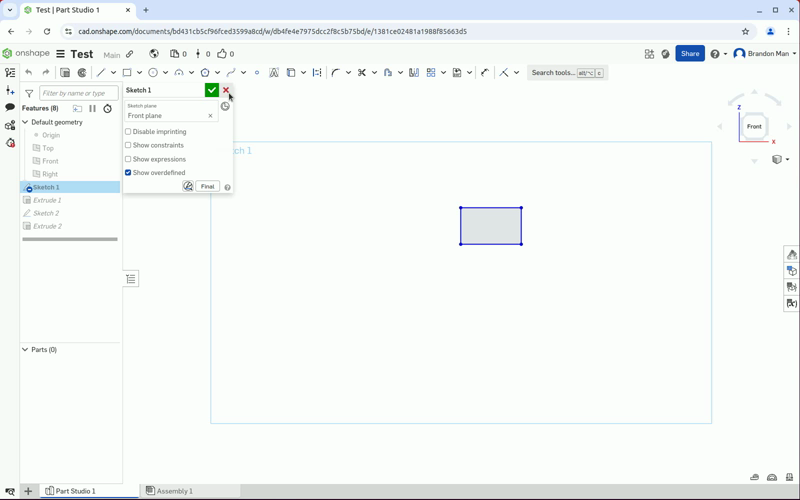
key(shift+s)
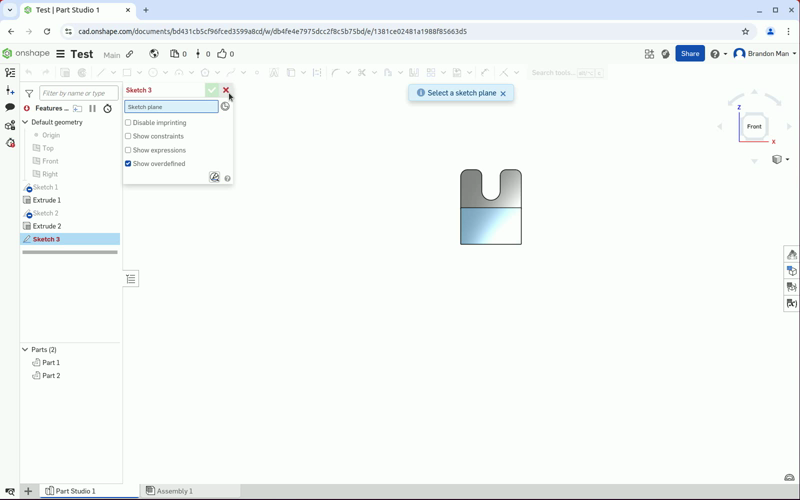
mouse_move(73, 163)
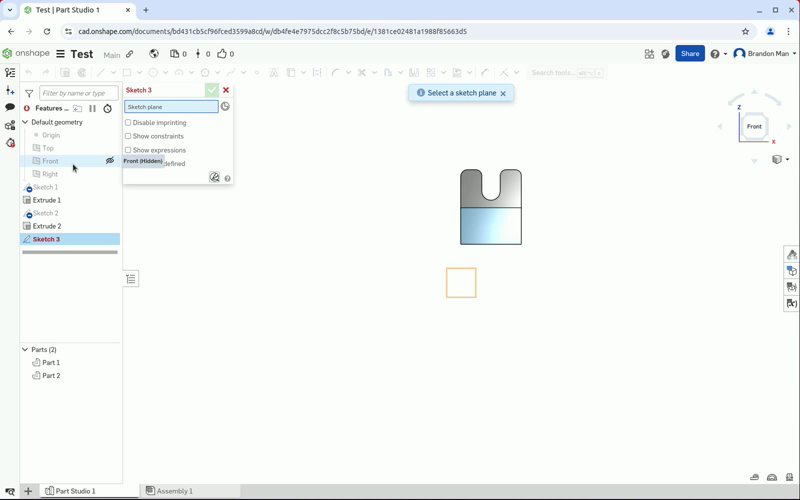
click(73, 163)
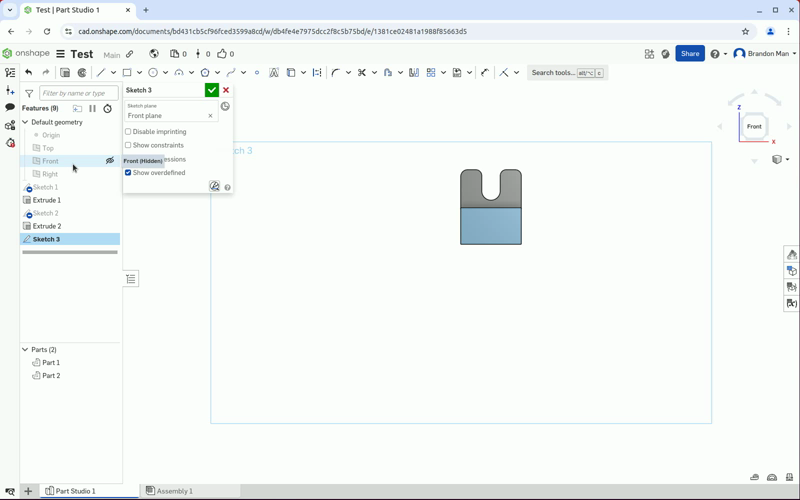
mouse_move(73, 352)
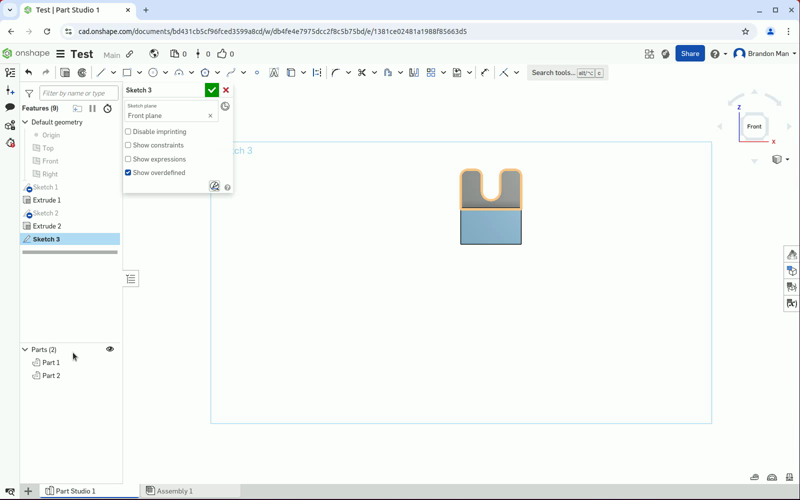
key(y)
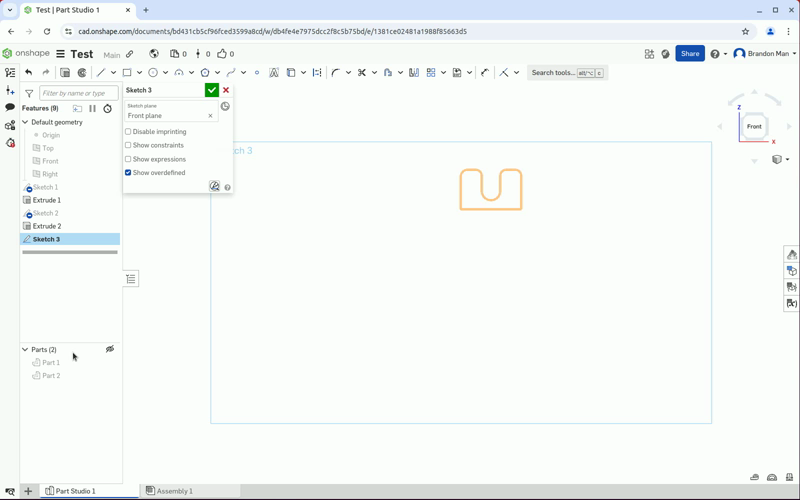
key(a)
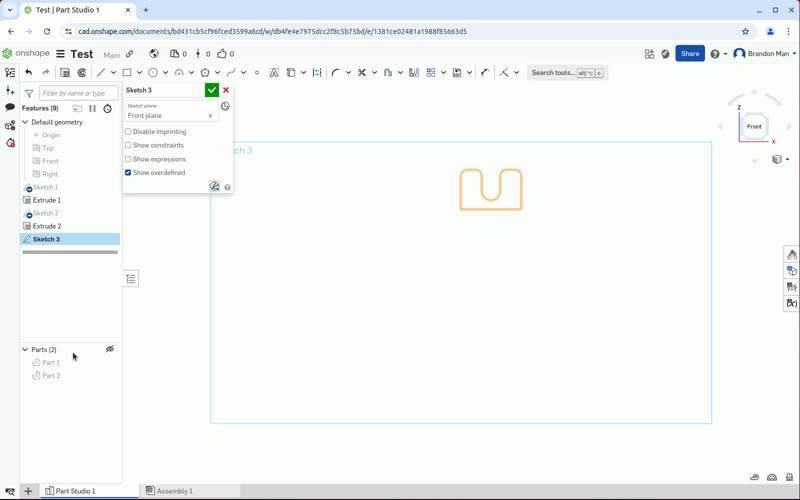
key_down(shift)
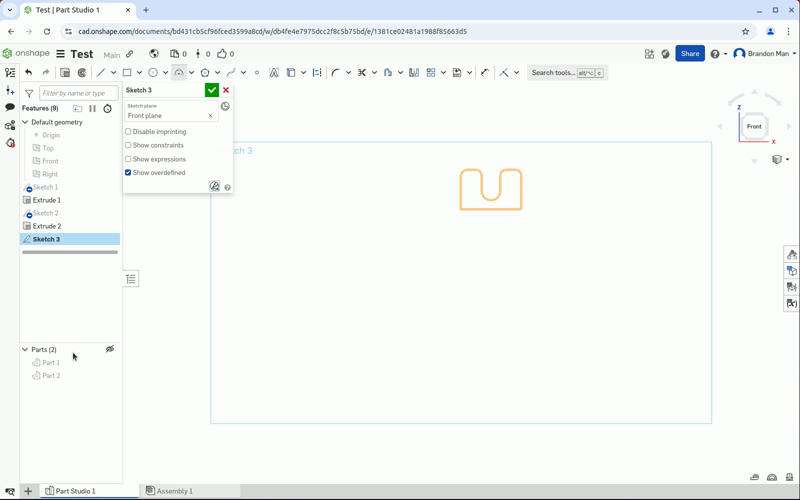
mouse_move(460, 276)
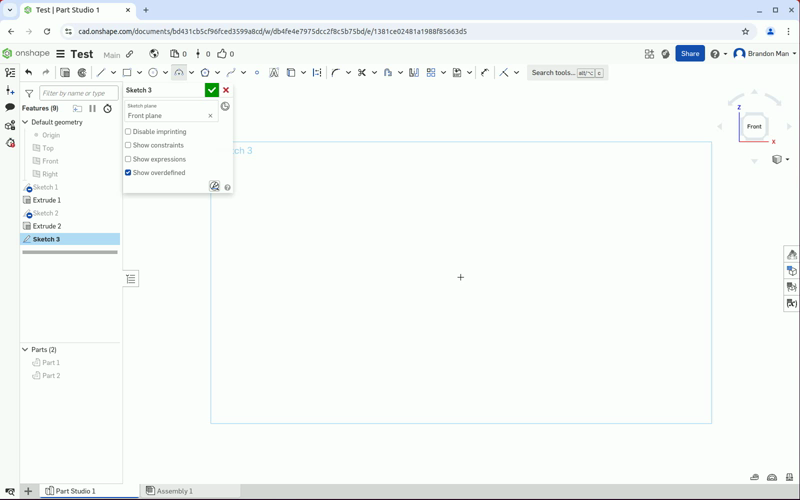
click(460, 276)
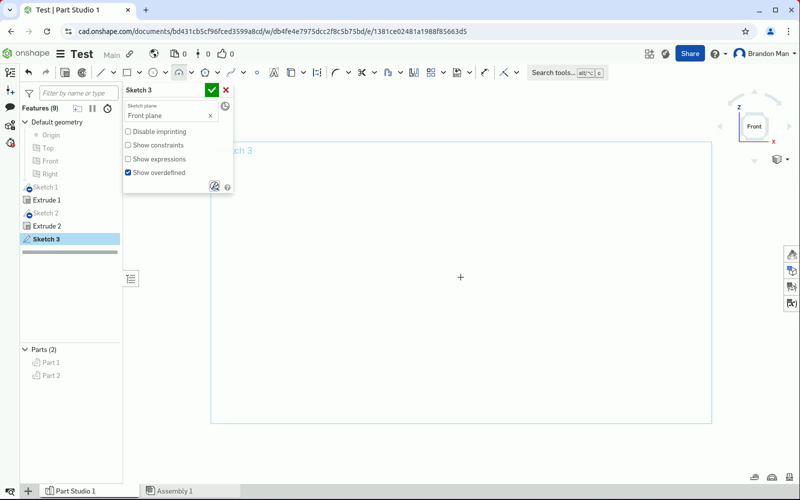
key_up(shift)
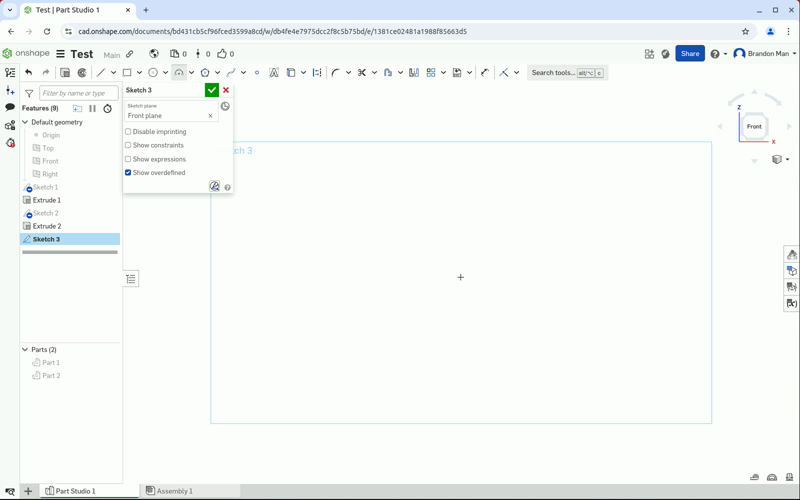
key_down(shift)
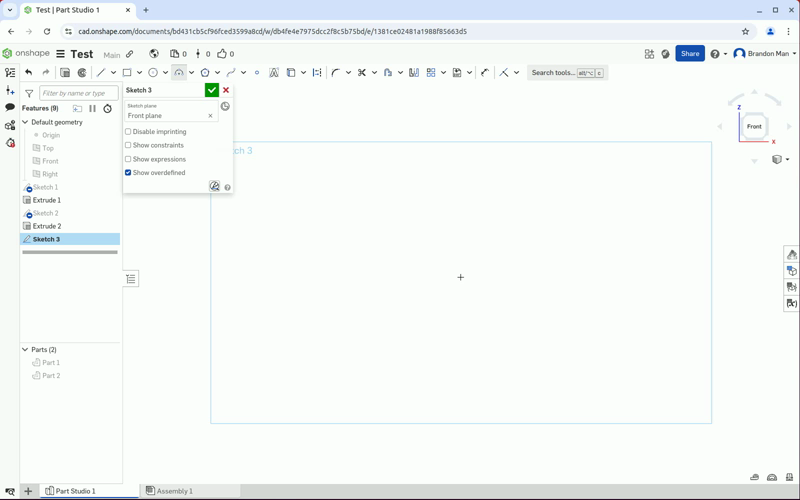
mouse_move(467, 283)
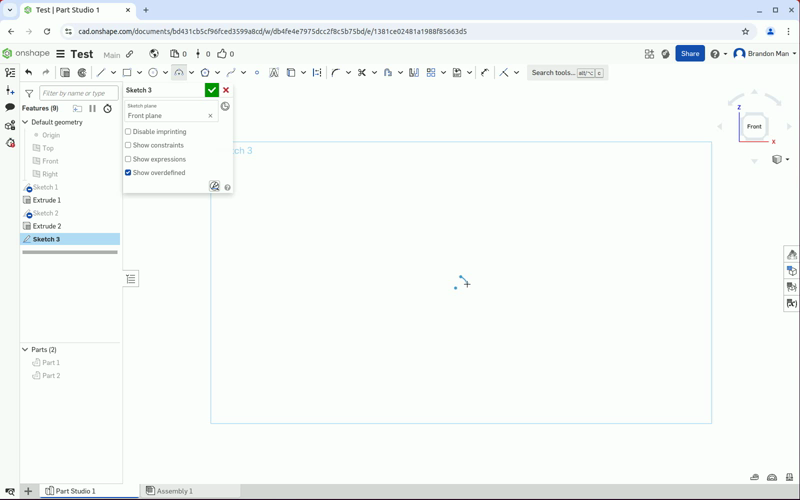
click(467, 283)
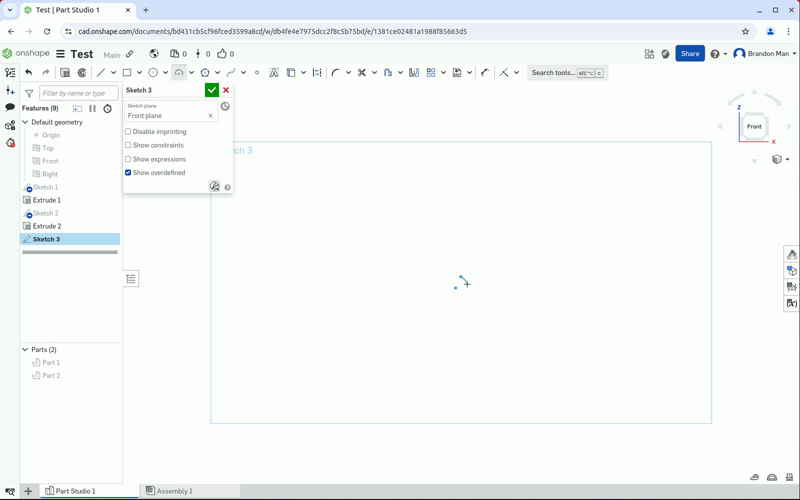
mouse_move(462, 281)
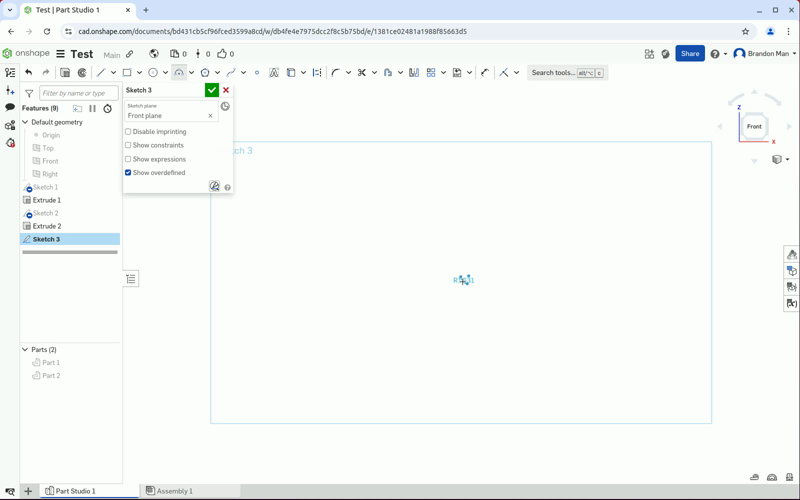
click(462, 281)
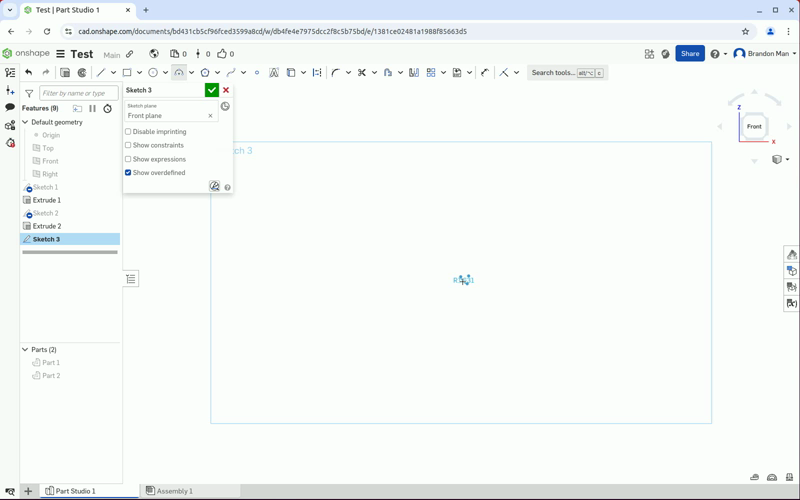
key_up(shift)
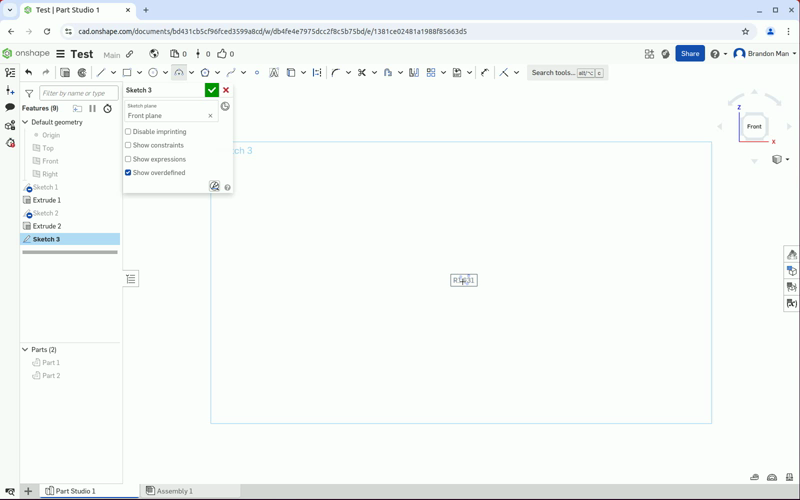
key(esc)
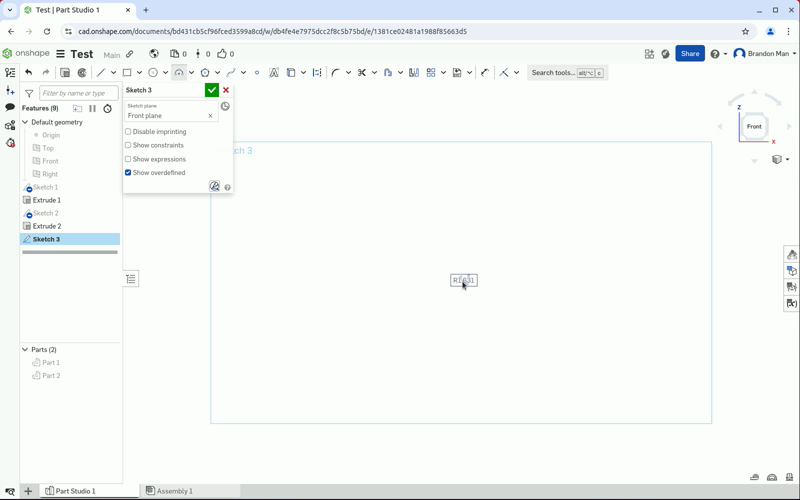
key(l)
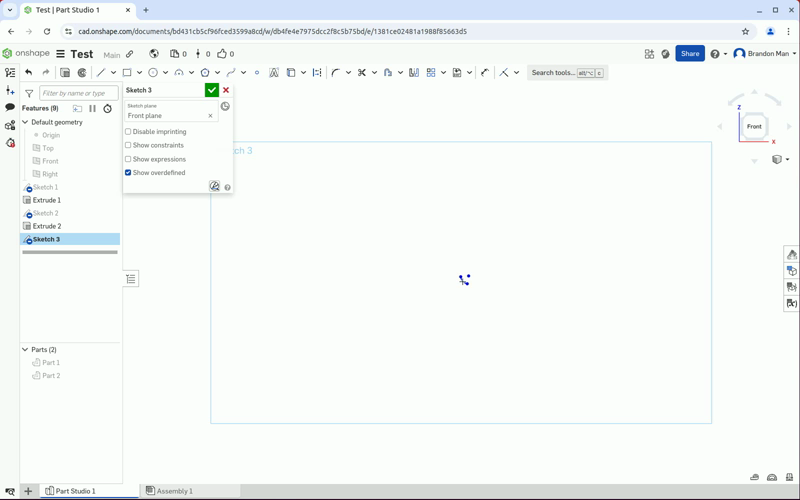
mouse_move(467, 283)
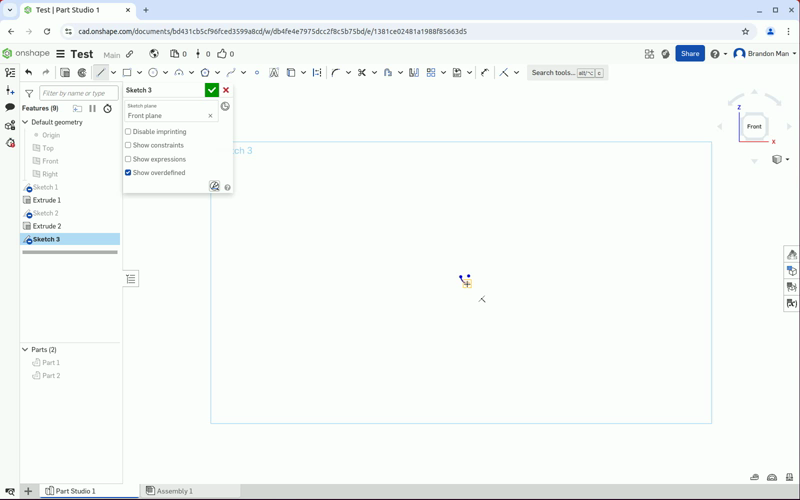
click(467, 283)
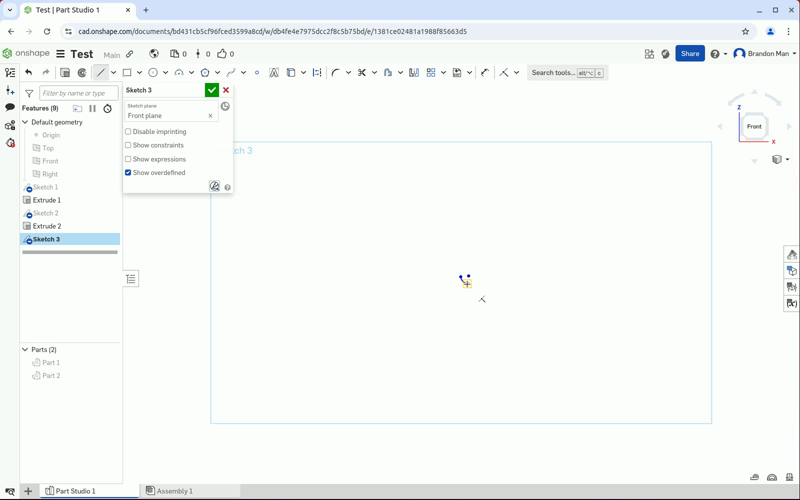
key_down(shift)
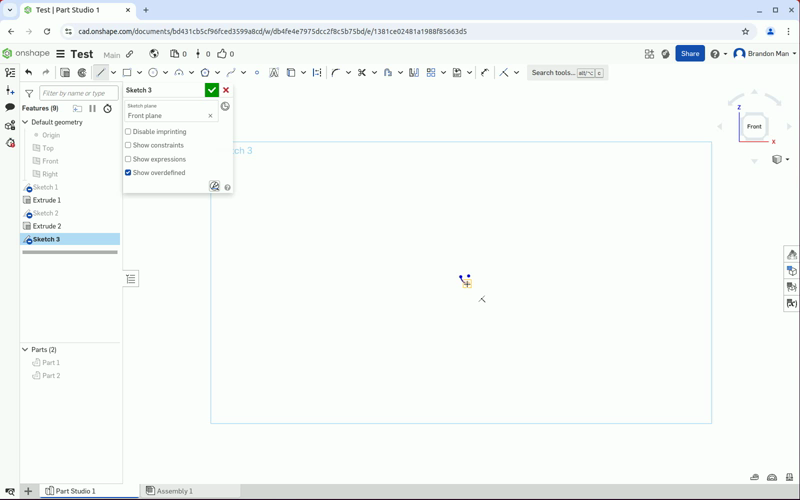
mouse_move(497, 283)
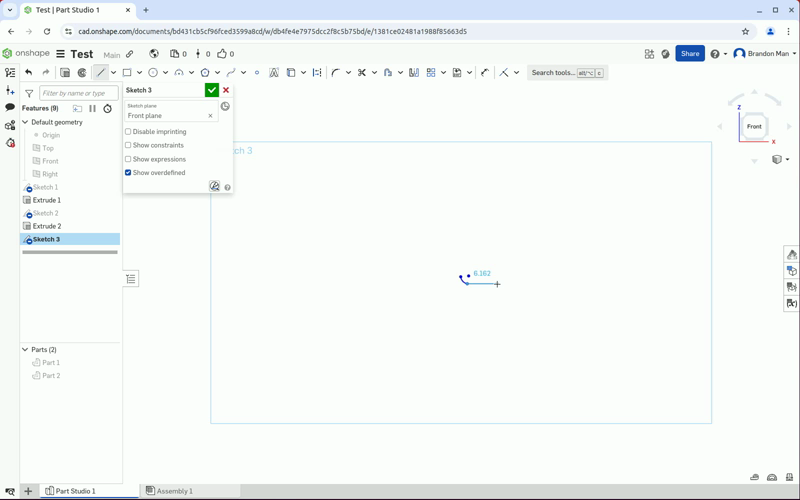
mouse_move(476, 283)
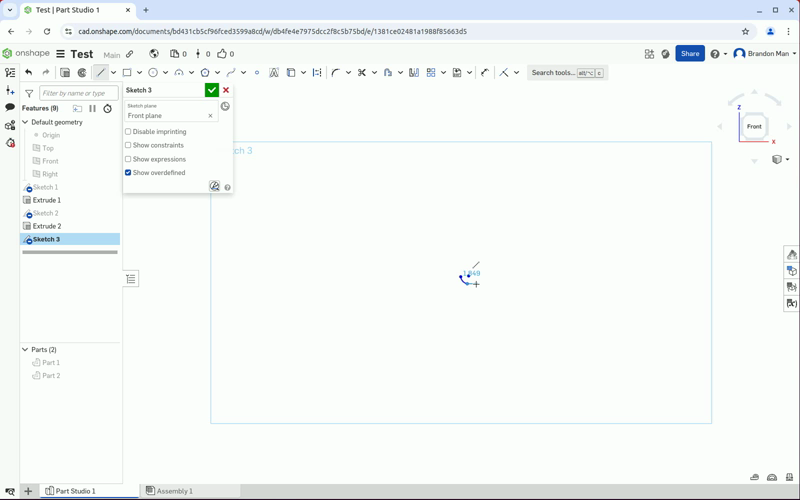
click(476, 283)
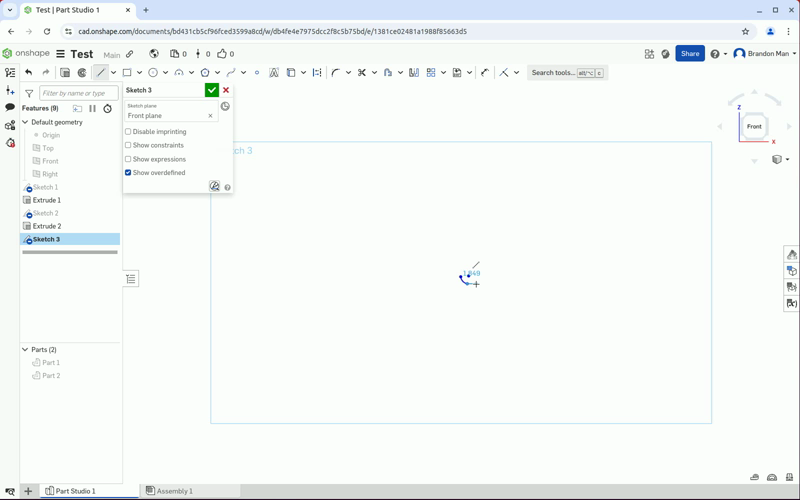
key_up(shift)
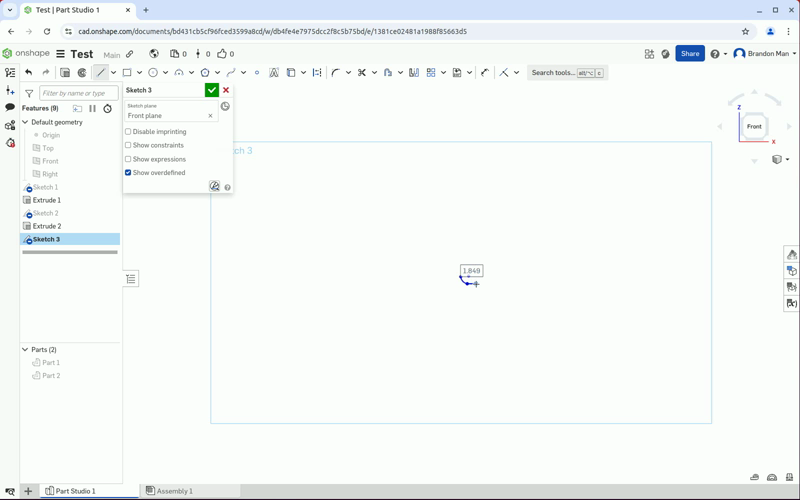
key(esc)
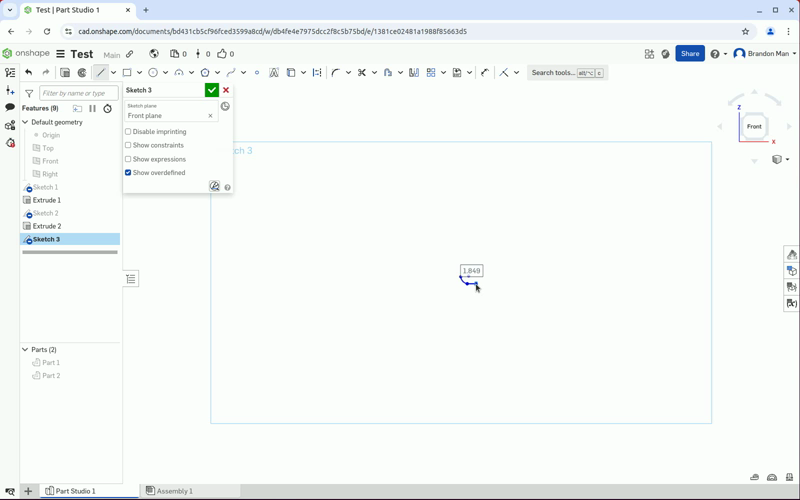
key(a)
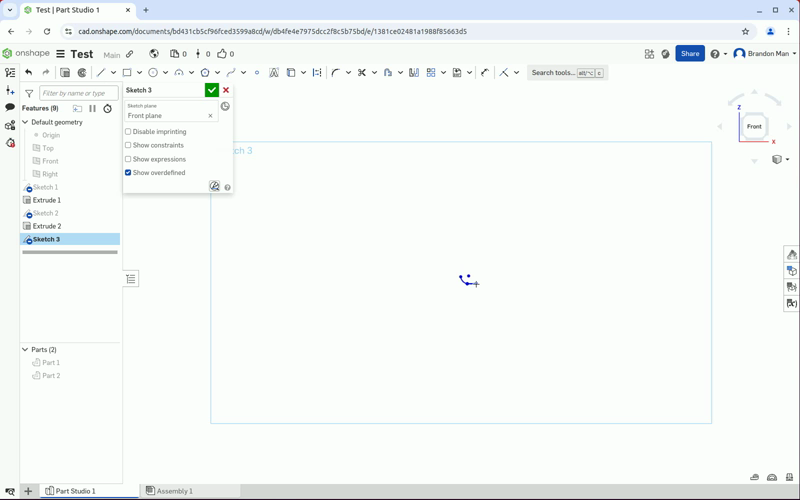
mouse_move(476, 283)
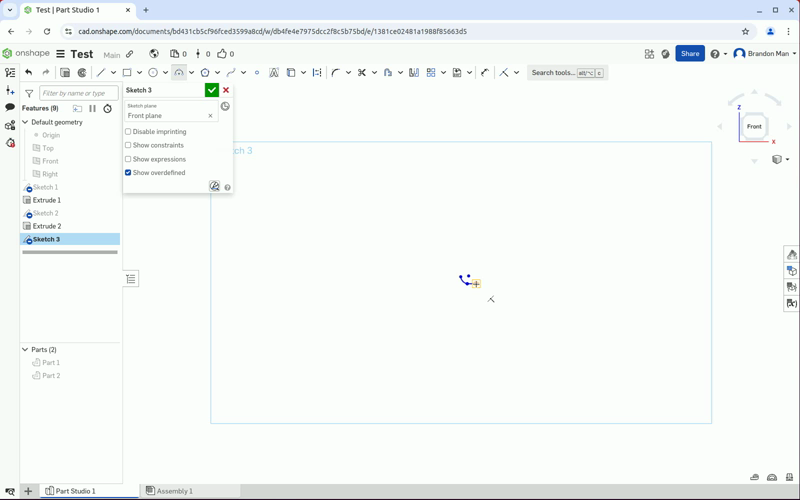
click(476, 283)
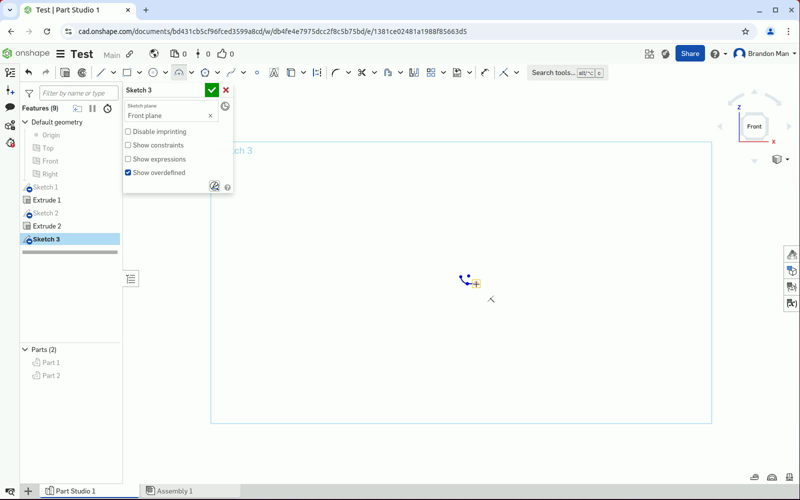
key_down(shift)
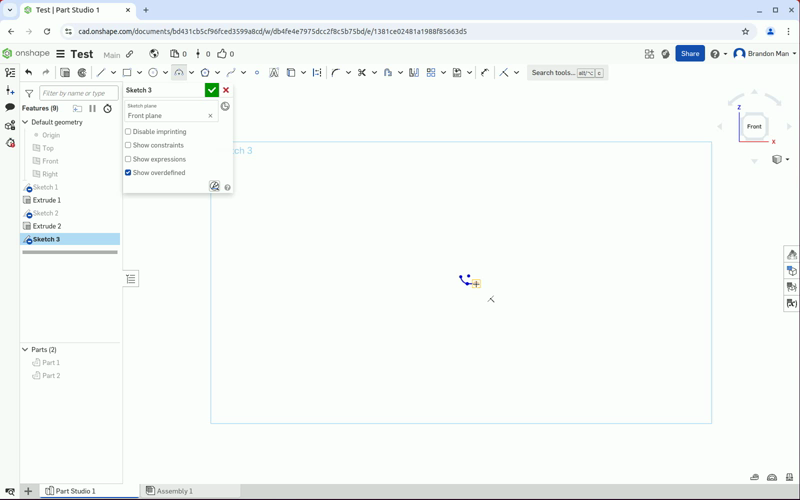
mouse_move(481, 276)
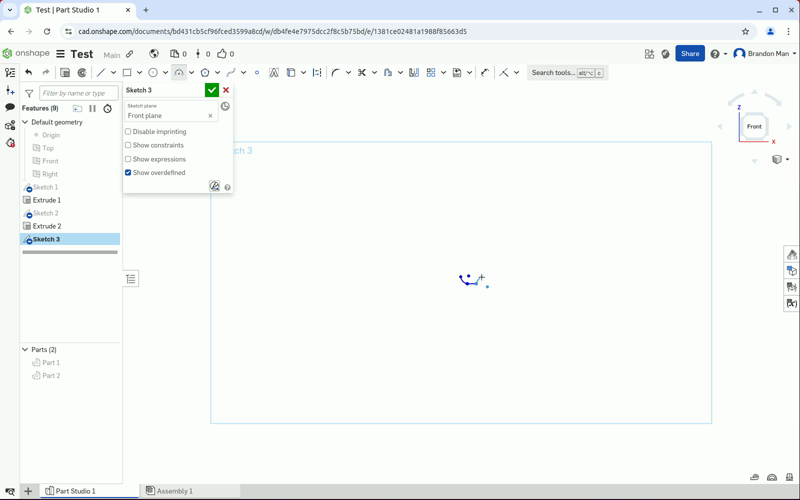
click(481, 276)
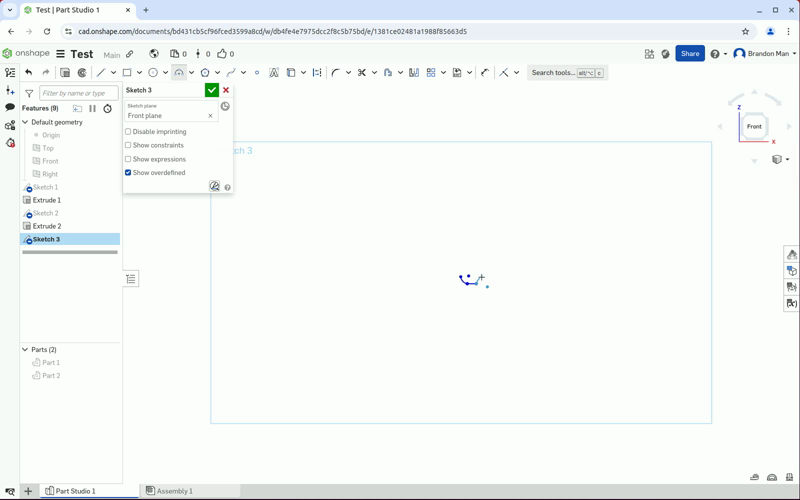
mouse_move(480, 281)
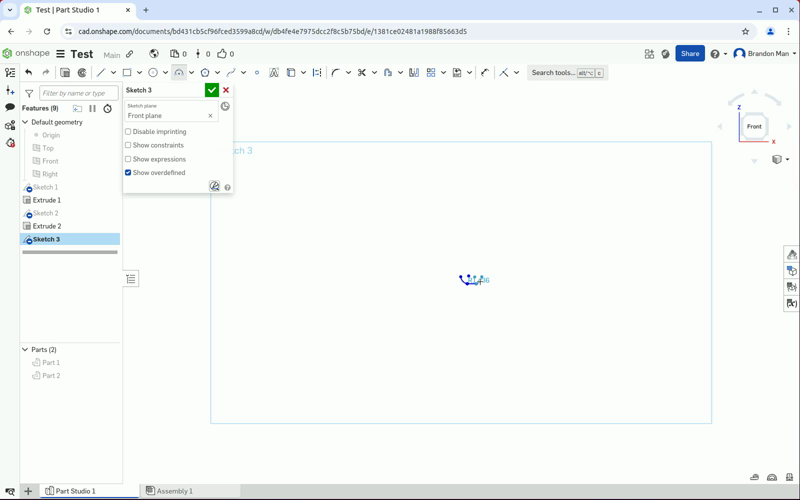
click(480, 281)
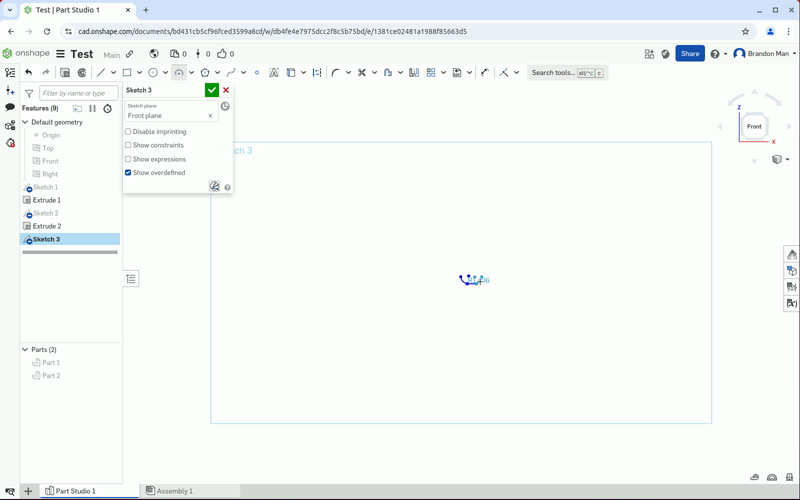
key_up(shift)
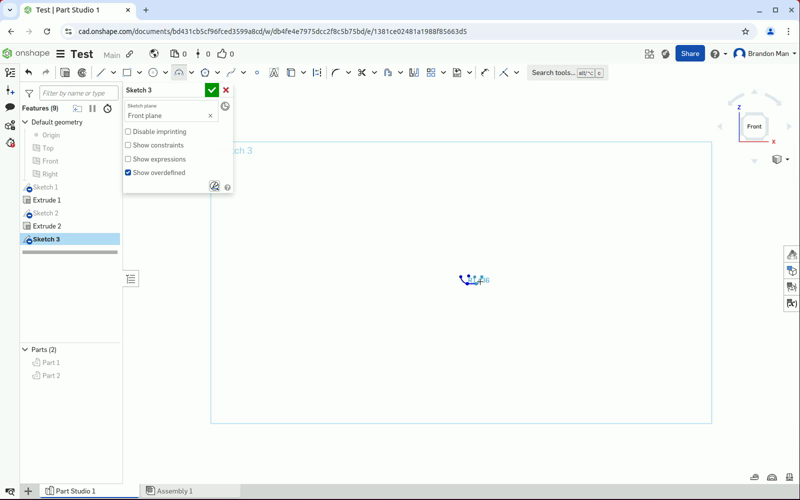
key(esc)
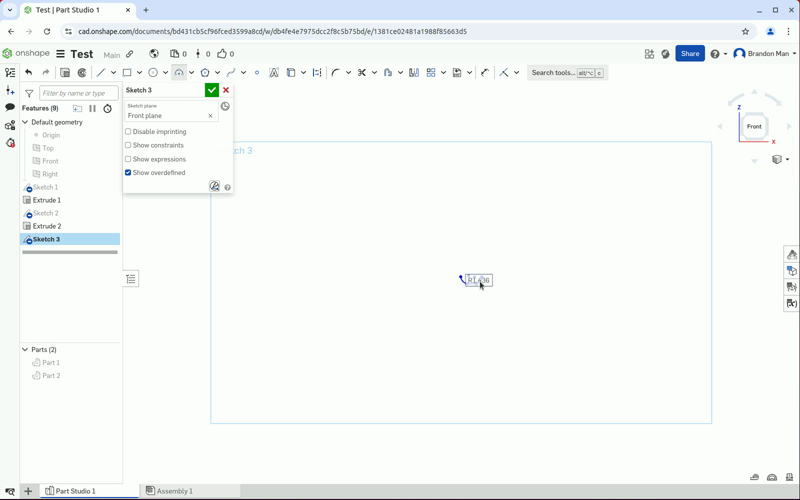
key(l)
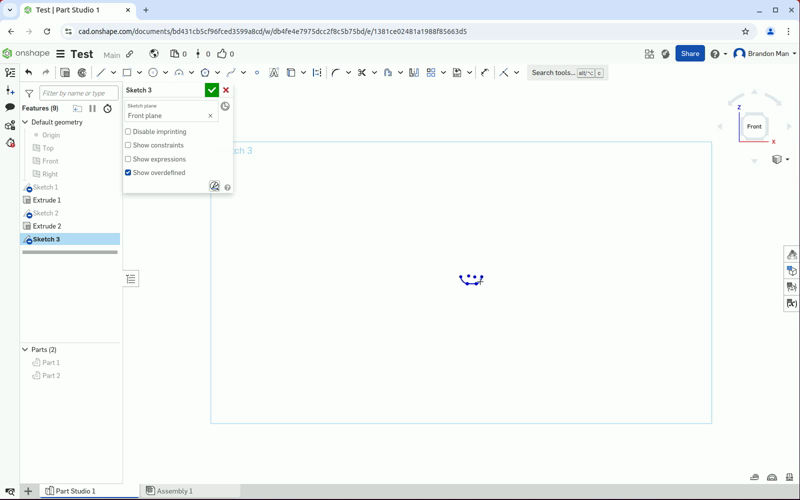
mouse_move(481, 276)
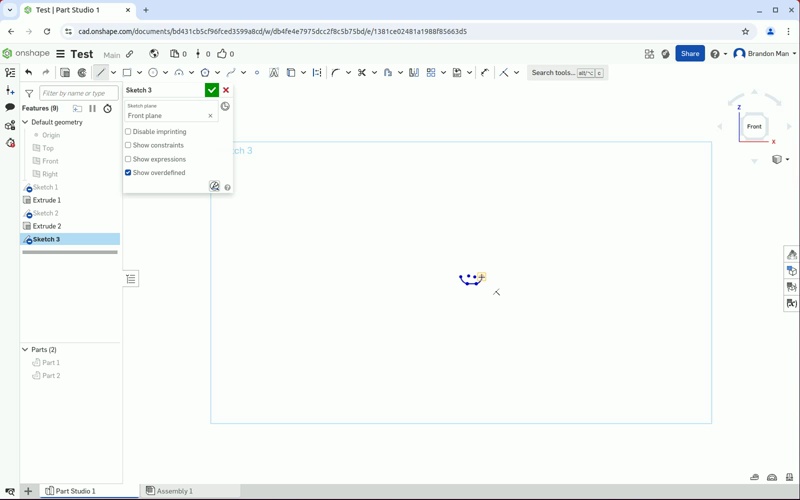
click(481, 276)
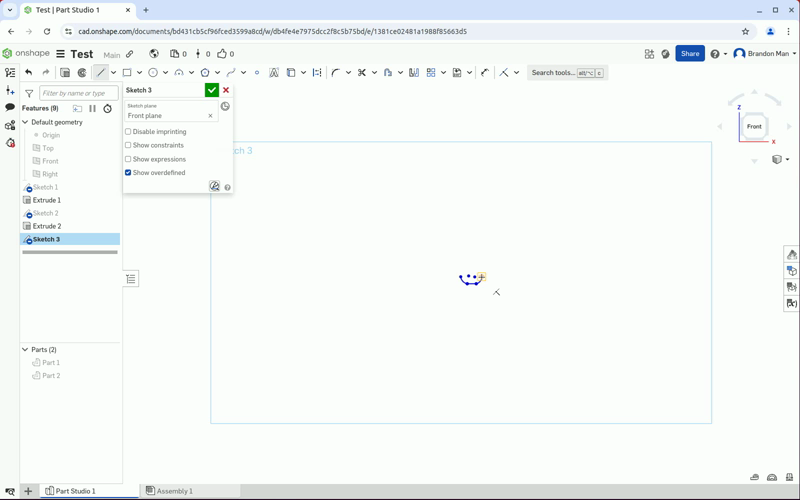
key_down(shift)
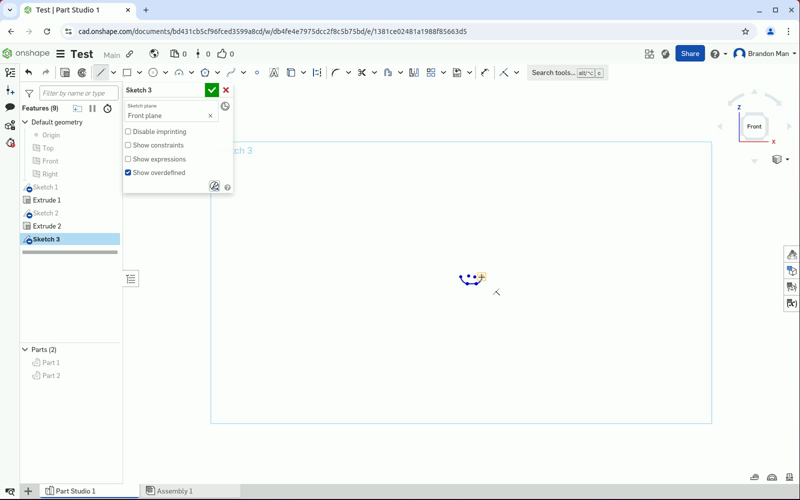
mouse_move(511, 276)
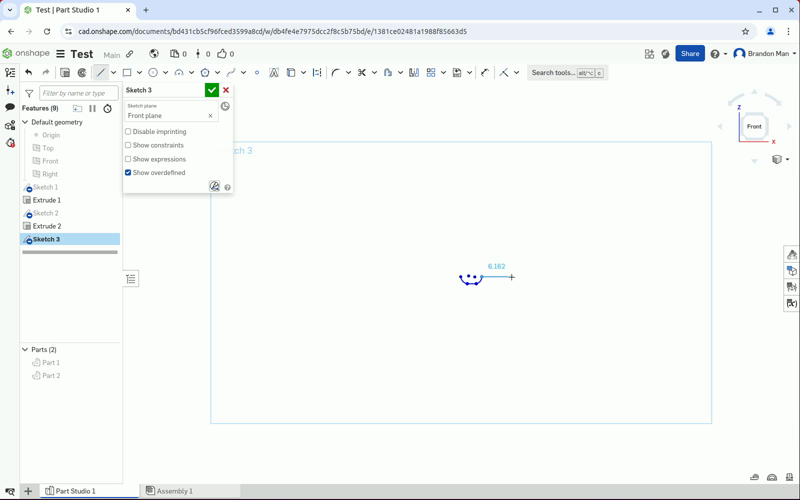
mouse_move(481, 261)
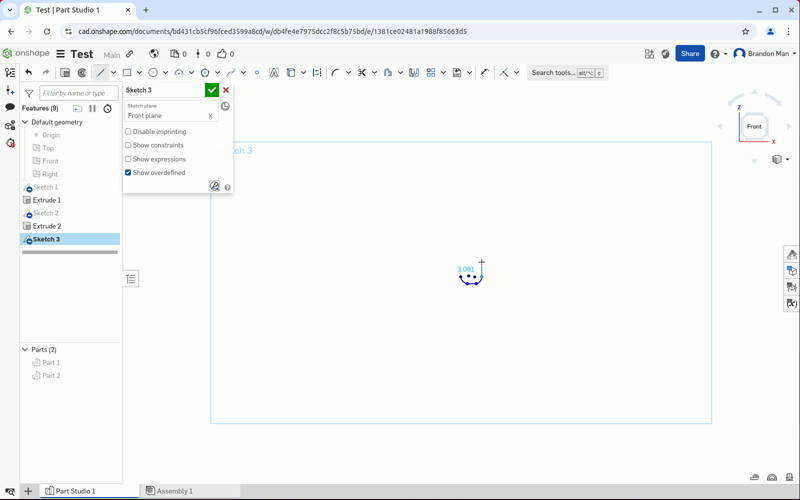
click(481, 261)
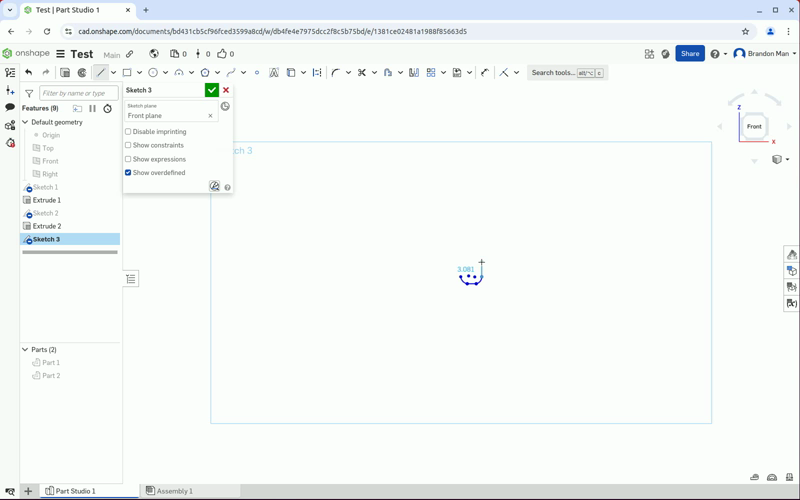
key_up(shift)
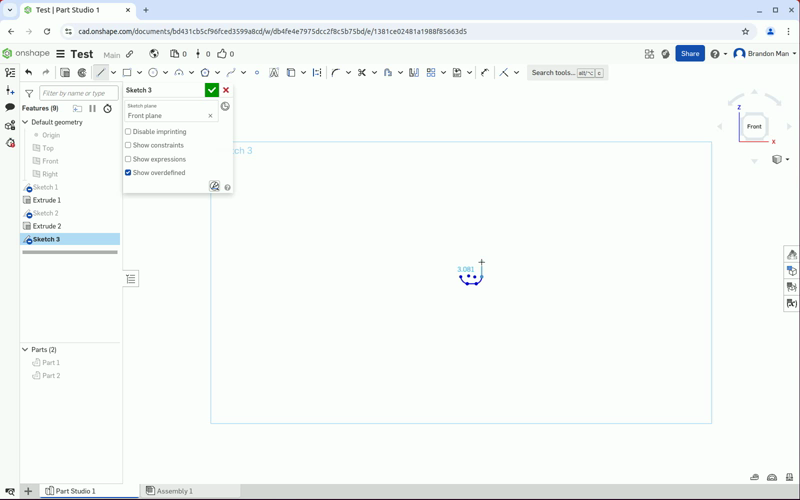
key(esc)
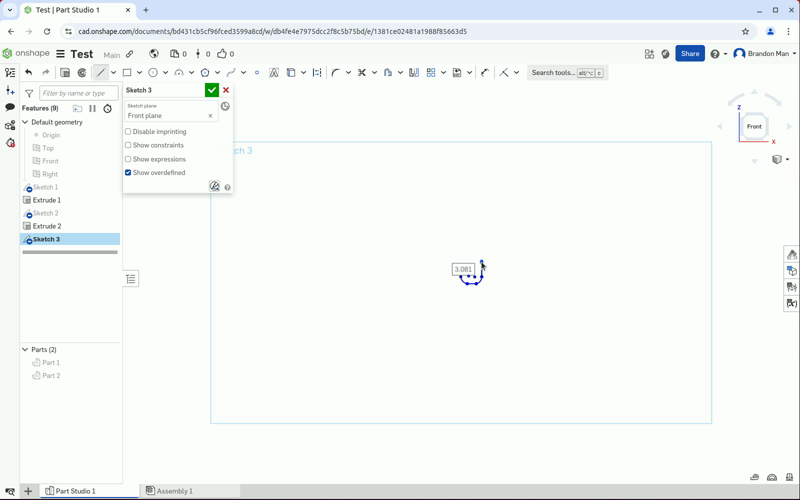
key(a)
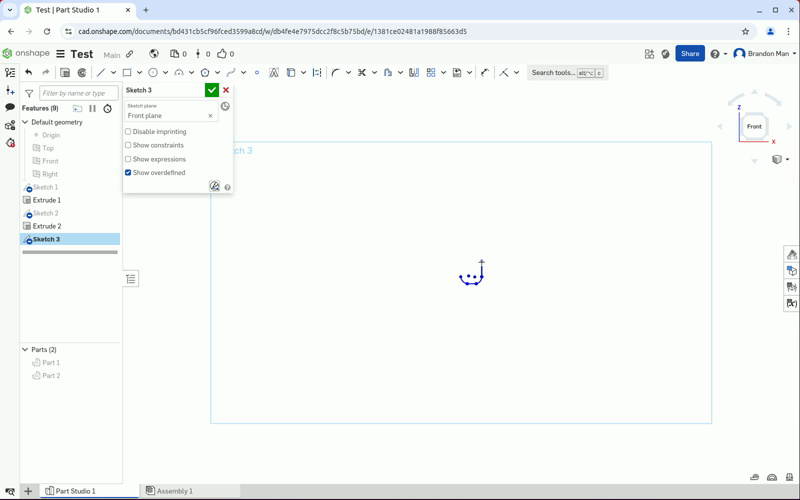
mouse_move(481, 261)
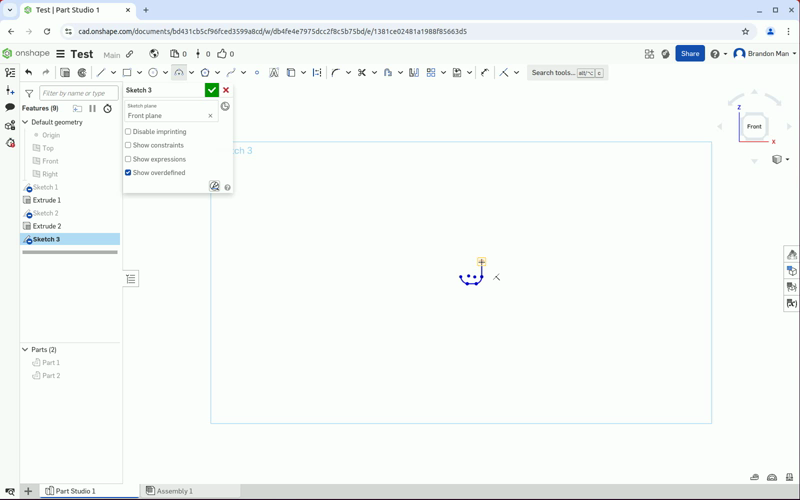
click(481, 261)
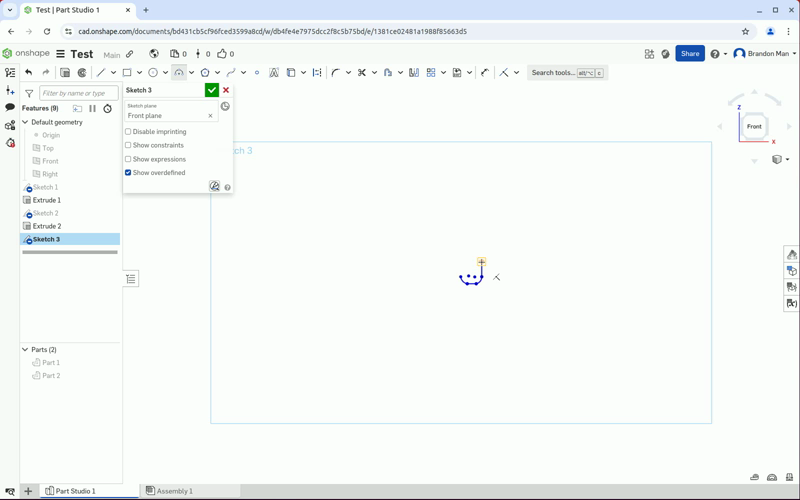
key_down(shift)
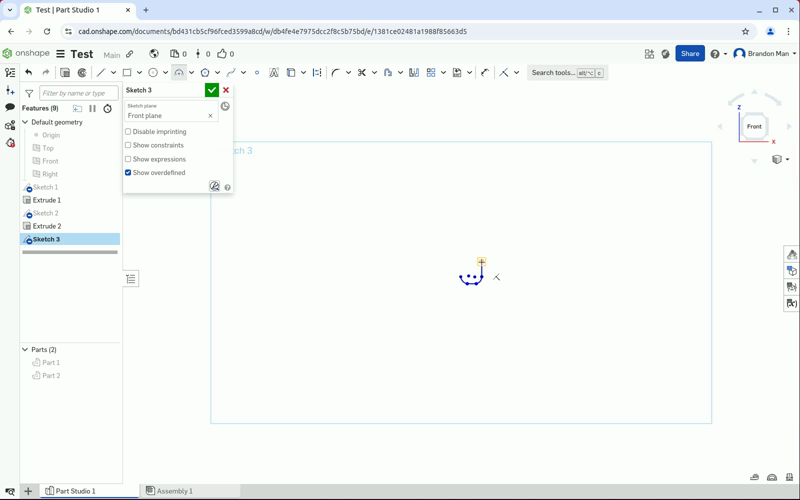
mouse_move(500, 261)
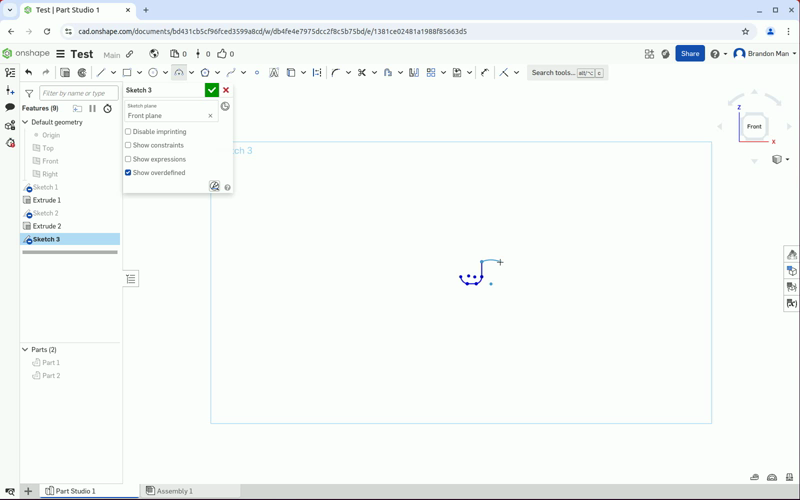
click(500, 261)
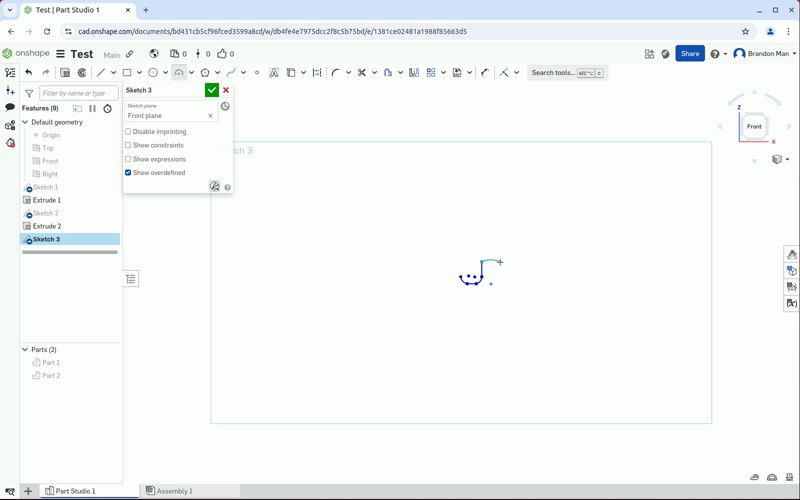
mouse_move(491, 252)
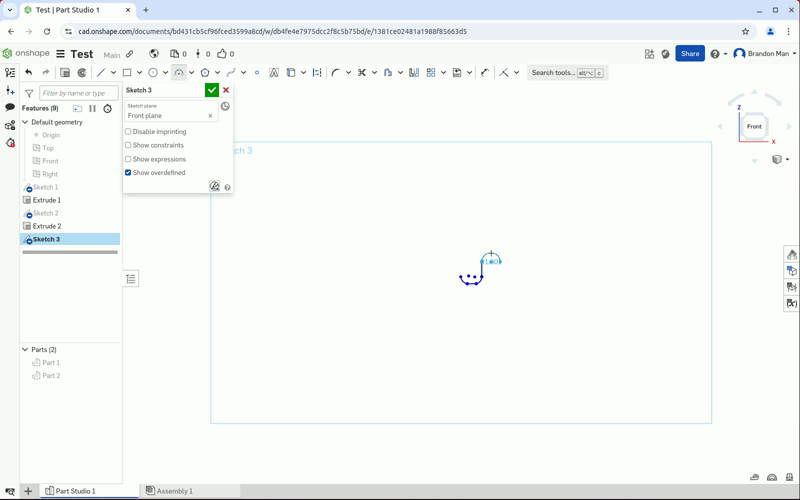
click(491, 252)
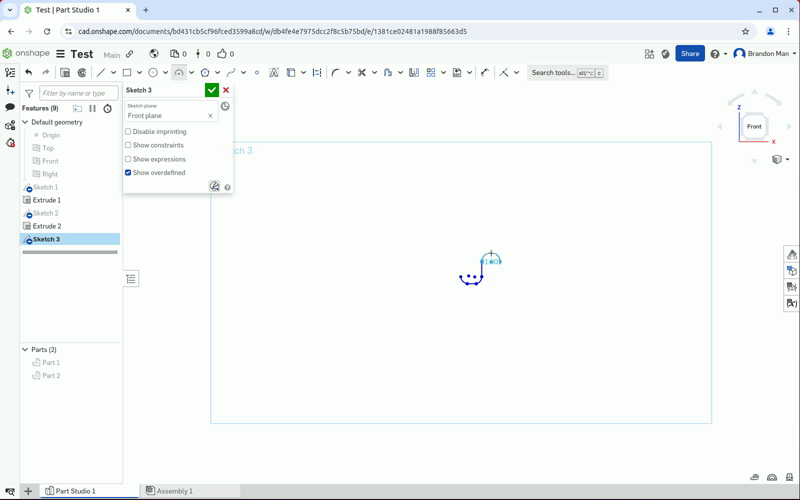
key_up(shift)
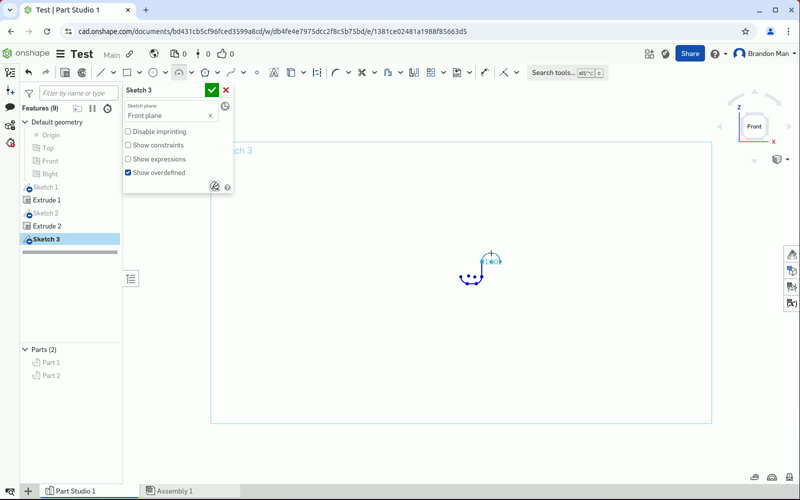
key(esc)
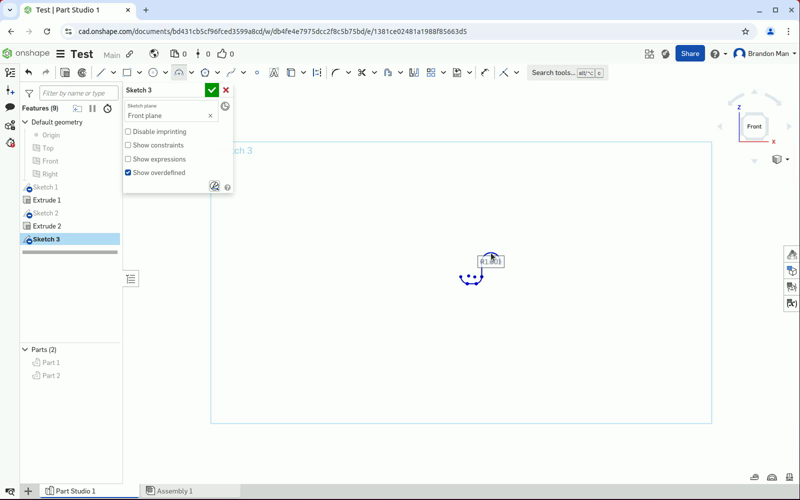
key(l)
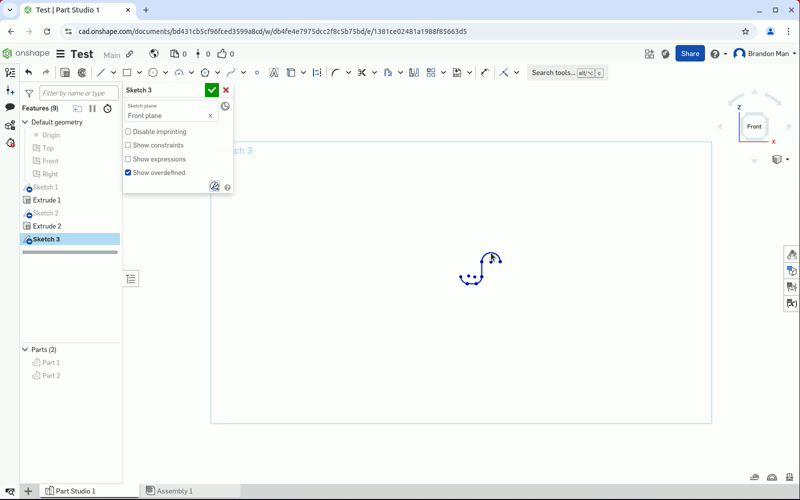
mouse_move(500, 261)
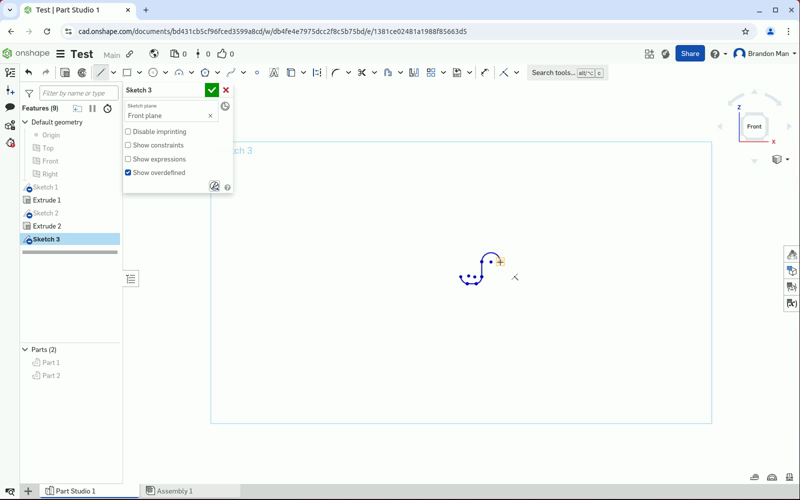
click(500, 261)
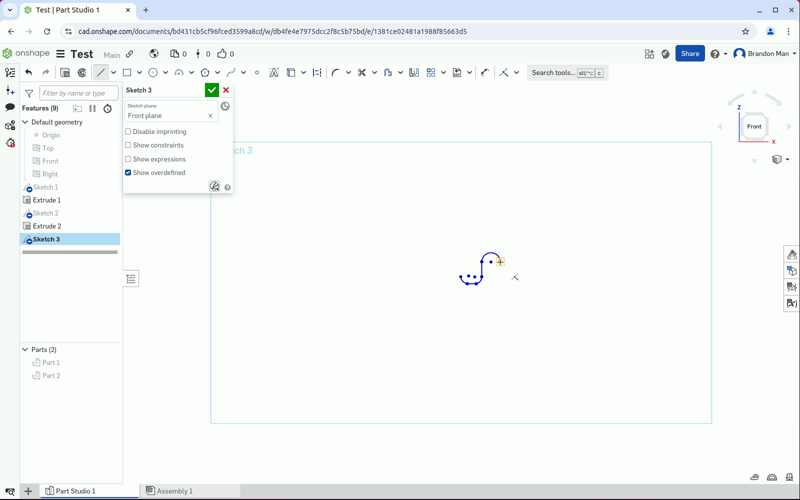
key_down(shift)
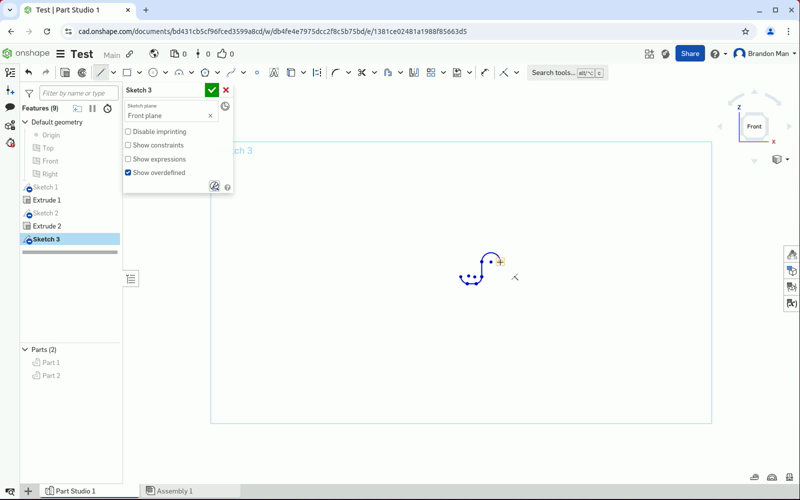
mouse_move(530, 261)
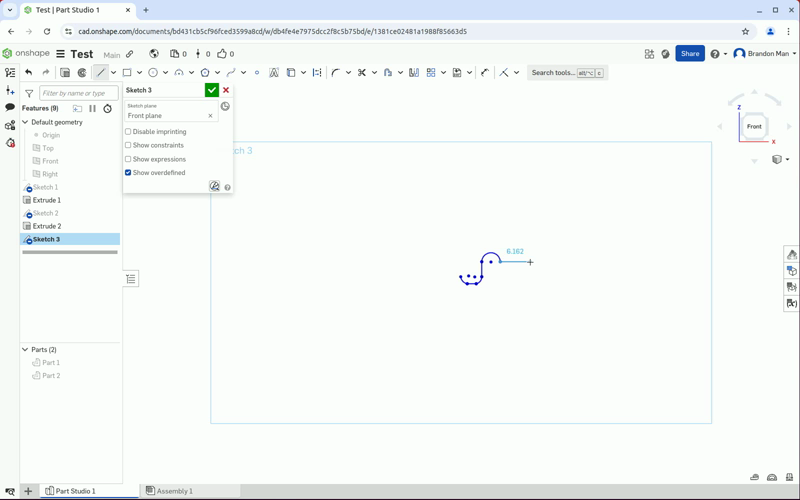
mouse_move(500, 276)
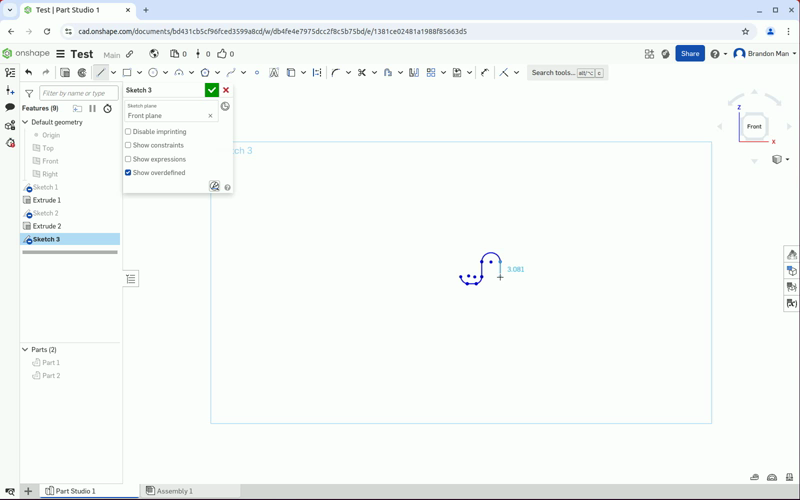
click(500, 276)
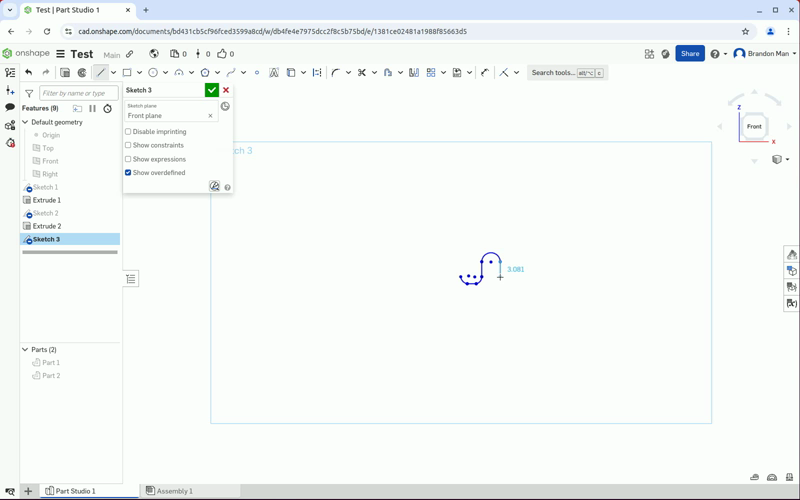
key_up(shift)
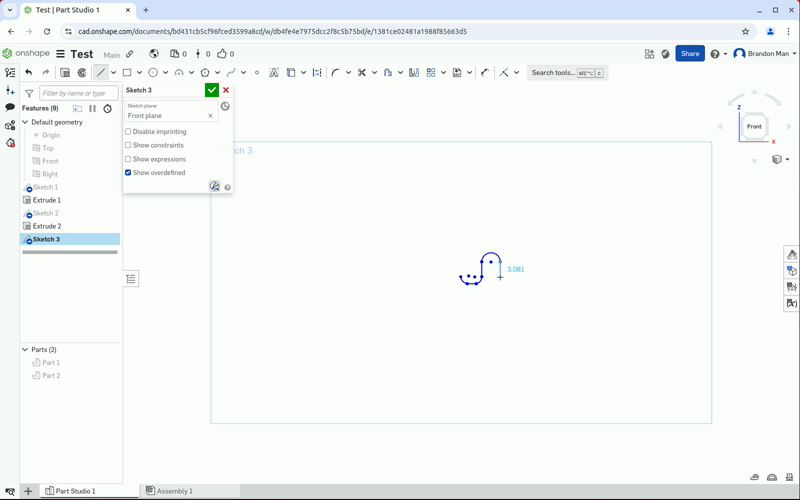
key(esc)
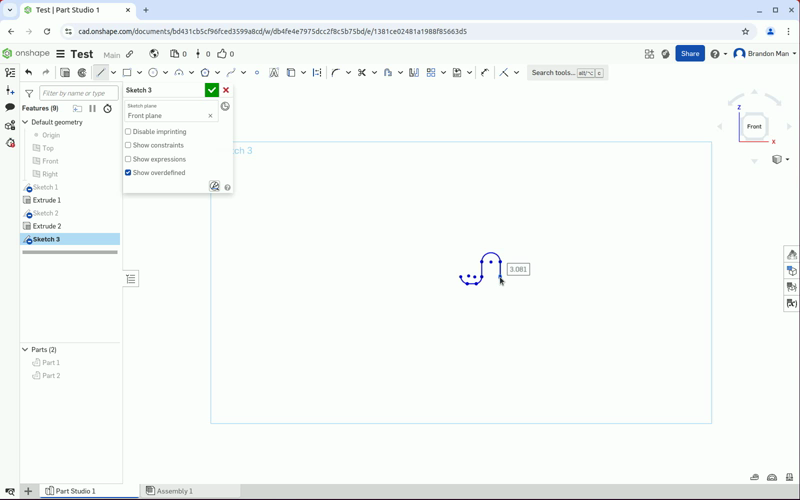
key(a)
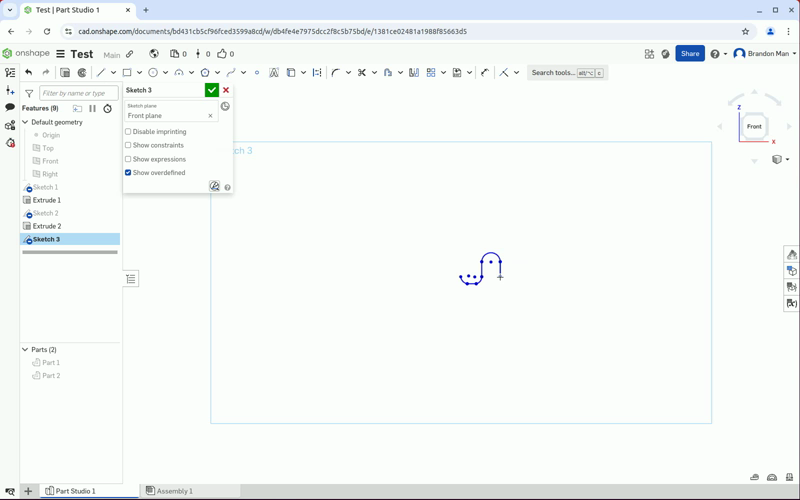
mouse_move(500, 276)
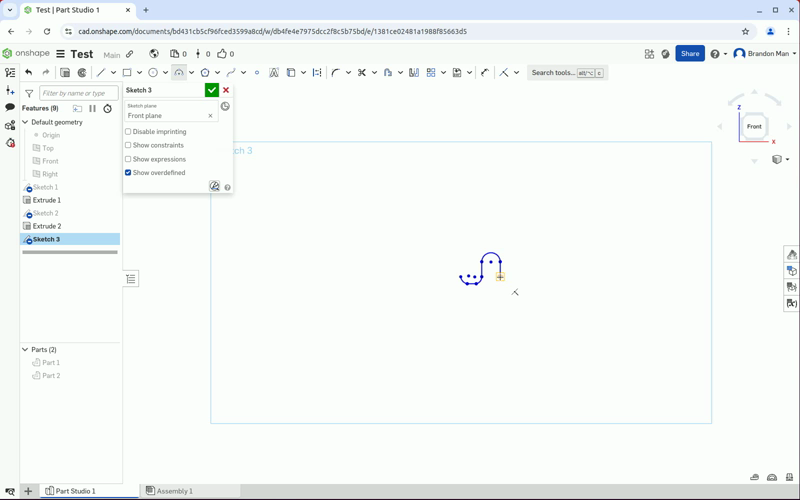
click(500, 276)
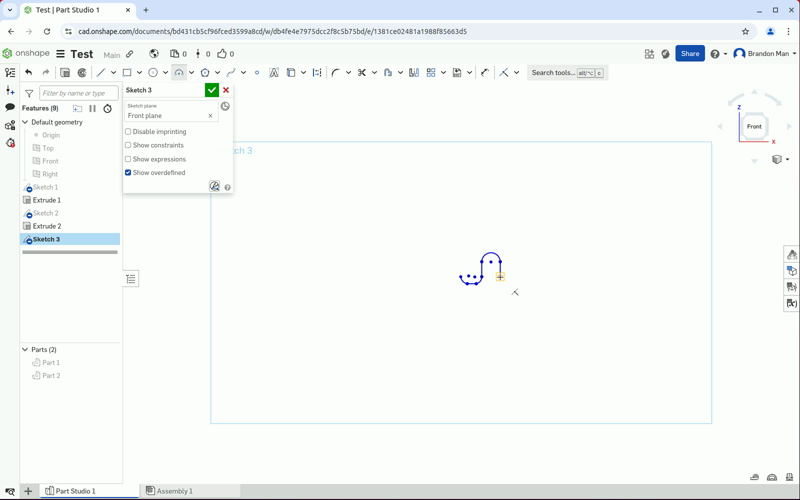
key_down(shift)
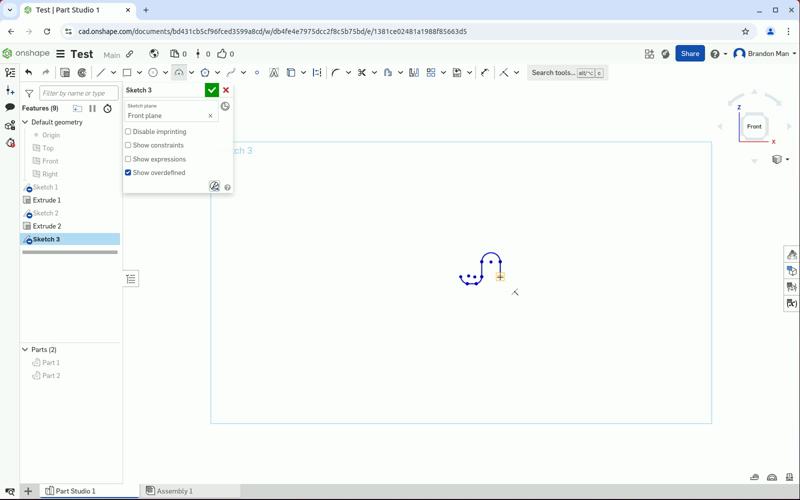
mouse_move(505, 283)
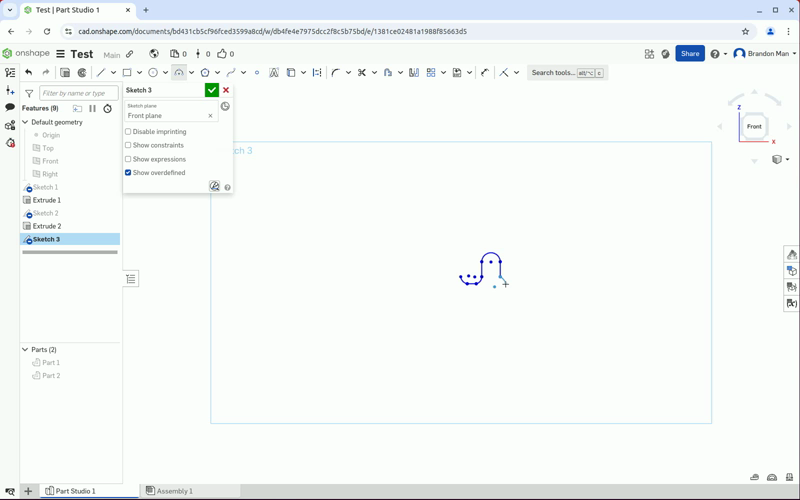
click(505, 283)
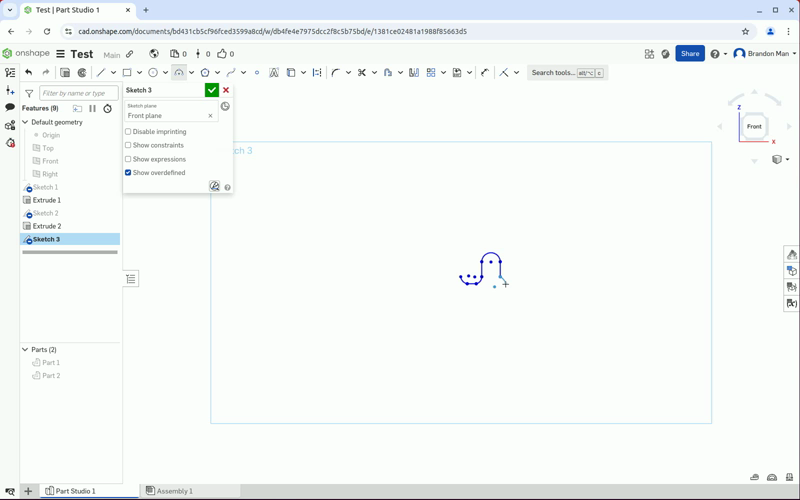
mouse_move(501, 281)
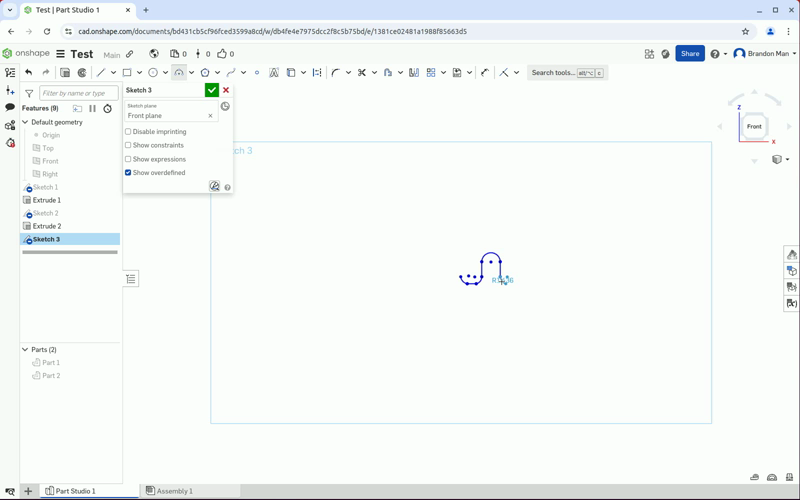
click(501, 281)
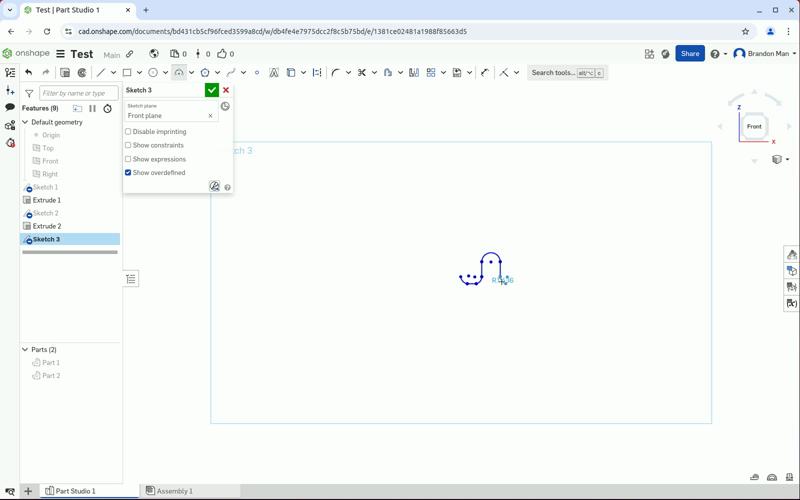
key_up(shift)
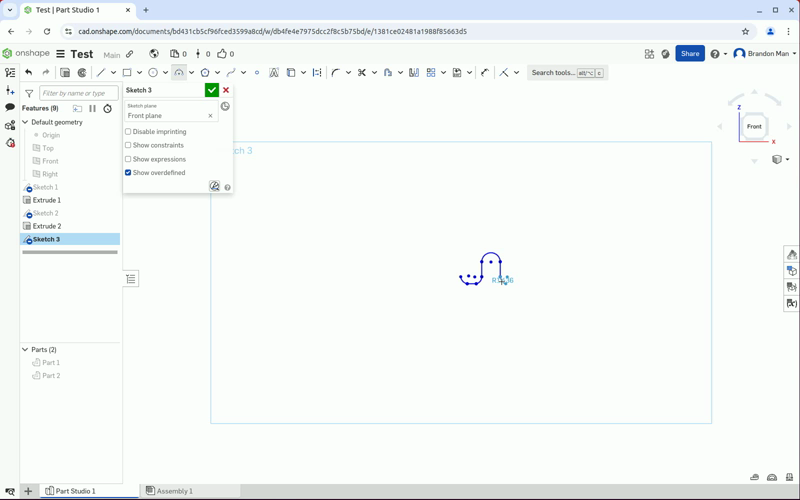
key(esc)
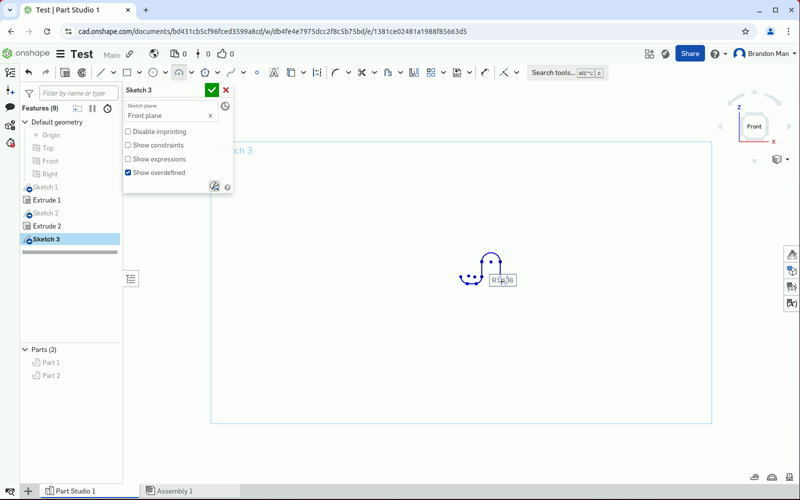
key(l)
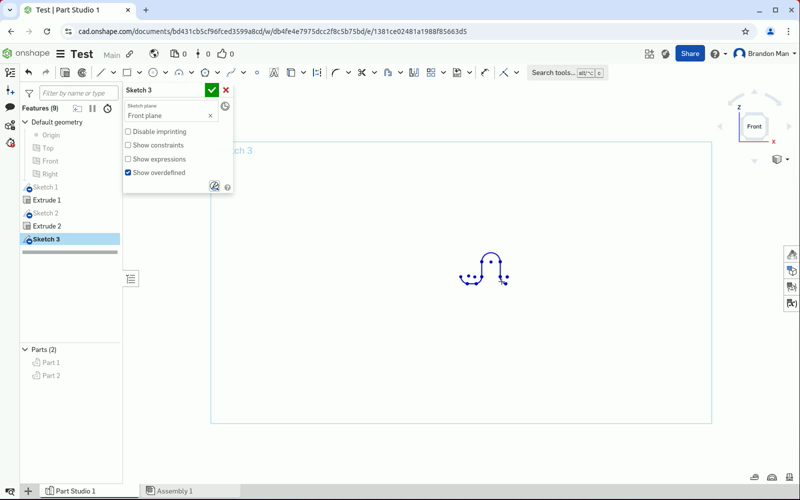
mouse_move(505, 283)
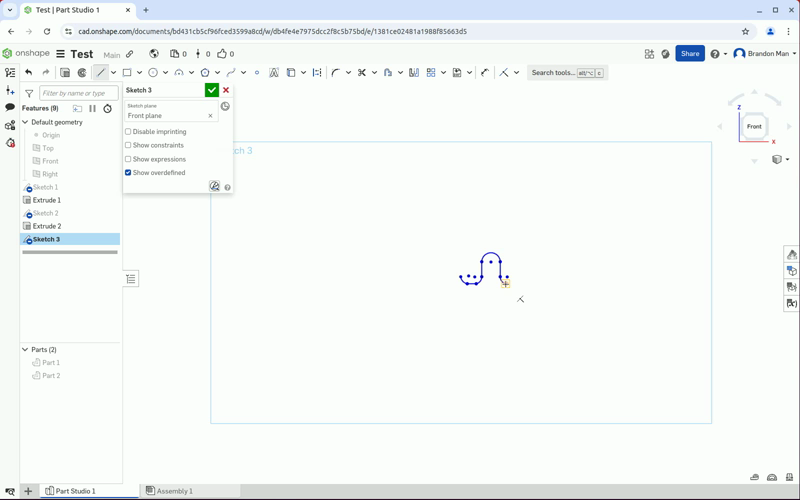
click(505, 283)
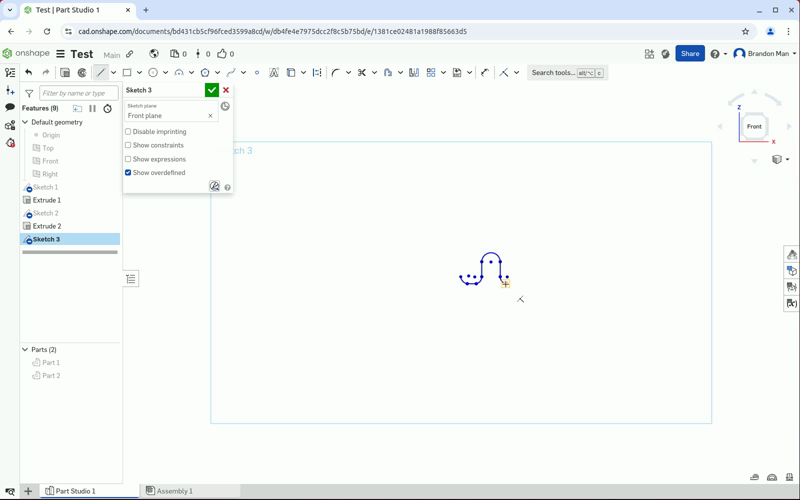
key_down(shift)
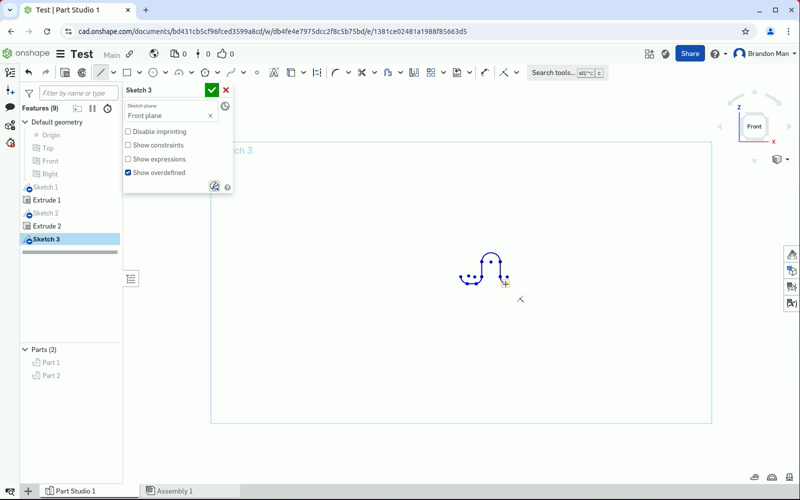
mouse_move(535, 283)
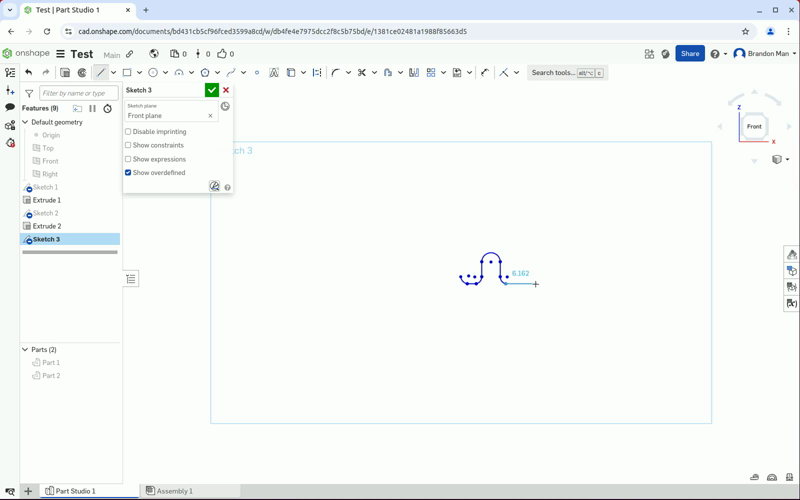
mouse_move(515, 283)
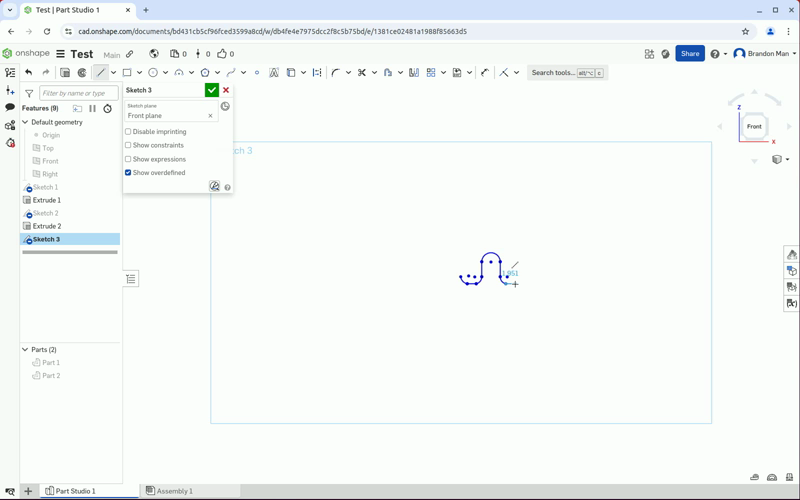
click(515, 283)
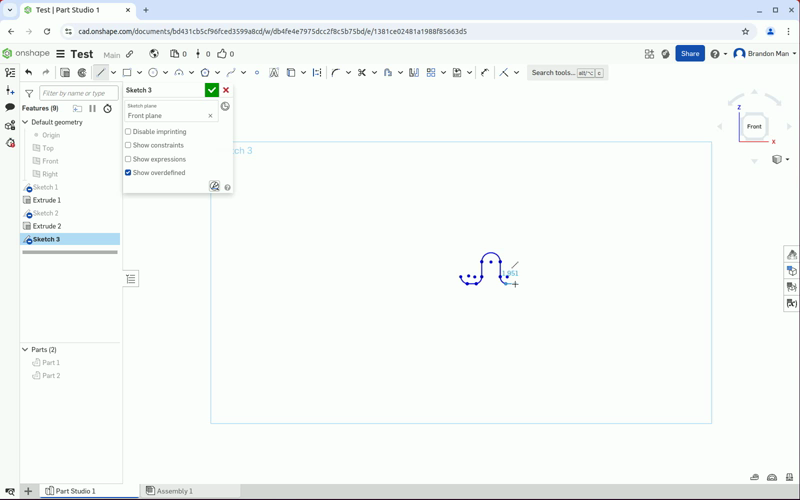
key_up(shift)
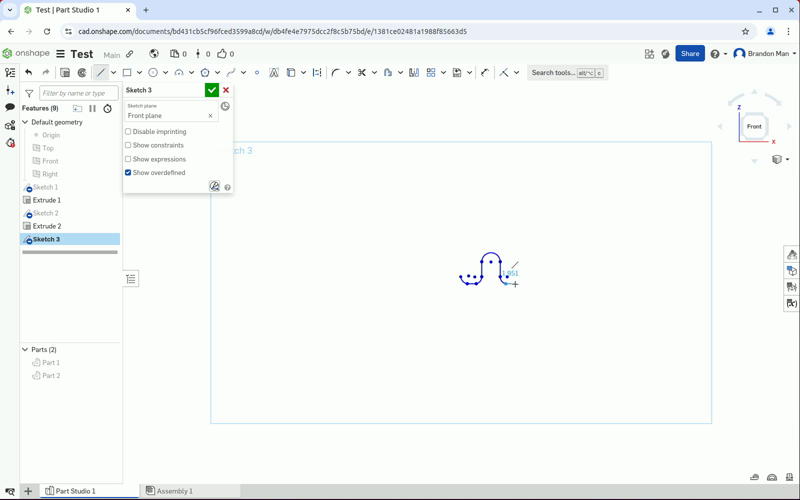
key(esc)
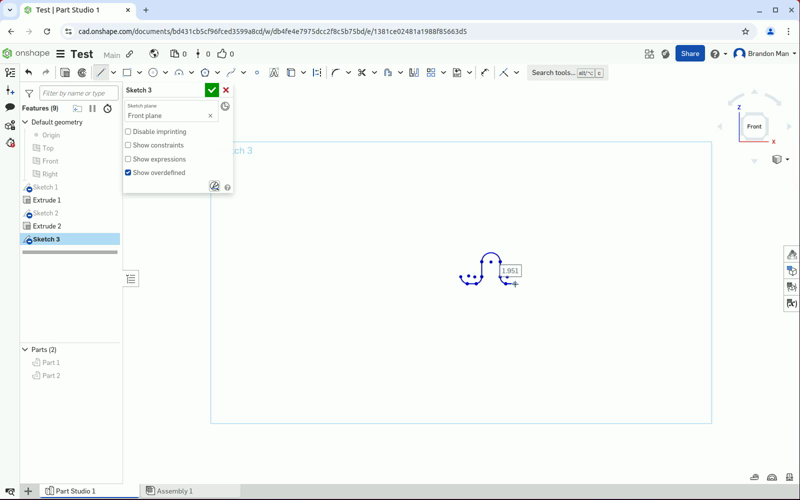
key(a)
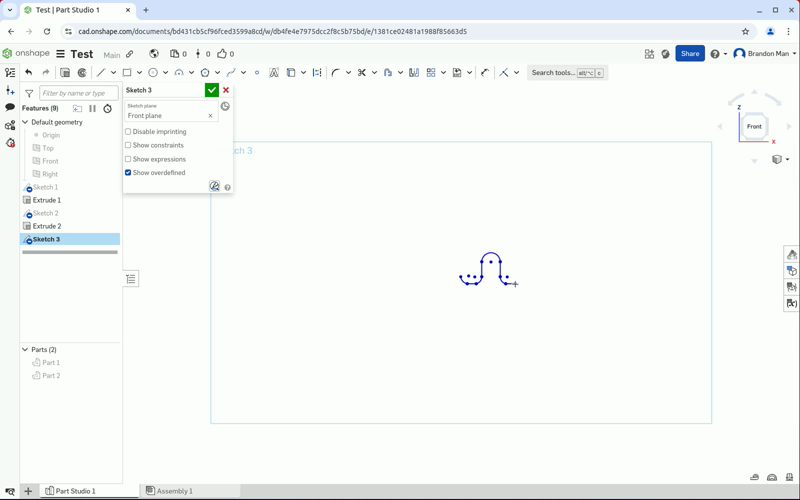
mouse_move(515, 283)
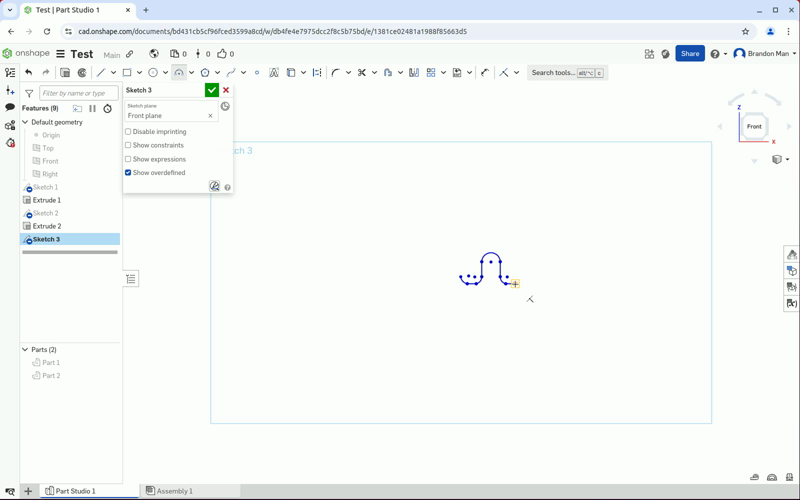
click(515, 283)
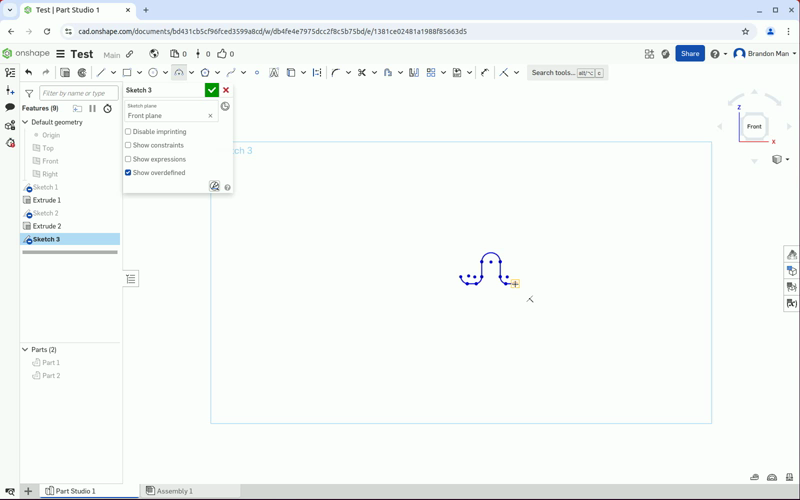
key_down(shift)
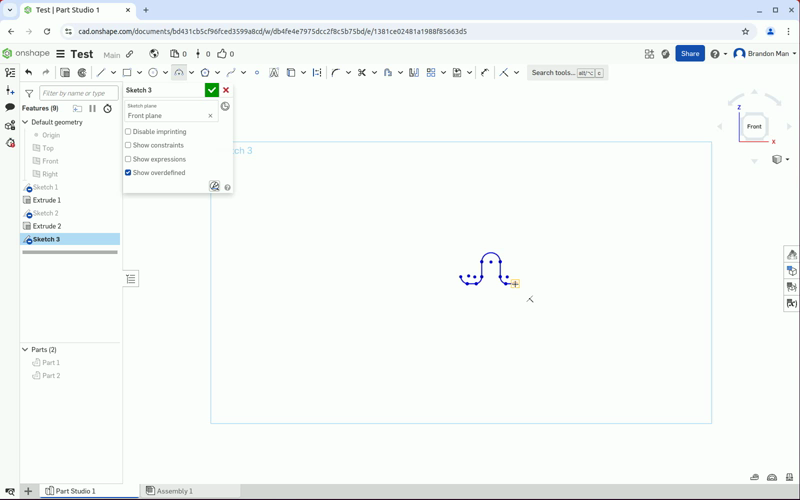
mouse_move(521, 277)
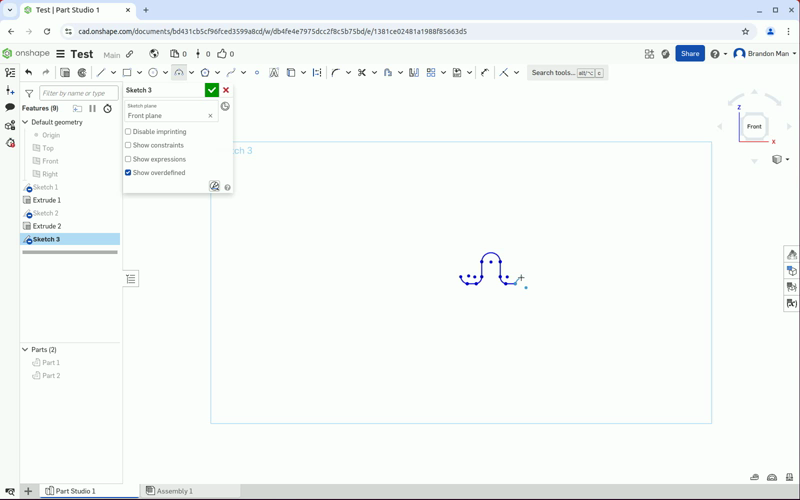
click(521, 277)
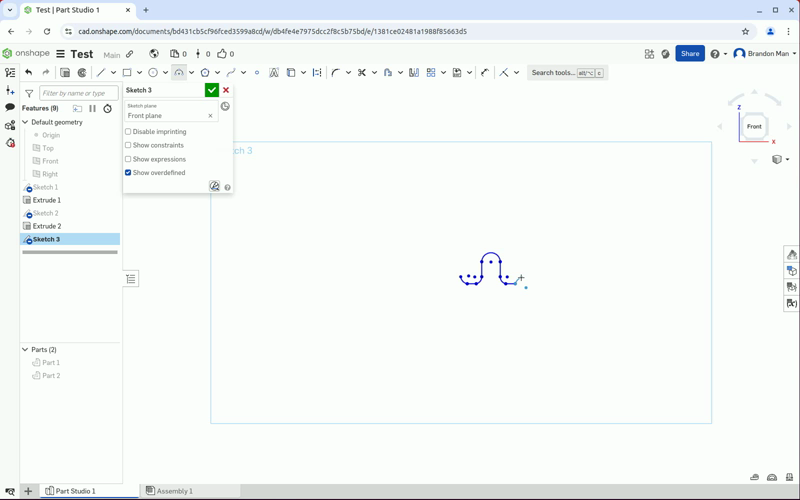
mouse_move(519, 281)
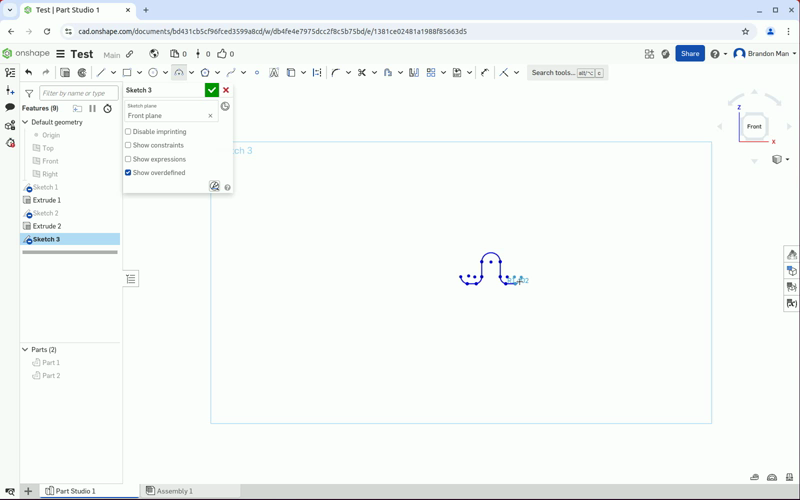
click(519, 281)
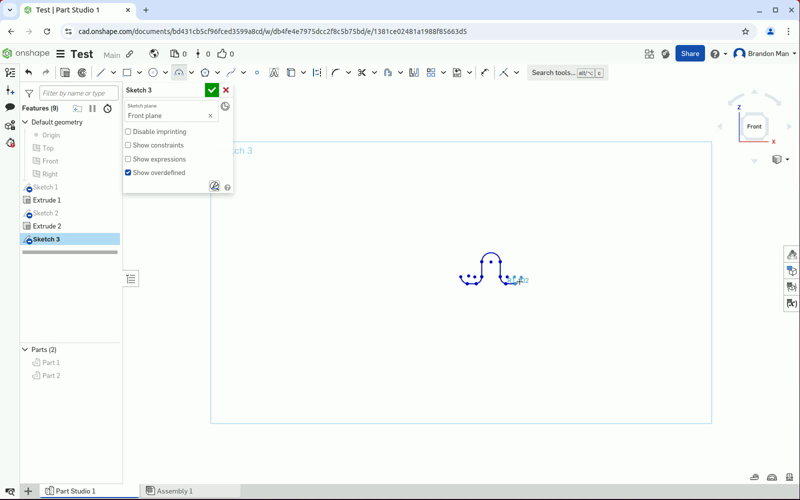
key_up(shift)
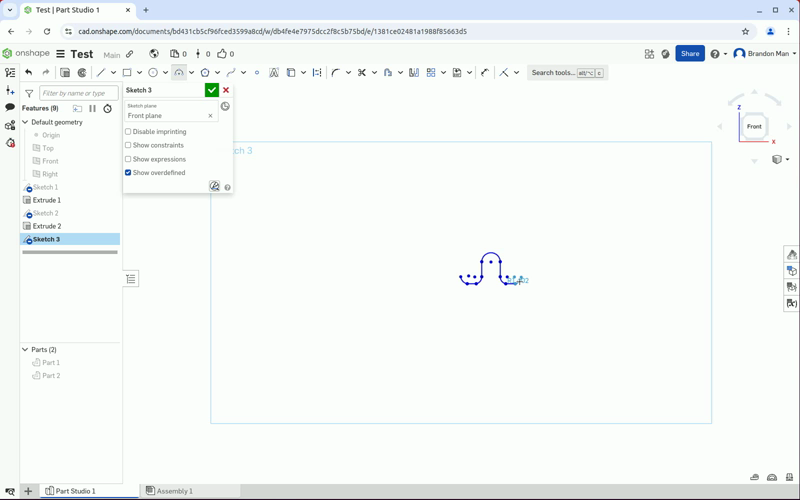
key(esc)
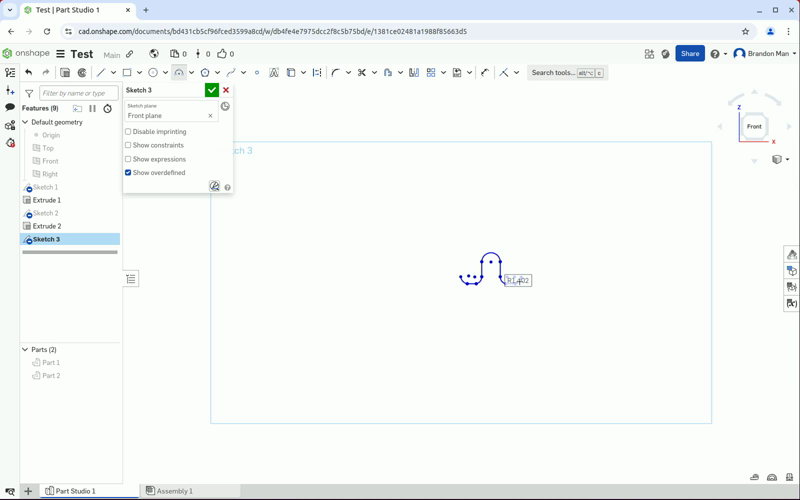
key(l)
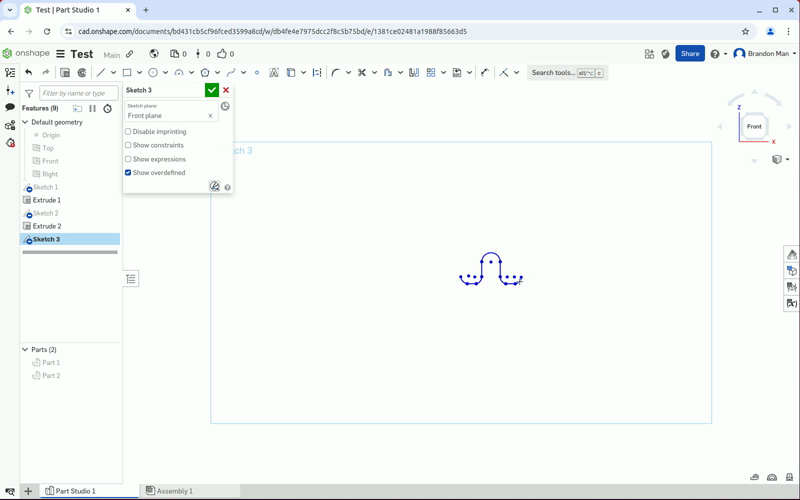
mouse_move(521, 277)
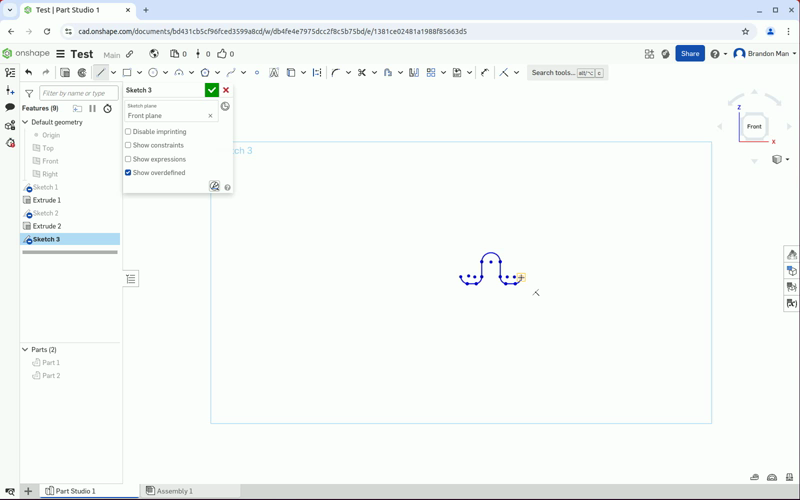
scroll(6)
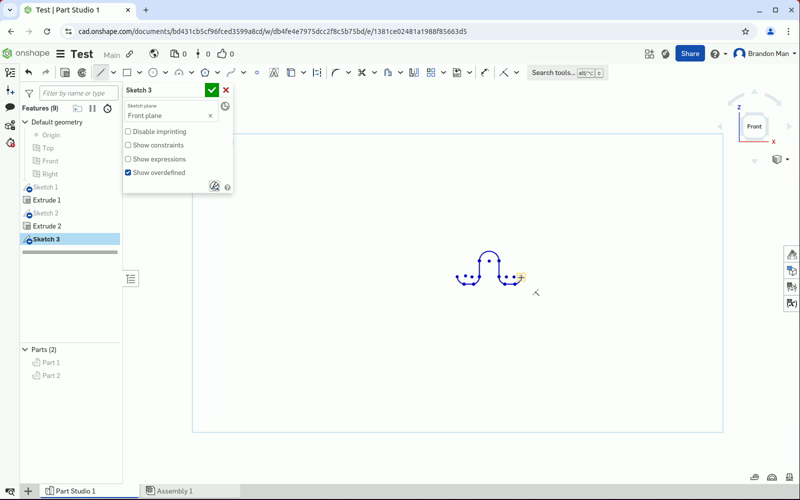
scroll(6)
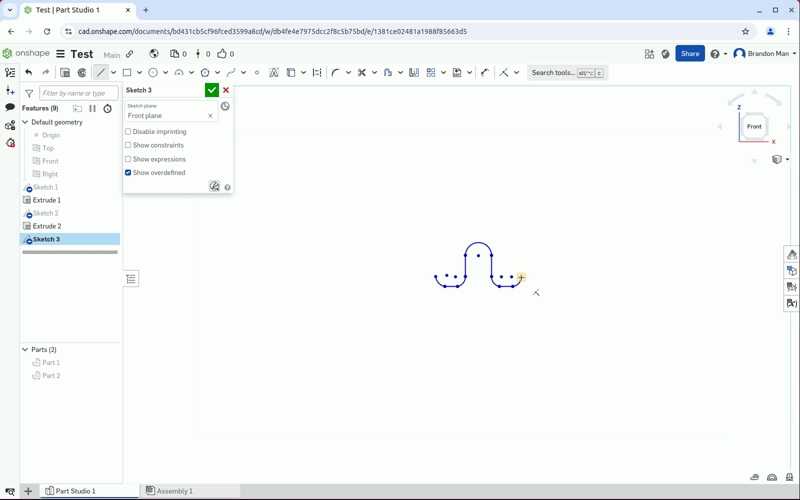
scroll(6)
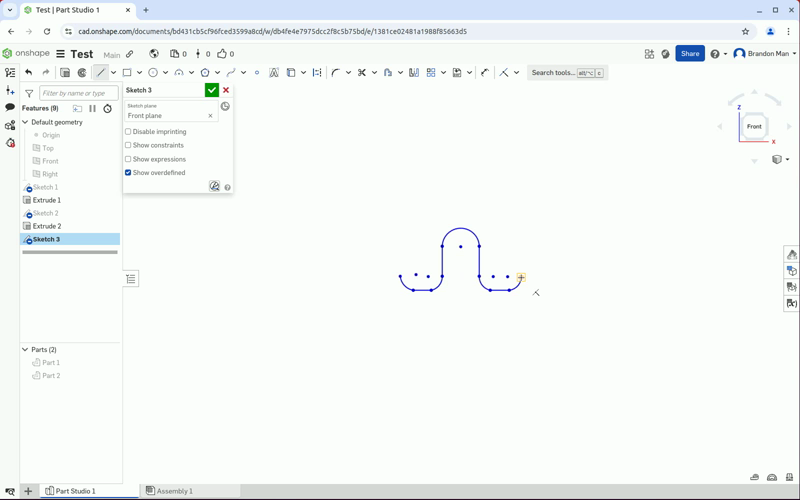
scroll(6)
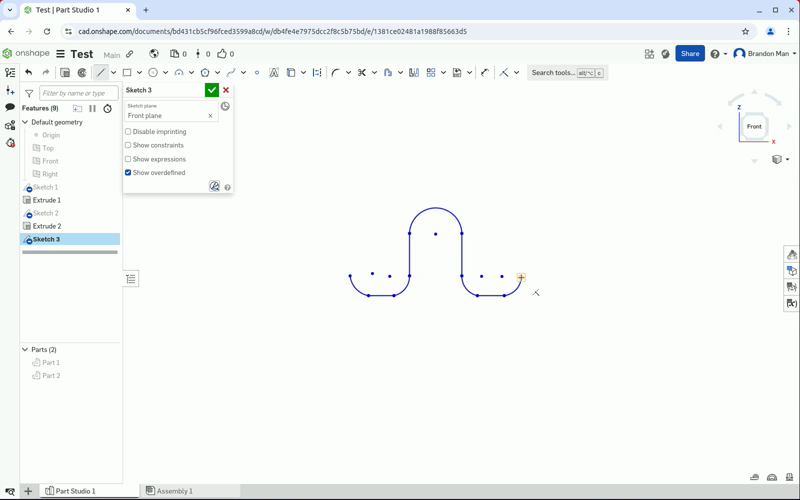
scroll(6)
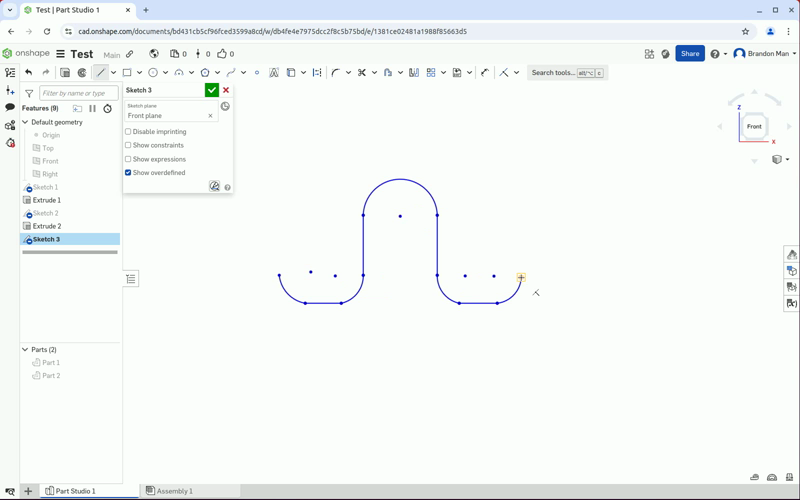
scroll(6)
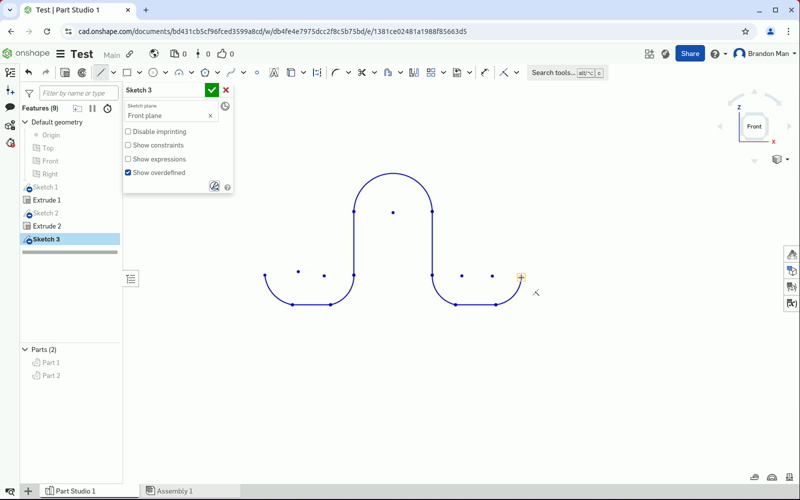
scroll(6)
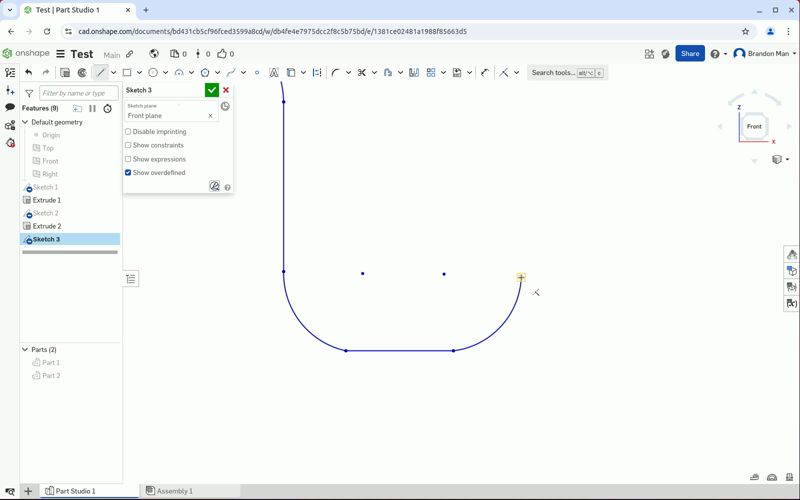
click(521, 277)
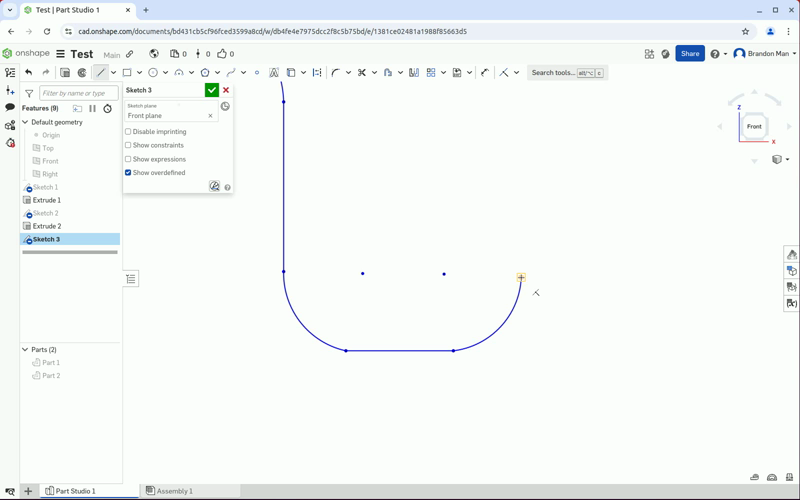
scroll(-6)
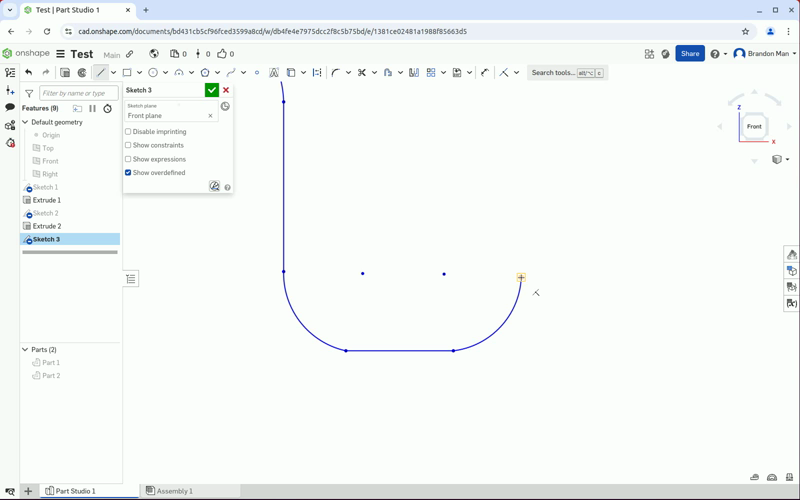
scroll(-6)
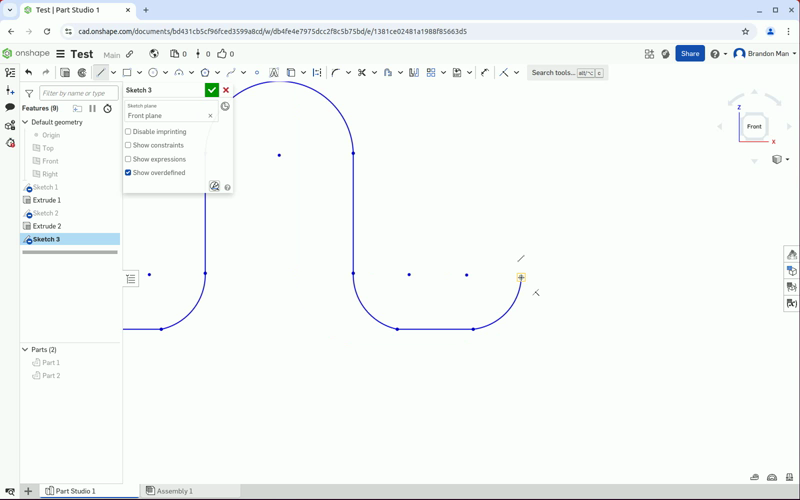
scroll(-6)
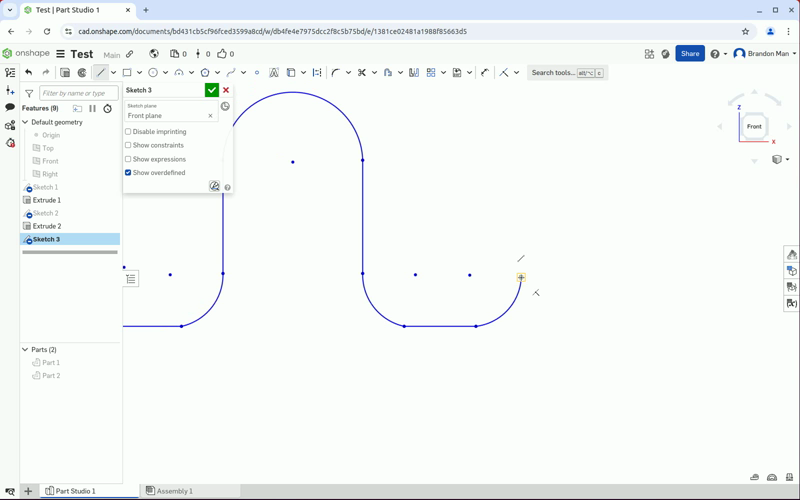
scroll(-6)
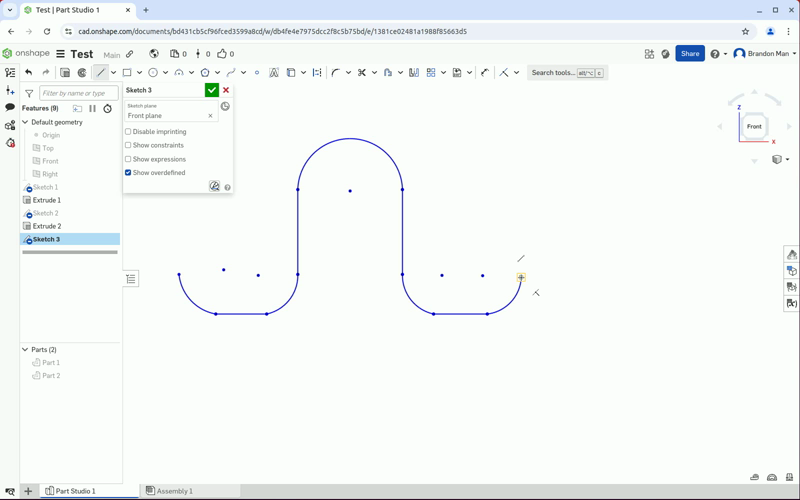
scroll(-6)
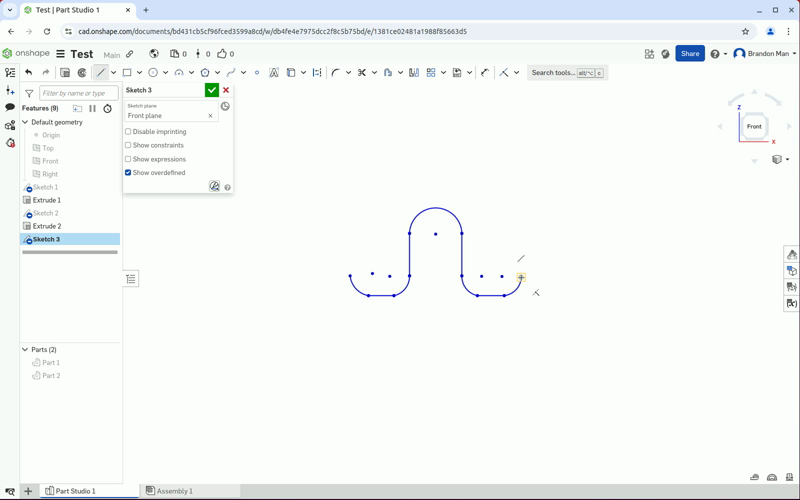
scroll(-6)
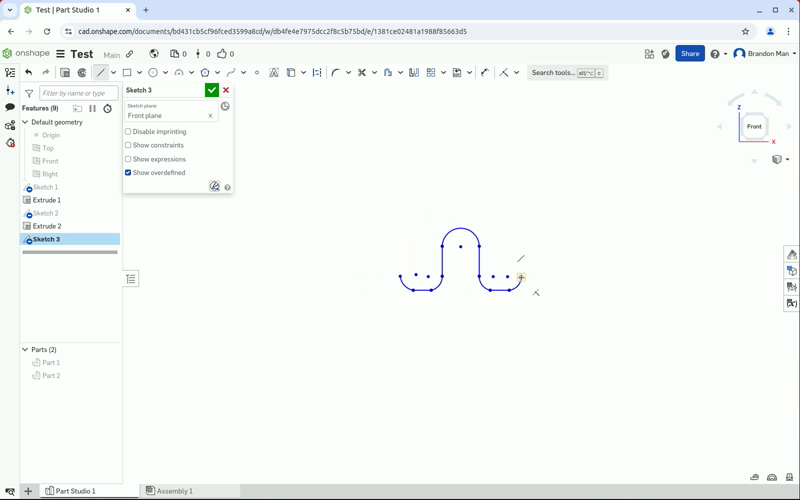
scroll(-6)
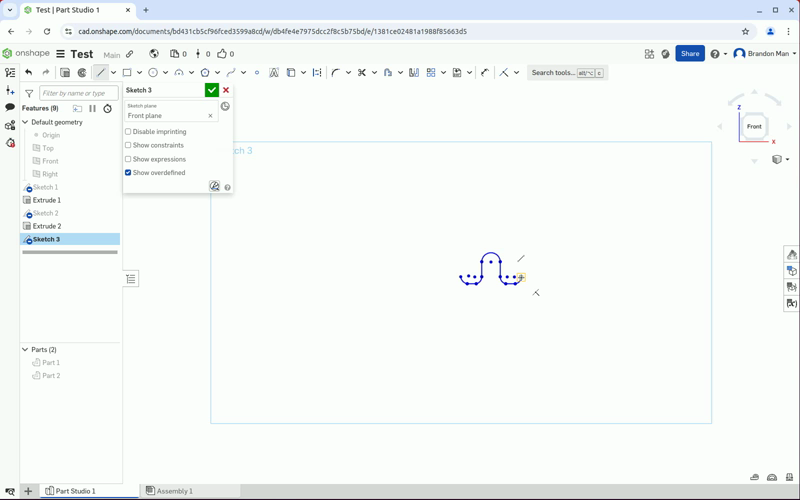
key_down(shift)
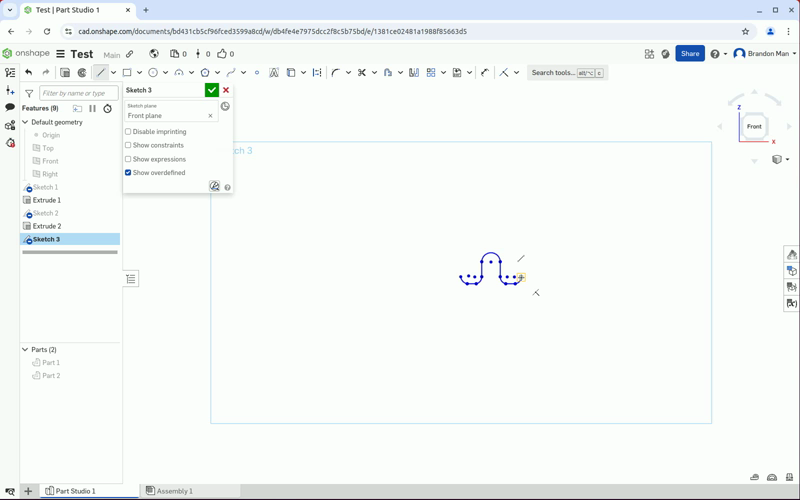
mouse_move(551, 277)
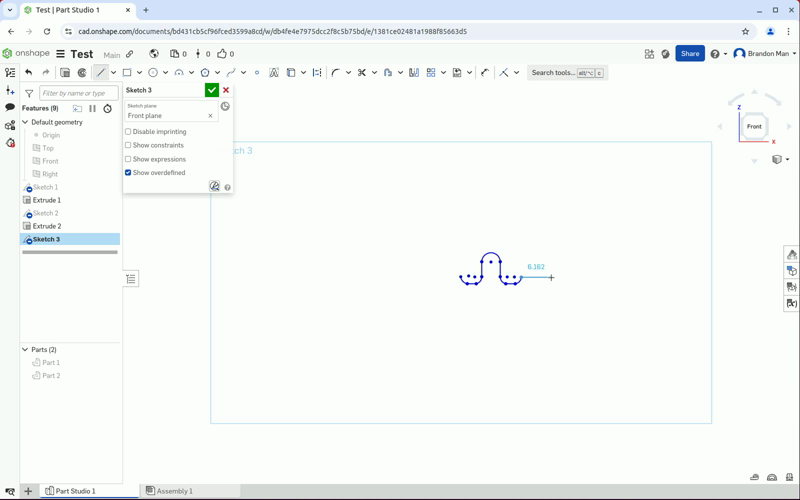
mouse_move(521, 243)
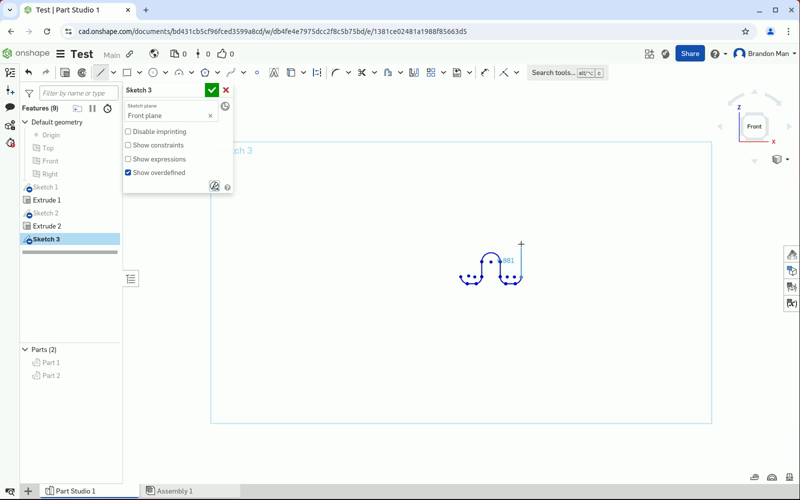
click(521, 243)
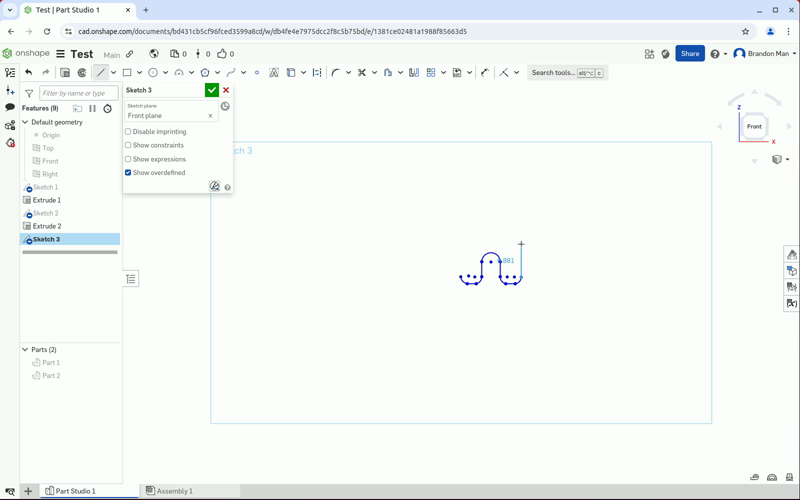
key_up(shift)
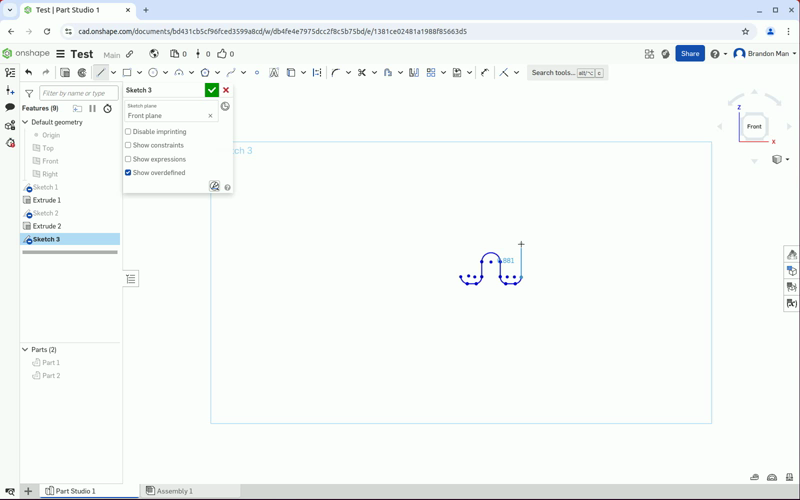
key_down(shift)
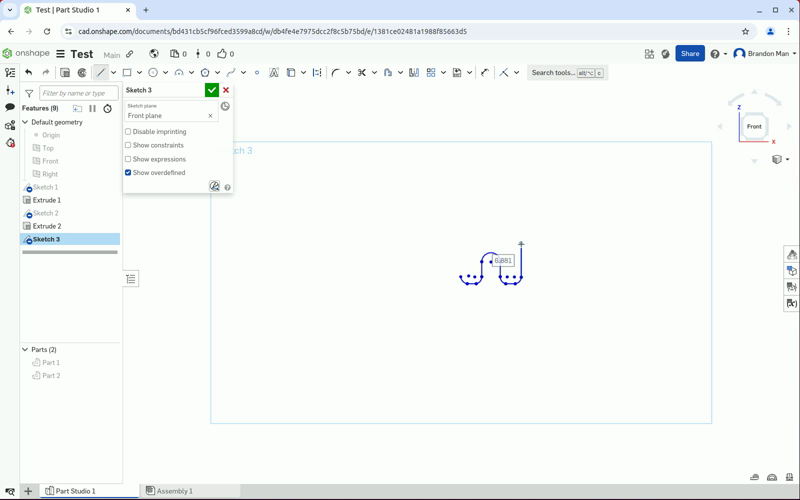
mouse_move(460, 243)
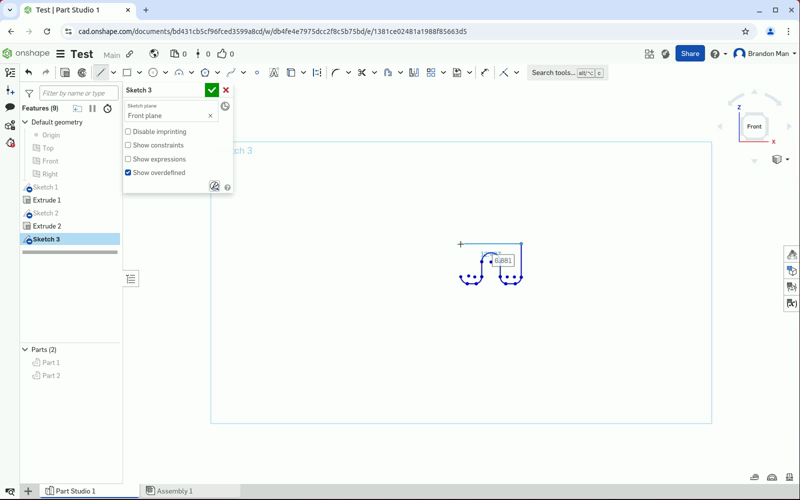
click(460, 243)
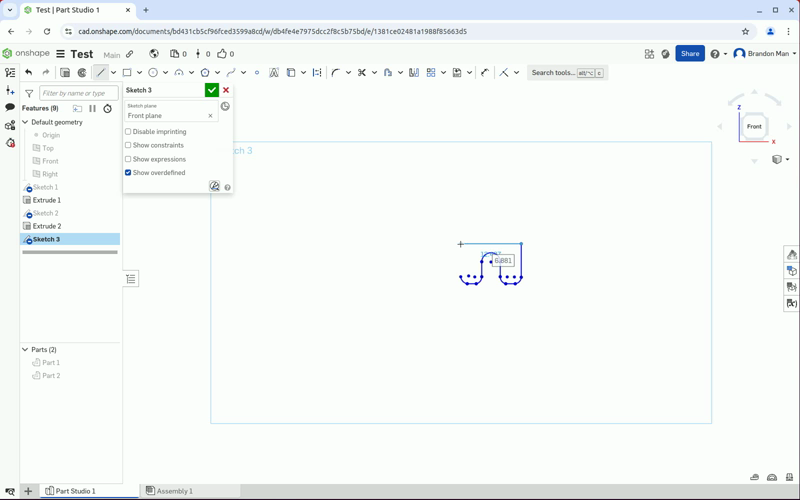
key_up(shift)
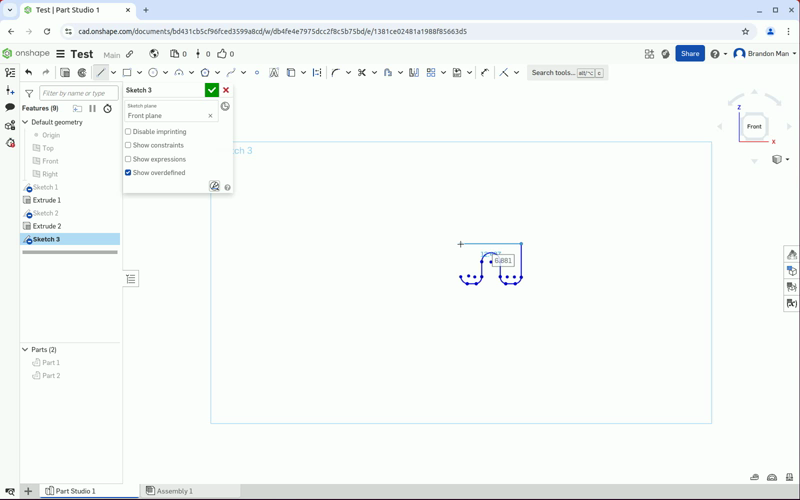
mouse_move(490, 243)
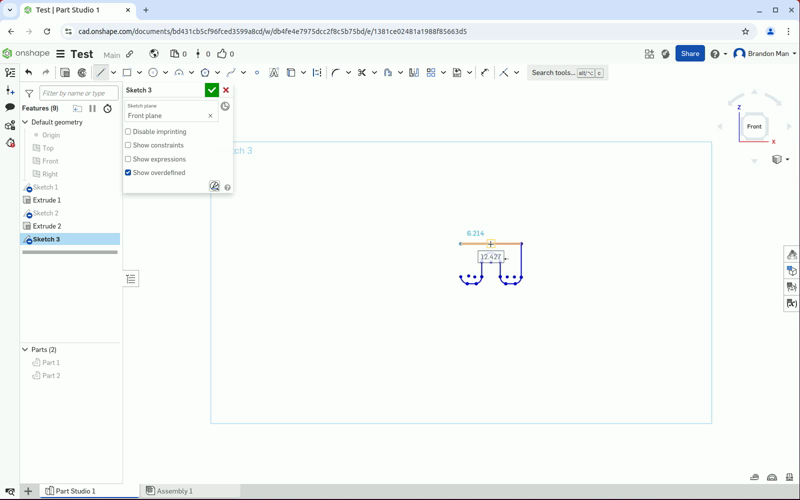
key_down(shift)
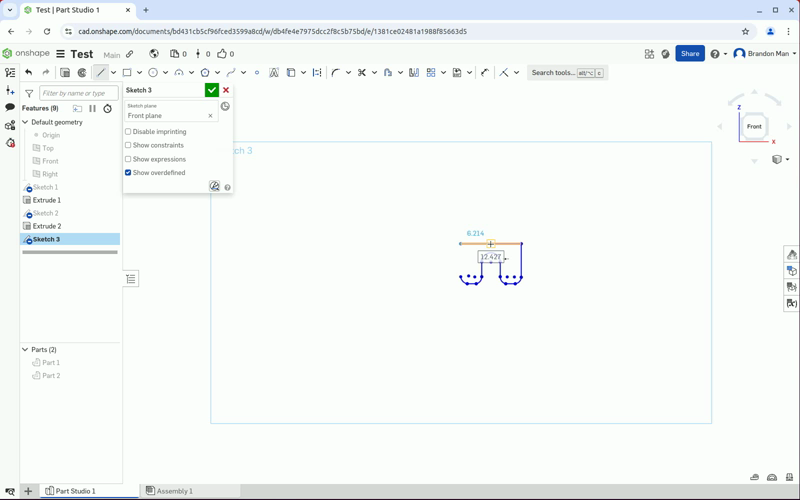
mouse_move(460, 276)
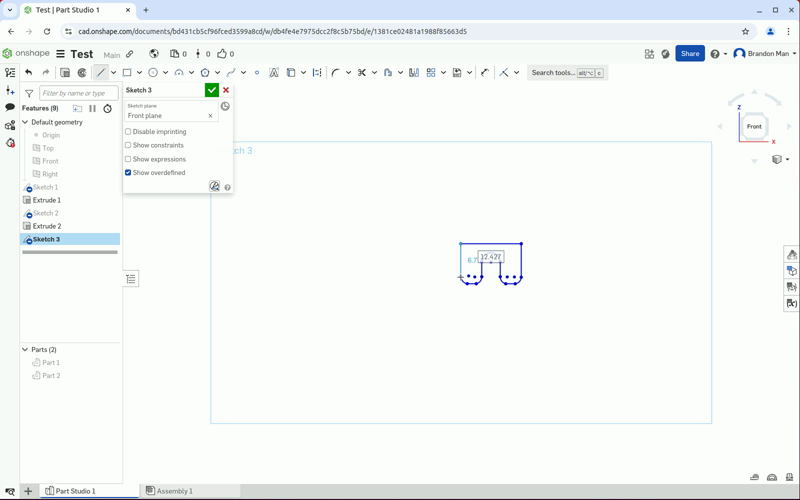
key_up(shift)
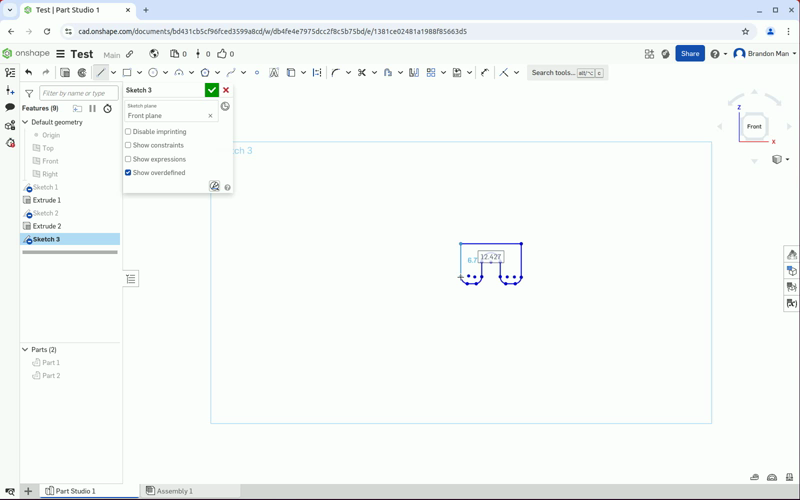
click(460, 276)
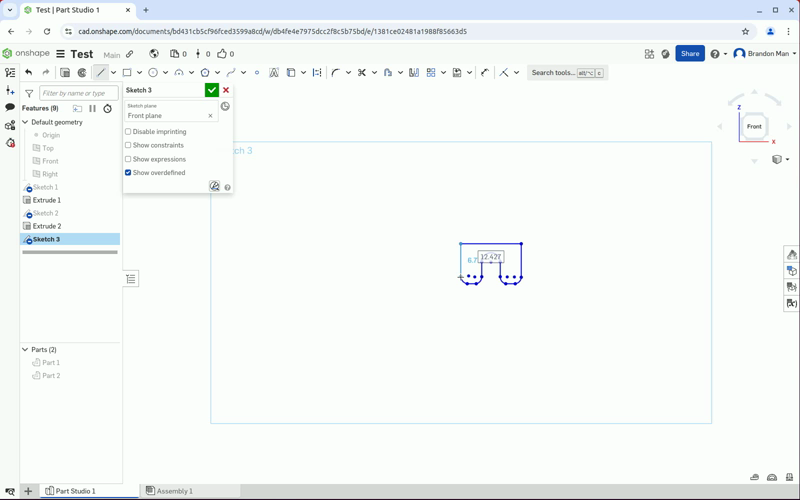
key(esc)
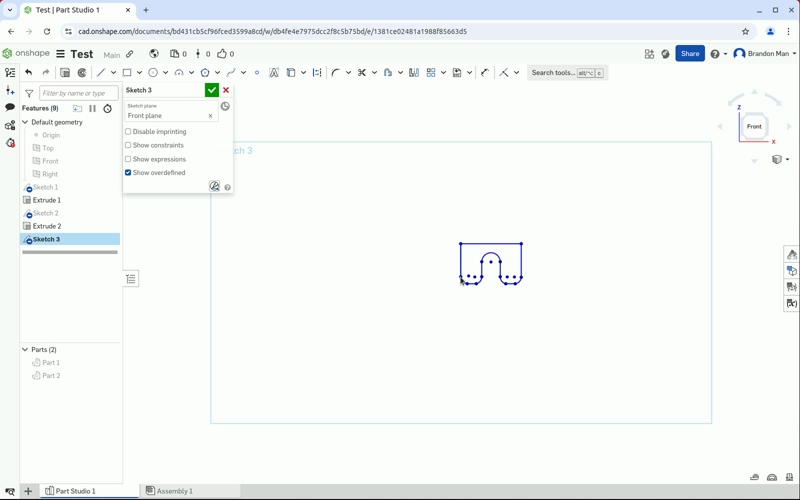
mouse_move(515, 257)
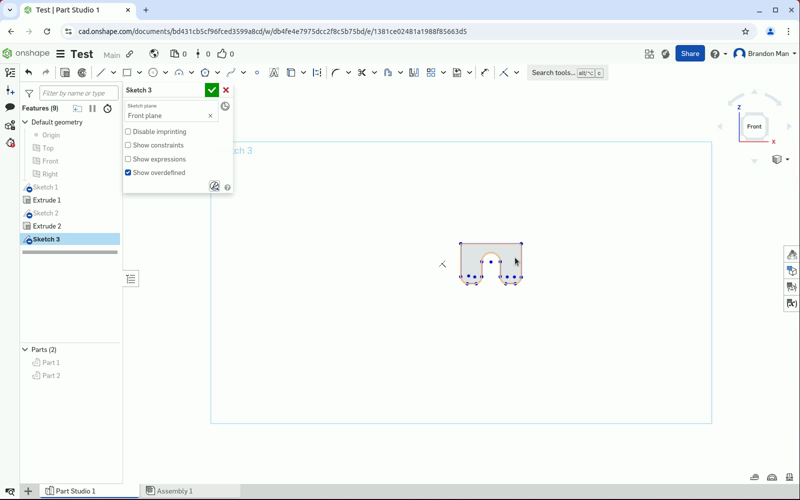
scroll(6)
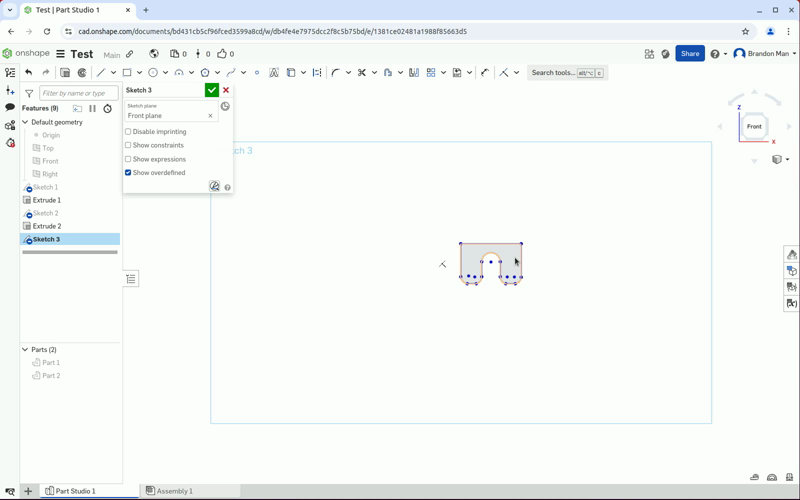
scroll(6)
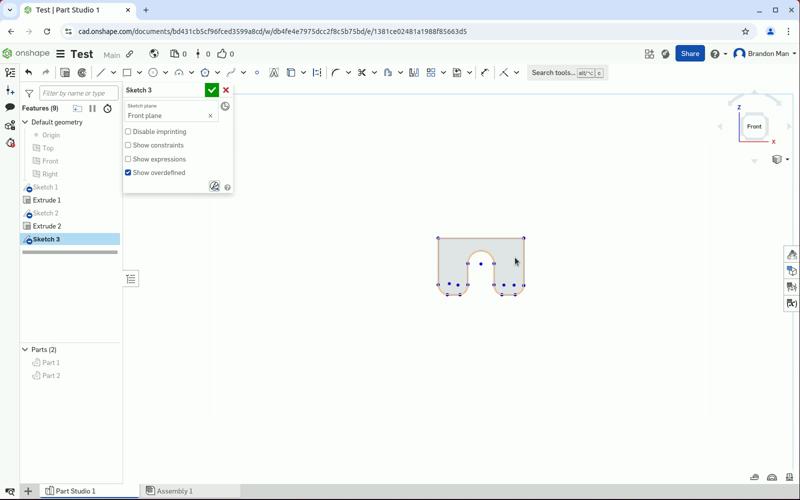
scroll(6)
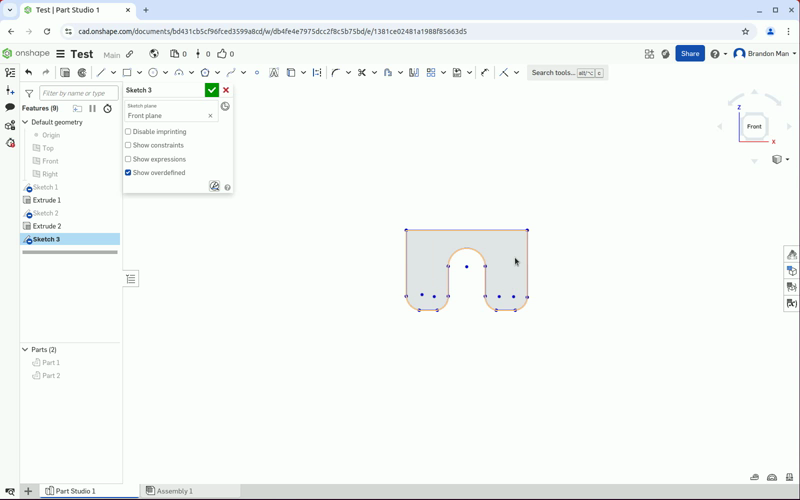
scroll(6)
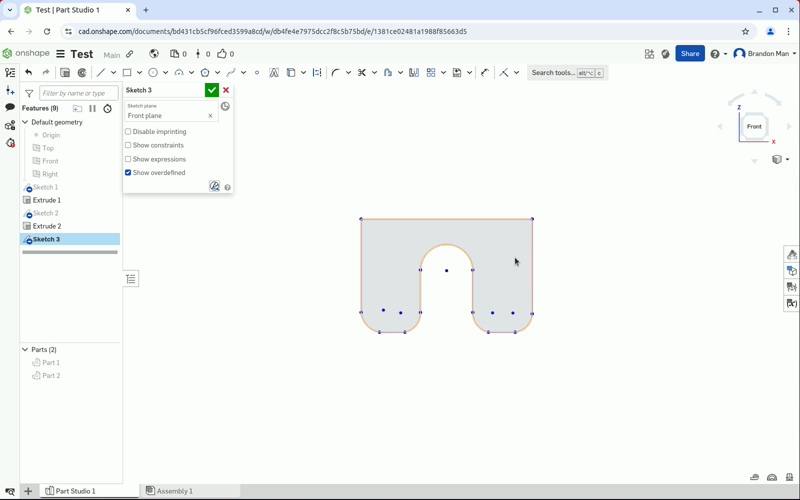
scroll(6)
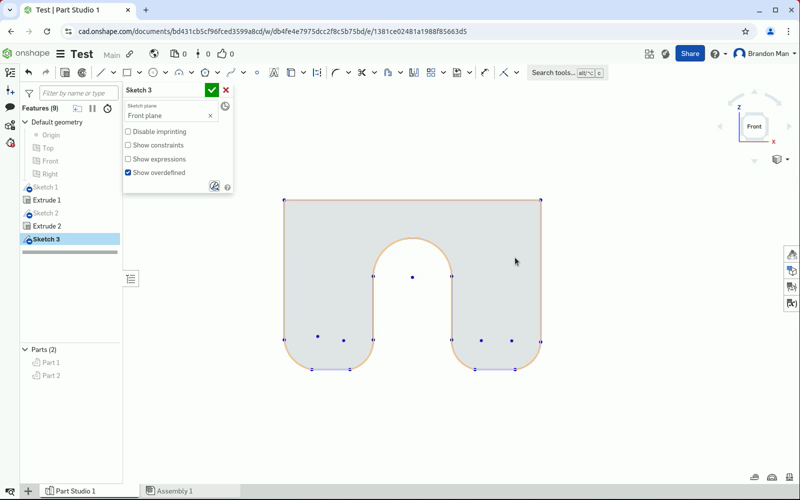
scroll(6)
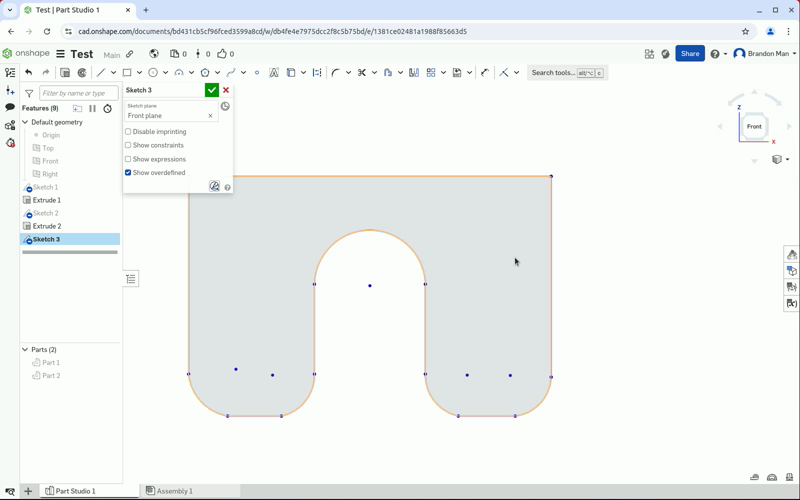
scroll(6)
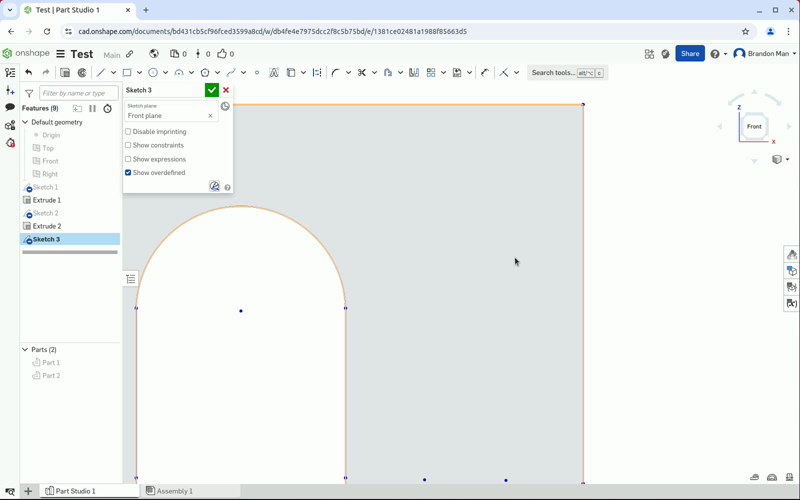
click(515, 257)
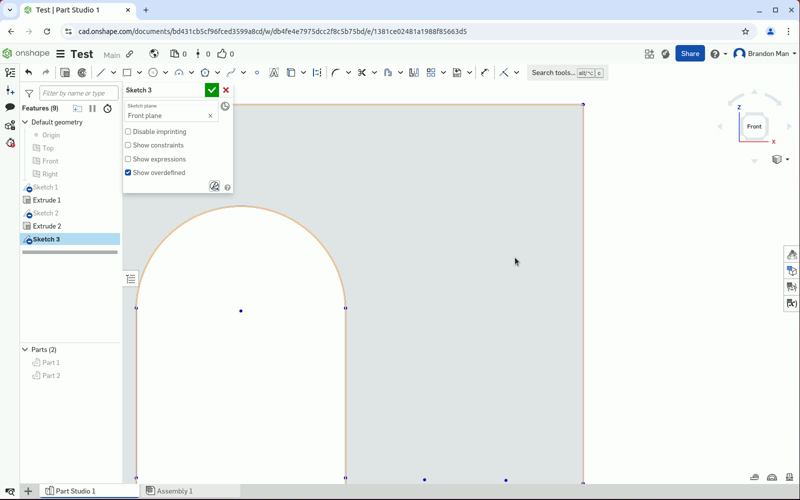
scroll(-6)
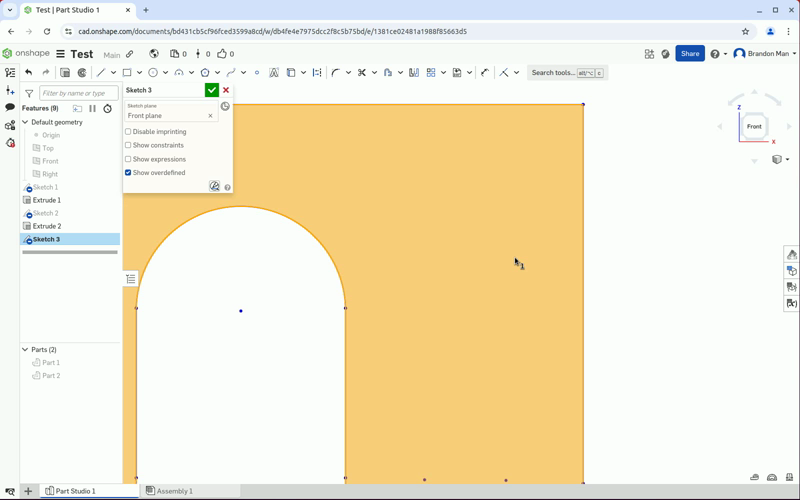
scroll(-6)
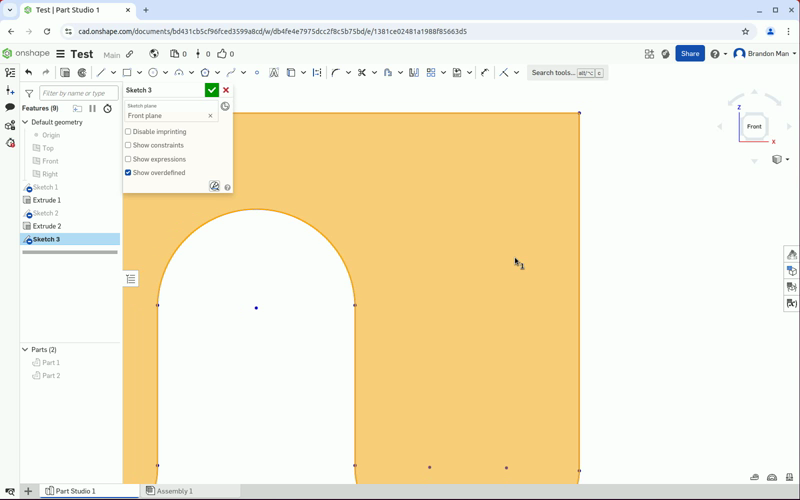
scroll(-6)
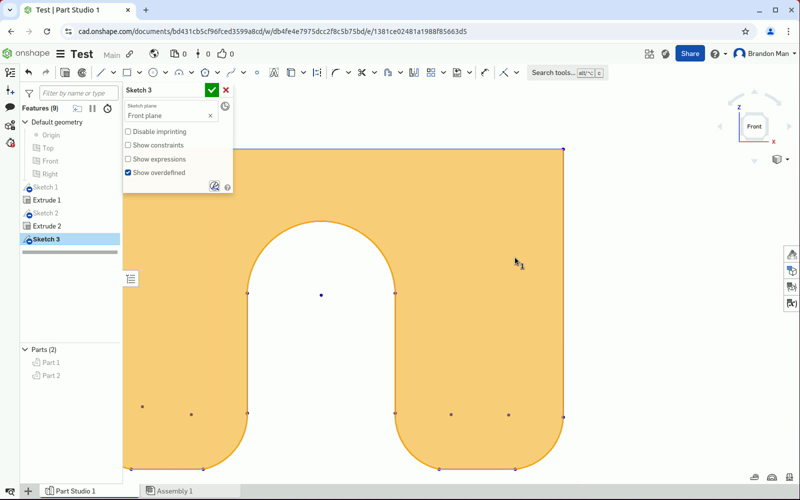
scroll(-6)
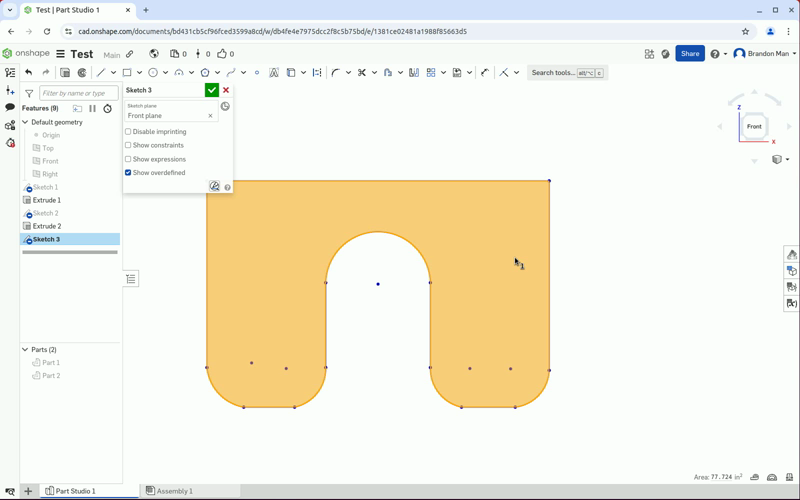
scroll(-6)
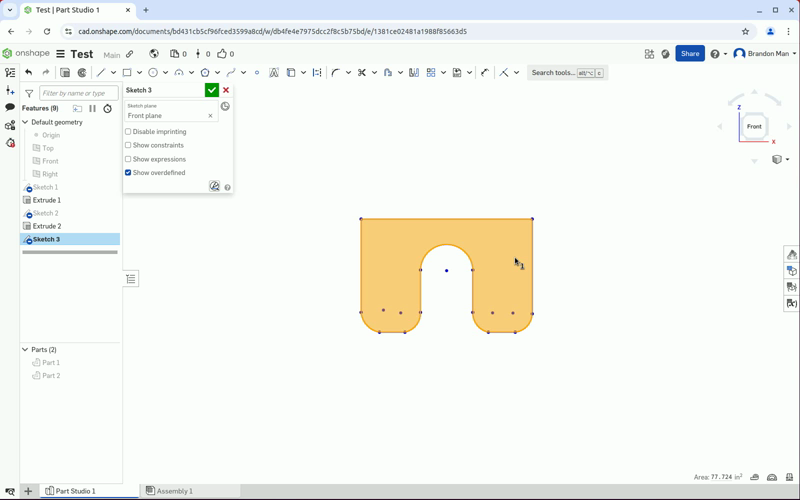
scroll(-6)
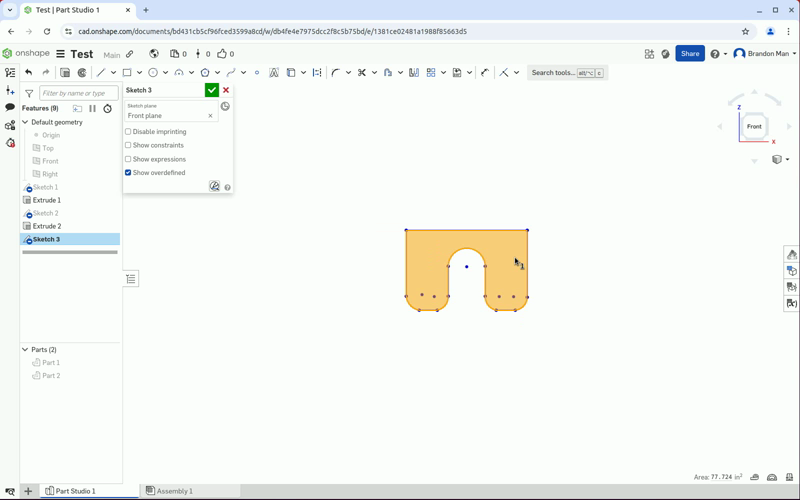
scroll(-6)
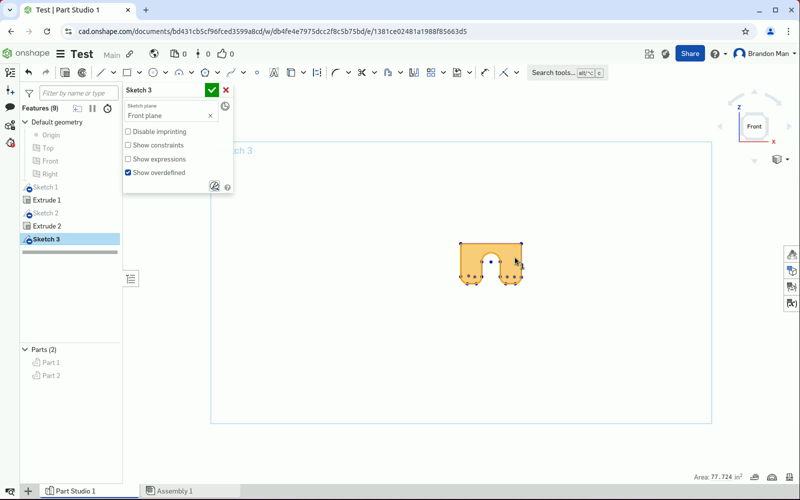
mouse_move(73, 352)
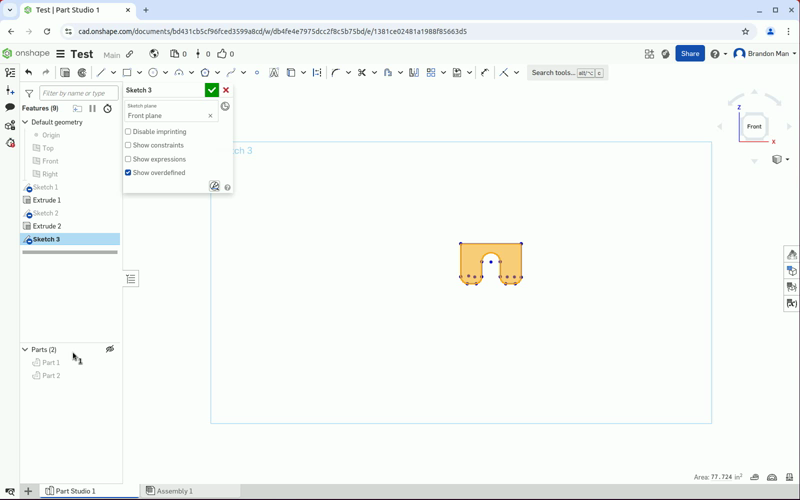
key(shift+y)
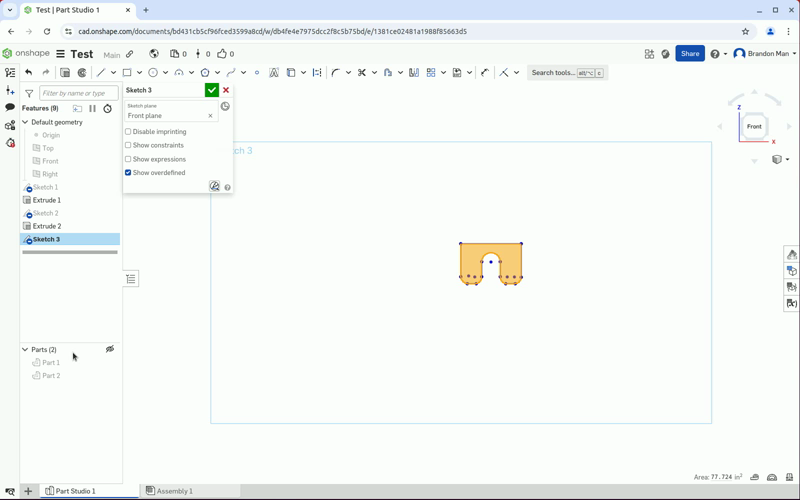
key(shift+e)
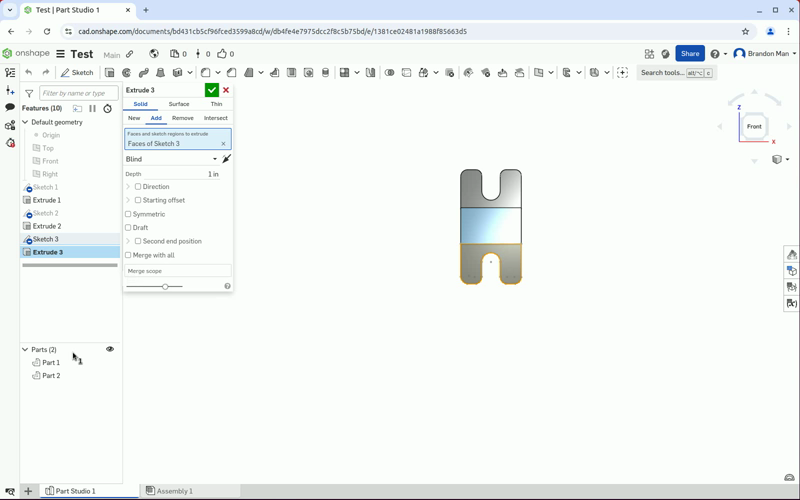
mouse_move(143, 106)
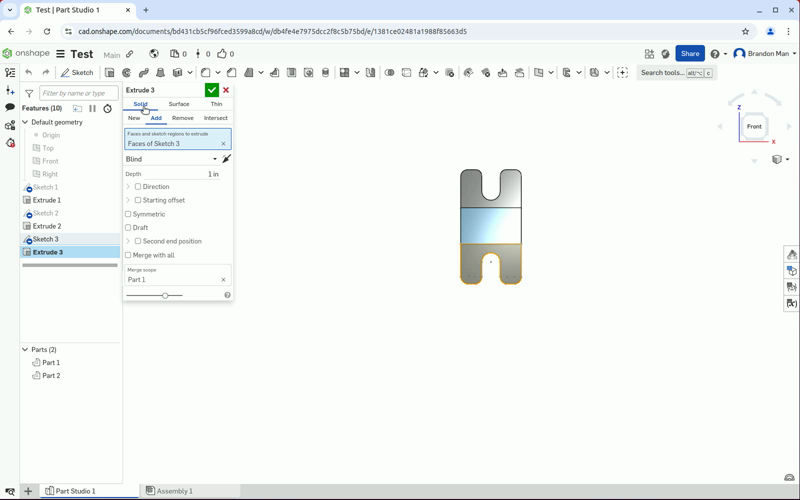
click(143, 106)
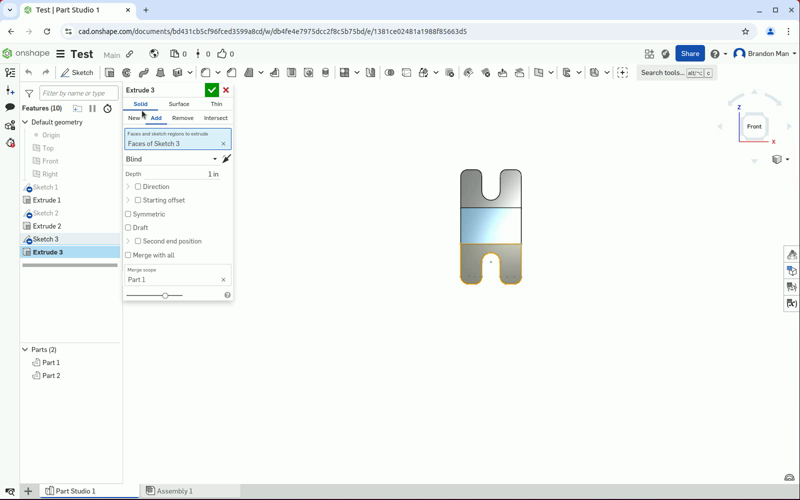
mouse_move(137, 120)
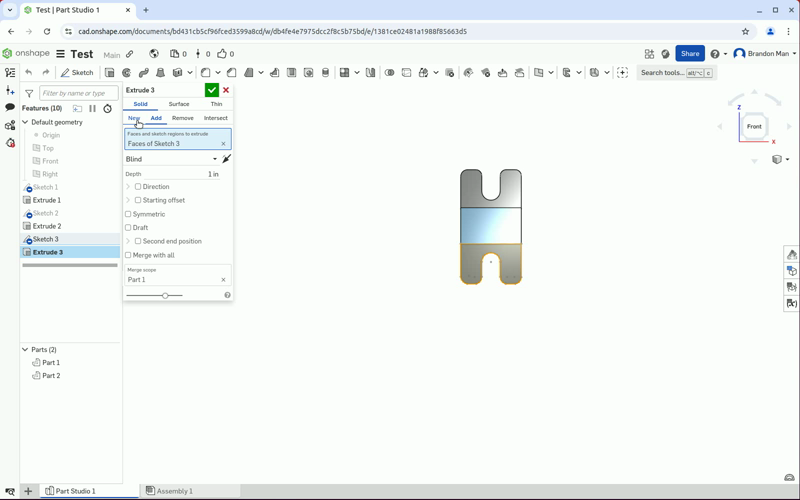
click(137, 120)
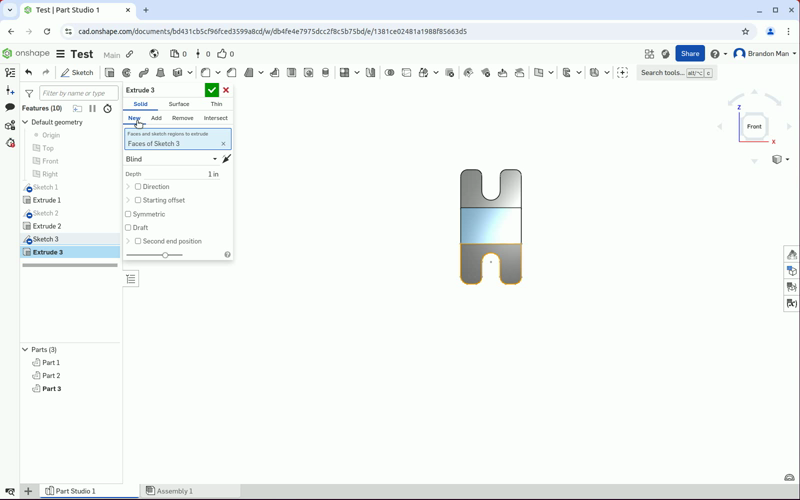
key(tab, 4)
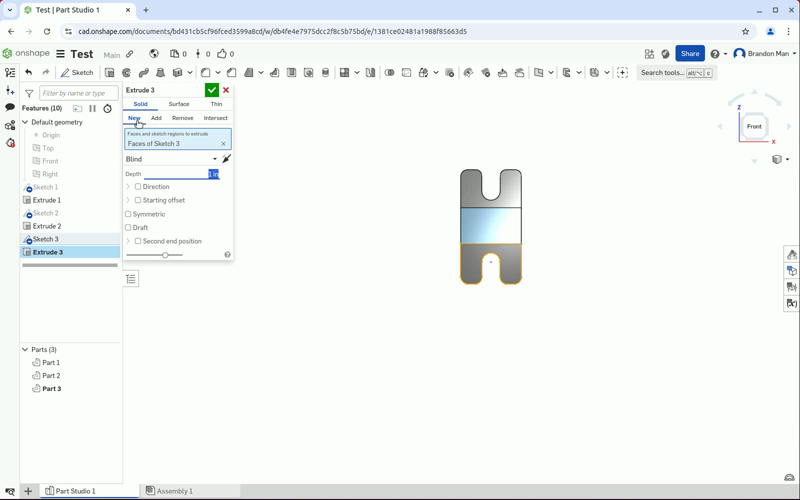
text(3.611)
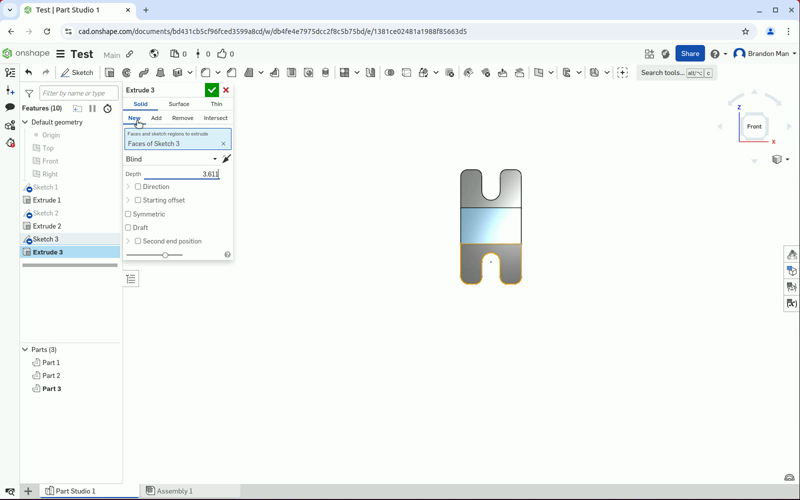
key(enter)
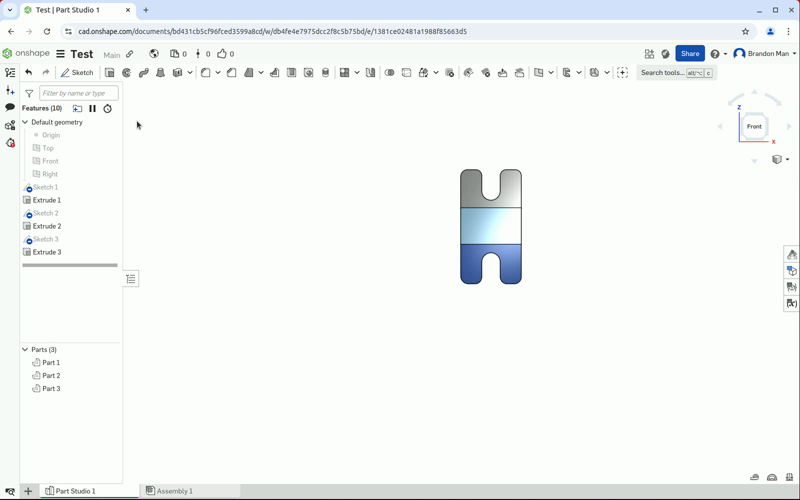
key(shift+h)
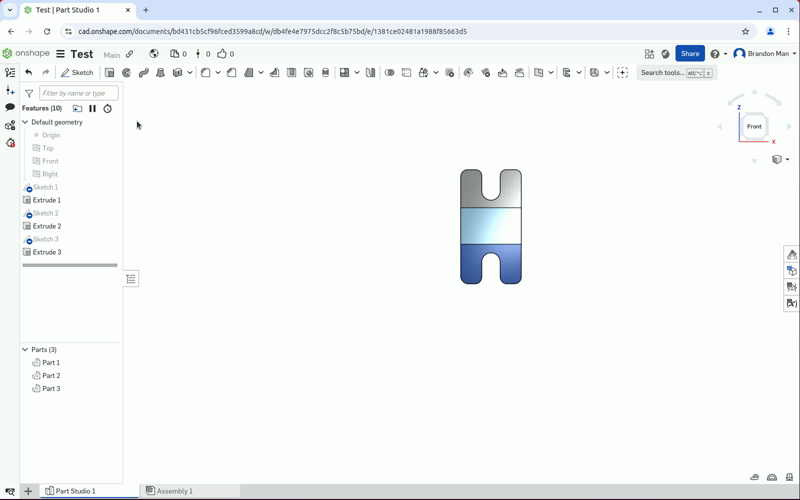
key(shift+h)
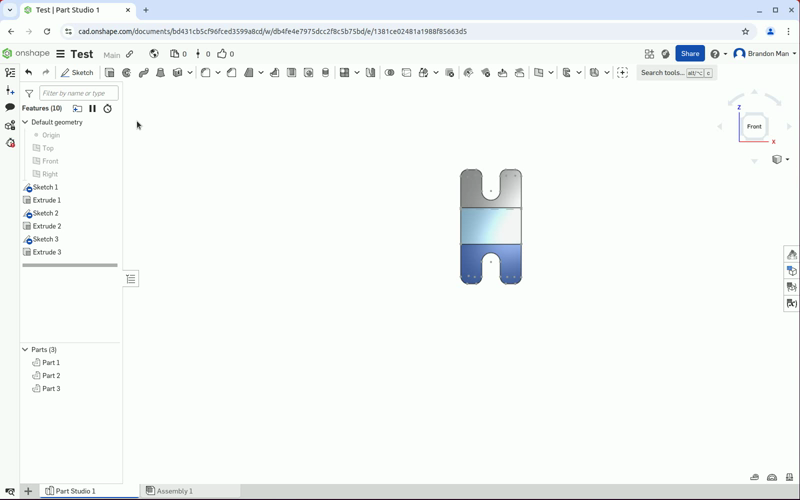
key(shift+7)
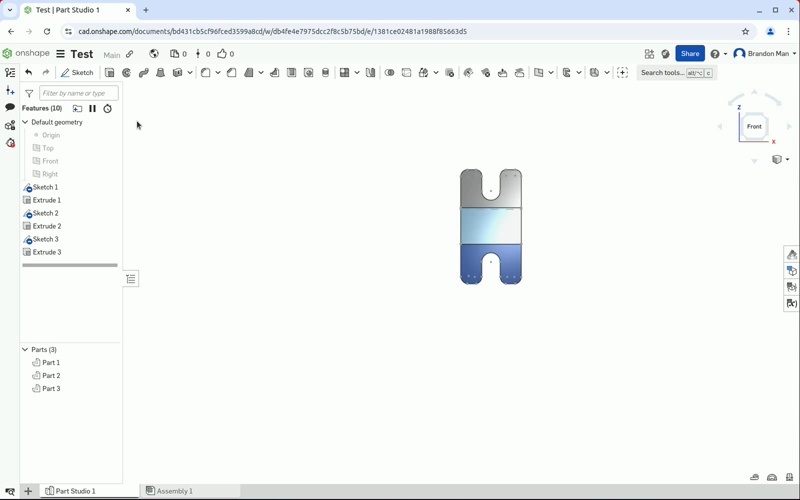
key(left, 2)
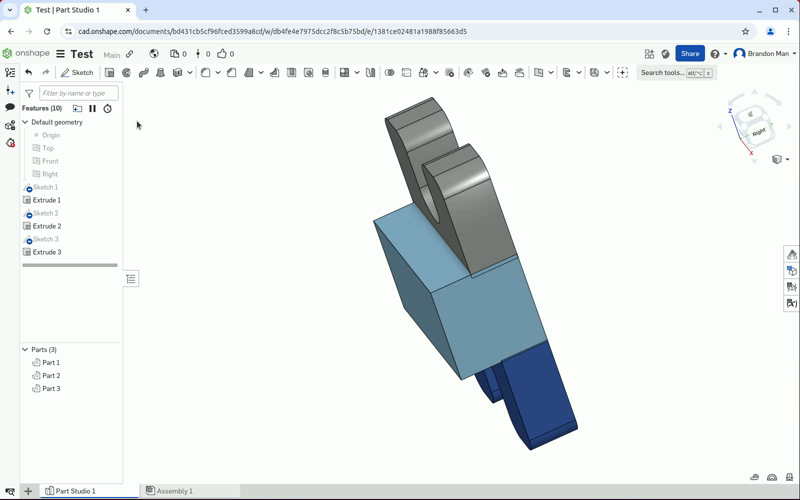
key(down, 2)
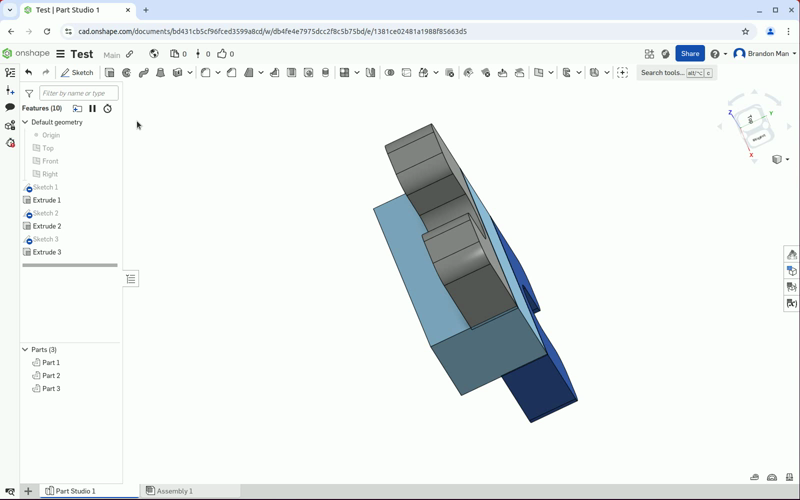
key(up, 2)
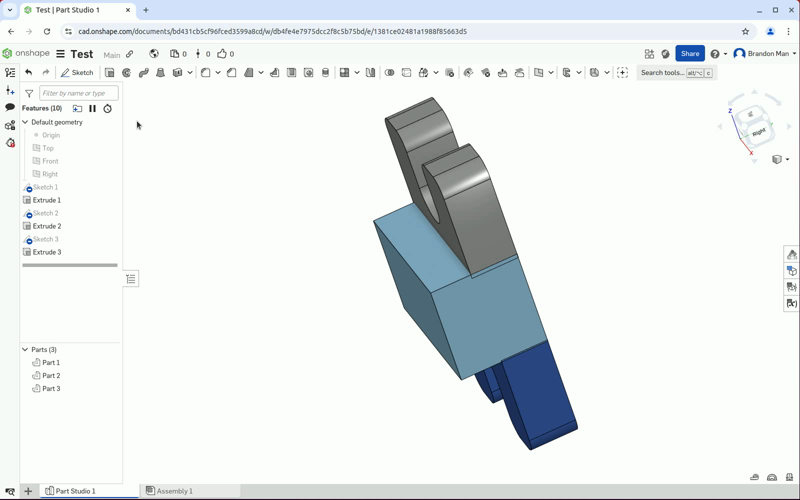
key(right, 2)
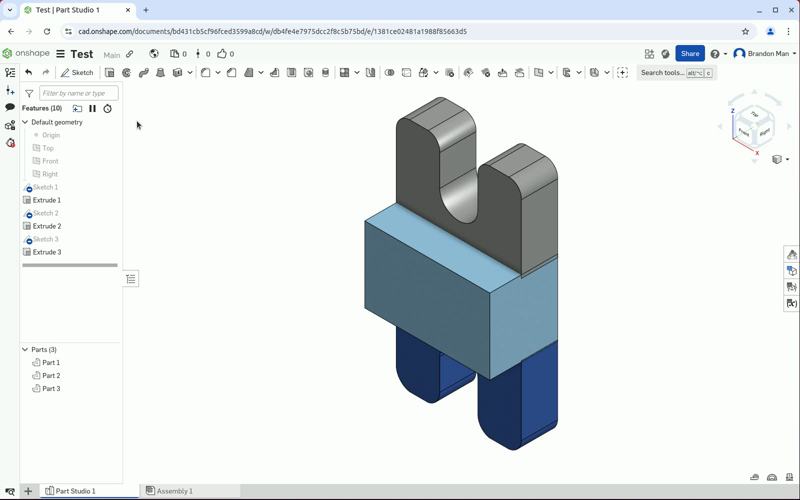
mouse_move(73, 189)
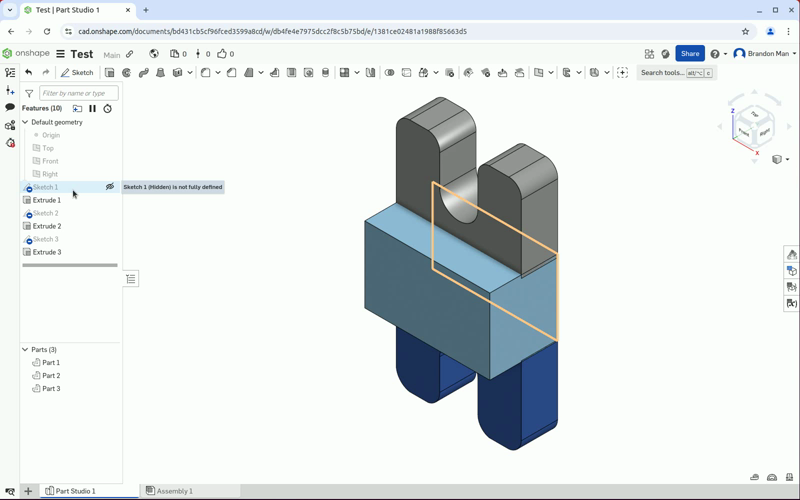
click(73, 189)